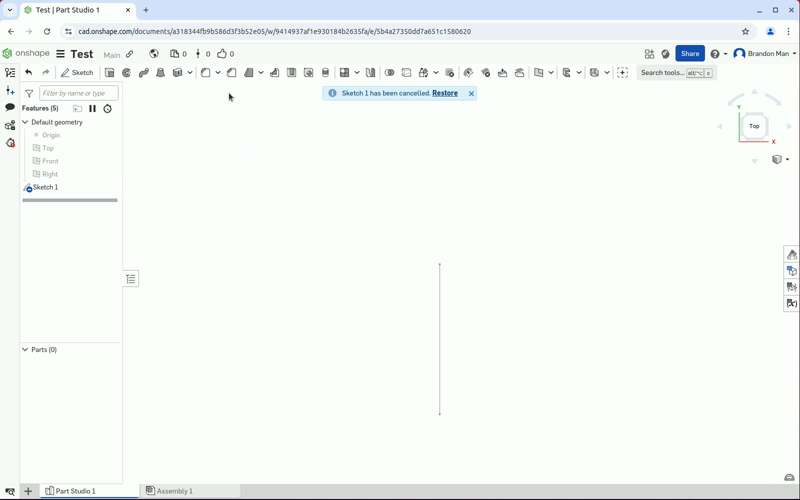
key(shift+h)
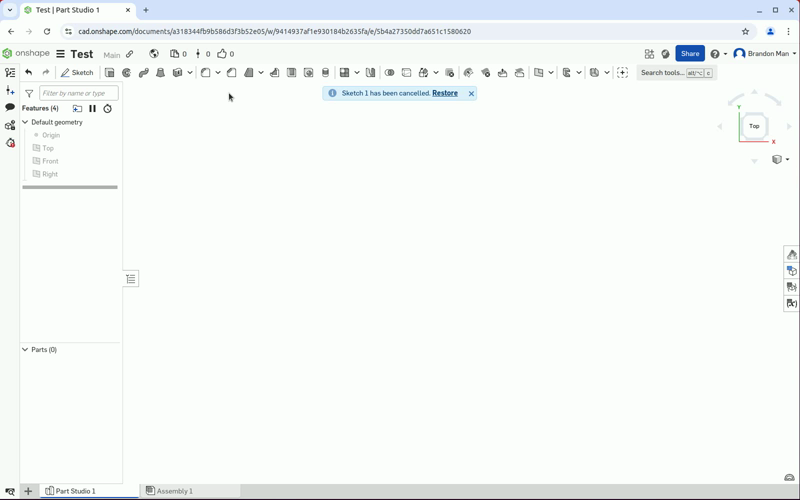
mouse_move(73, 352)
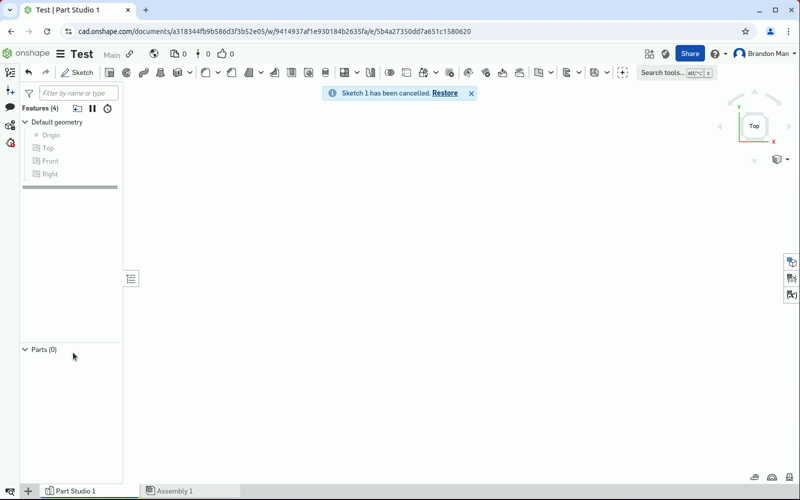
key(y)
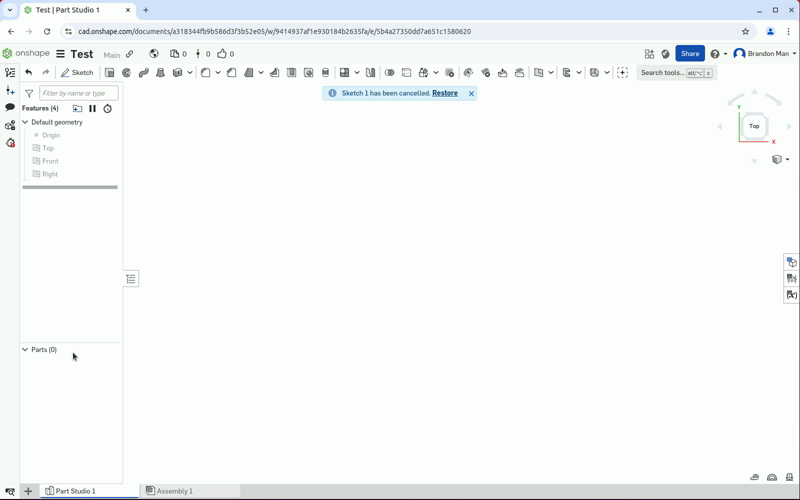
key(shift+p)
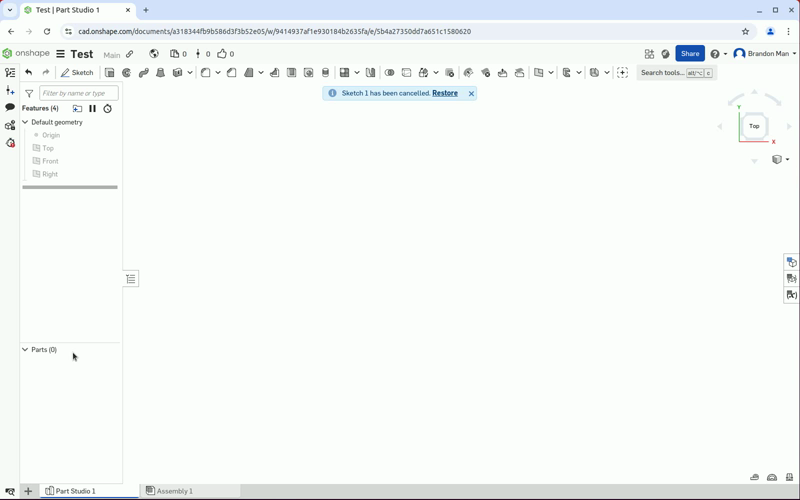
key(space)
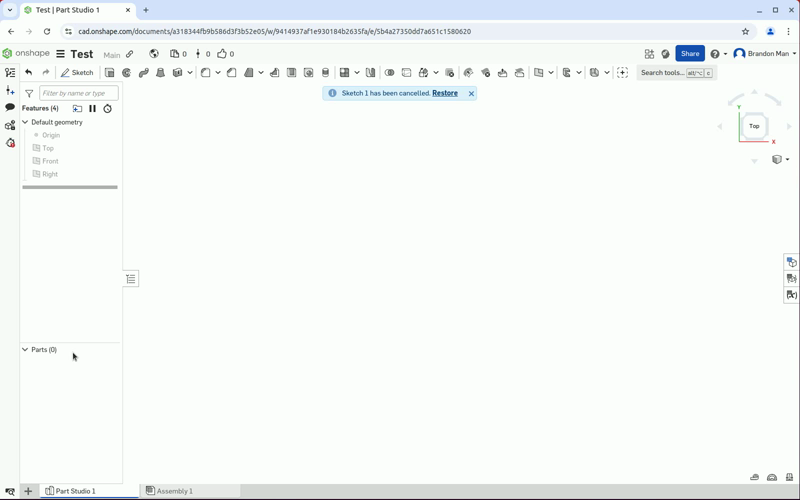
key_down(shift)
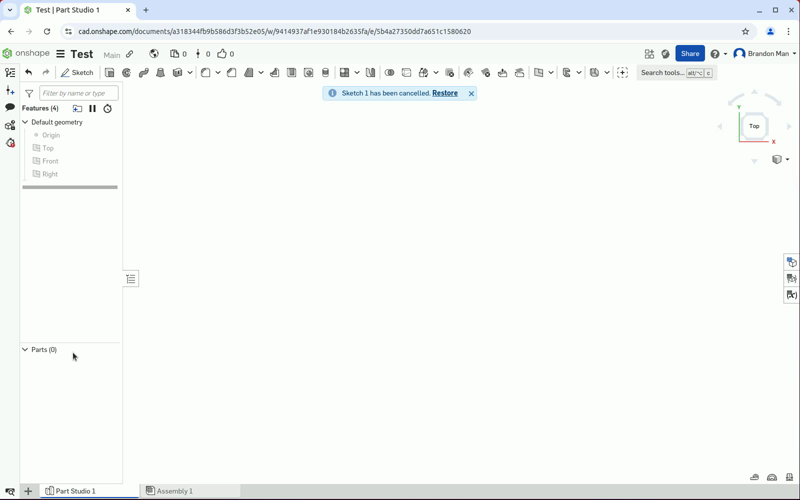
key(up)
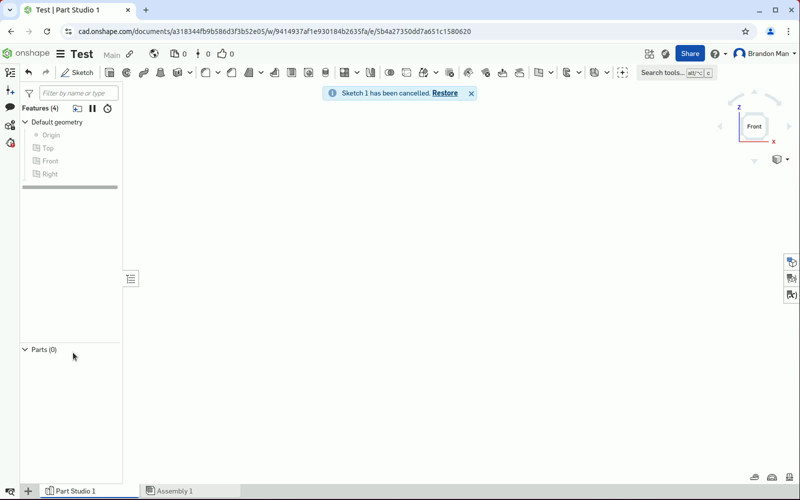
key_up(shift)
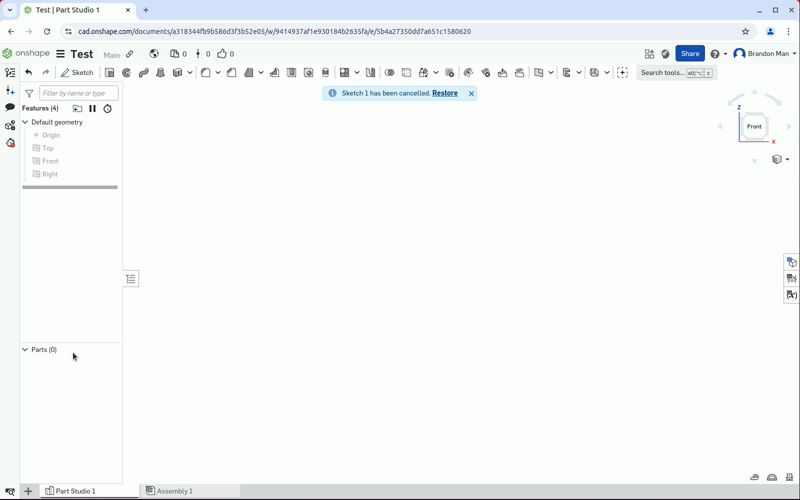
key(space)
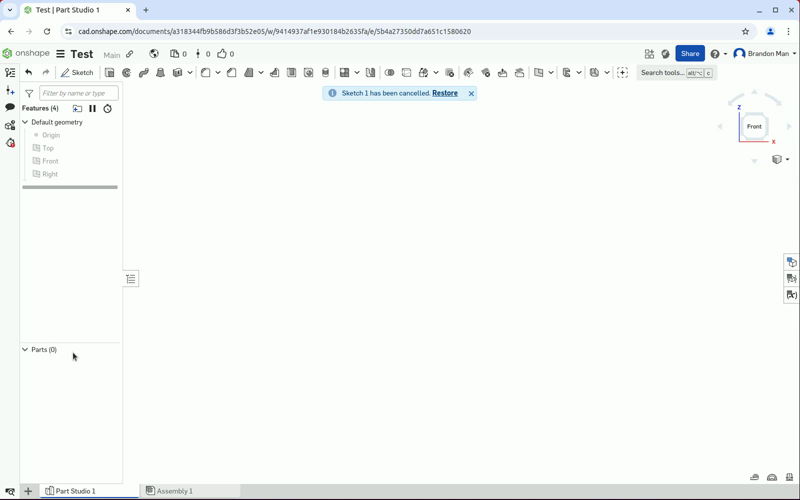
key_down(shift)
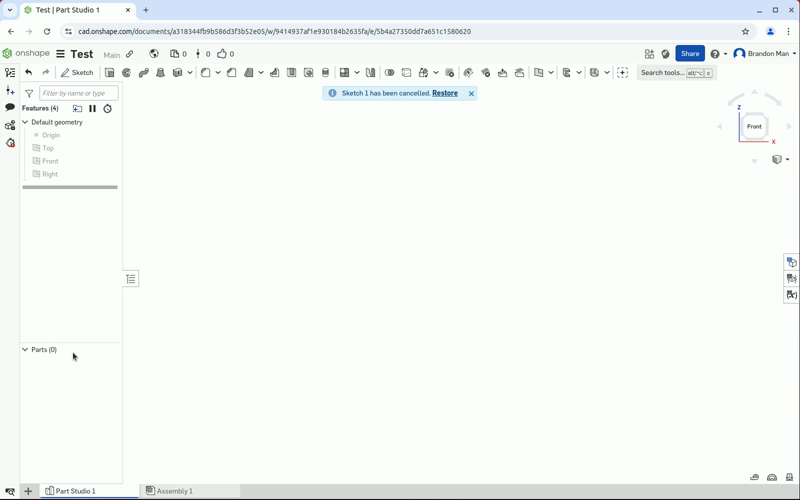
key(left)
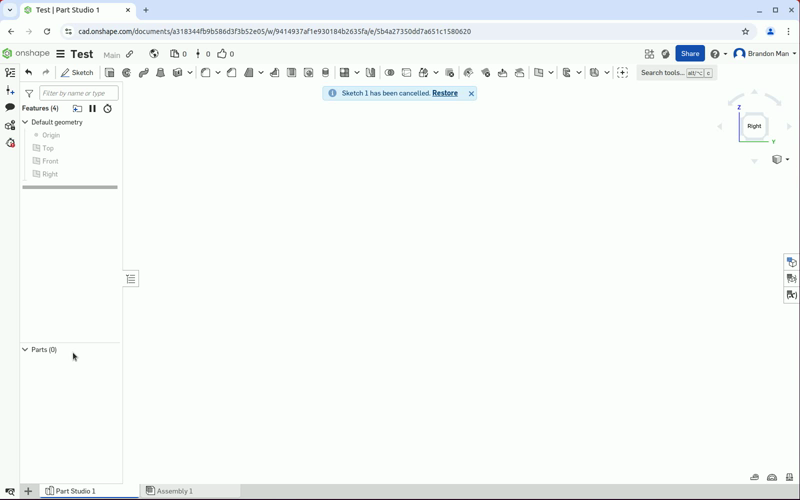
key_up(shift)
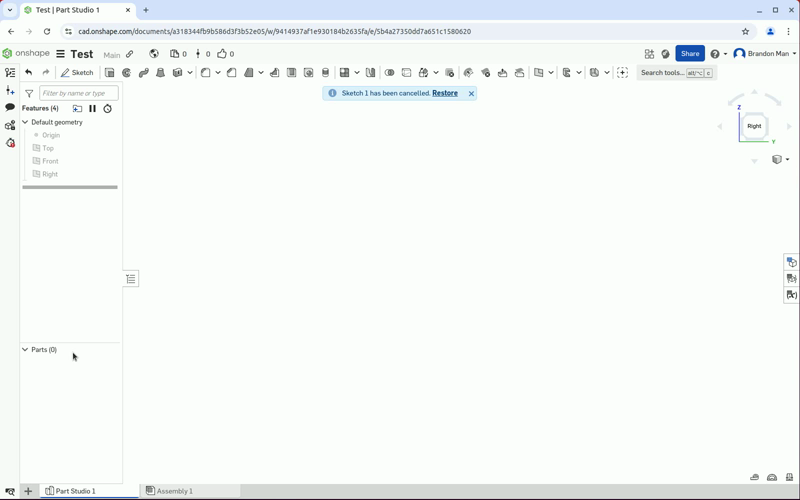
mouse_move(73, 352)
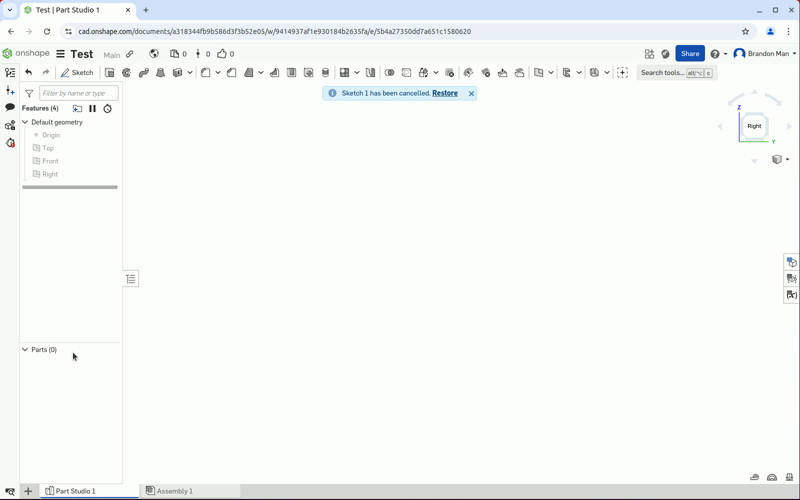
key(shift+y)
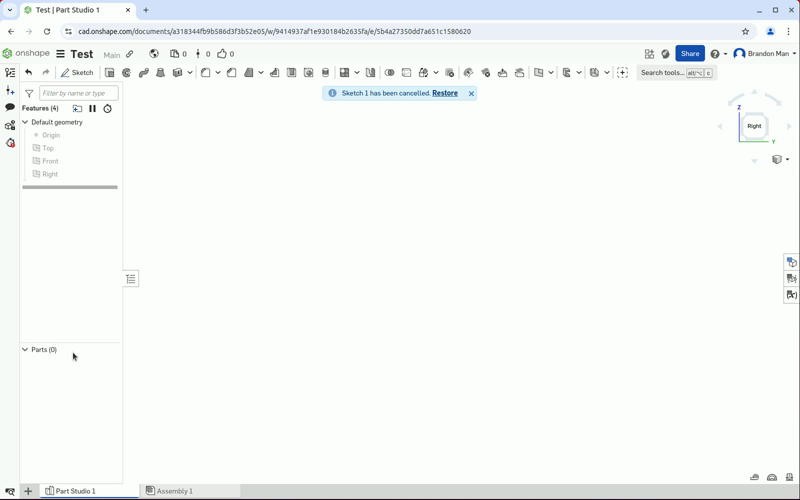
key(shift+s)
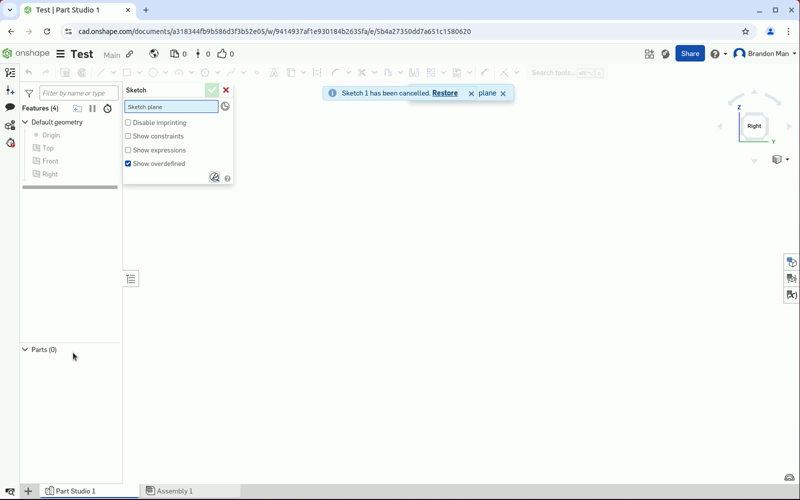
mouse_move(73, 176)
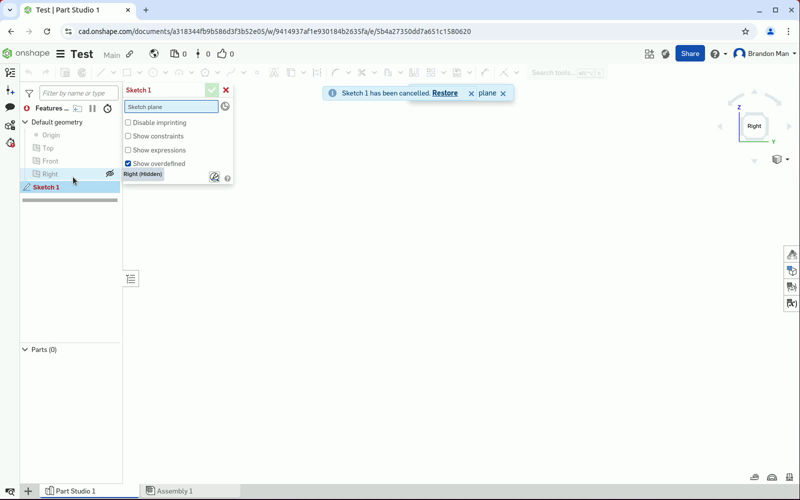
click(73, 176)
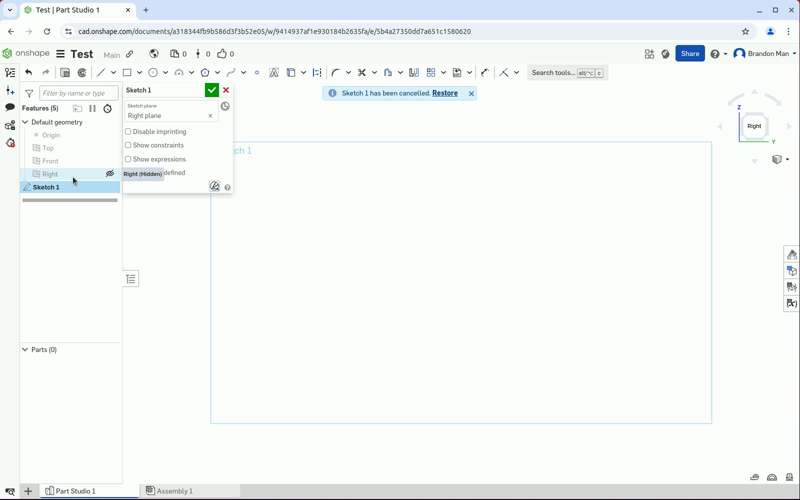
mouse_move(73, 352)
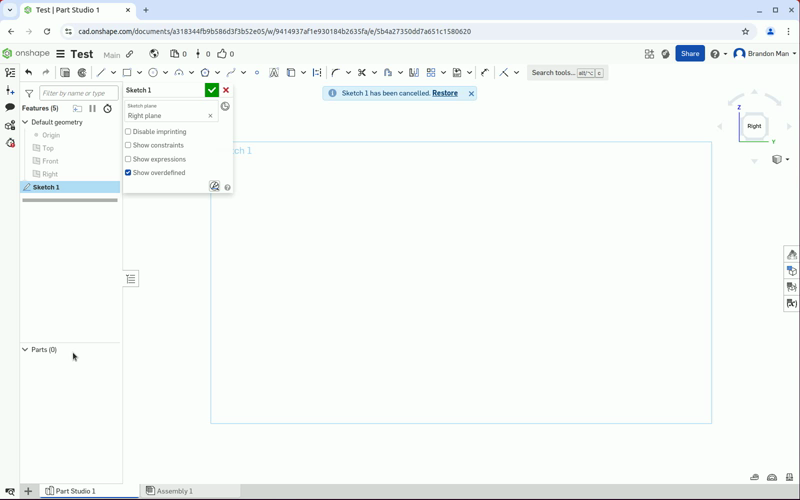
key(y)
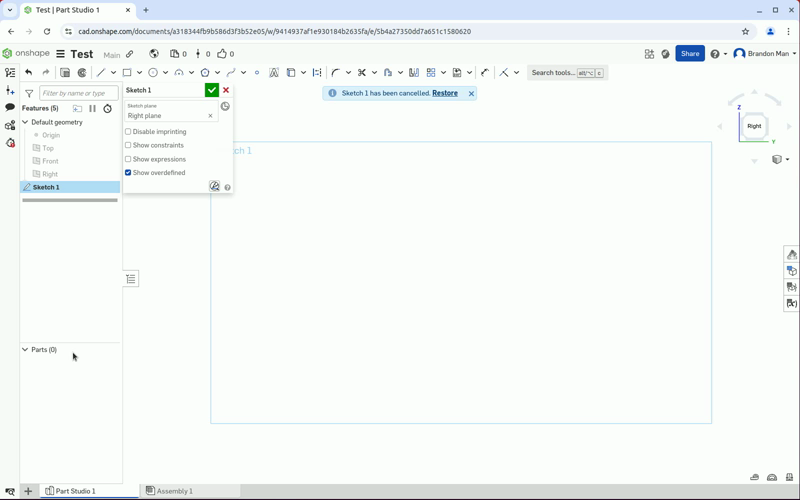
key(l)
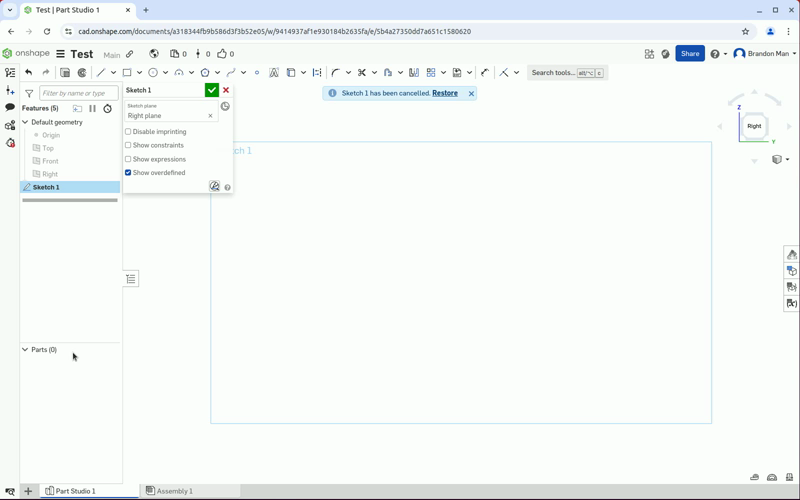
key_down(shift)
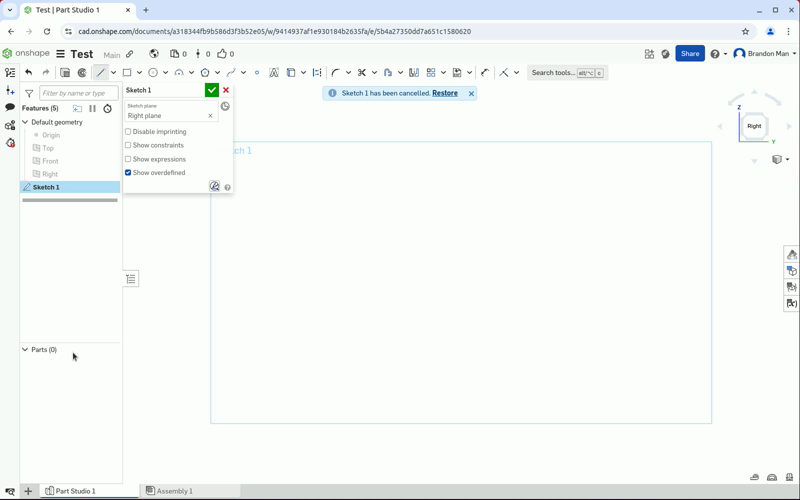
mouse_move(460, 282)
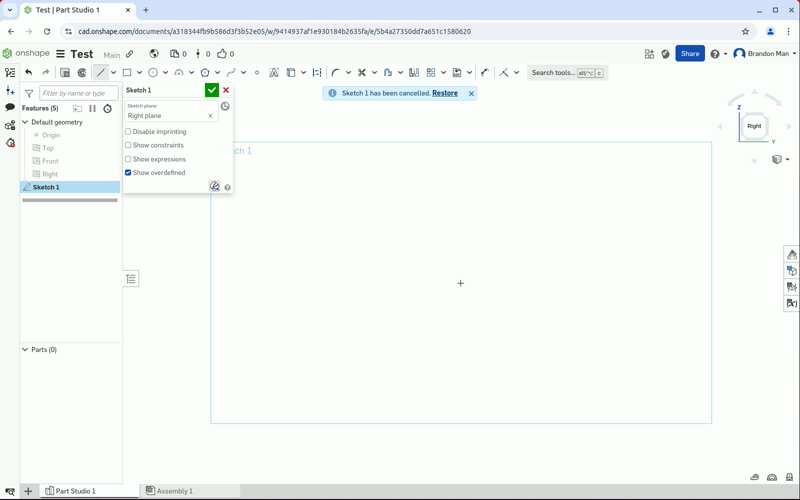
click(460, 282)
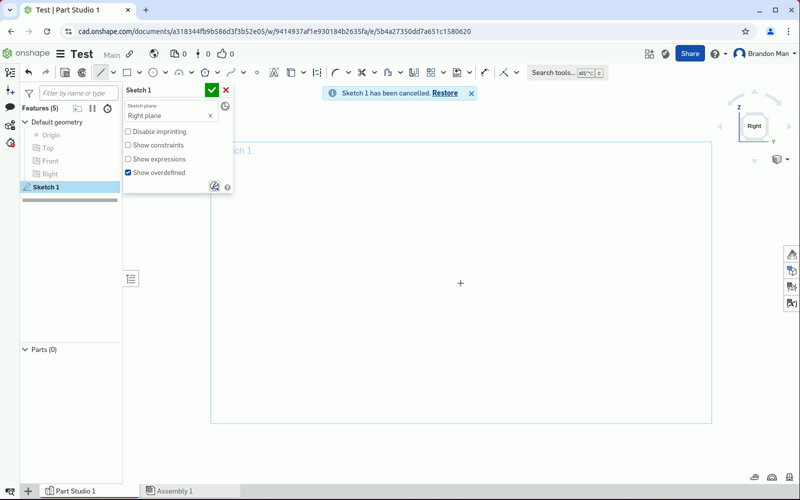
key_up(shift)
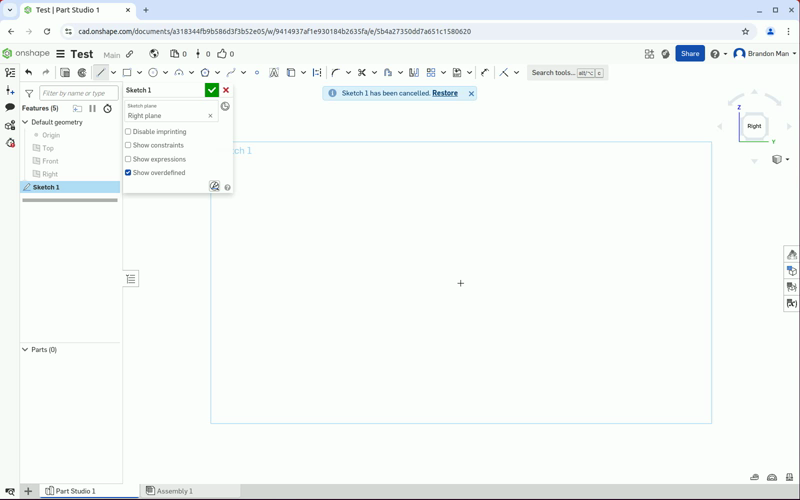
key_down(shift)
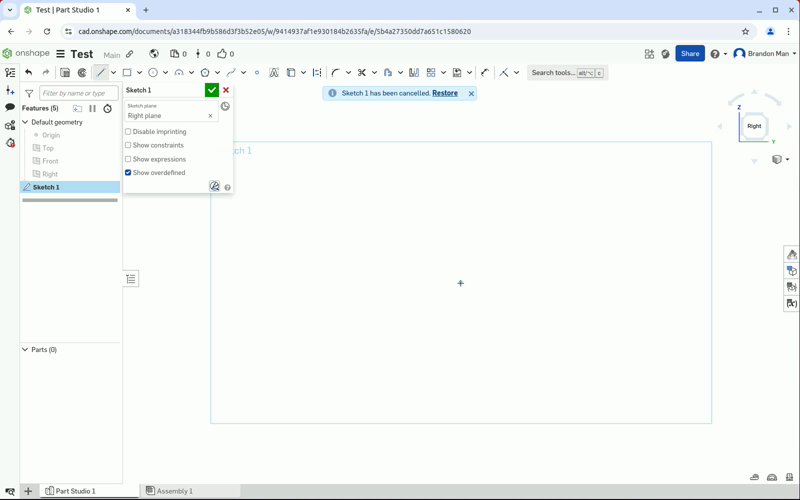
mouse_move(562, 282)
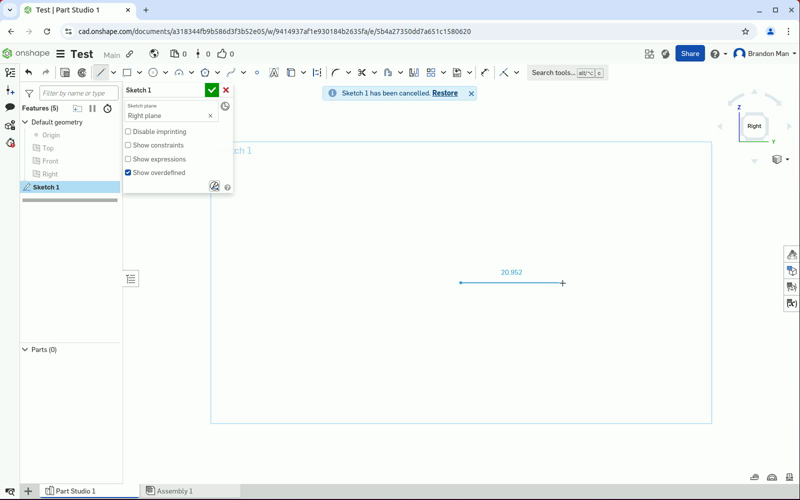
click(562, 282)
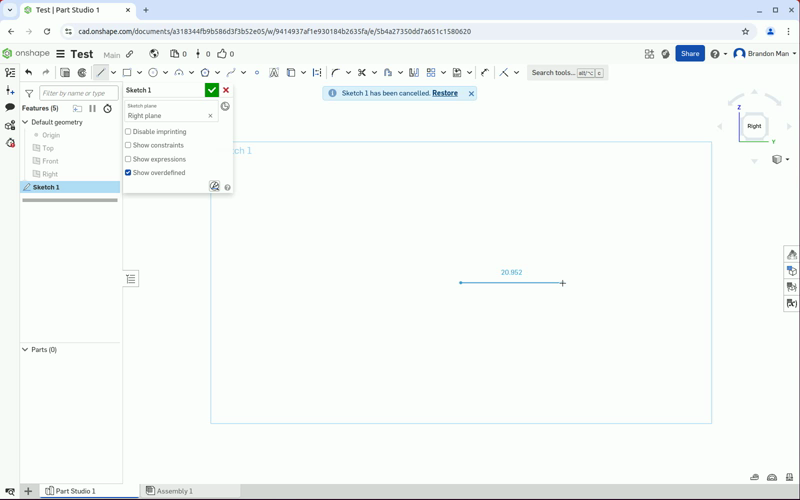
key_up(shift)
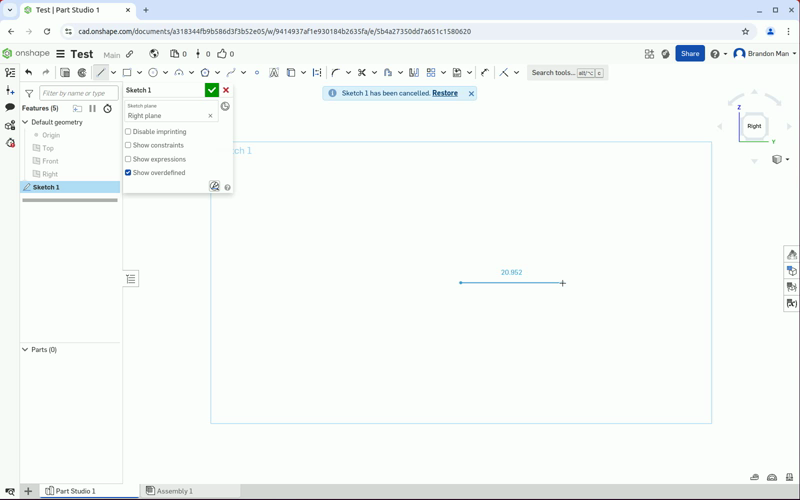
key(esc)
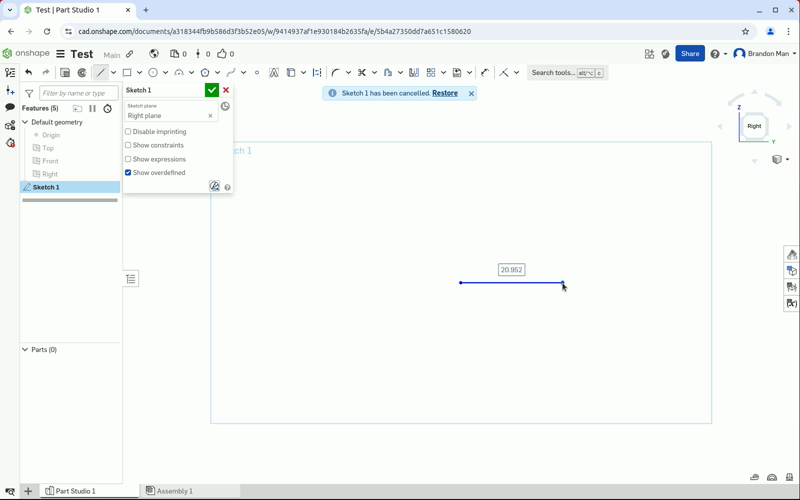
key(a)
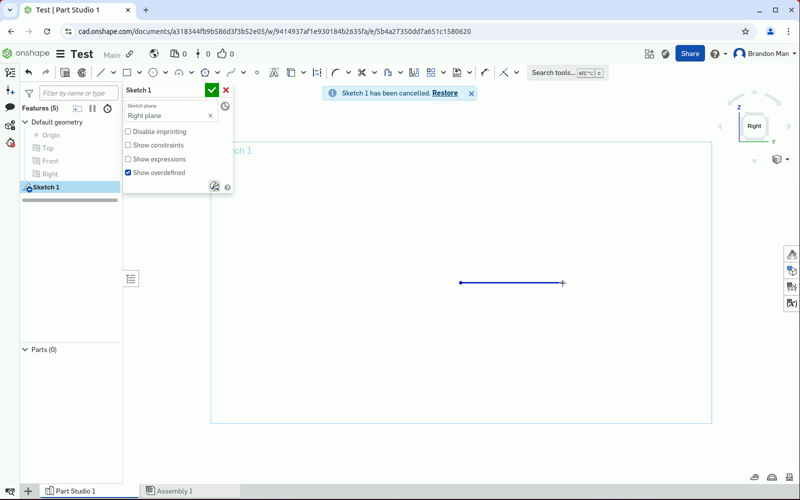
mouse_move(562, 282)
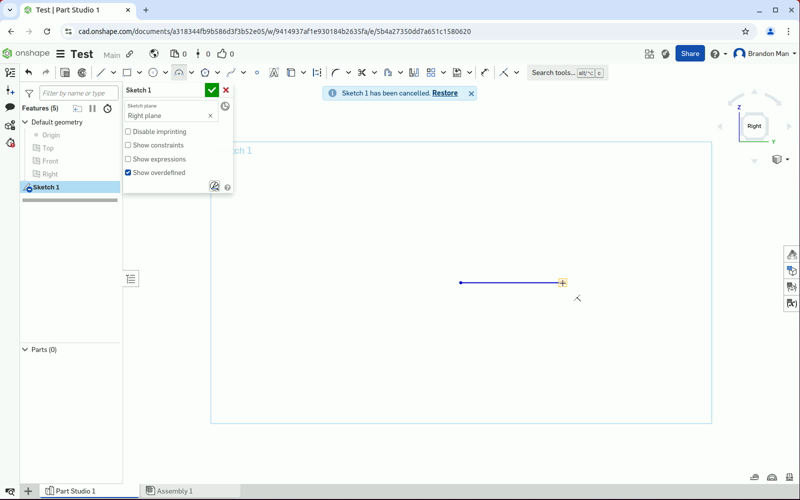
click(562, 282)
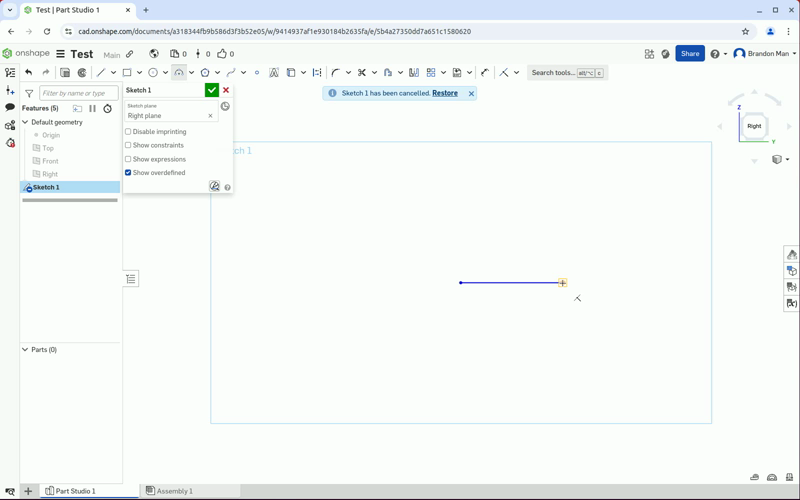
key_down(shift)
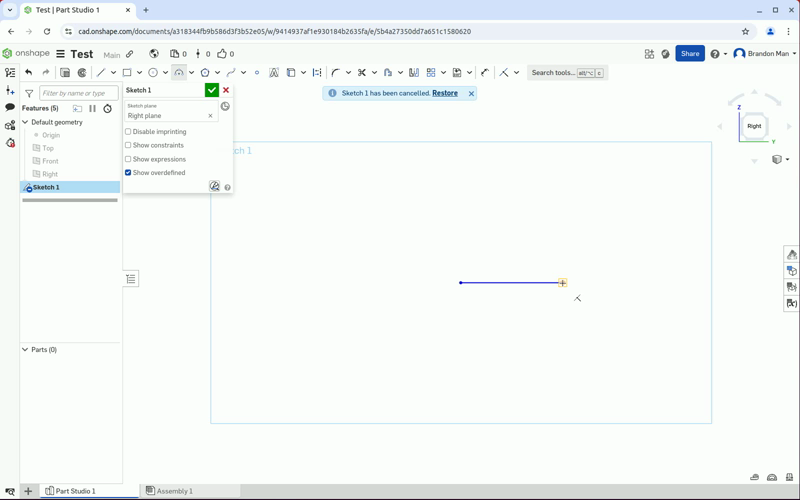
mouse_move(573, 272)
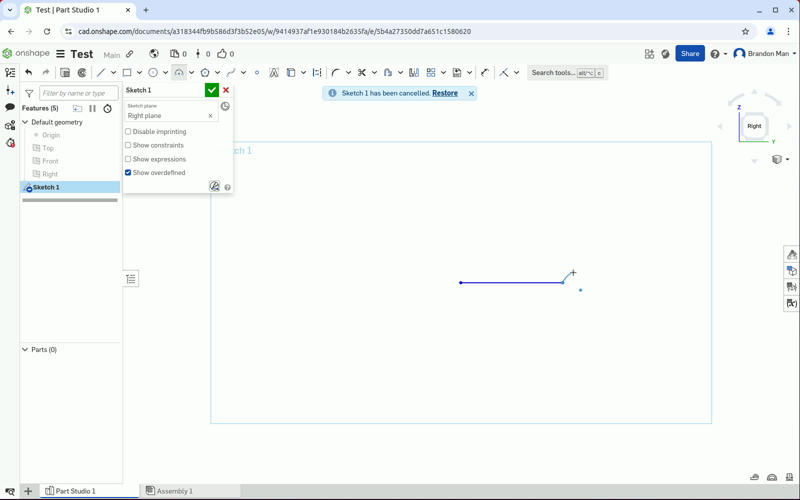
click(573, 272)
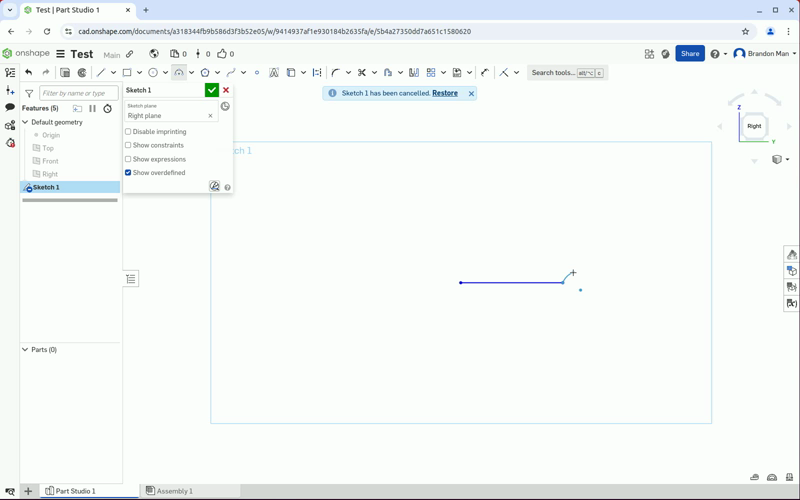
mouse_move(570, 279)
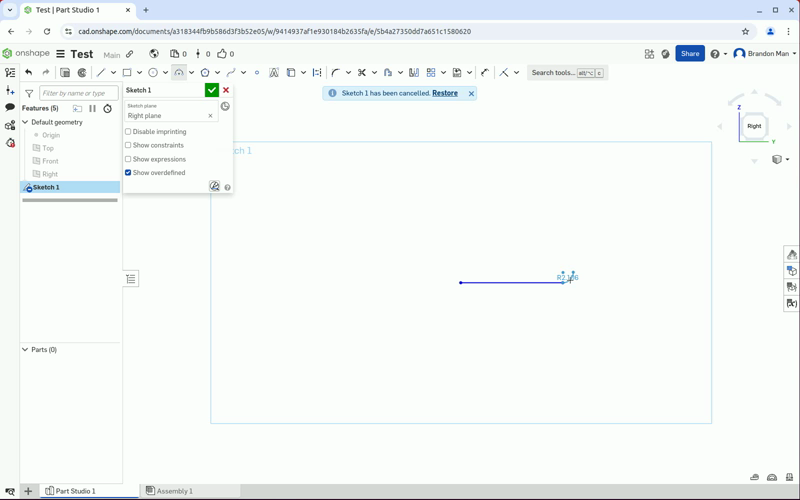
click(570, 279)
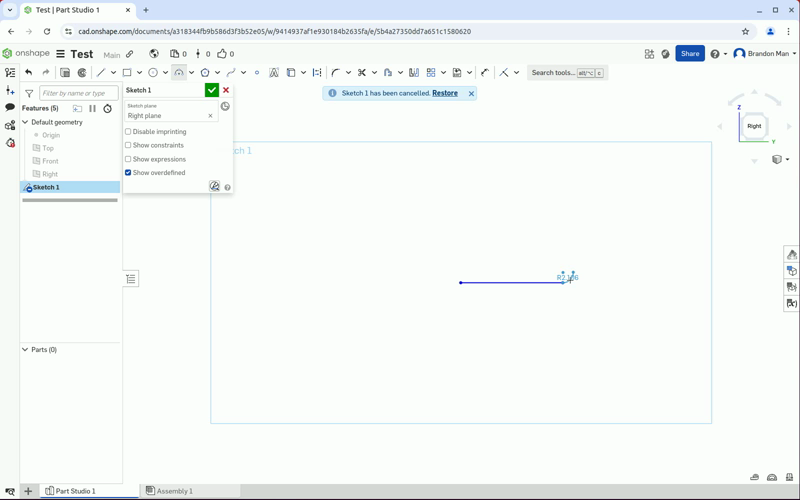
key_up(shift)
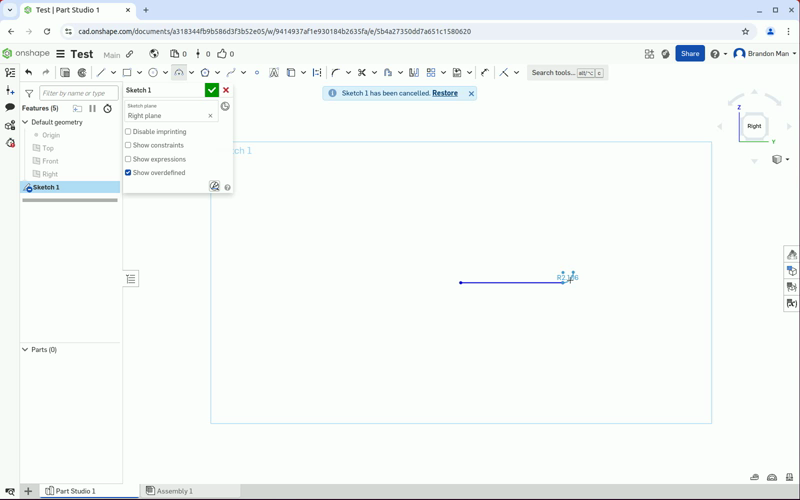
key(esc)
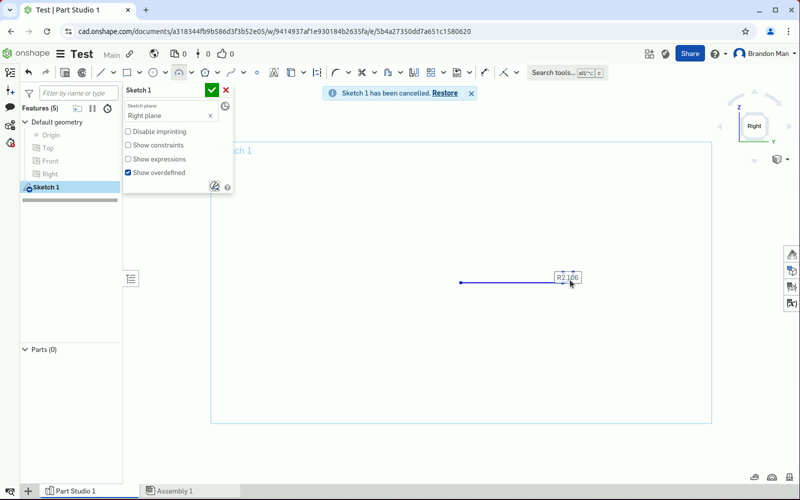
key(l)
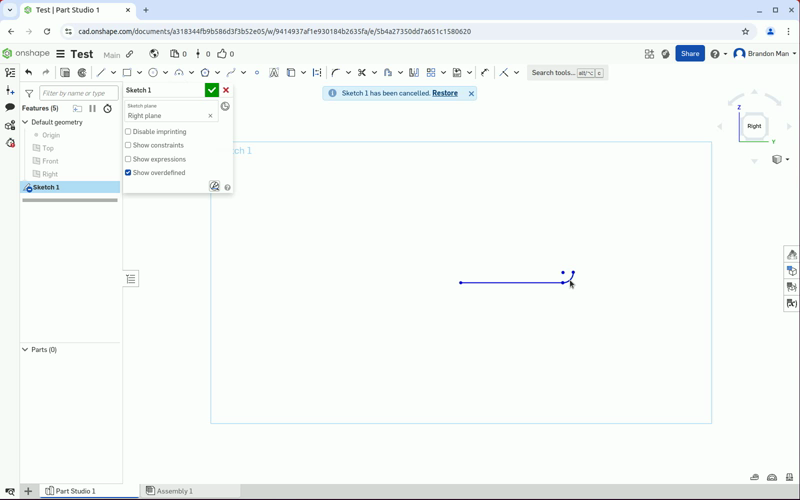
mouse_move(573, 272)
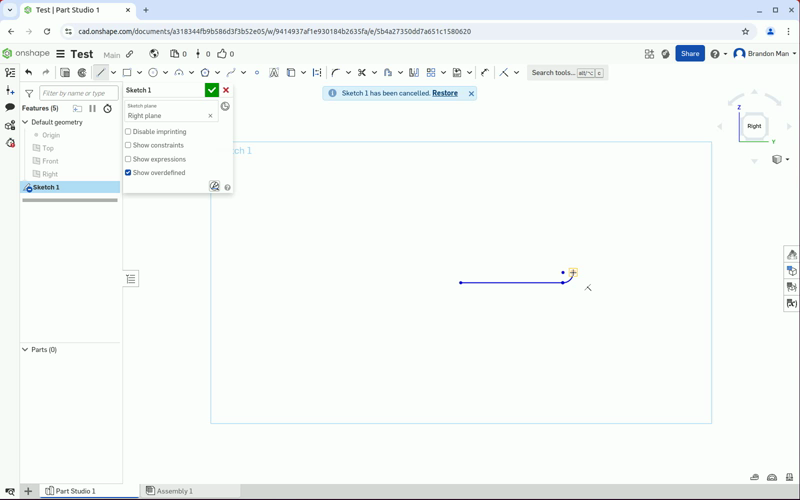
click(573, 272)
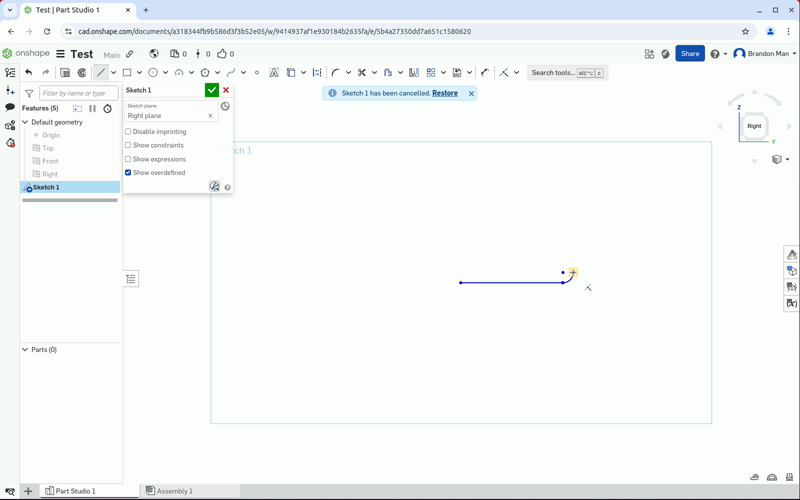
key_down(shift)
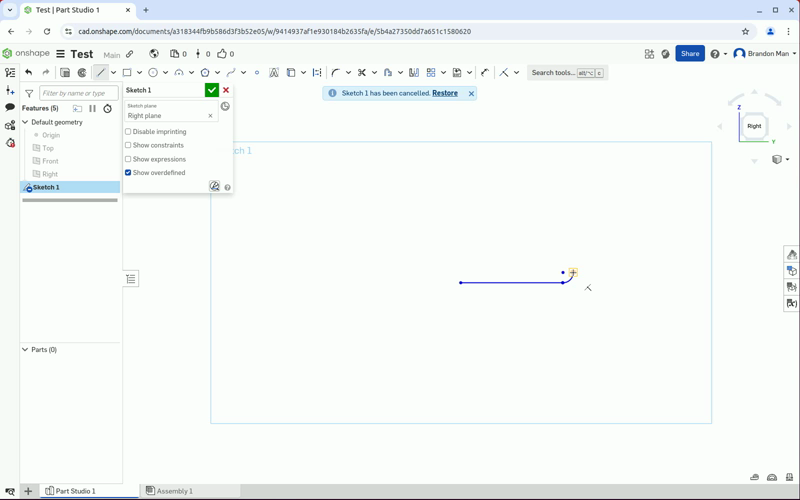
mouse_move(573, 181)
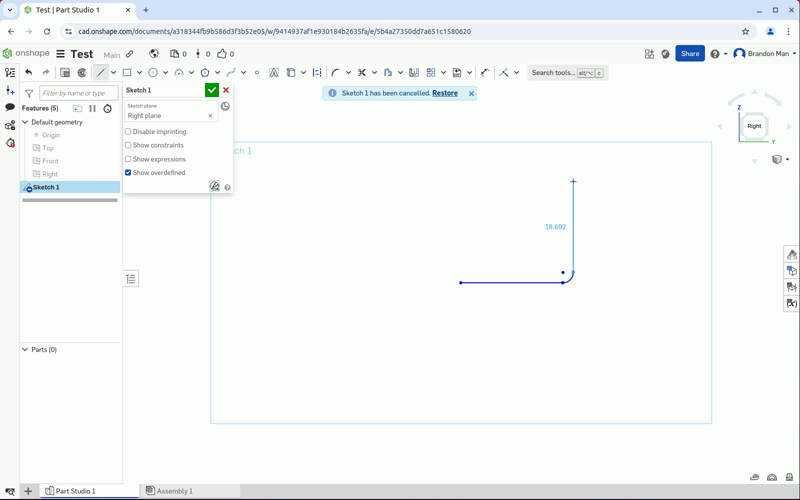
click(573, 181)
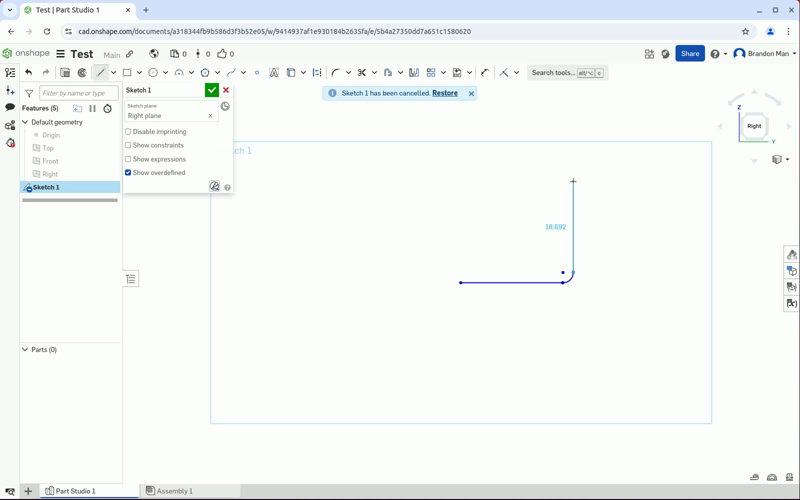
key_up(shift)
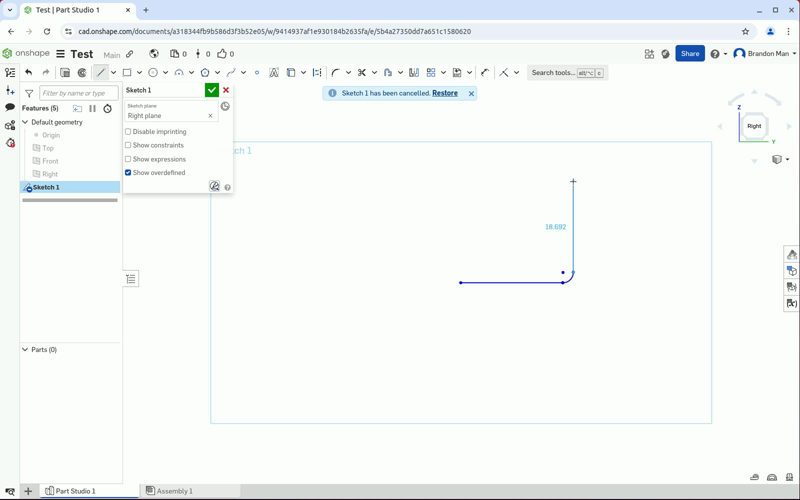
key_down(shift)
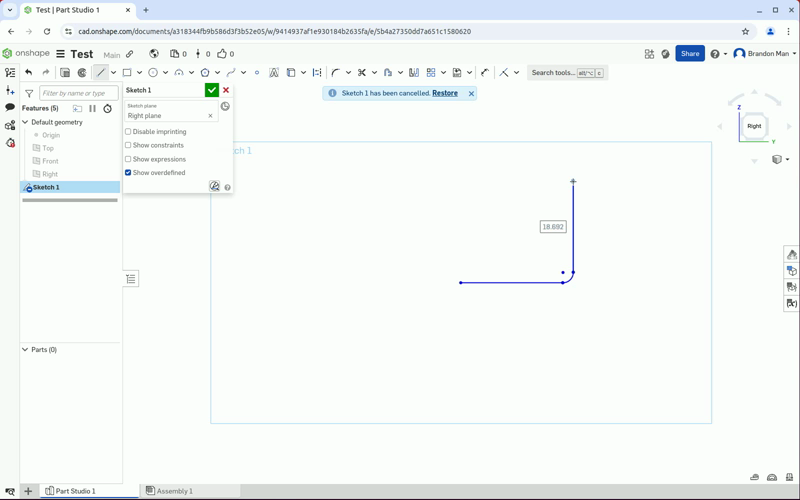
mouse_move(589, 181)
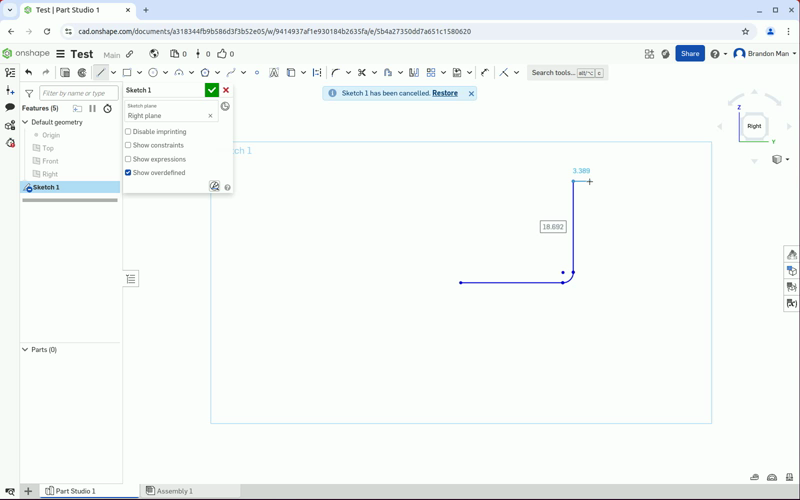
mouse_move(566, 181)
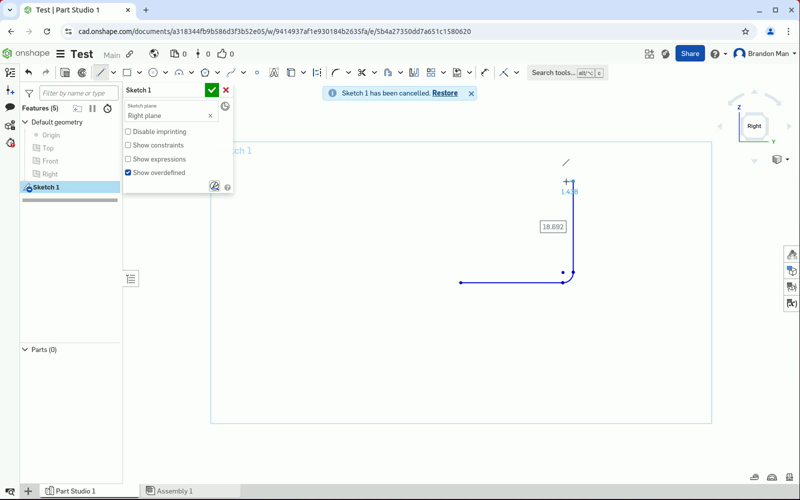
scroll(6)
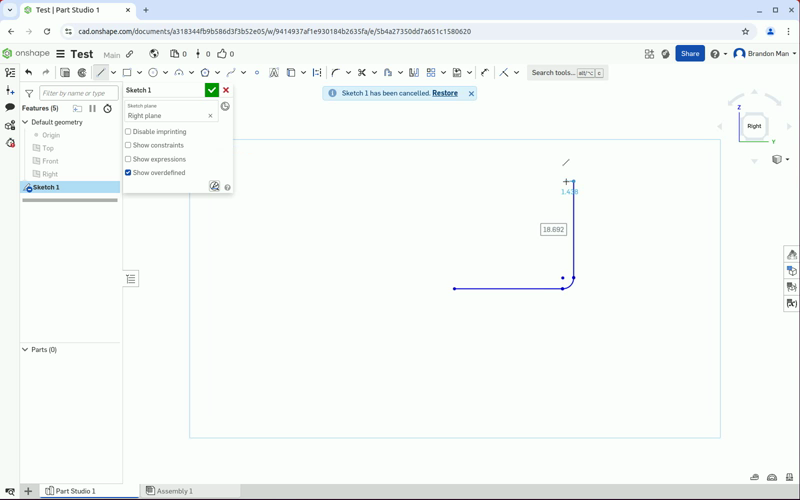
scroll(6)
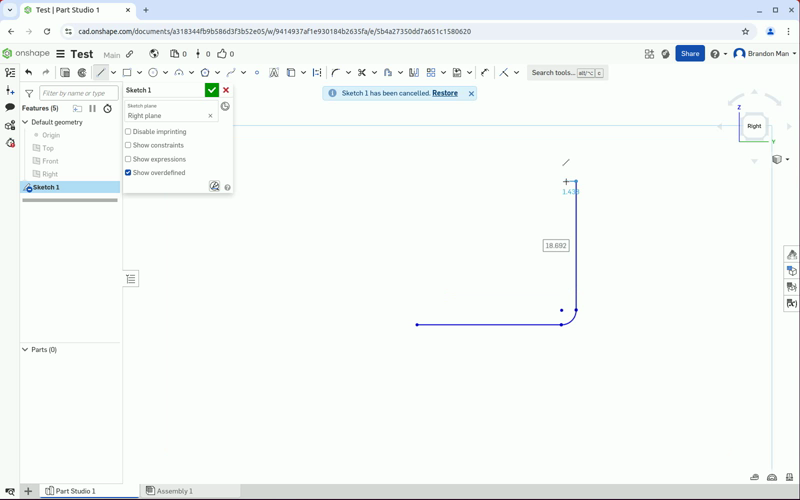
scroll(6)
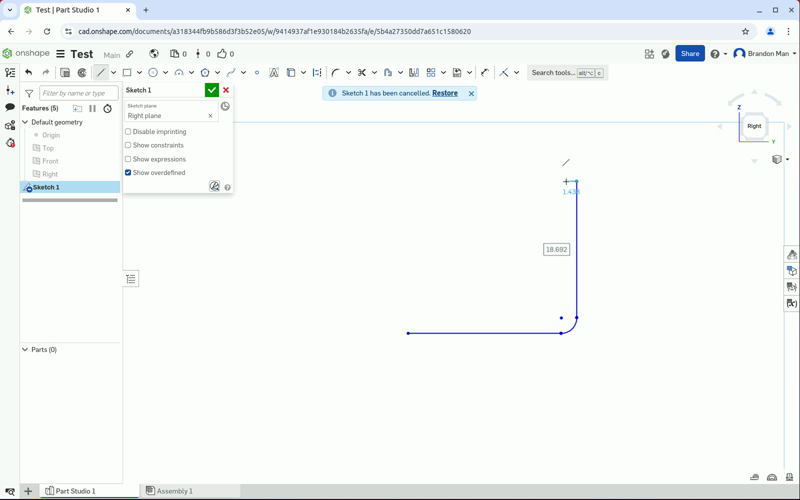
scroll(6)
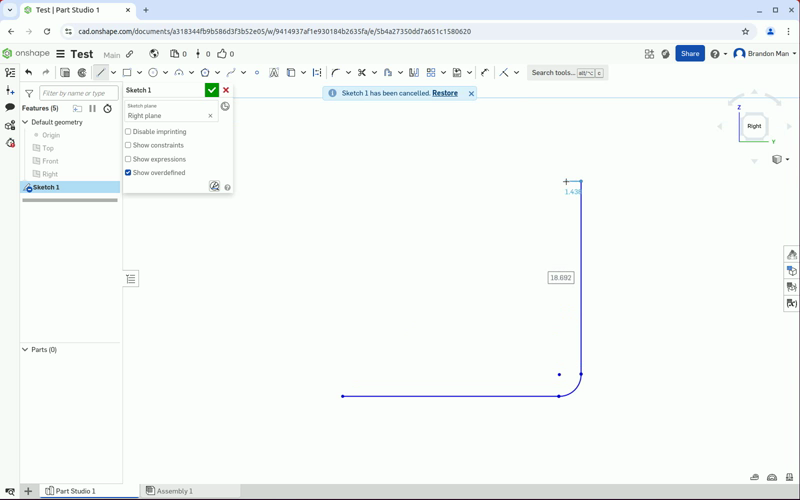
scroll(6)
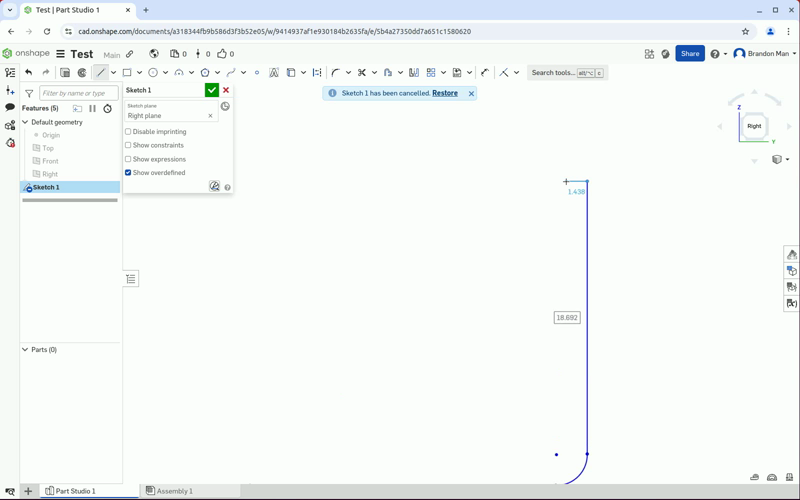
scroll(6)
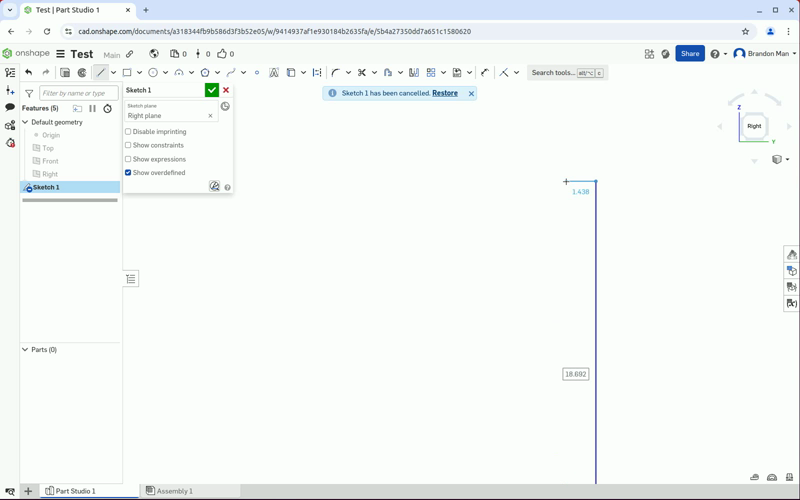
scroll(6)
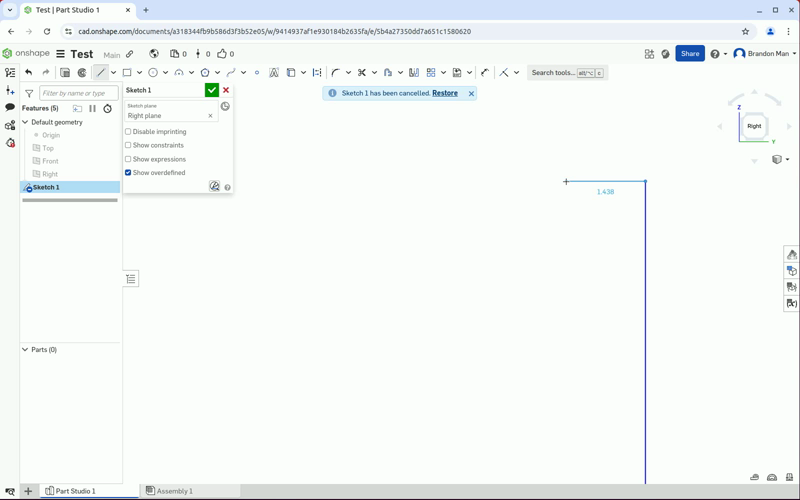
click(566, 181)
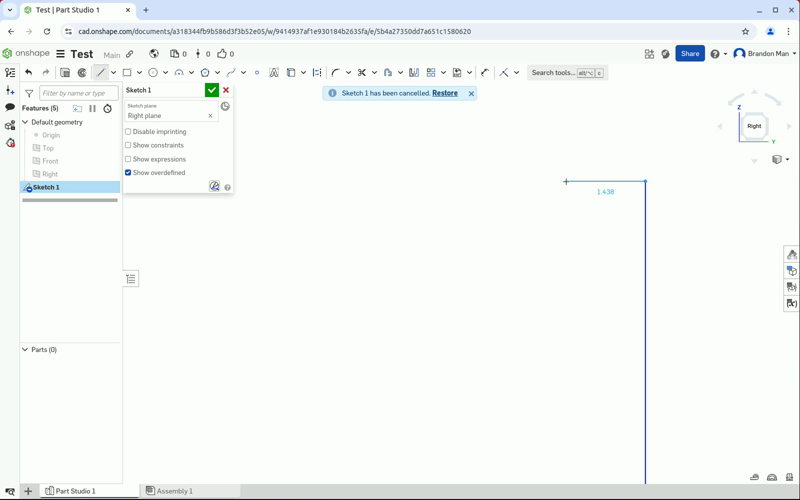
scroll(-6)
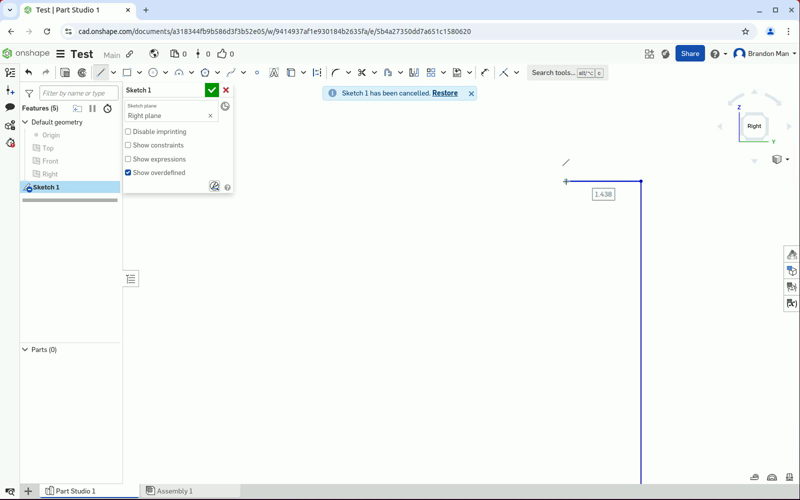
scroll(-6)
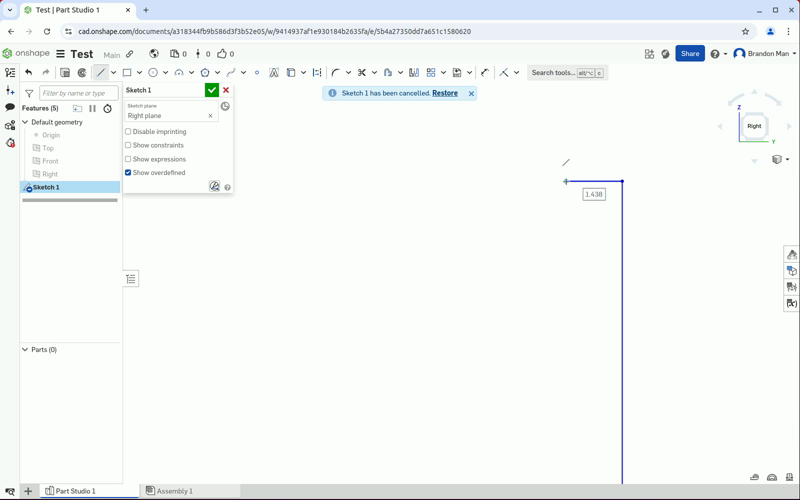
scroll(-6)
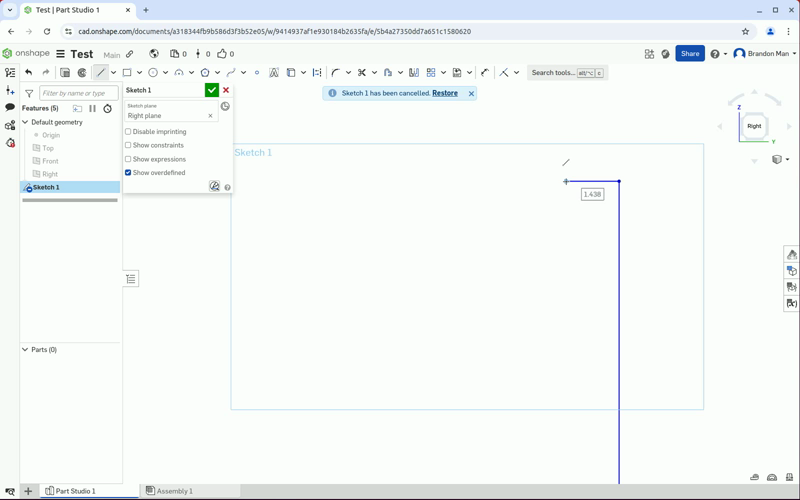
scroll(-6)
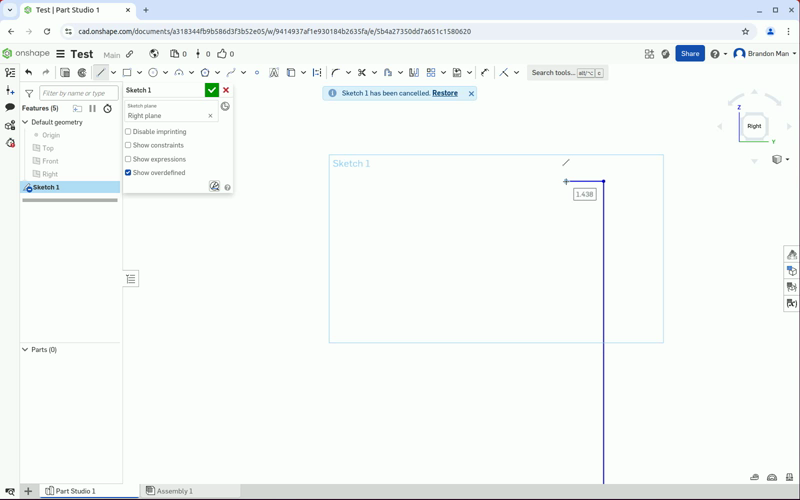
scroll(-6)
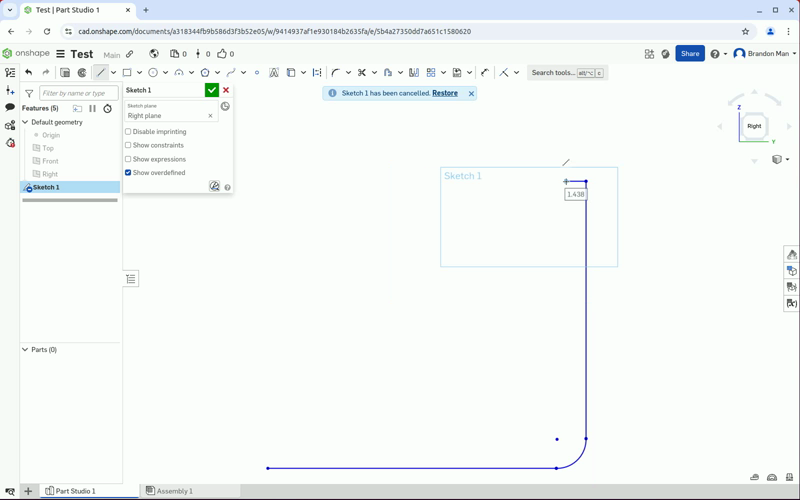
scroll(-6)
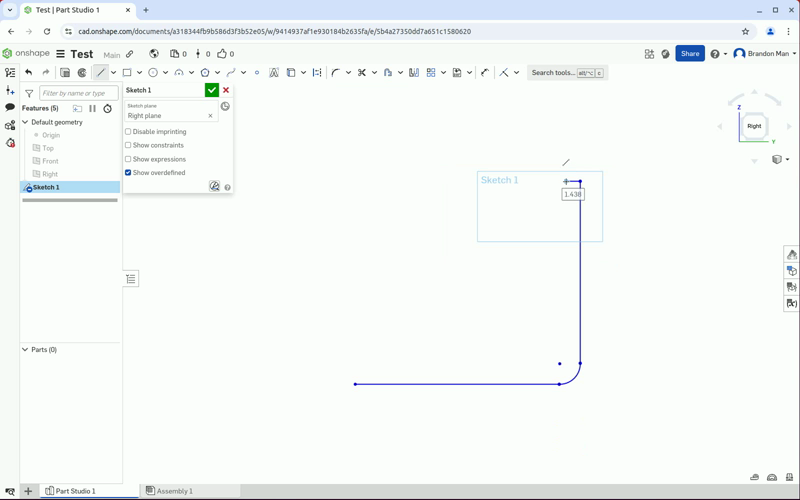
scroll(-6)
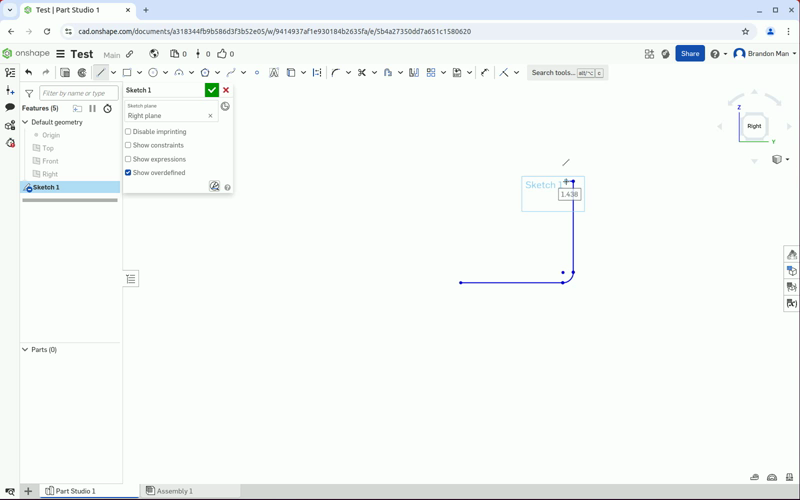
key_up(shift)
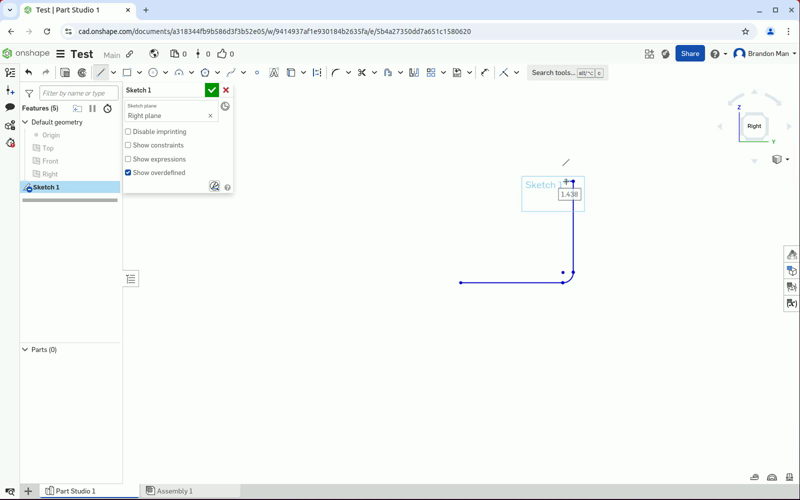
key_down(shift)
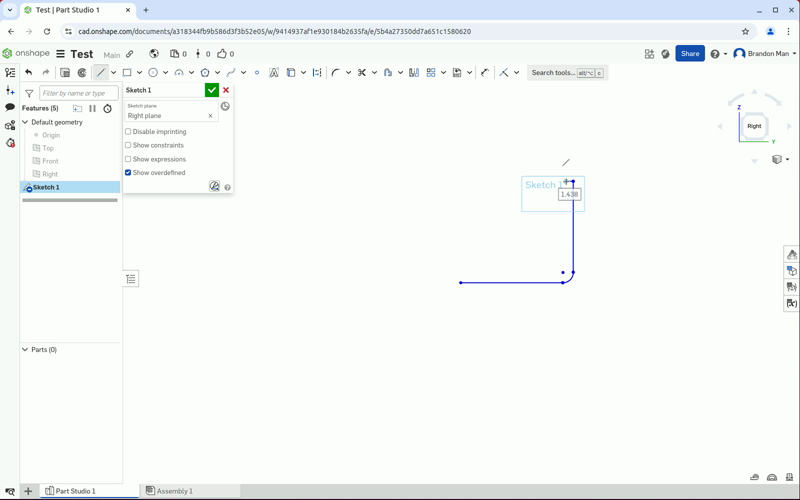
mouse_move(566, 272)
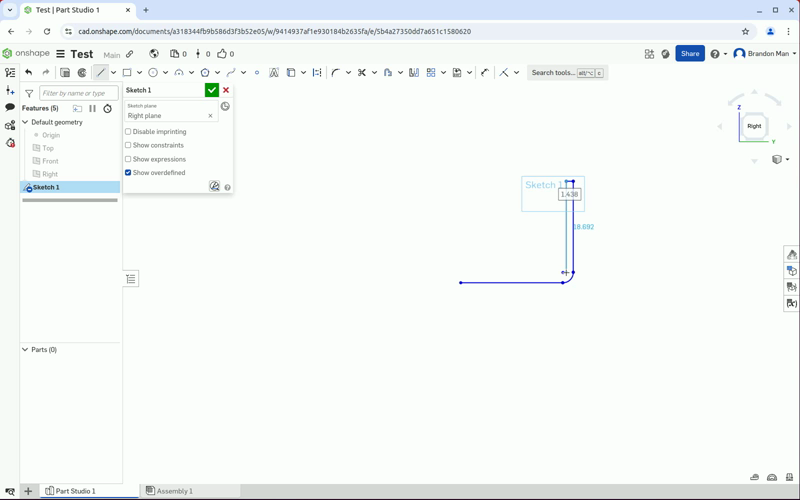
scroll(6)
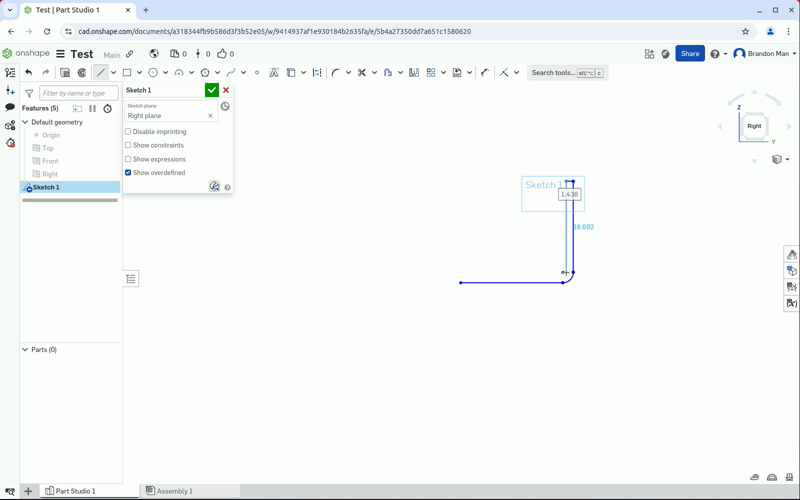
scroll(6)
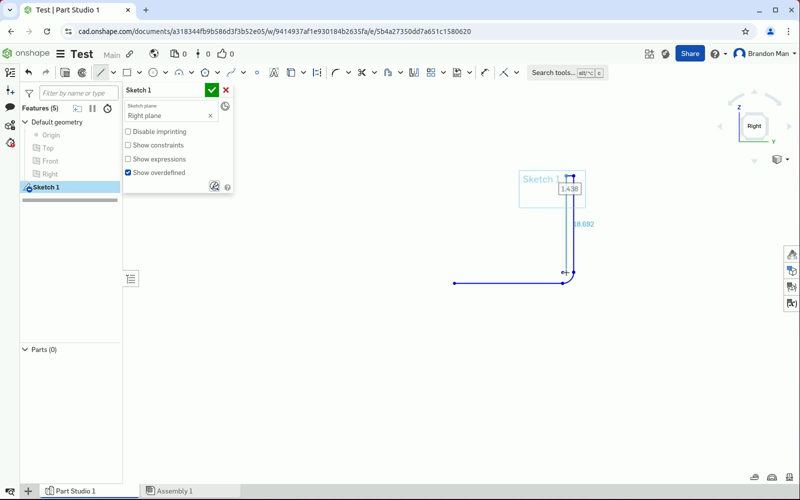
scroll(6)
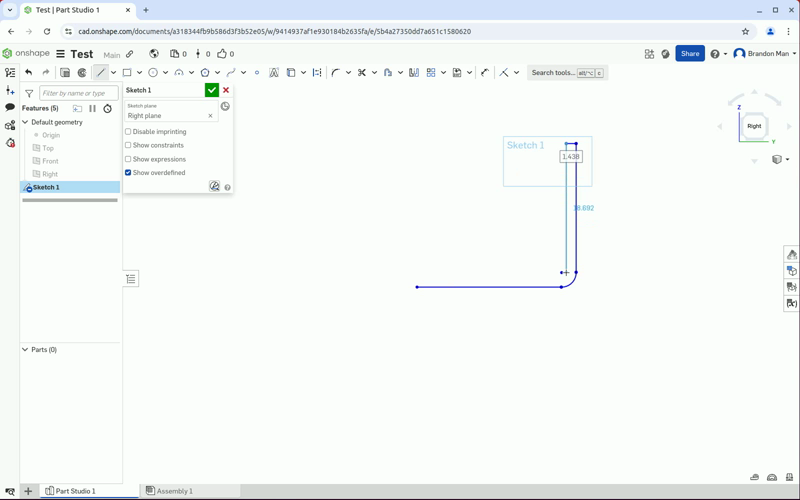
scroll(6)
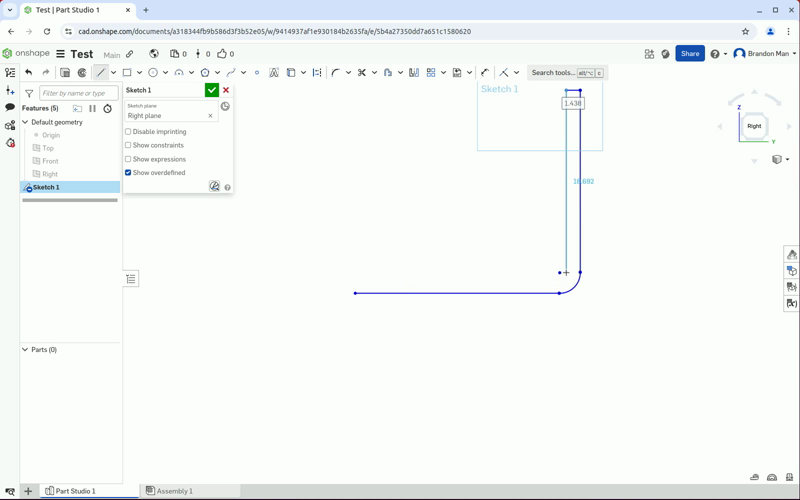
scroll(6)
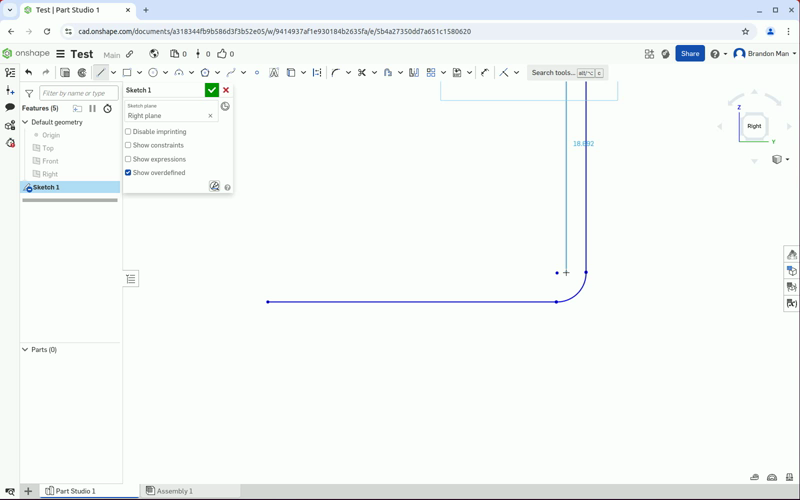
scroll(6)
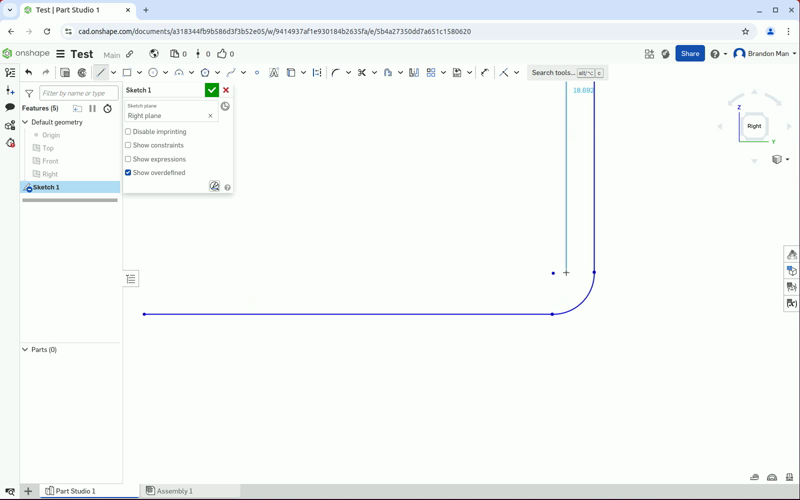
scroll(6)
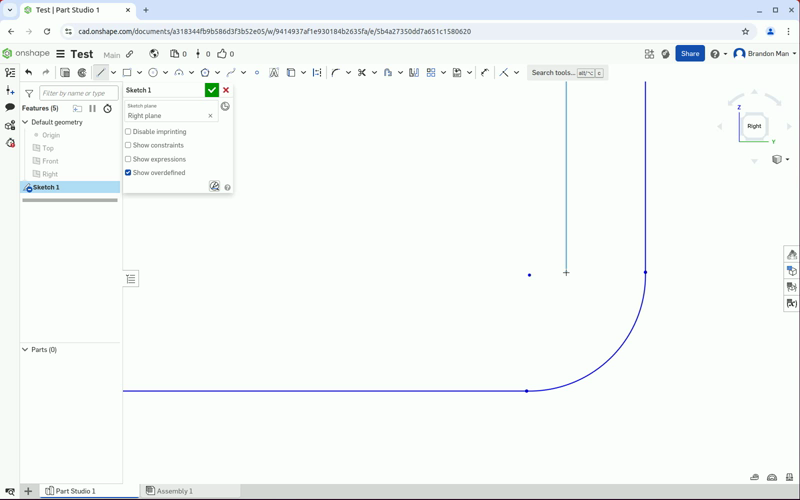
click(566, 272)
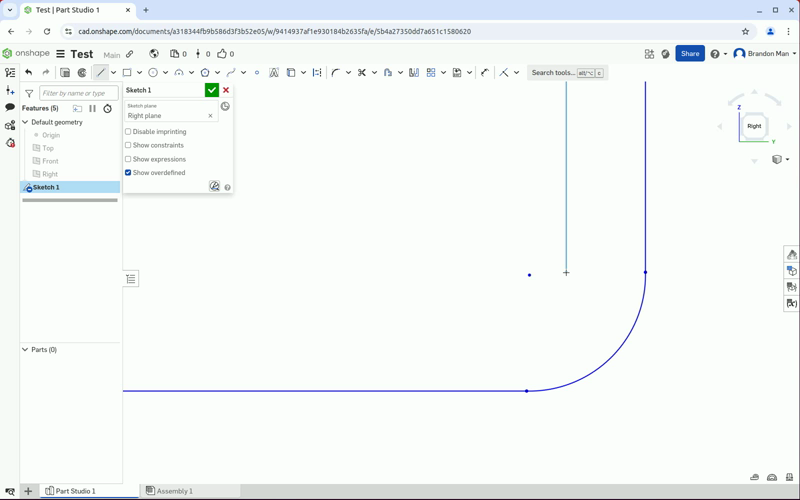
scroll(-6)
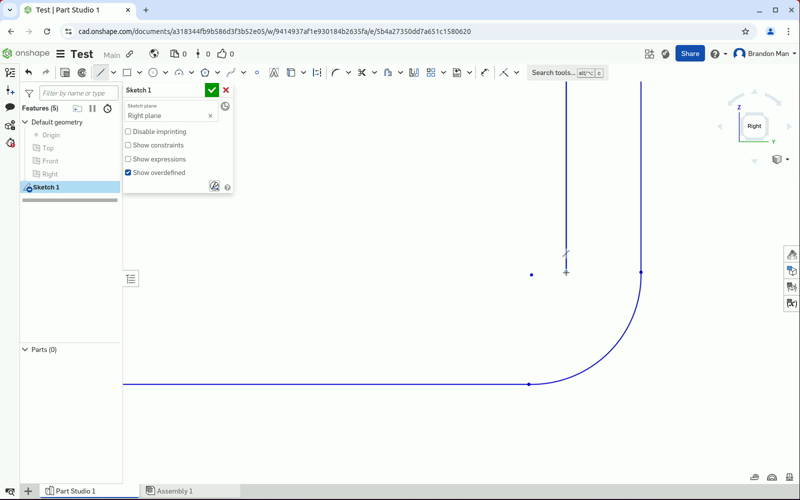
scroll(-6)
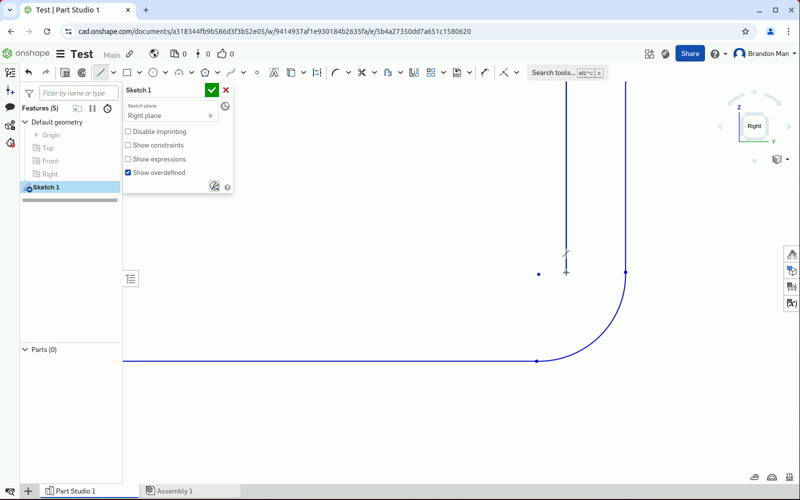
scroll(-6)
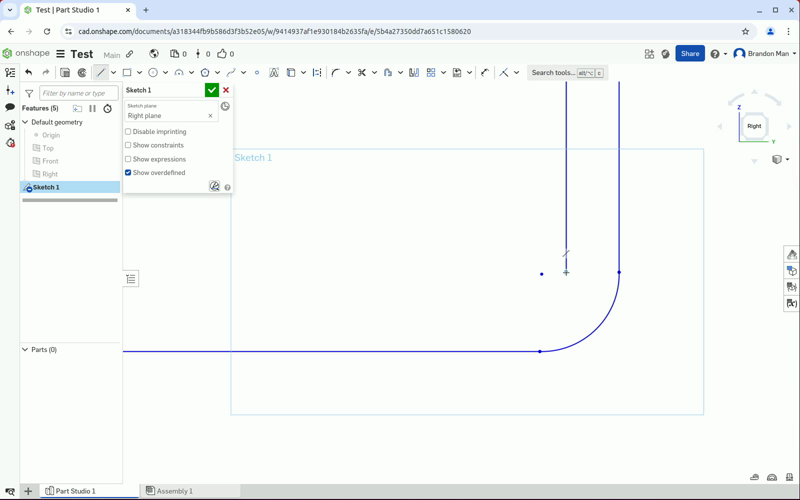
scroll(-6)
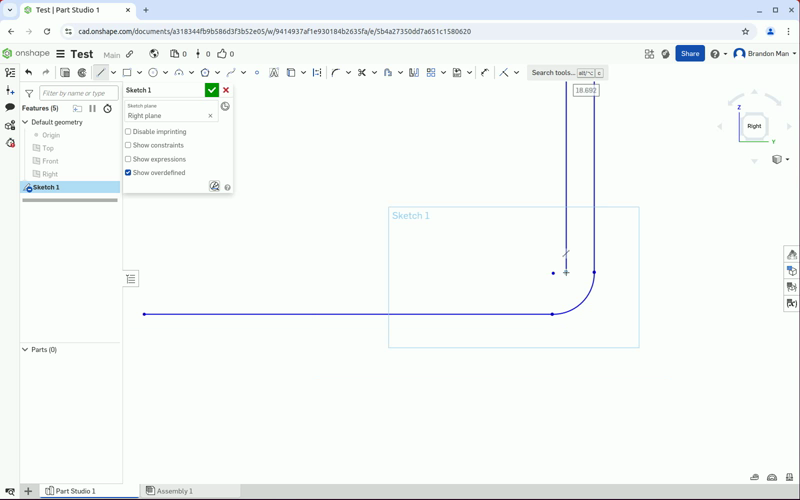
scroll(-6)
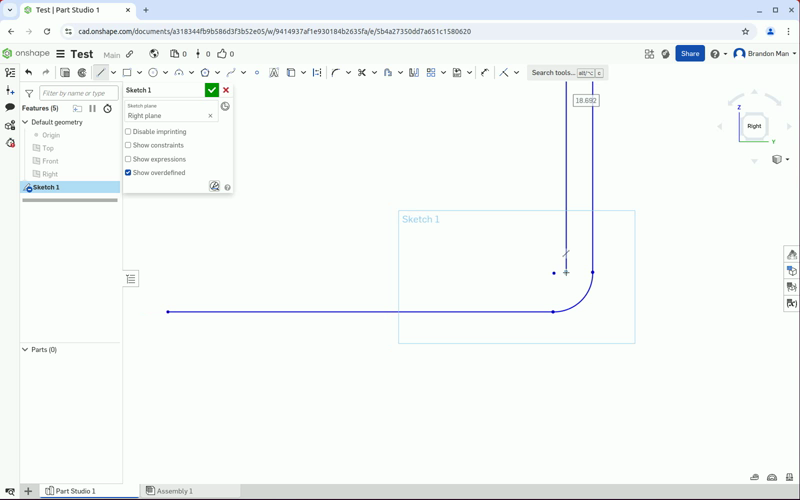
scroll(-6)
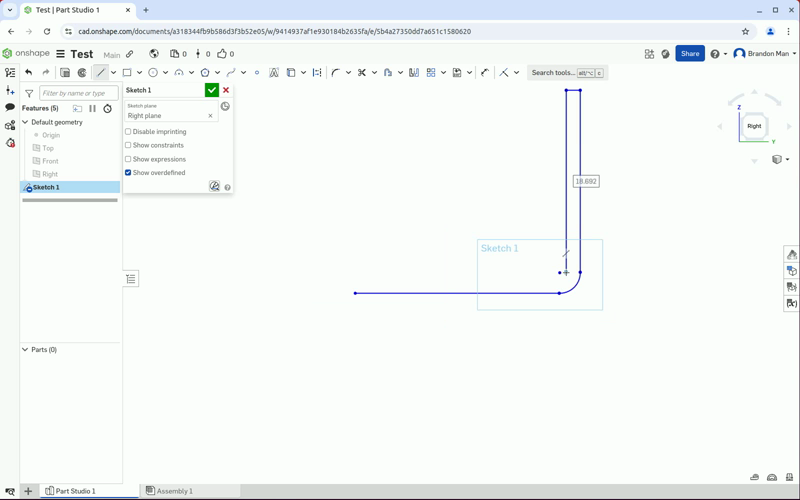
scroll(-6)
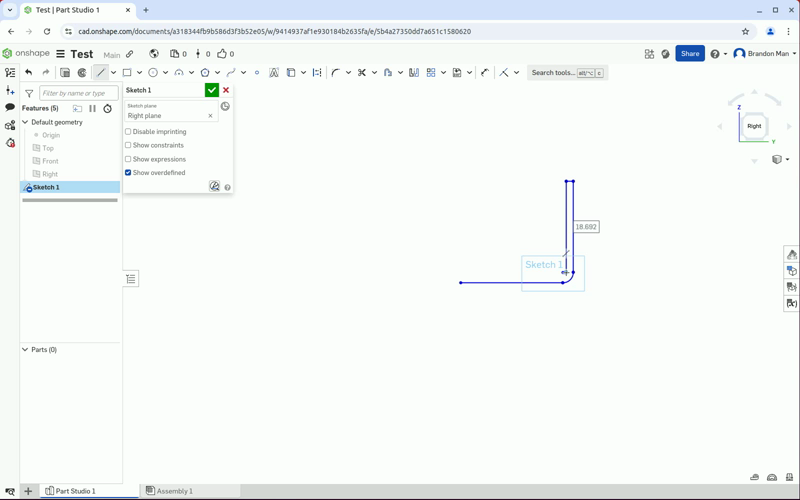
key_up(shift)
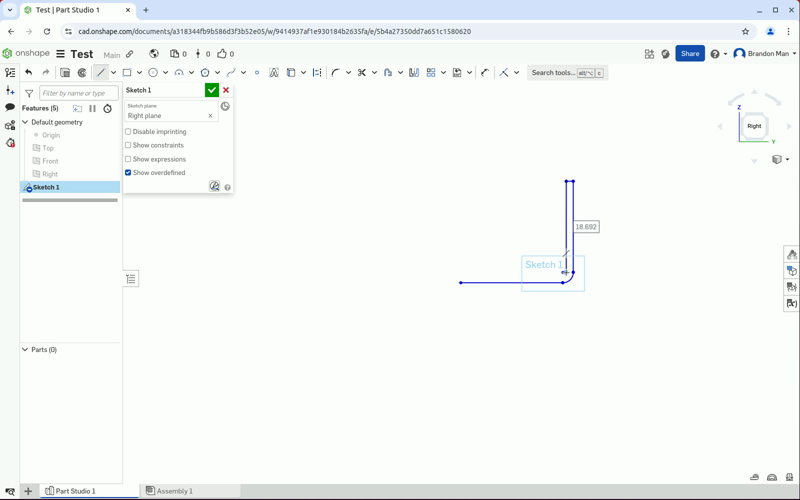
key(esc)
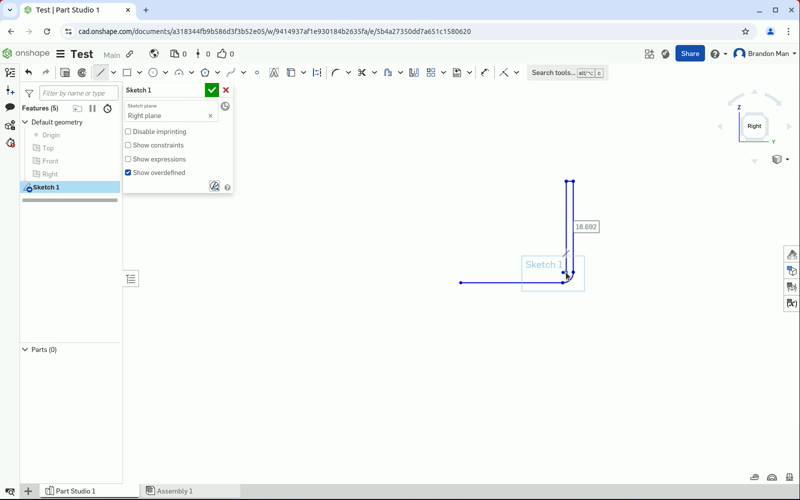
key(a)
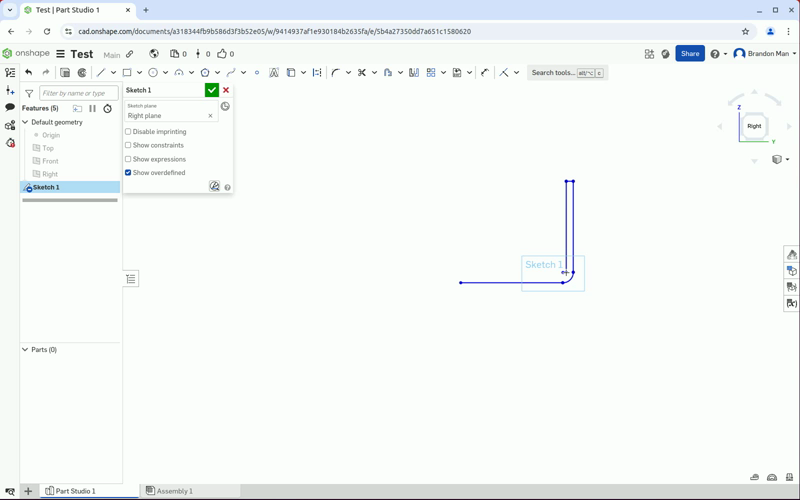
mouse_move(566, 272)
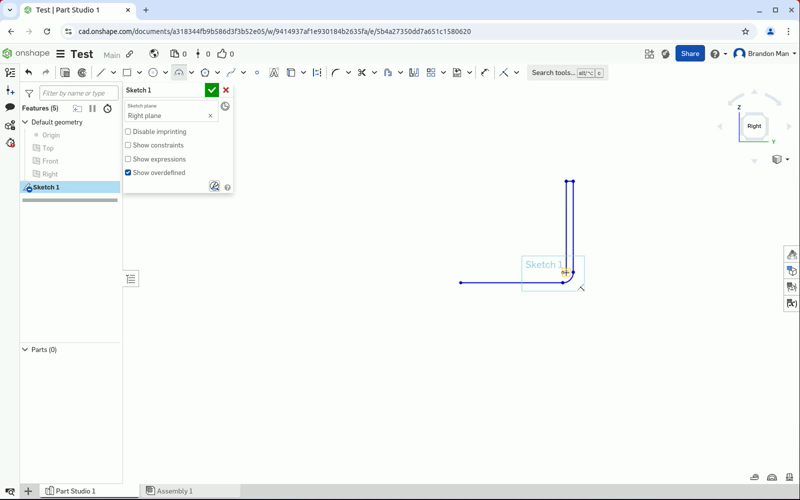
scroll(6)
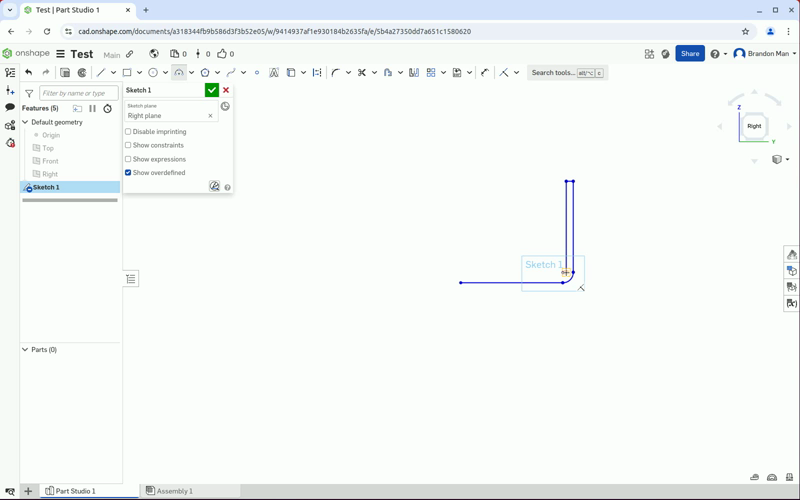
scroll(6)
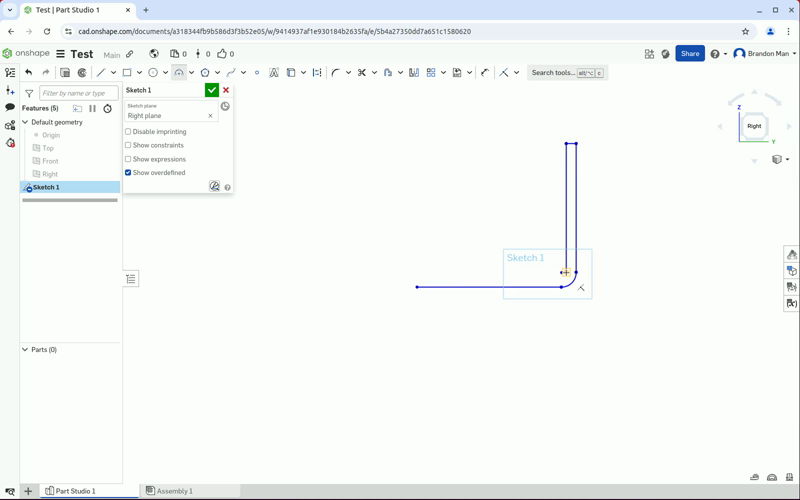
scroll(6)
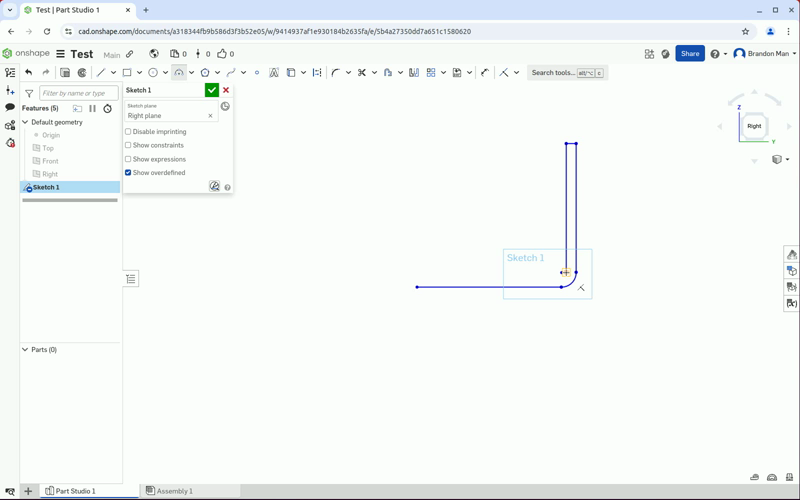
scroll(6)
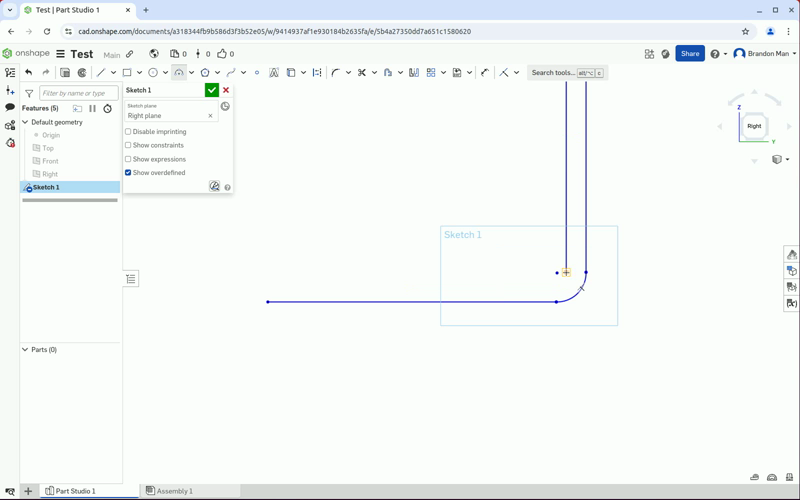
scroll(6)
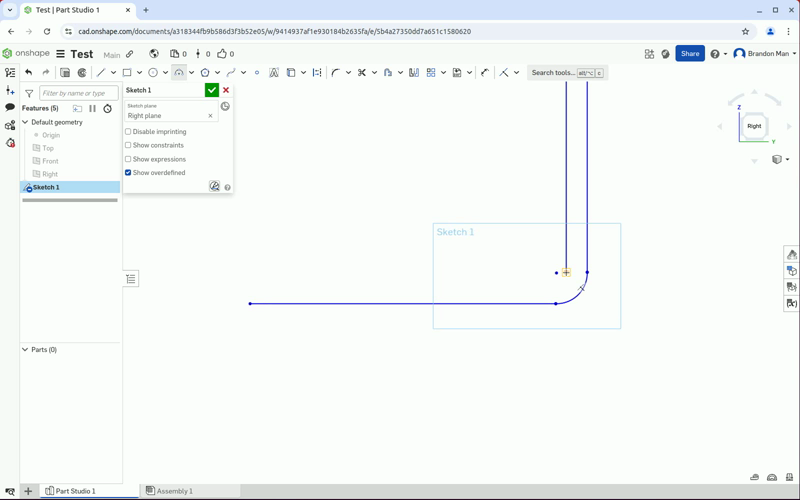
scroll(6)
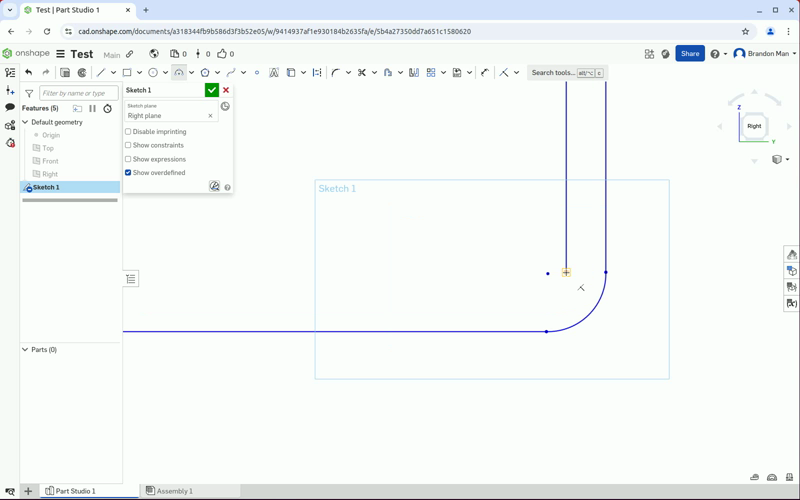
scroll(6)
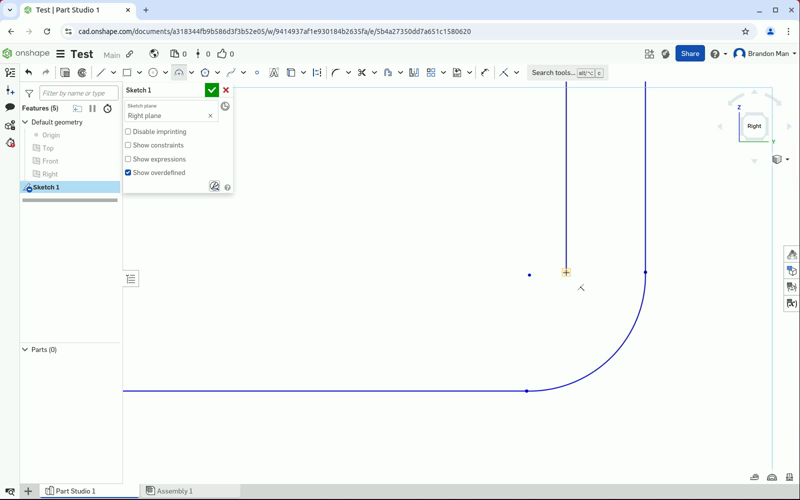
click(566, 272)
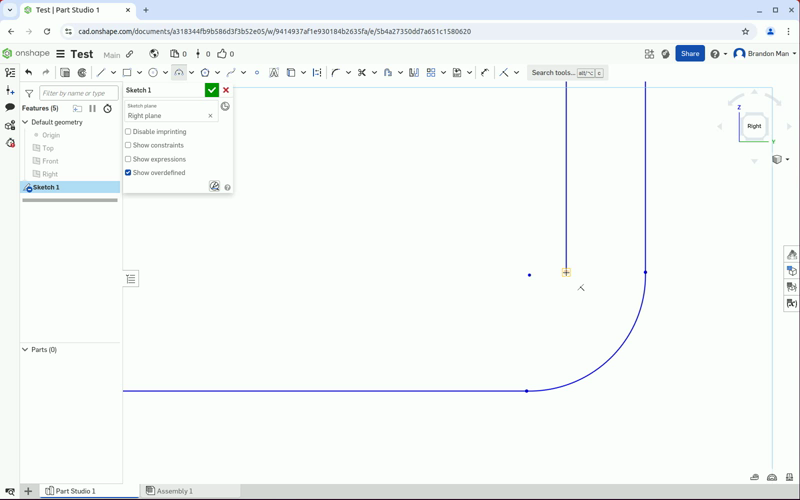
scroll(-6)
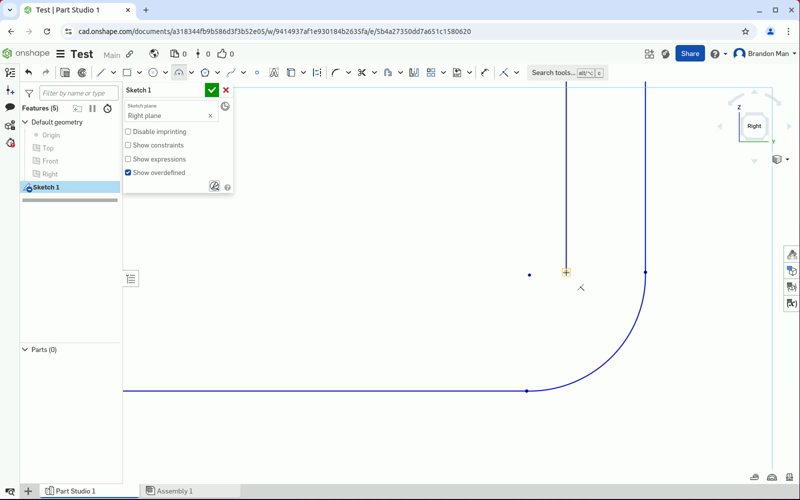
scroll(-6)
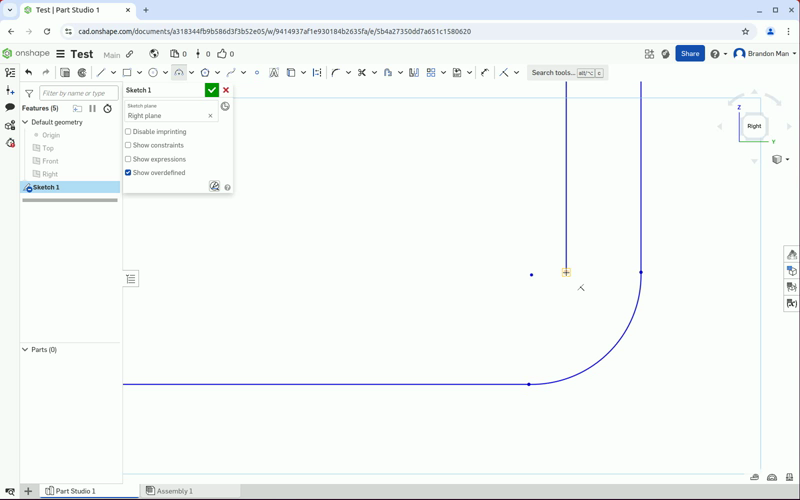
scroll(-6)
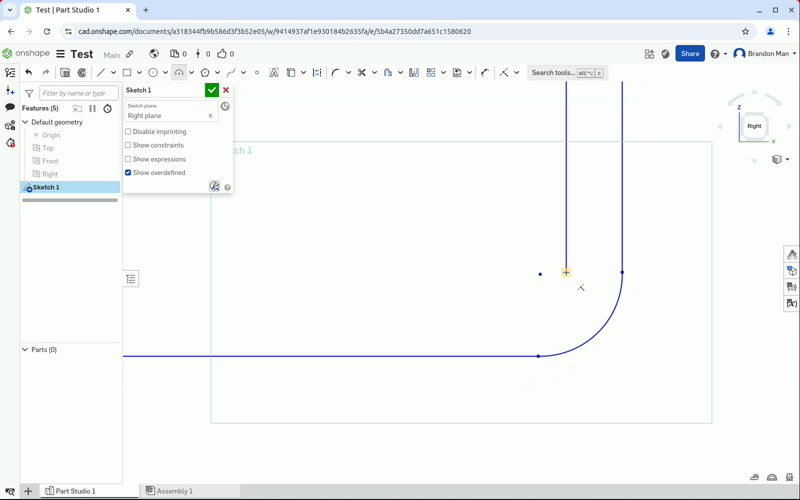
scroll(-6)
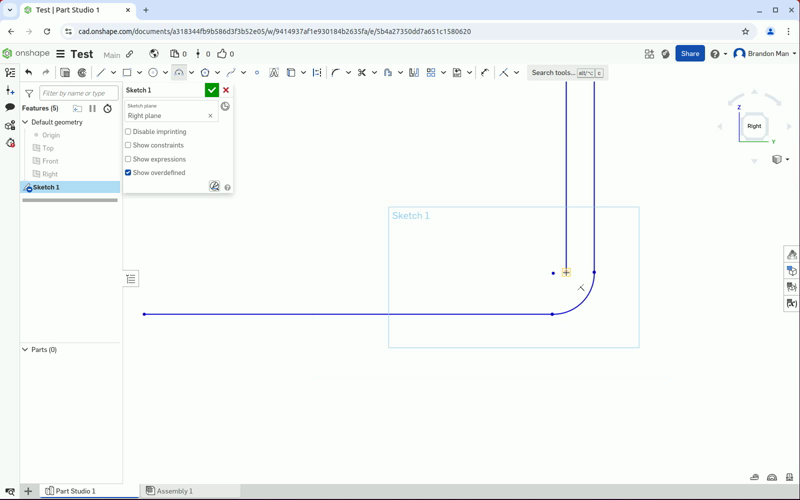
scroll(-6)
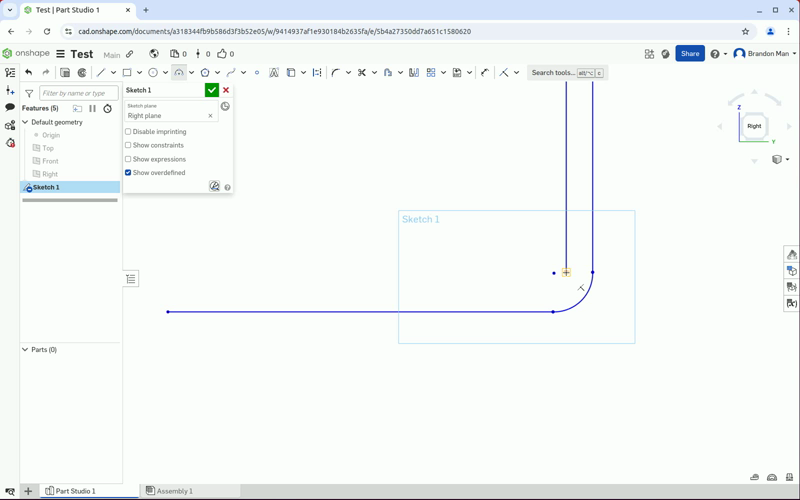
scroll(-6)
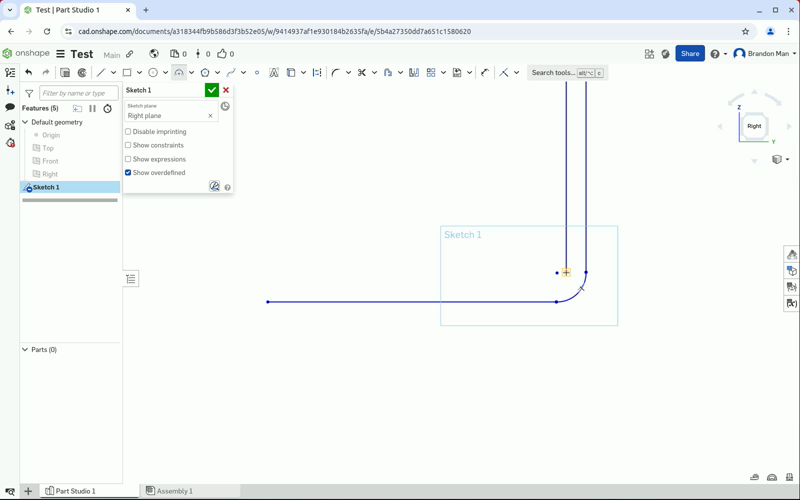
scroll(-6)
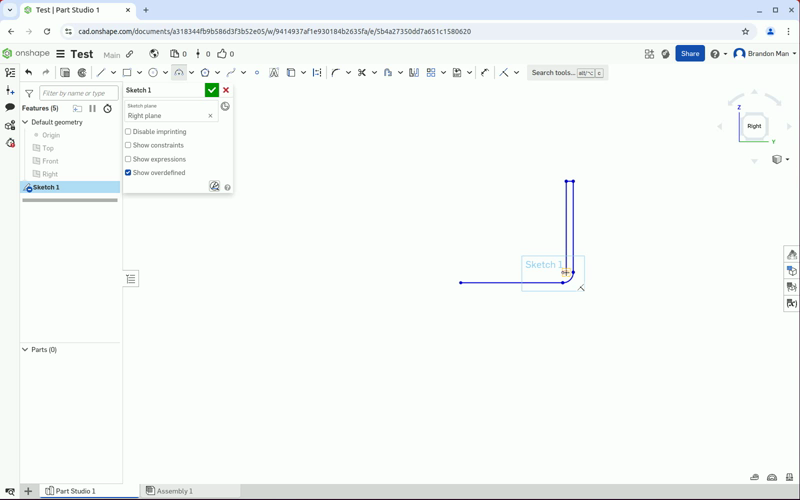
key_down(shift)
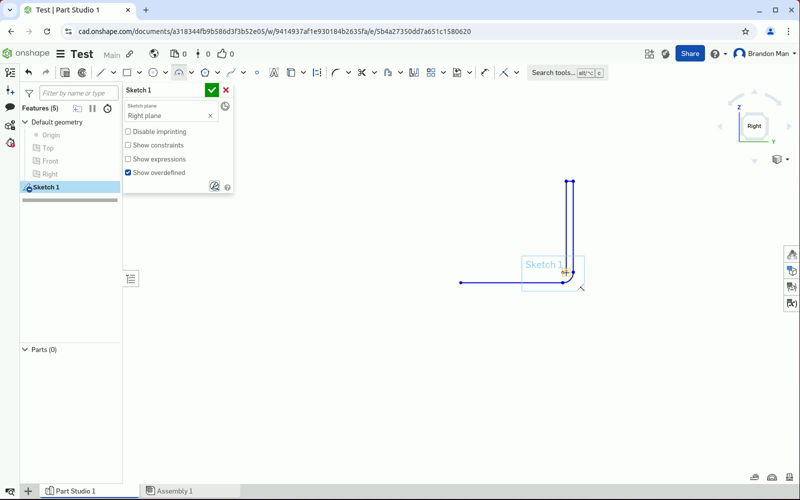
mouse_move(562, 275)
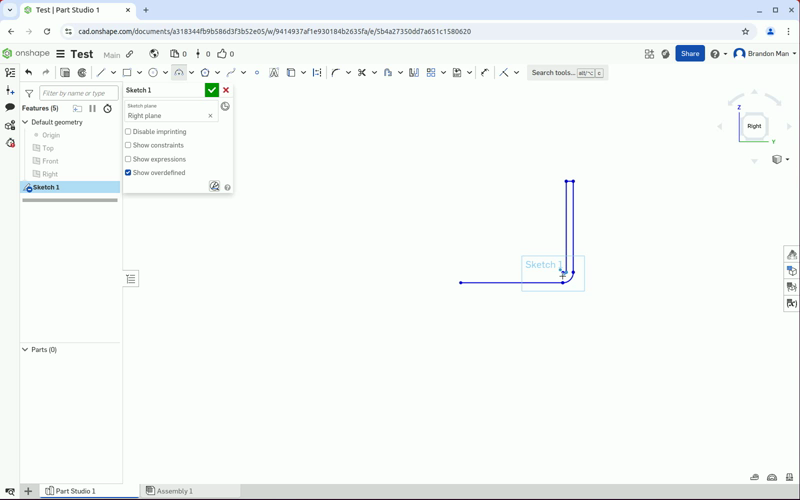
scroll(6)
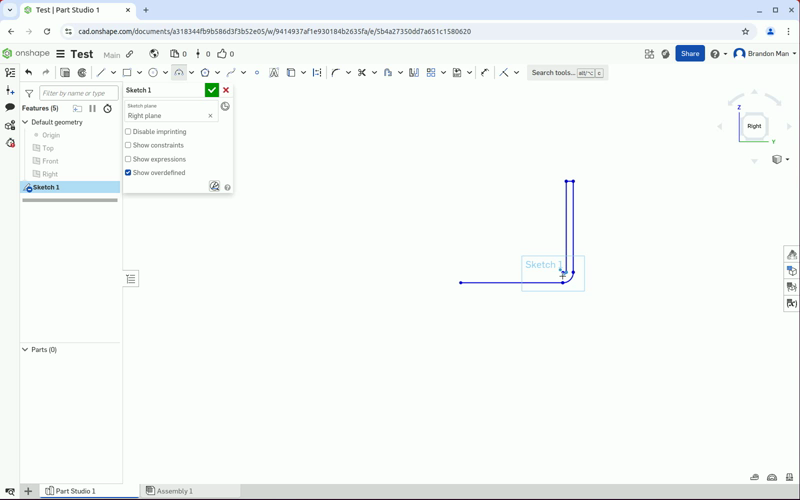
scroll(6)
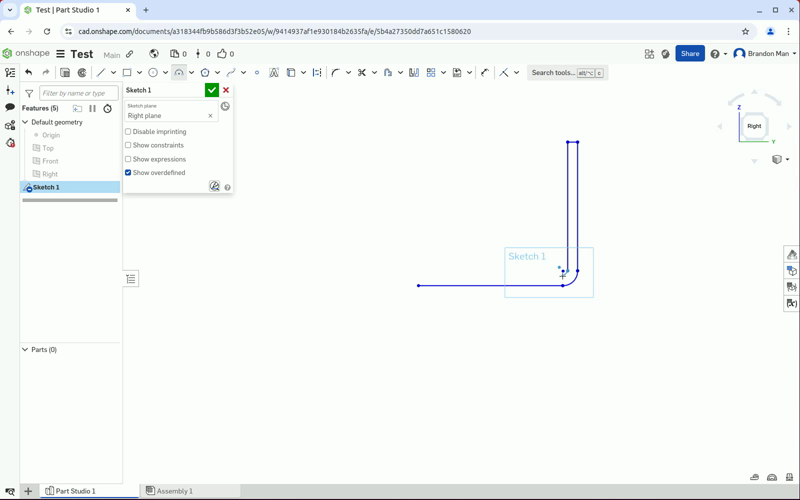
scroll(6)
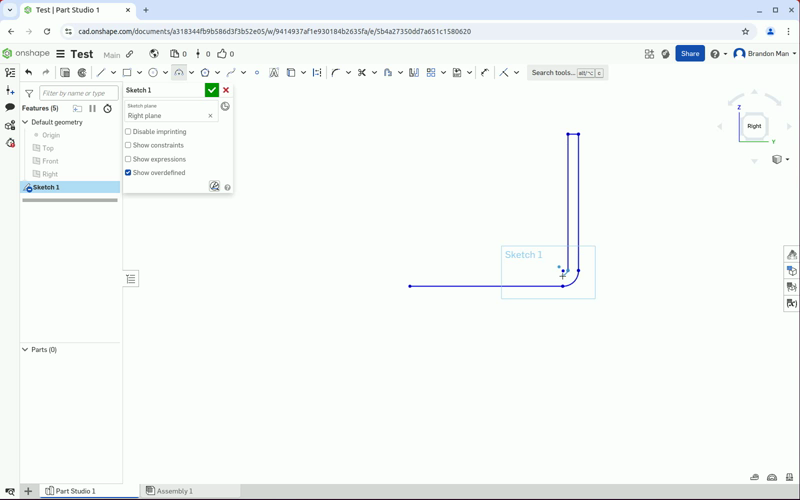
scroll(6)
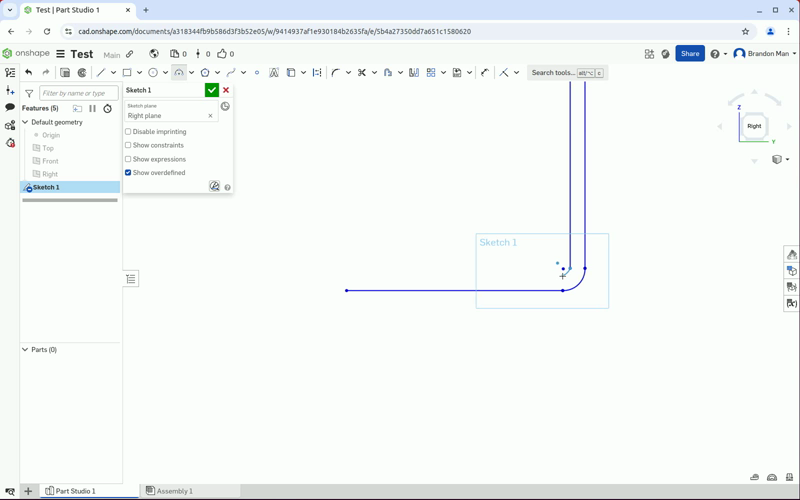
scroll(6)
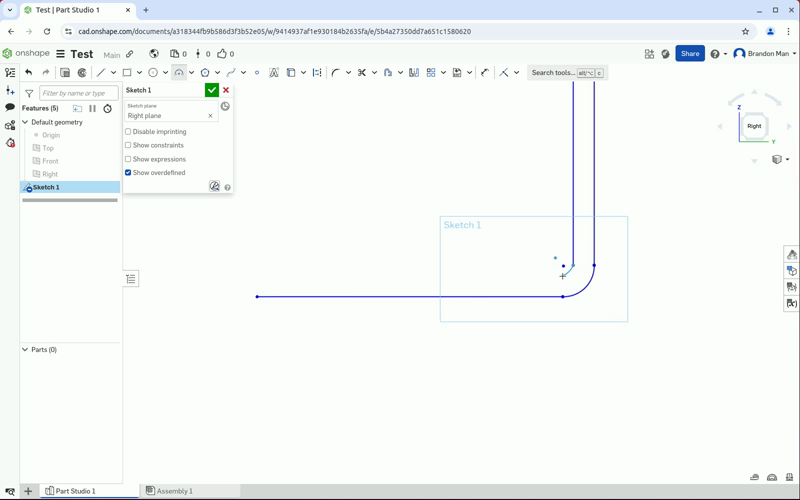
scroll(6)
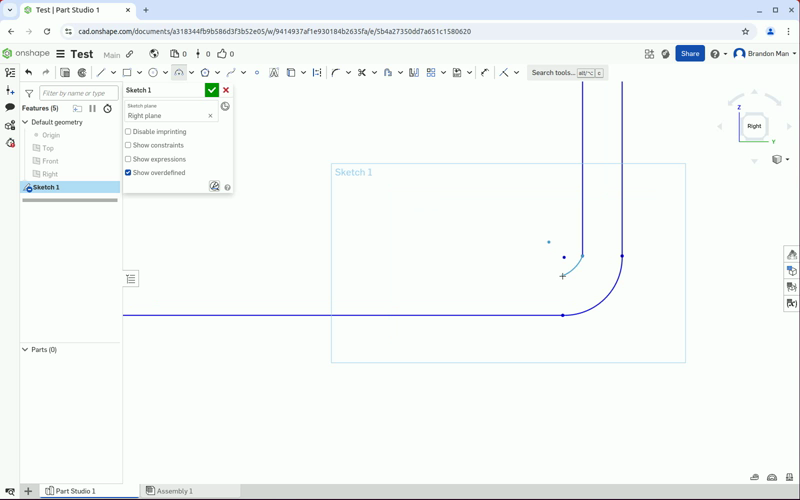
scroll(6)
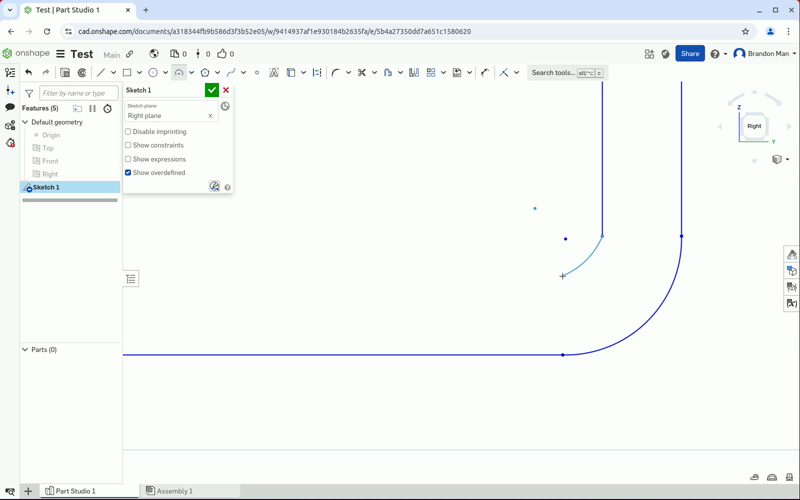
click(562, 275)
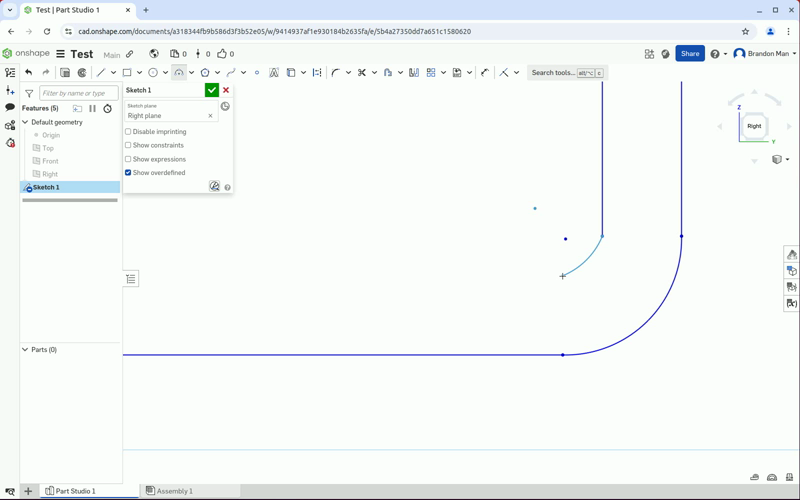
scroll(-6)
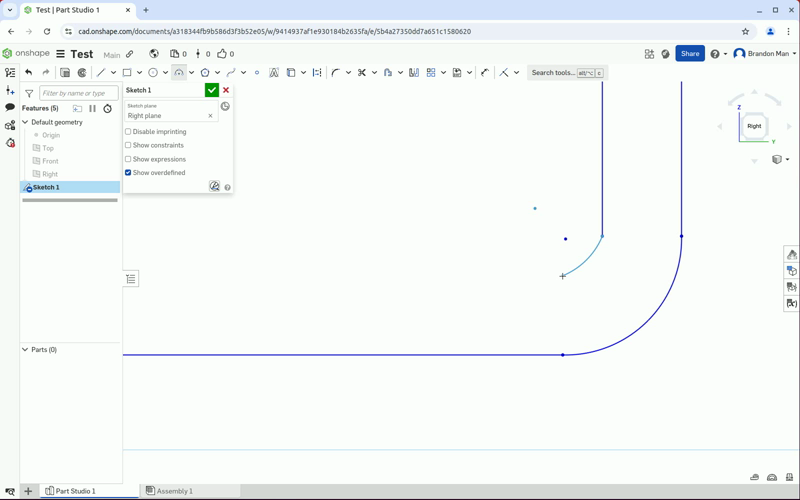
scroll(-6)
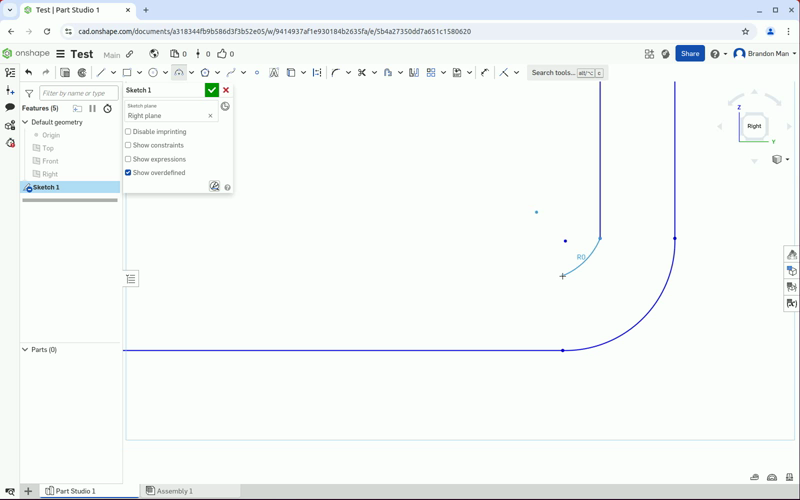
scroll(-6)
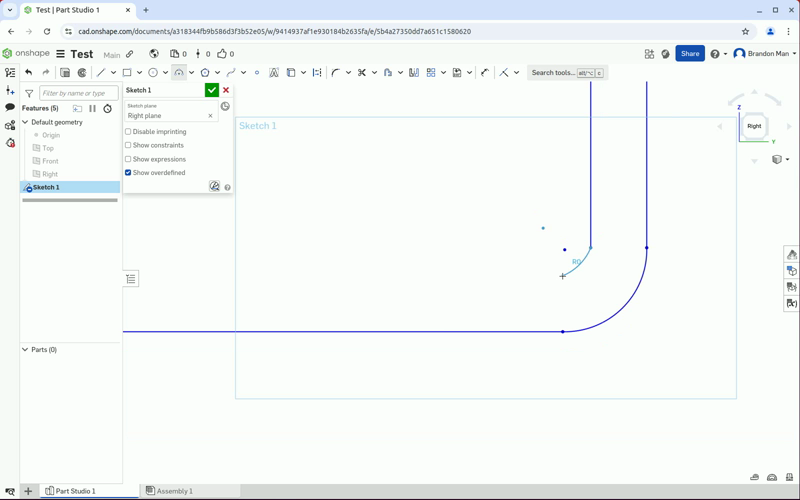
scroll(-6)
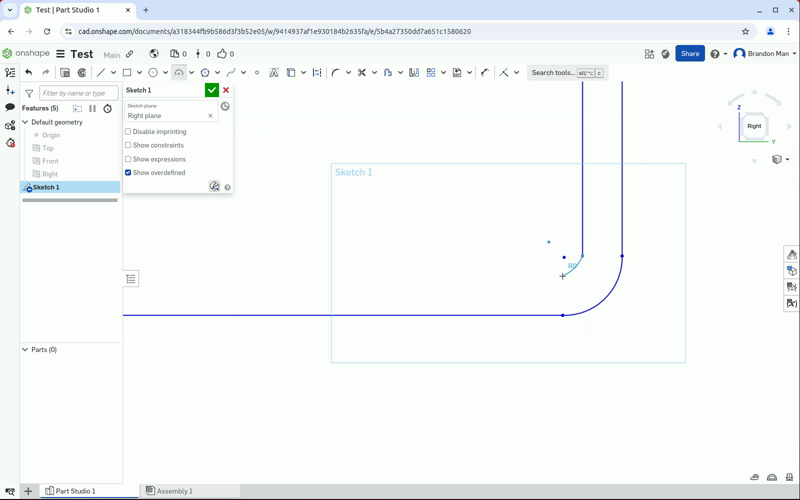
scroll(-6)
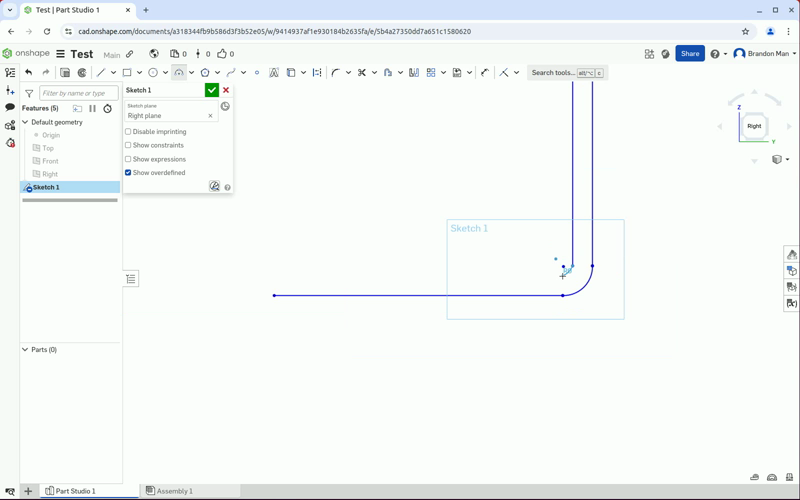
scroll(-6)
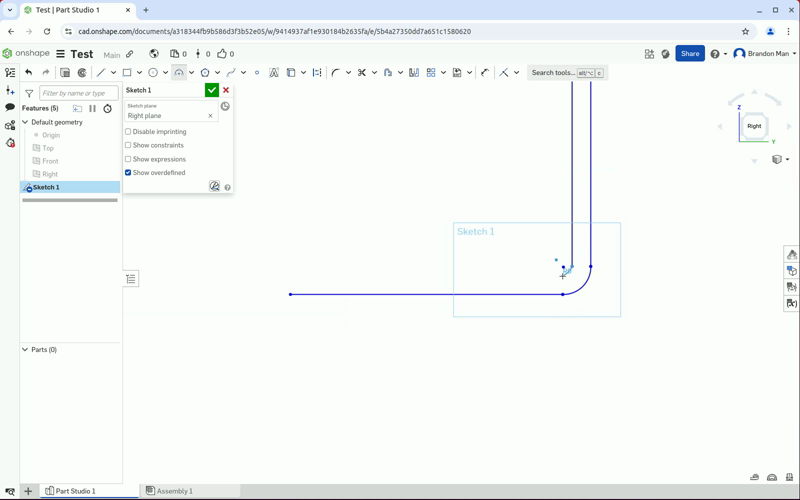
scroll(-6)
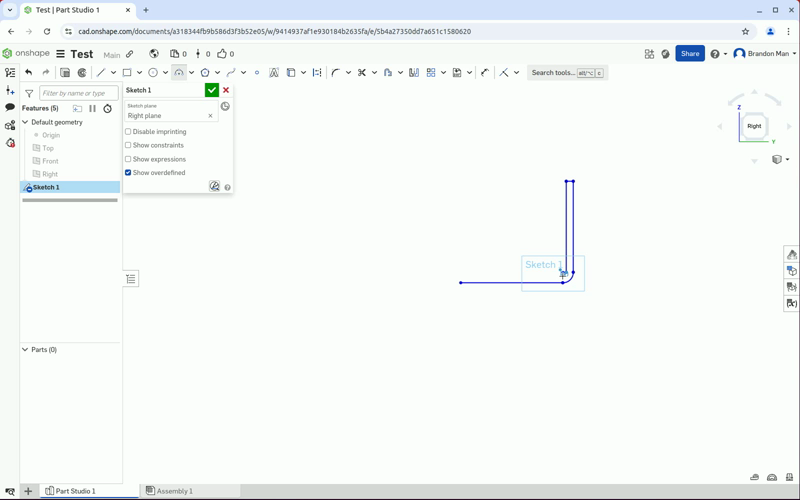
mouse_move(565, 274)
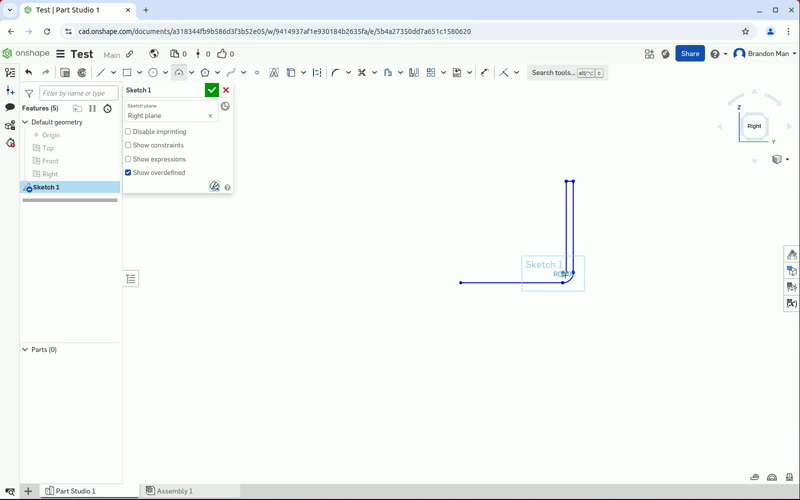
scroll(6)
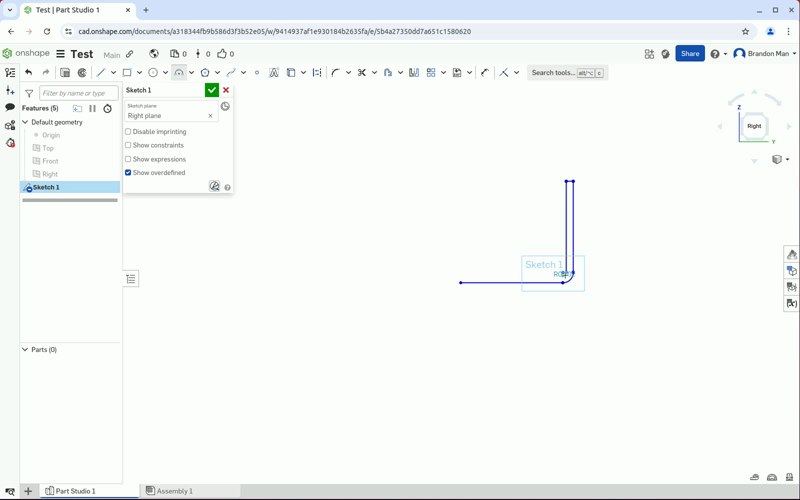
scroll(6)
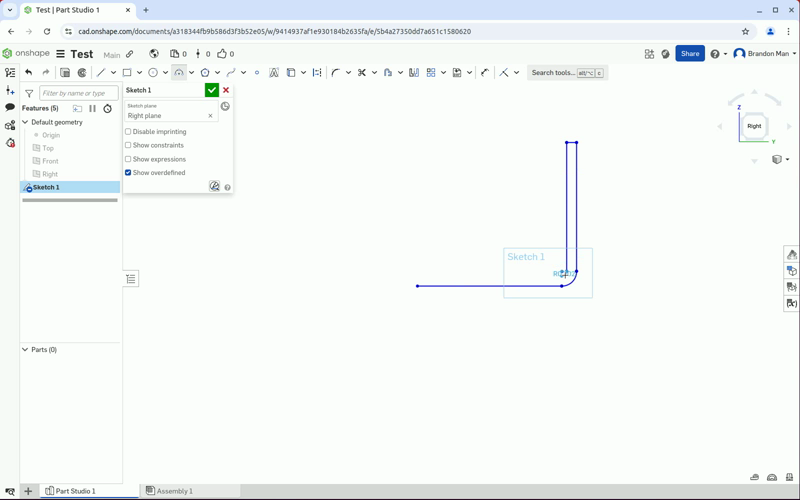
scroll(6)
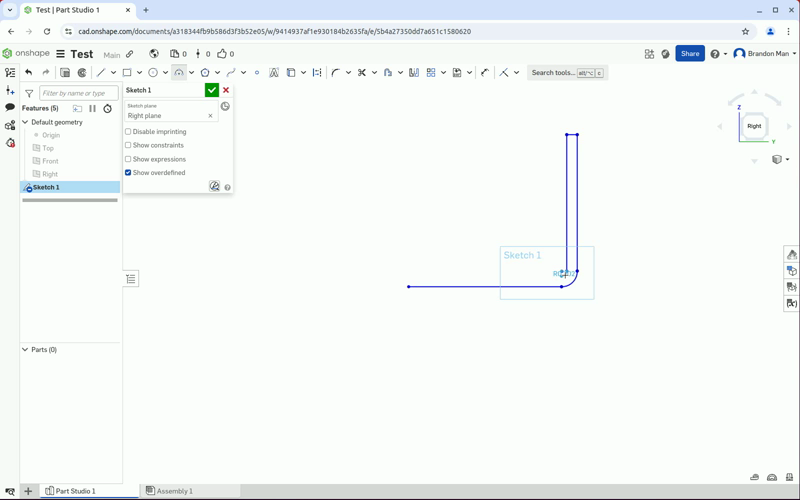
scroll(6)
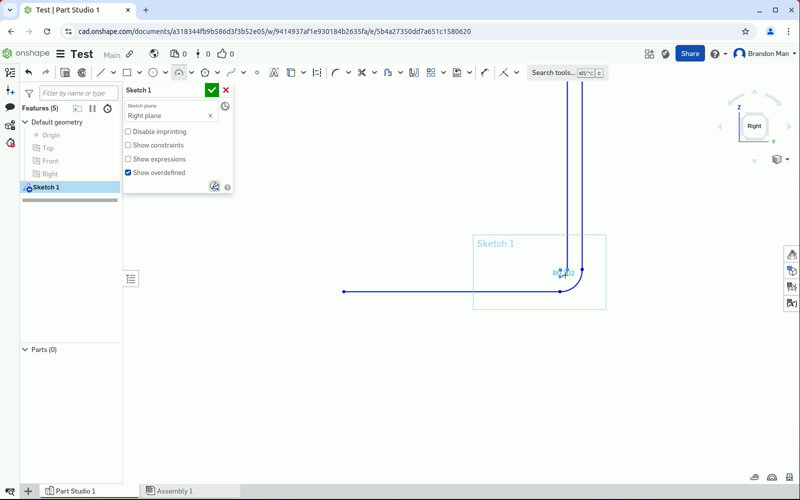
scroll(6)
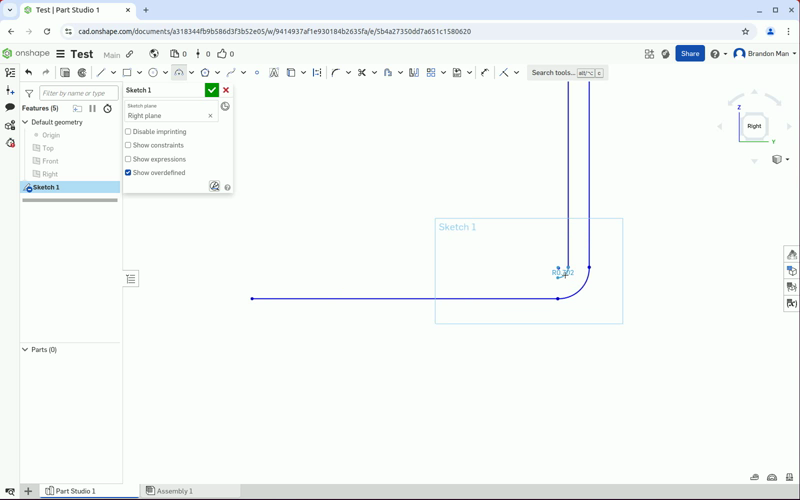
scroll(6)
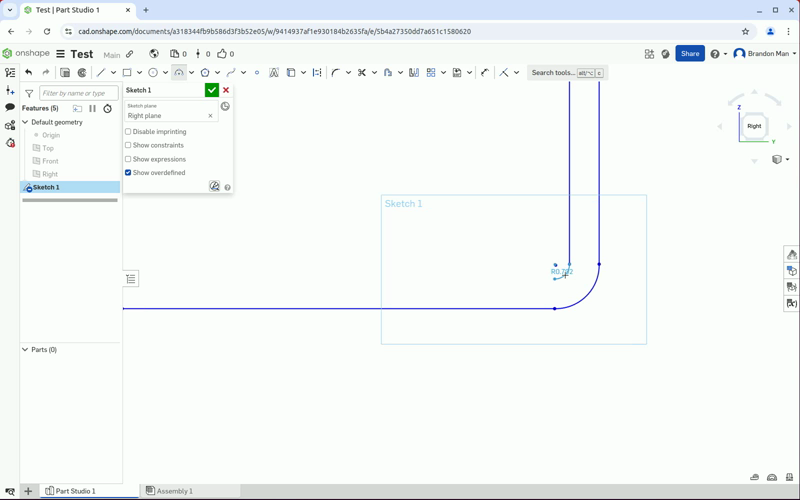
scroll(6)
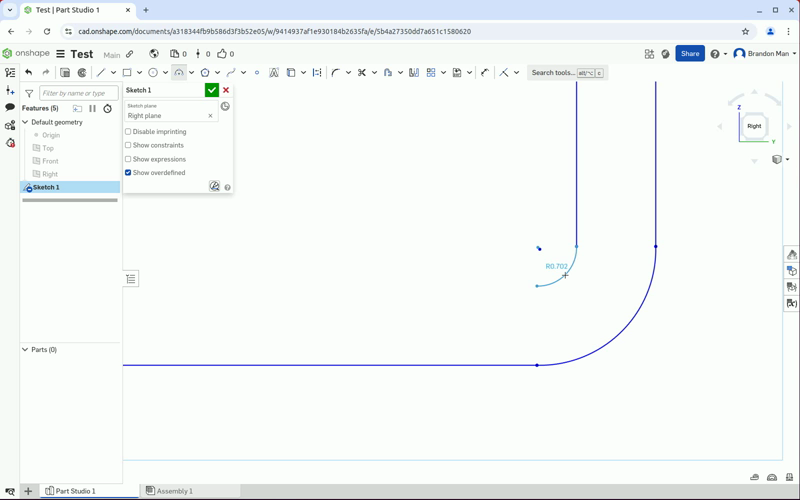
click(565, 274)
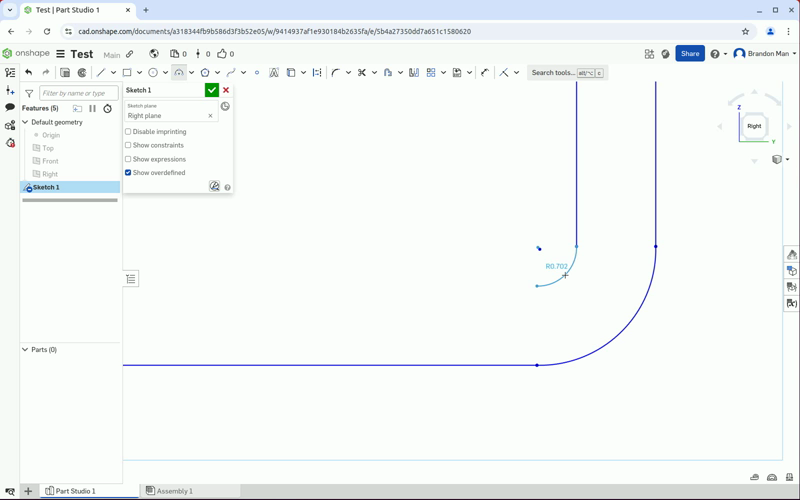
scroll(-6)
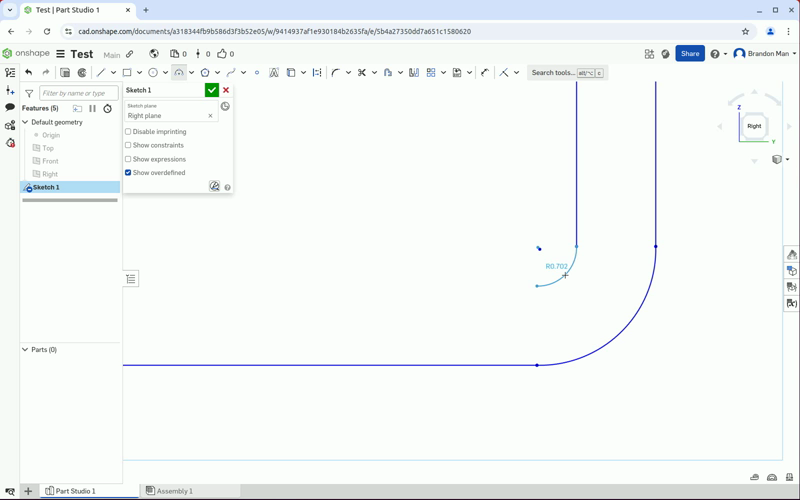
scroll(-6)
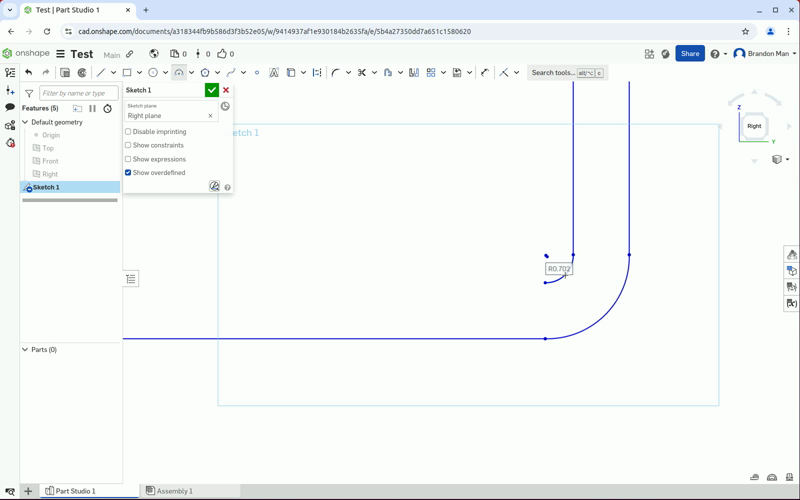
scroll(-6)
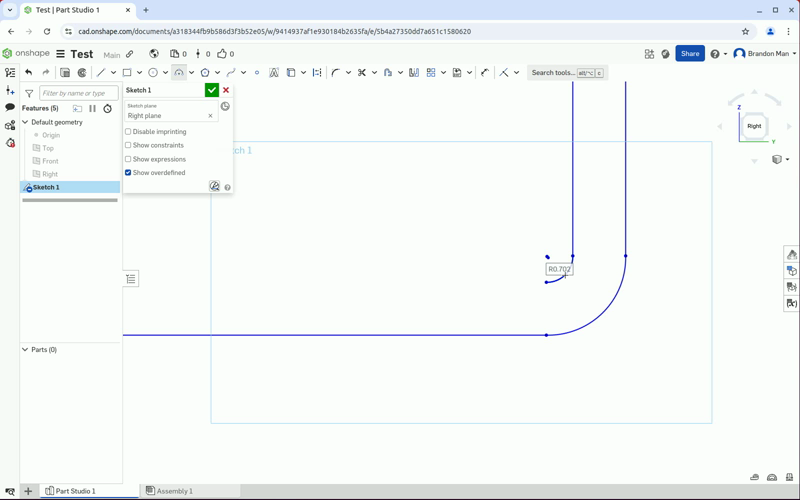
scroll(-6)
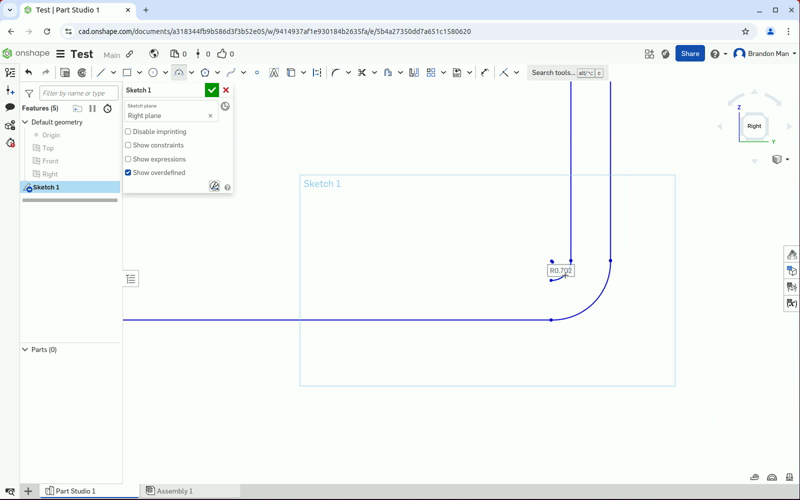
scroll(-6)
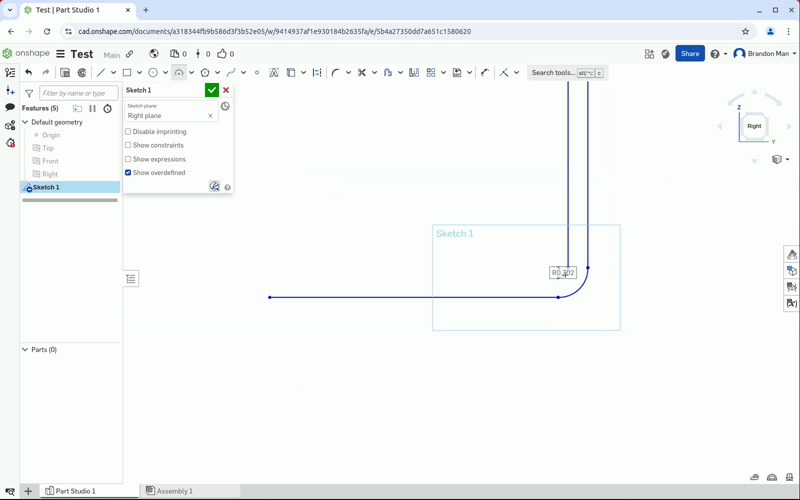
scroll(-6)
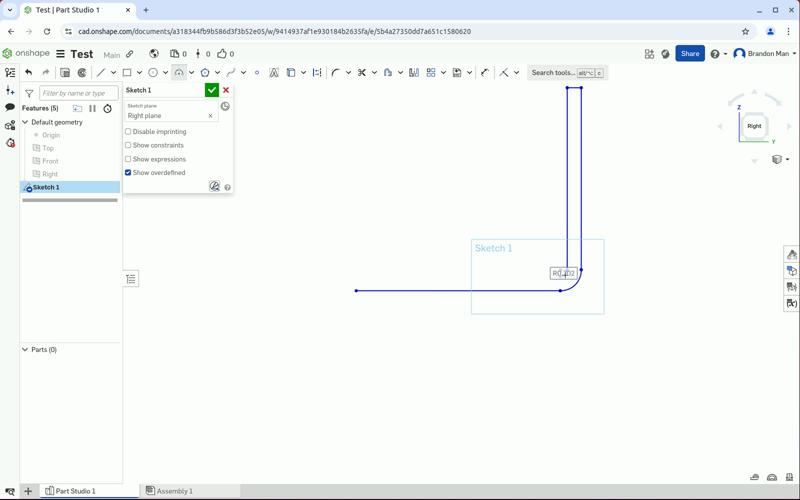
scroll(-6)
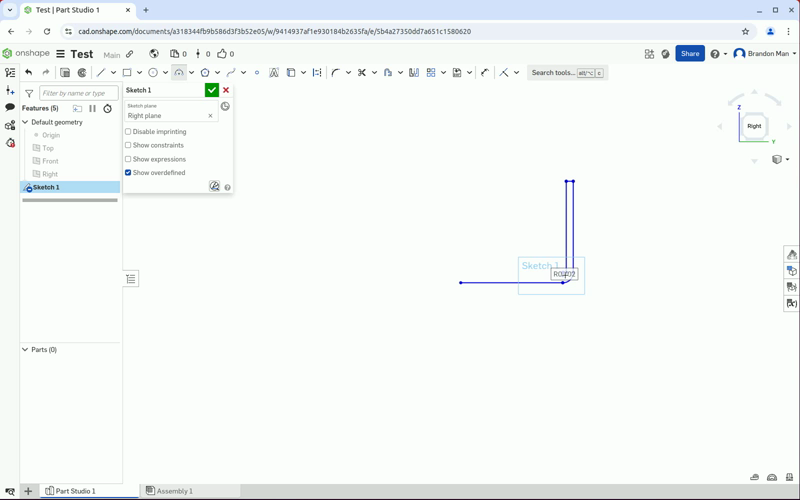
key_up(shift)
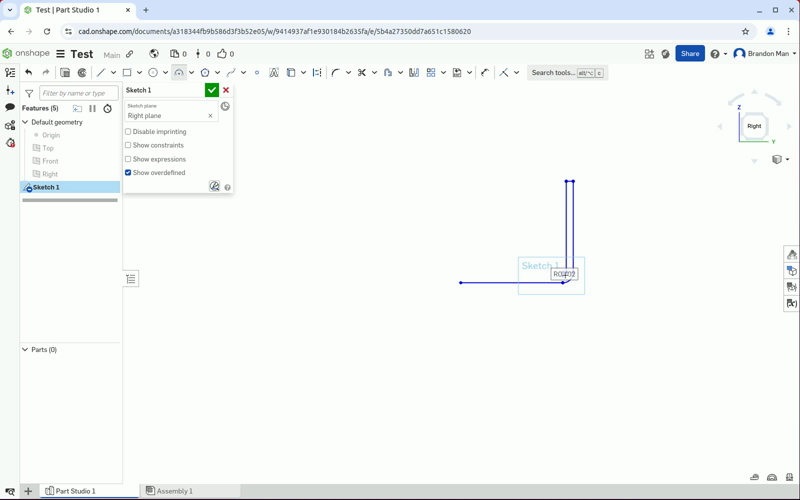
key(esc)
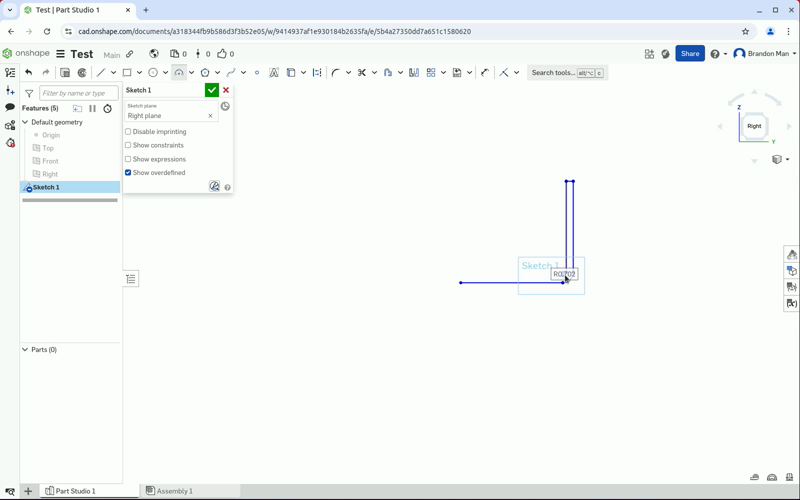
key(l)
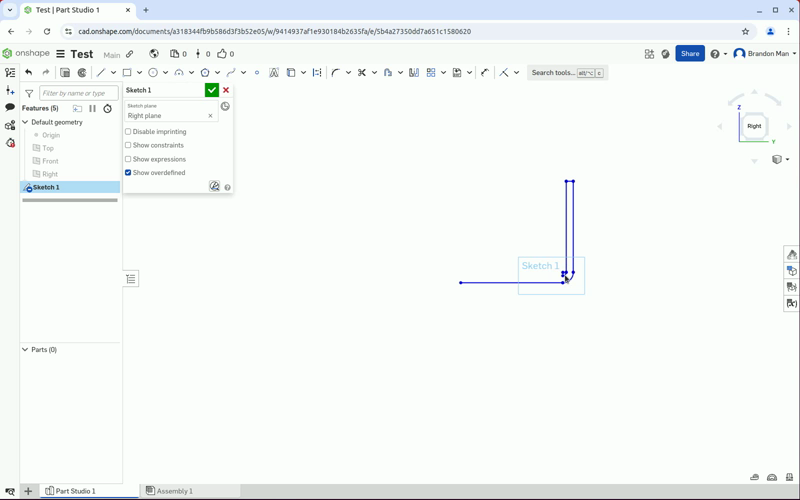
mouse_move(562, 275)
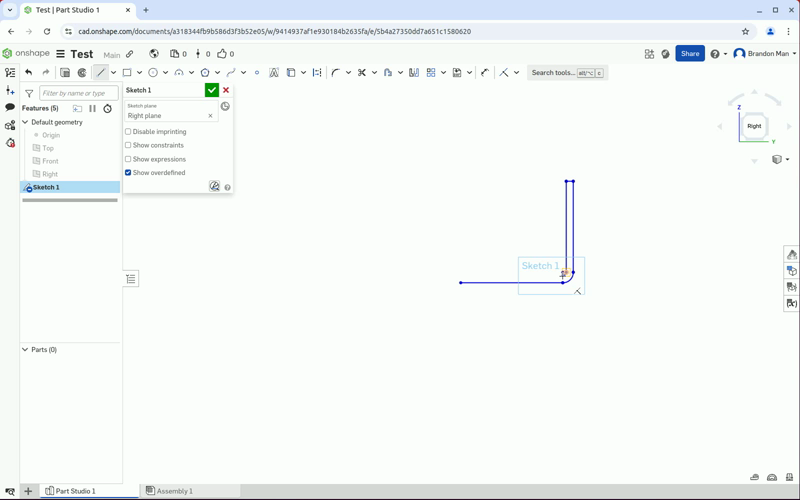
scroll(6)
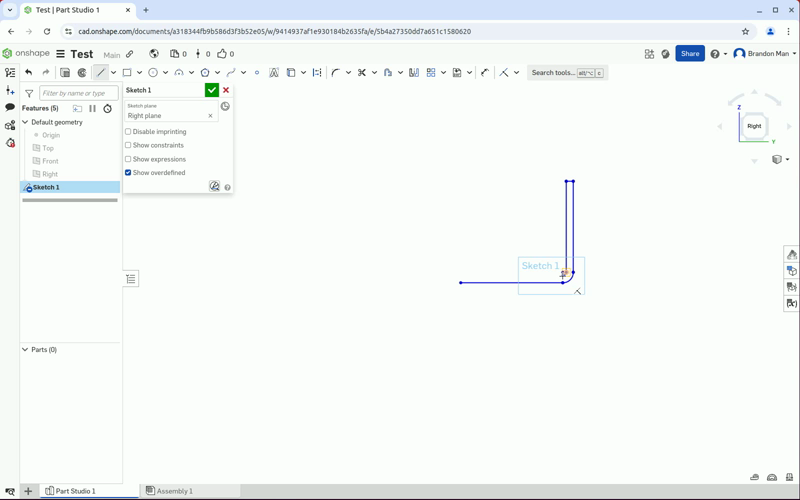
scroll(6)
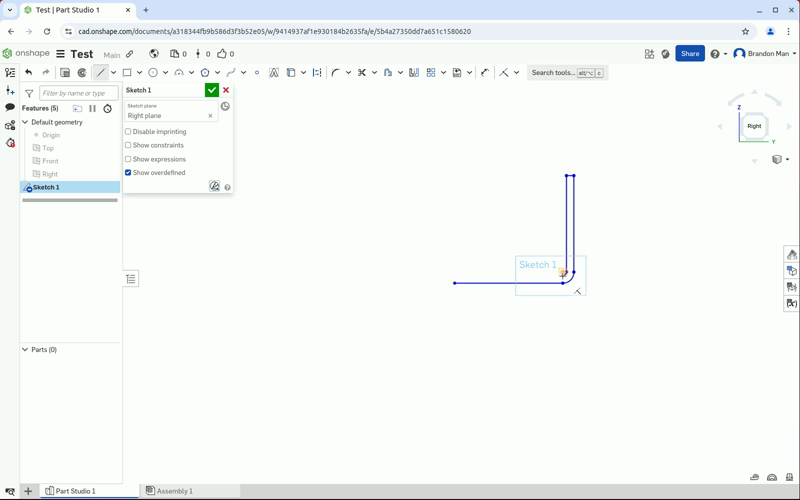
scroll(6)
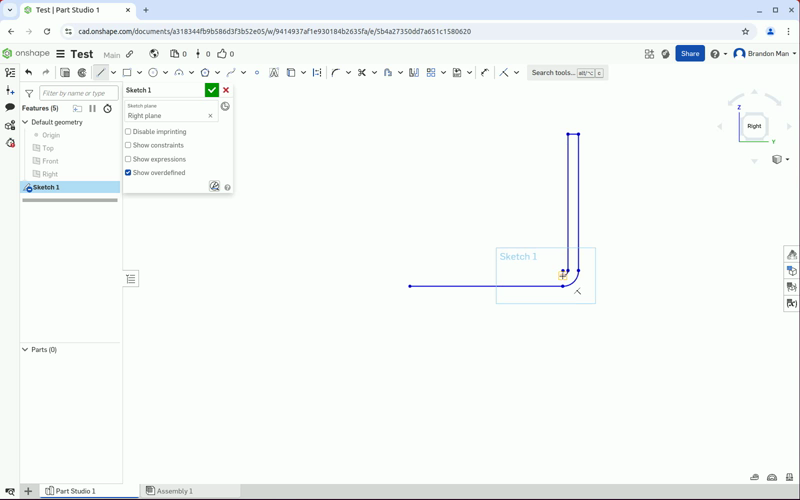
scroll(6)
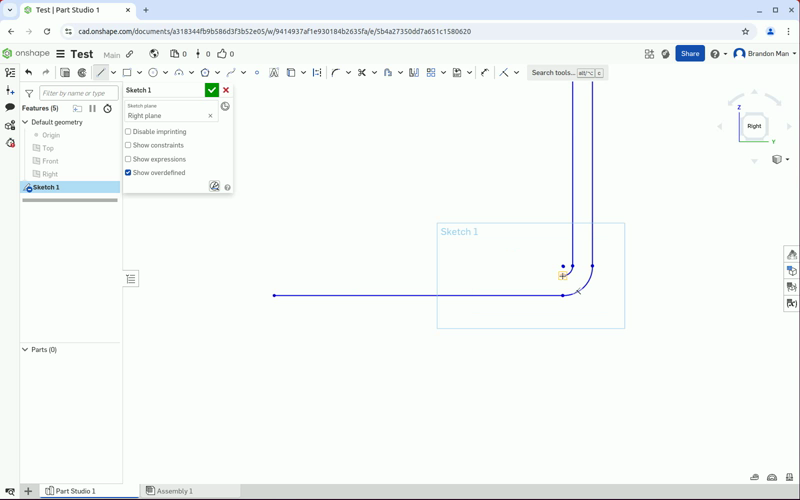
scroll(6)
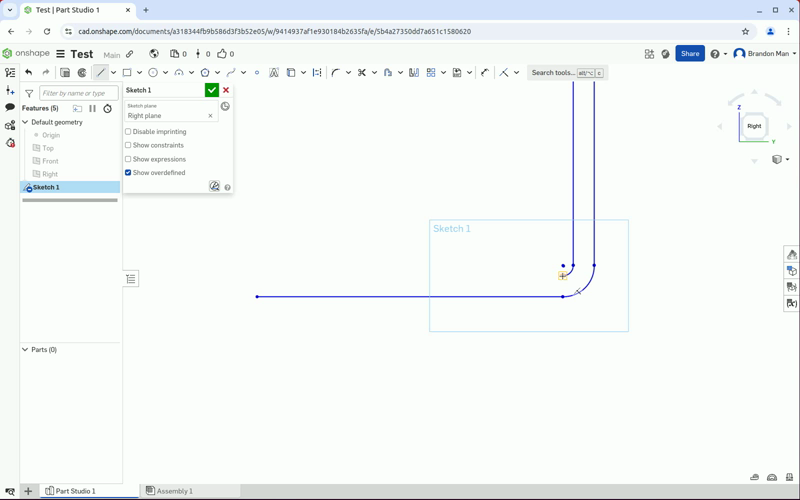
scroll(6)
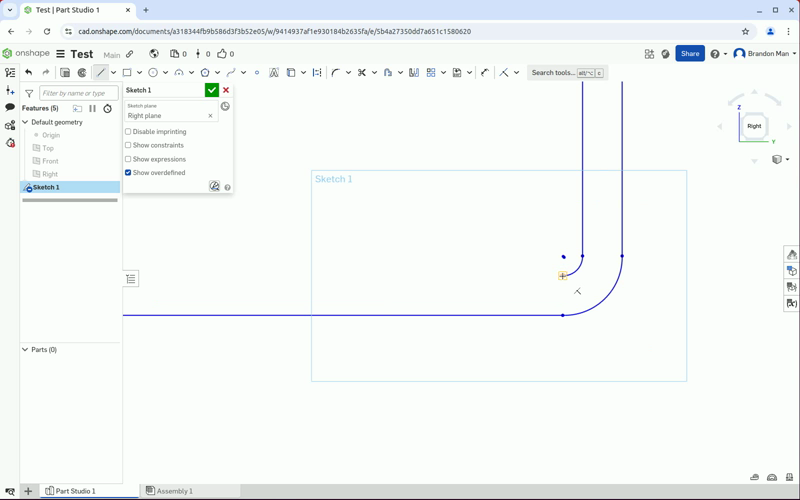
scroll(6)
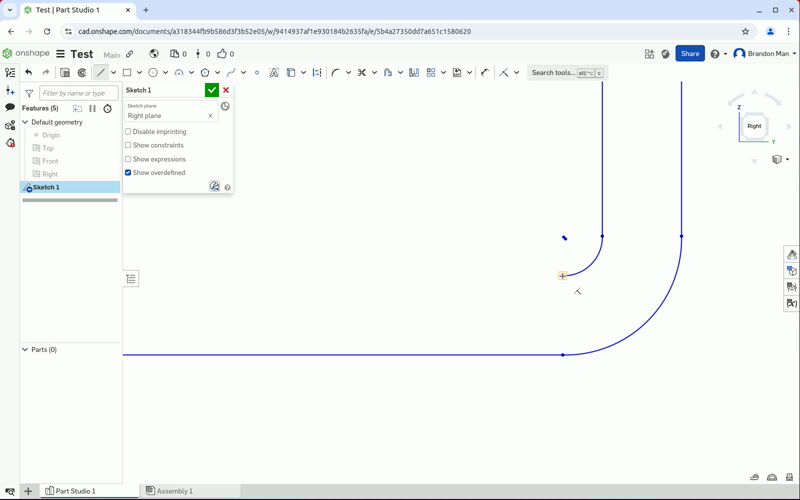
click(562, 275)
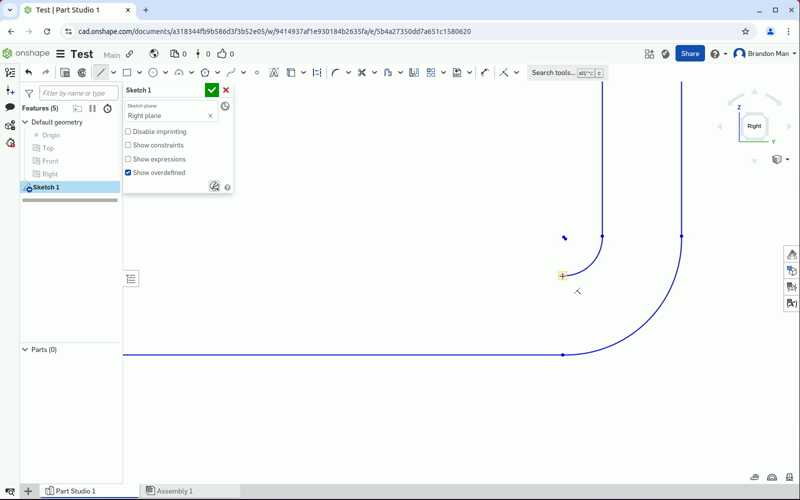
scroll(-6)
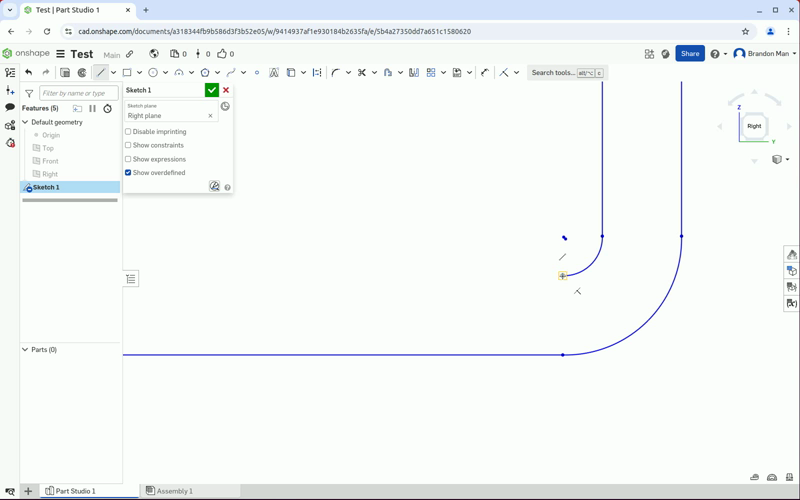
scroll(-6)
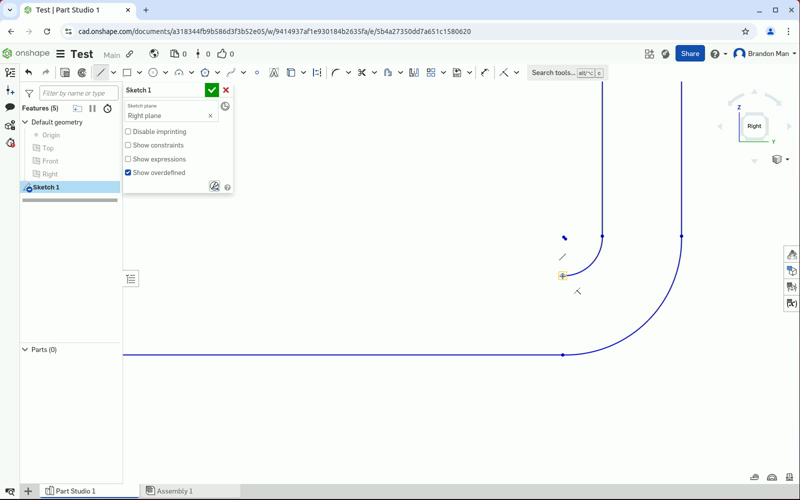
scroll(-6)
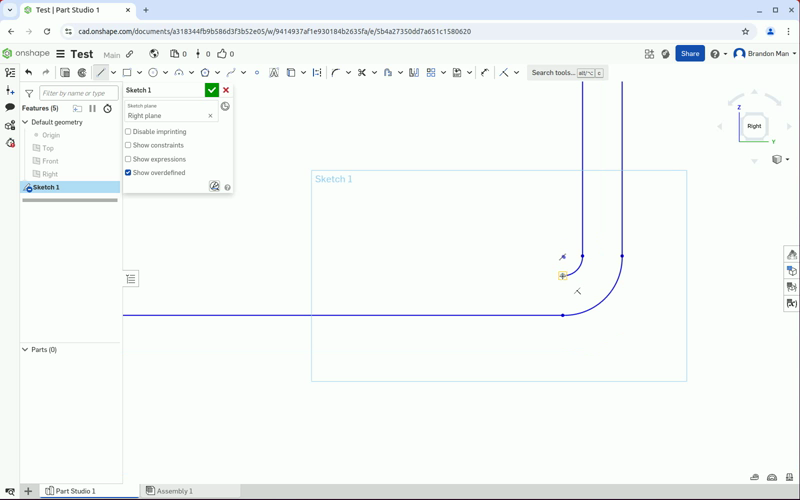
scroll(-6)
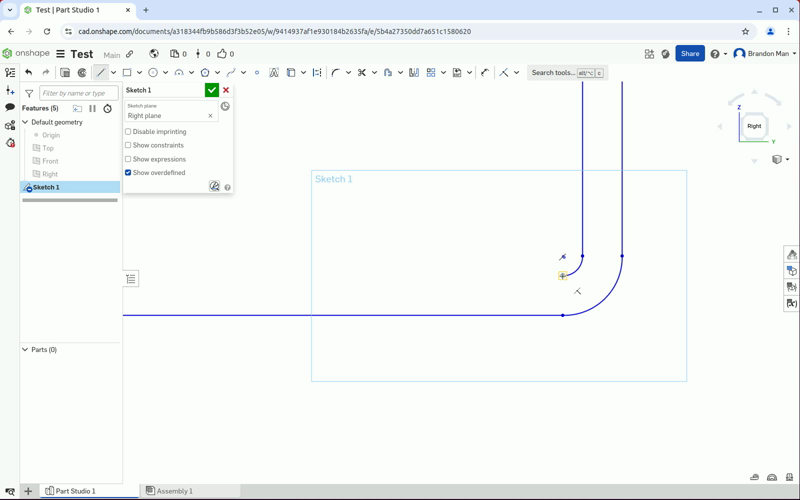
scroll(-6)
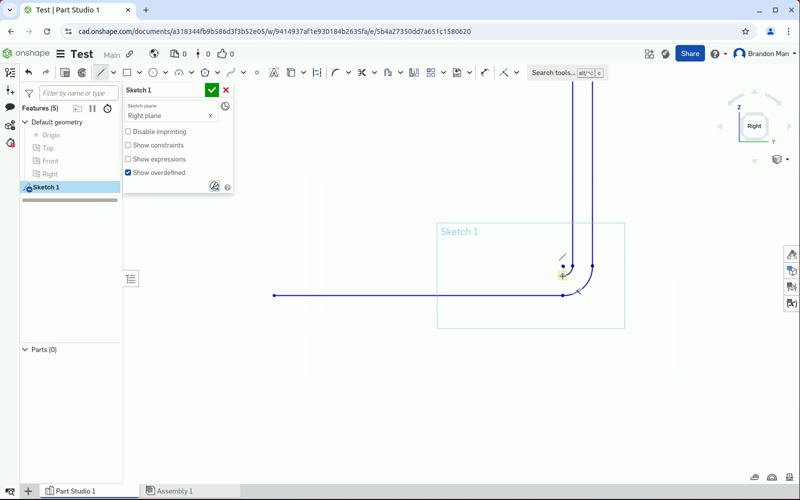
scroll(-6)
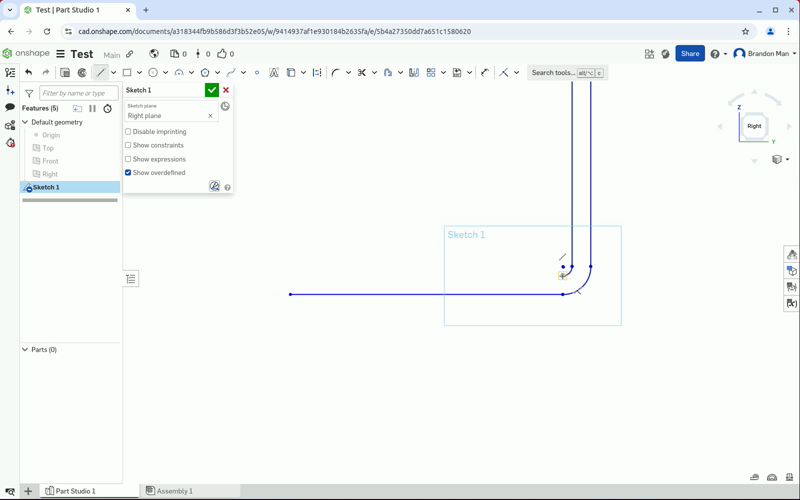
scroll(-6)
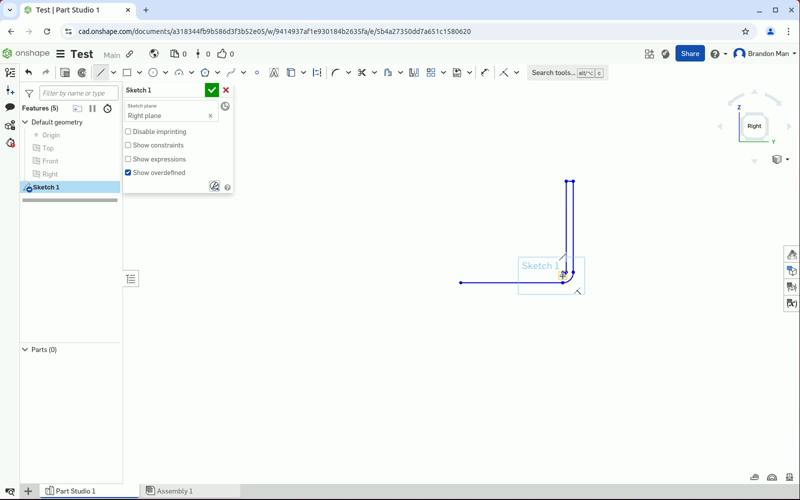
key_down(shift)
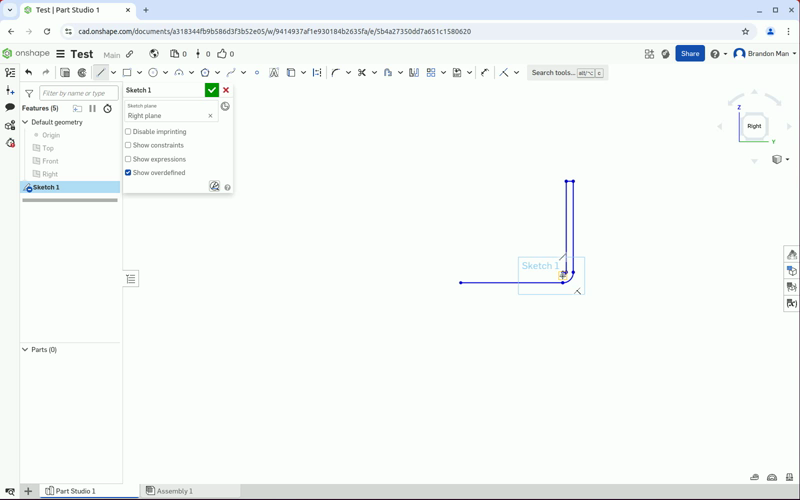
mouse_move(460, 275)
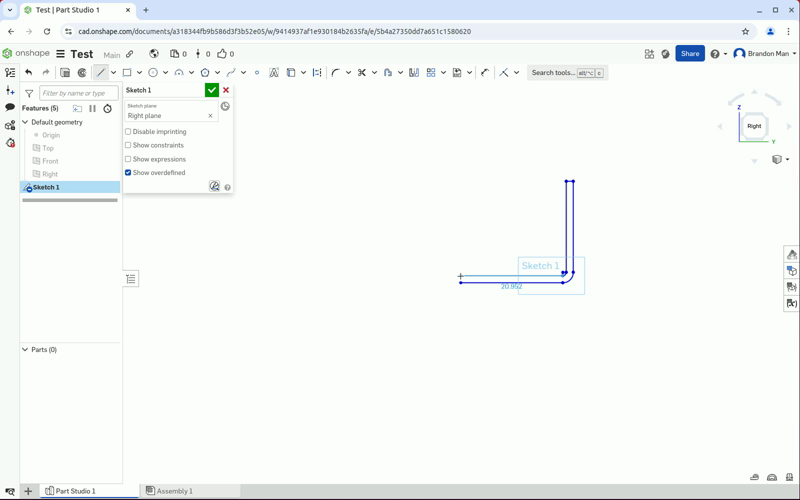
click(460, 275)
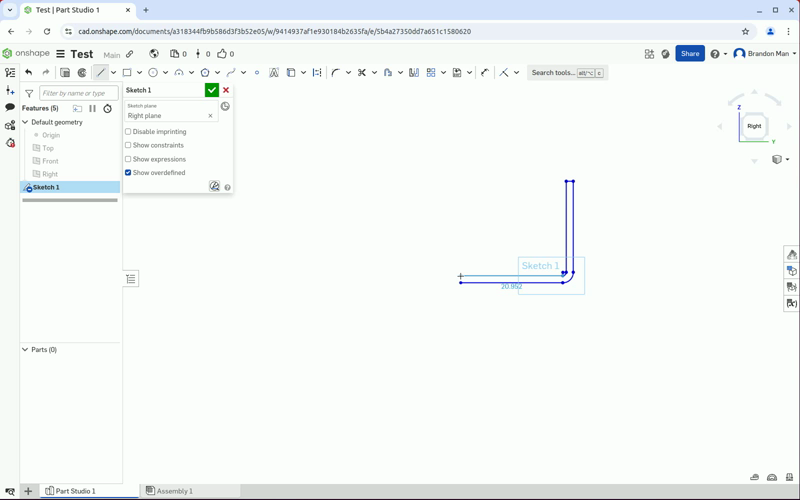
key_up(shift)
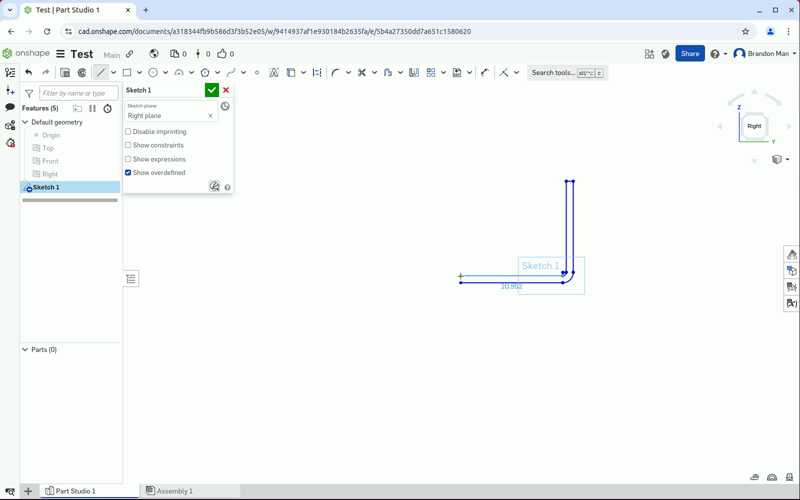
mouse_move(490, 275)
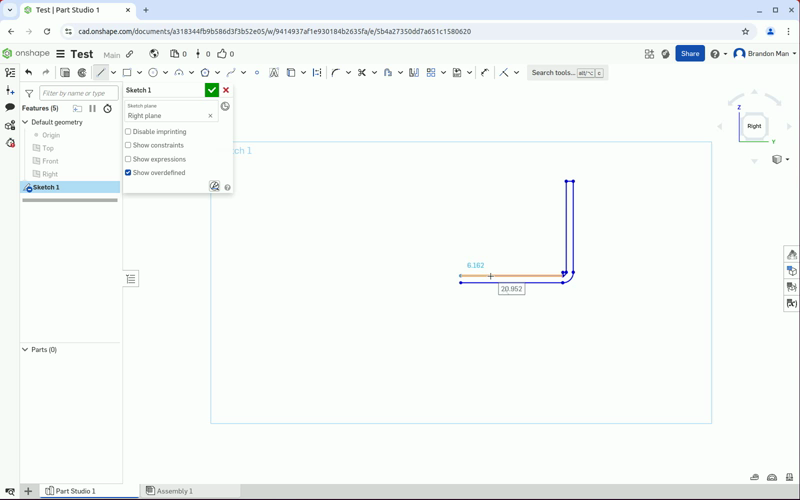
key_down(shift)
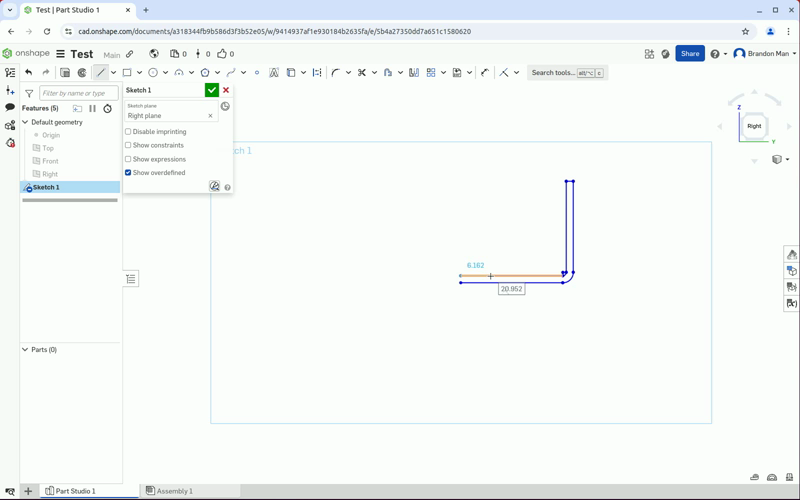
mouse_move(460, 282)
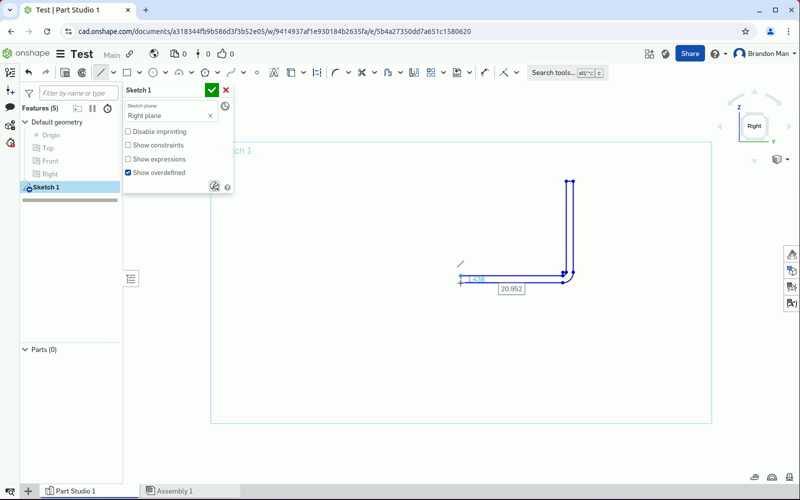
scroll(6)
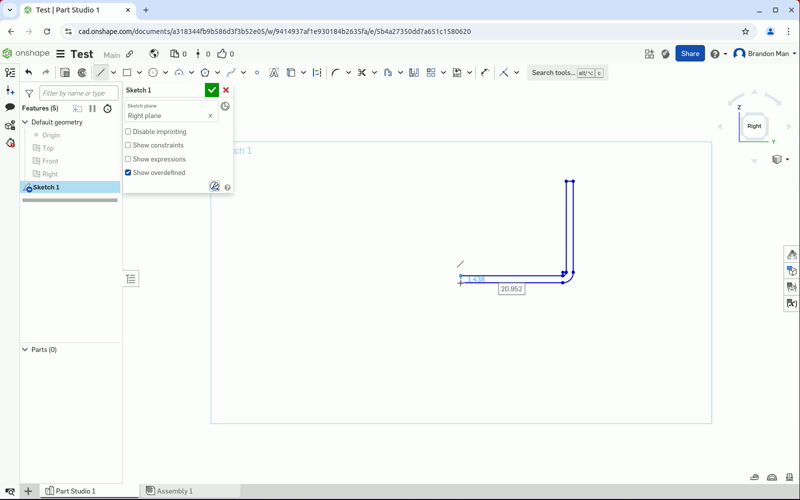
scroll(6)
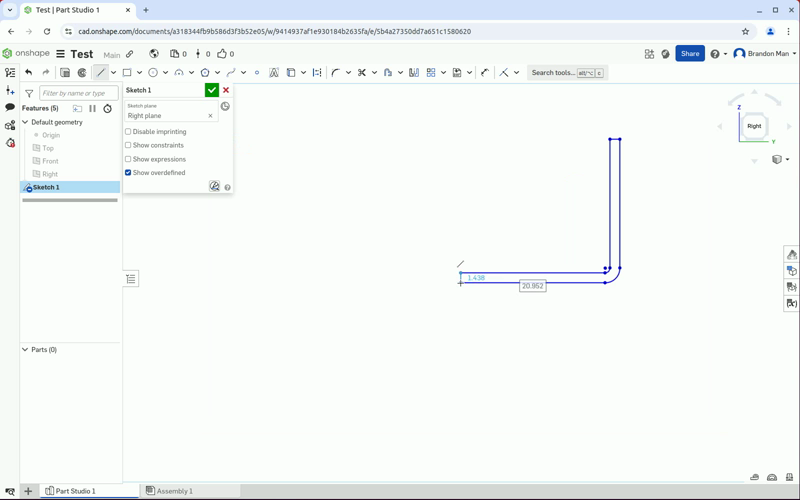
scroll(6)
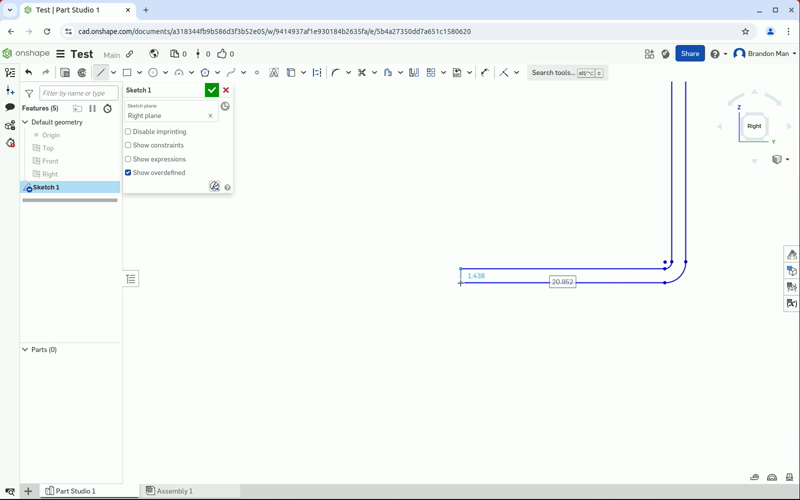
scroll(6)
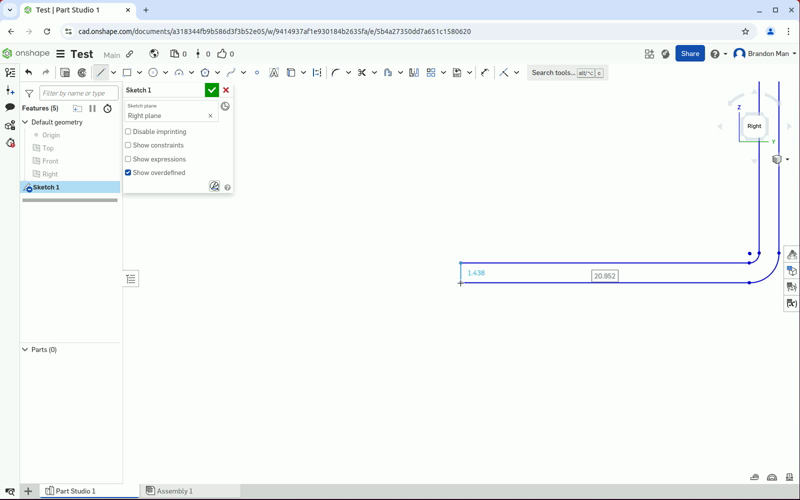
scroll(6)
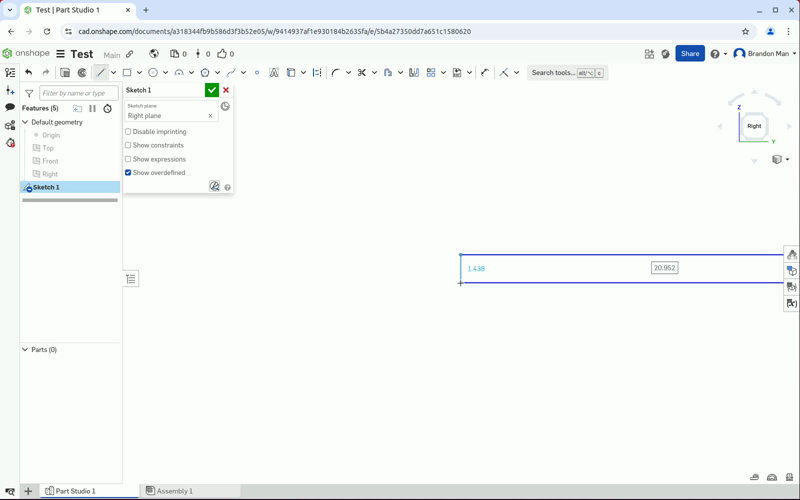
scroll(6)
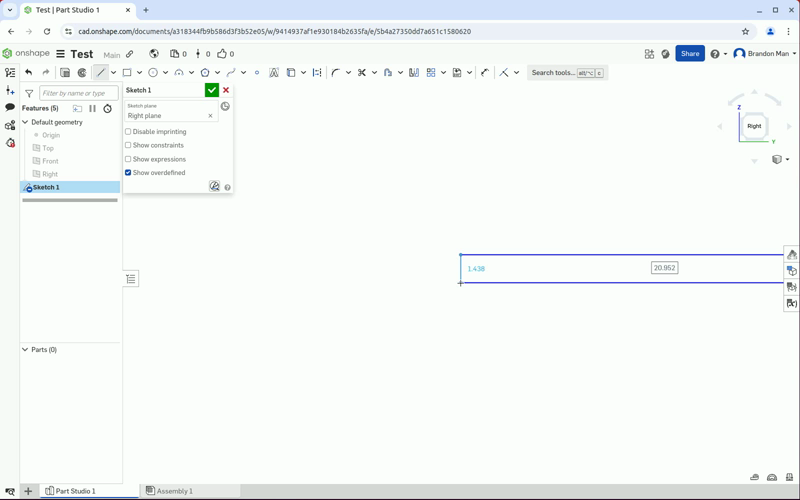
scroll(6)
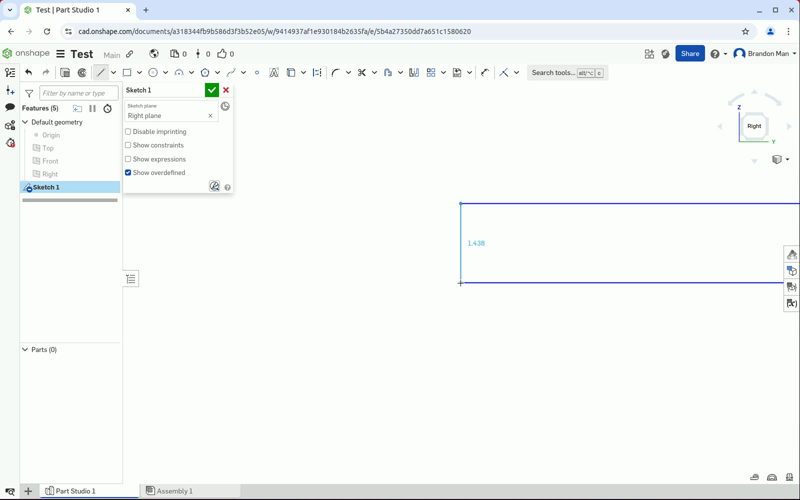
key_up(shift)
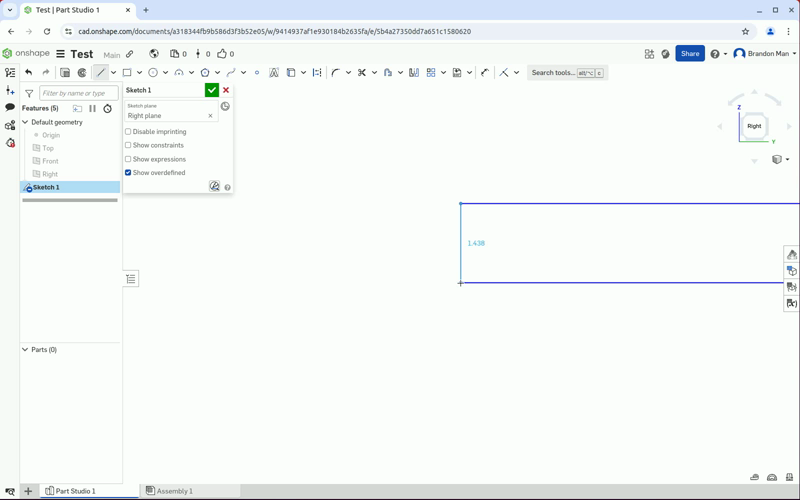
click(460, 282)
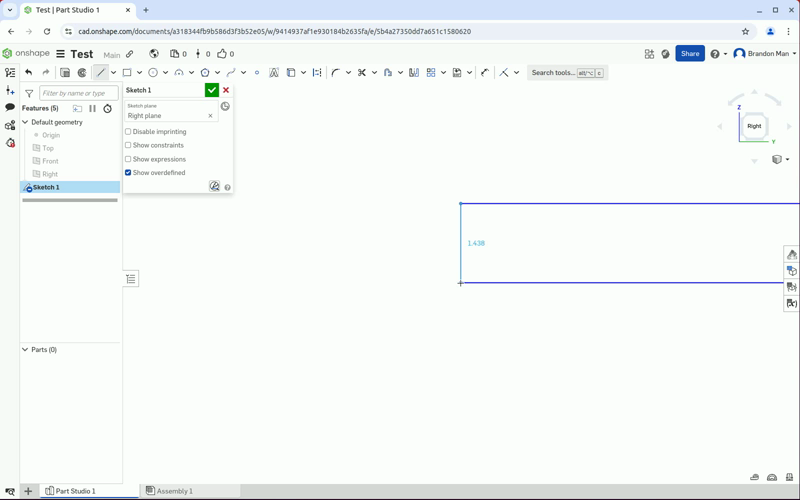
scroll(-6)
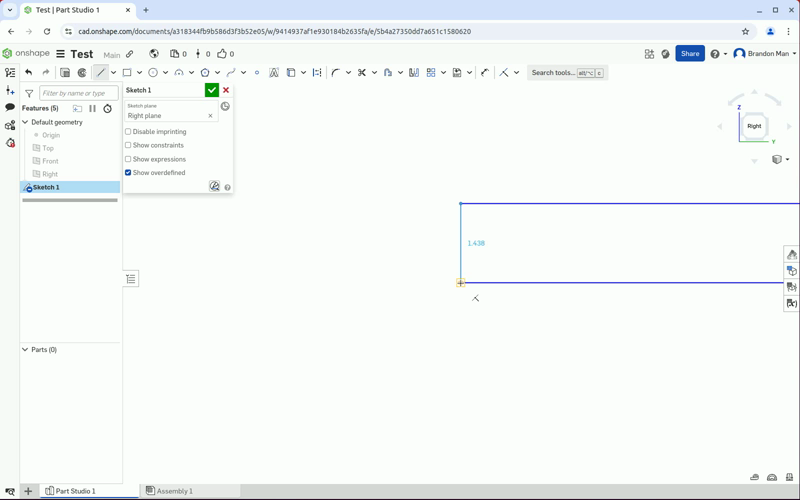
scroll(-6)
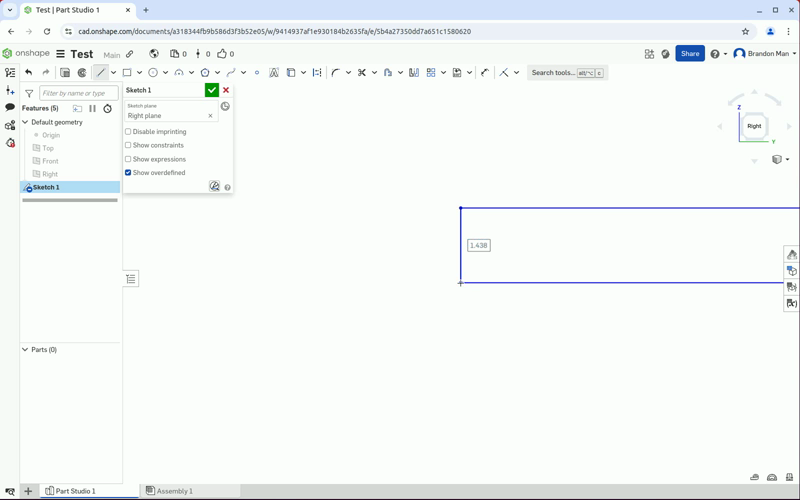
scroll(-6)
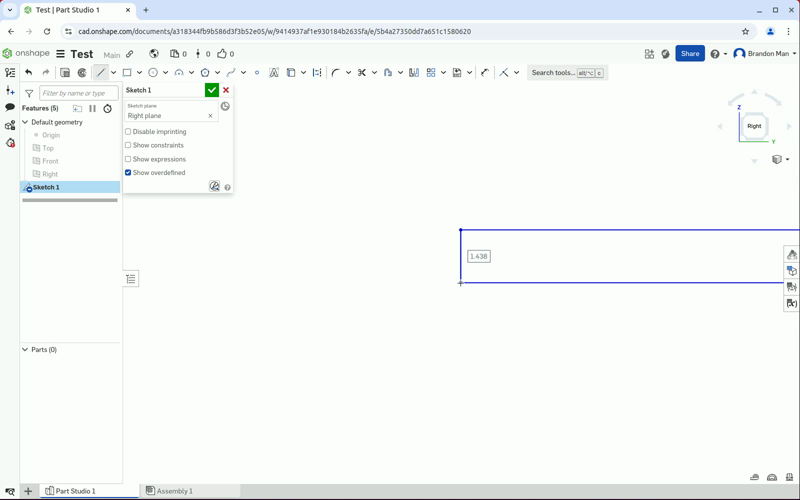
scroll(-6)
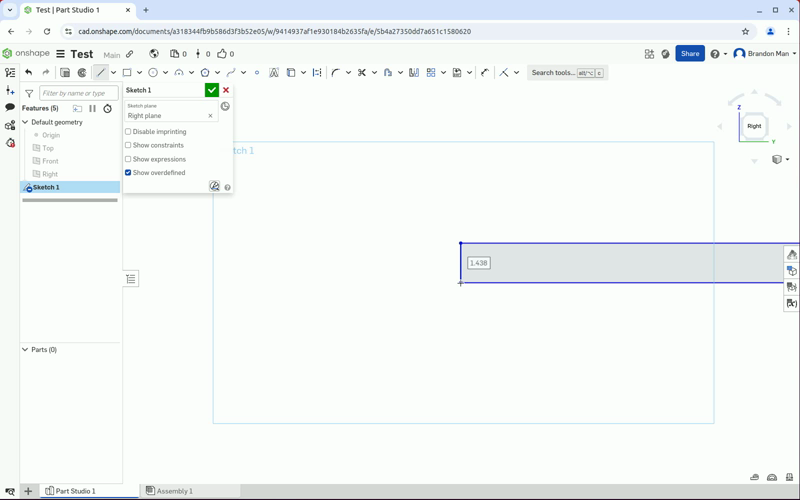
scroll(-6)
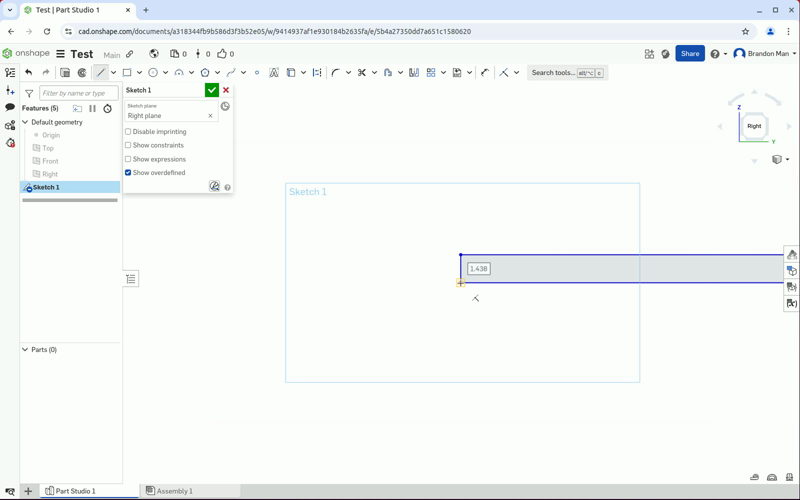
scroll(-6)
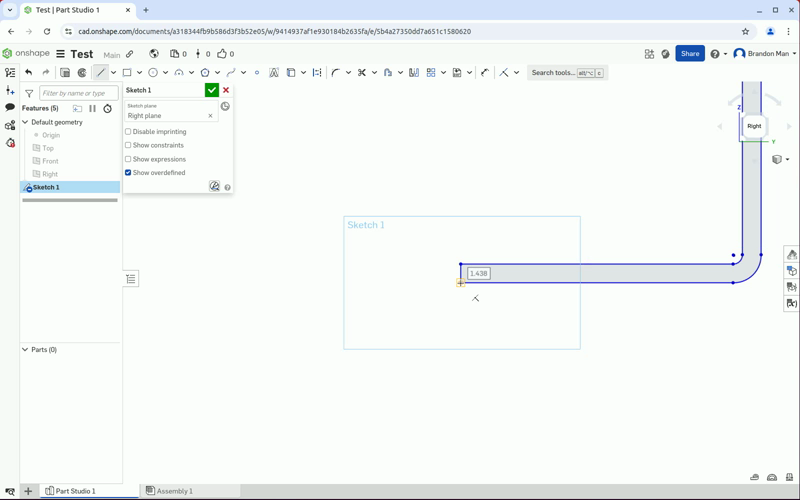
scroll(-6)
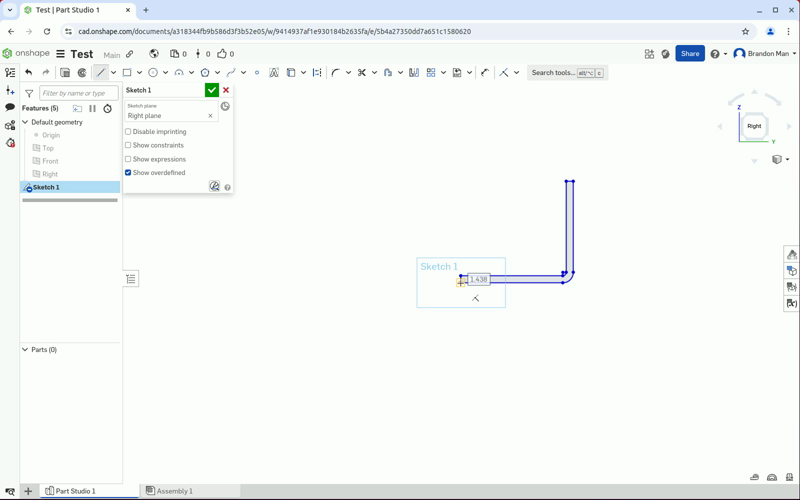
key(esc)
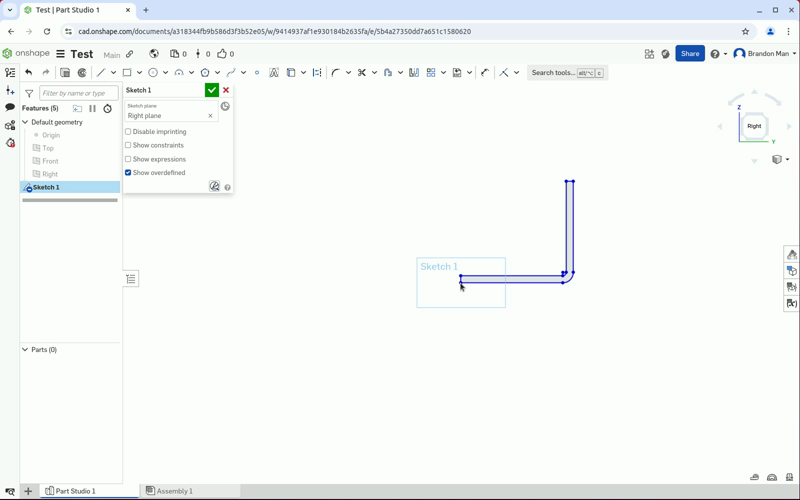
mouse_move(567, 240)
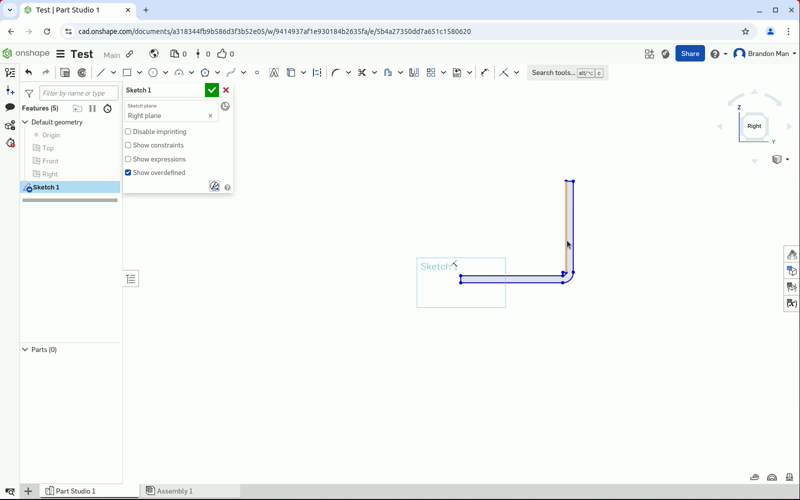
scroll(6)
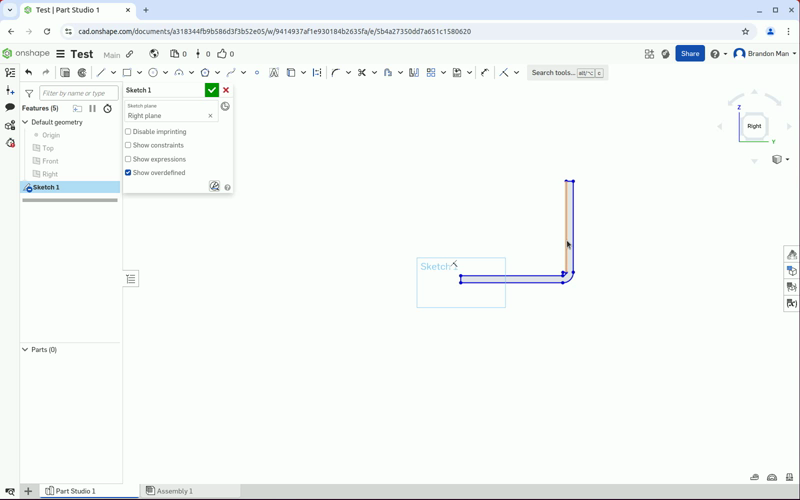
scroll(6)
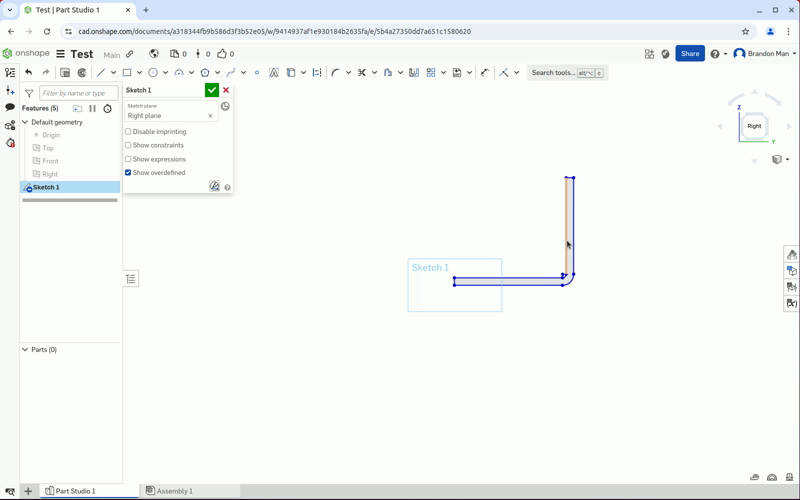
scroll(6)
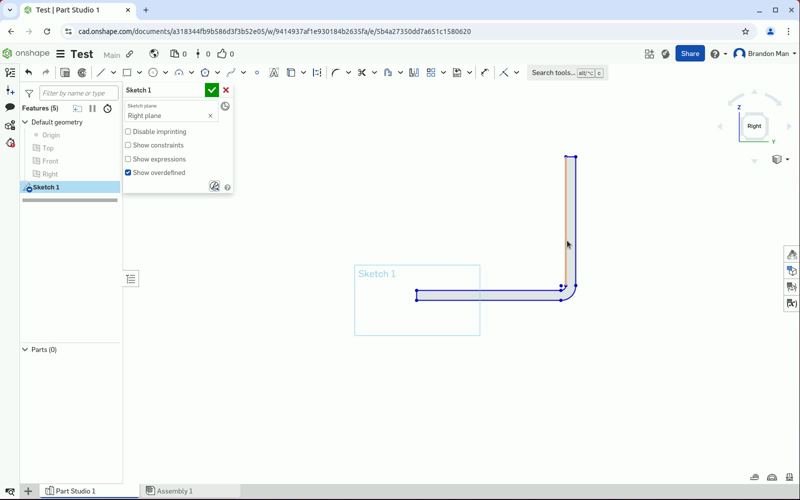
scroll(6)
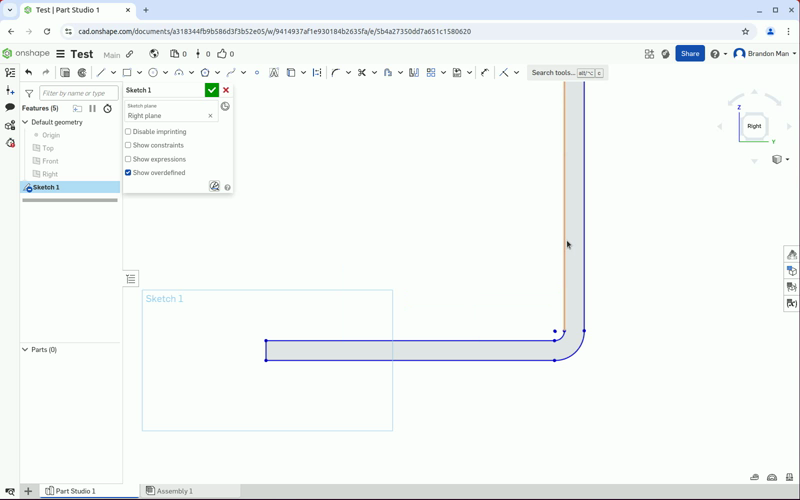
scroll(6)
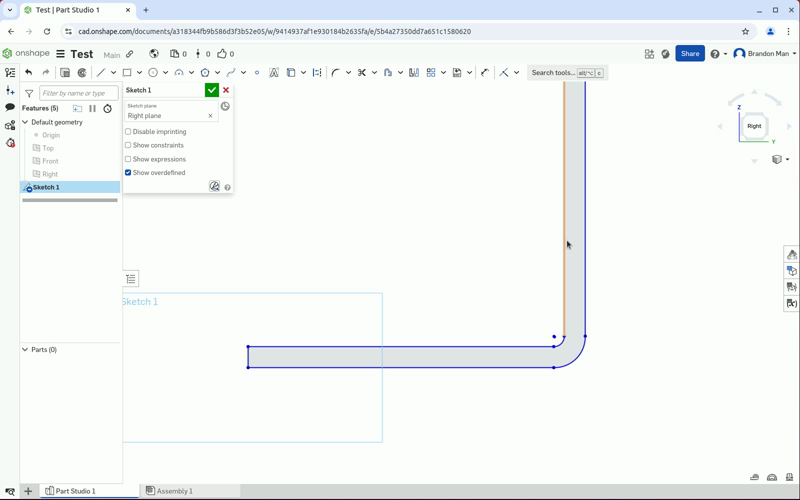
scroll(6)
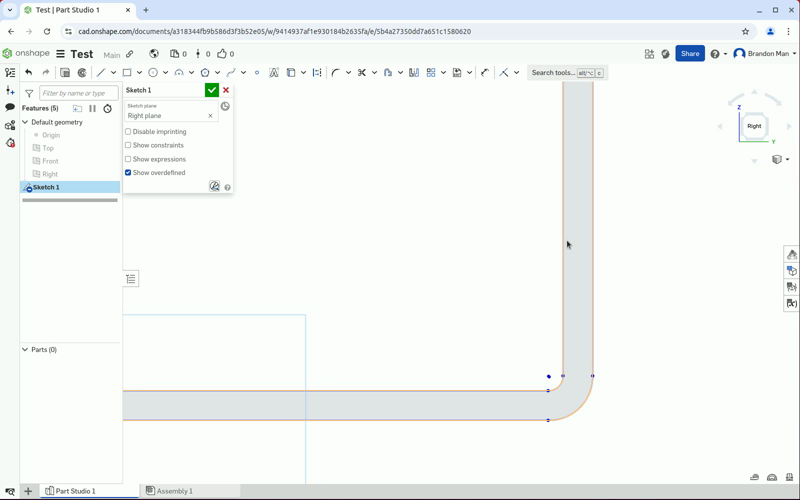
scroll(6)
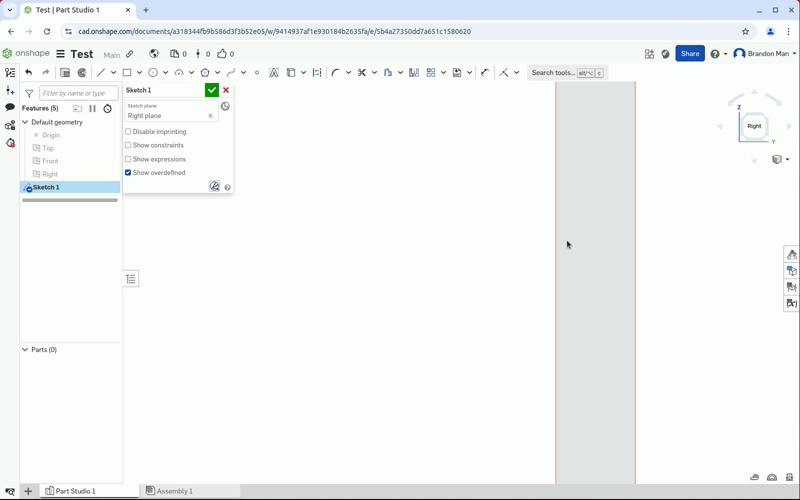
click(567, 240)
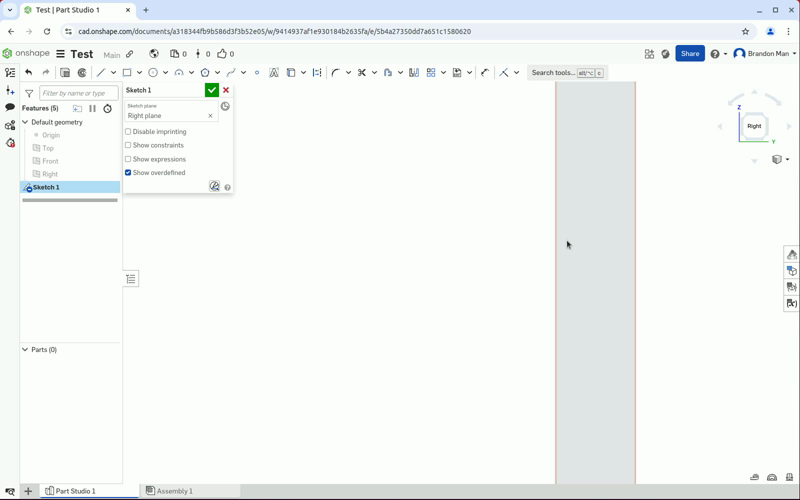
scroll(-6)
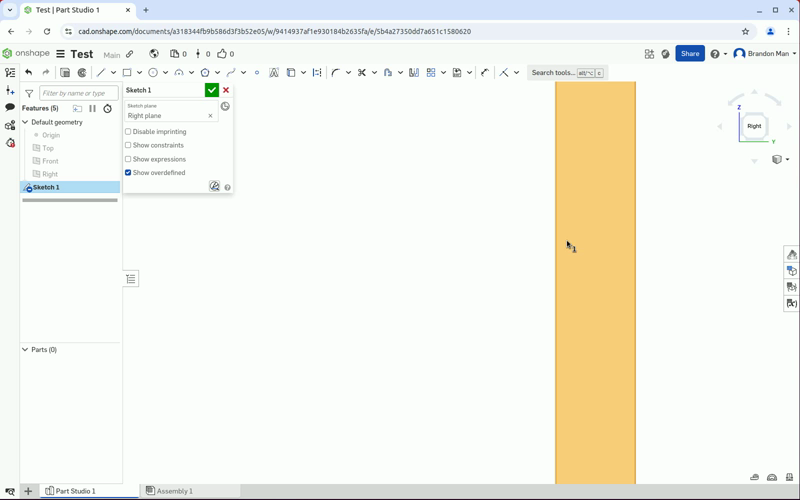
scroll(-6)
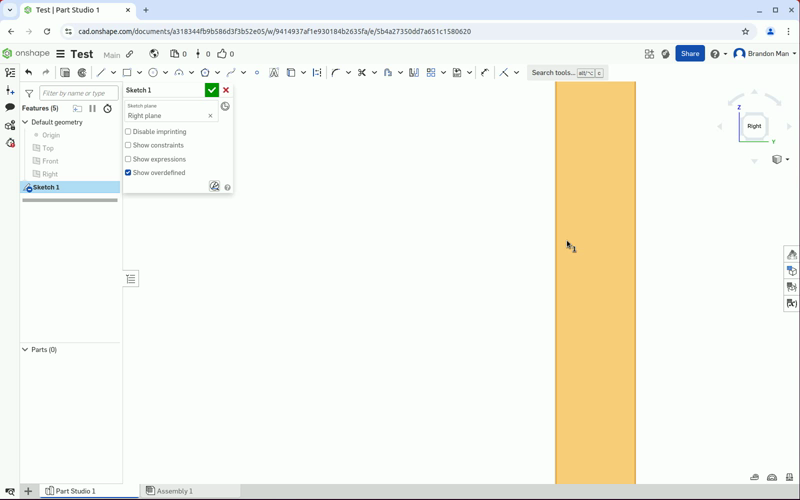
scroll(-6)
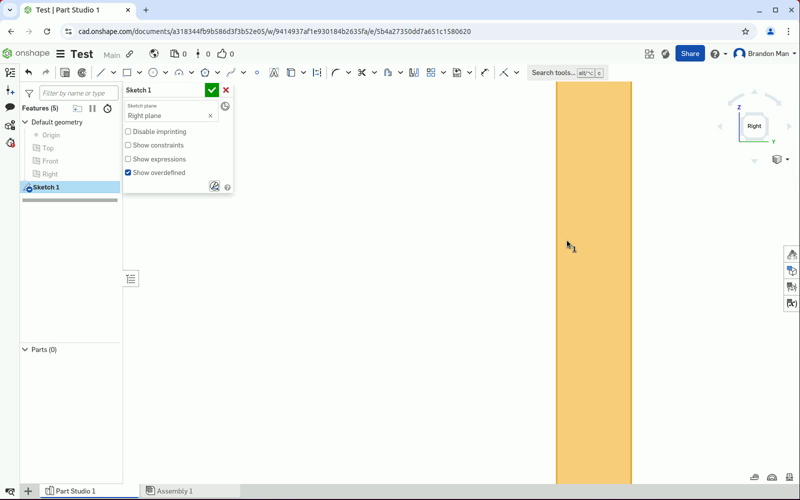
scroll(-6)
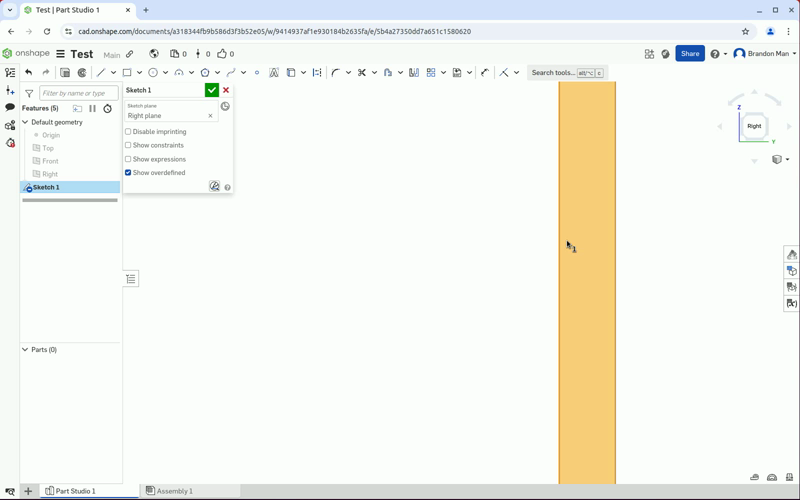
scroll(-6)
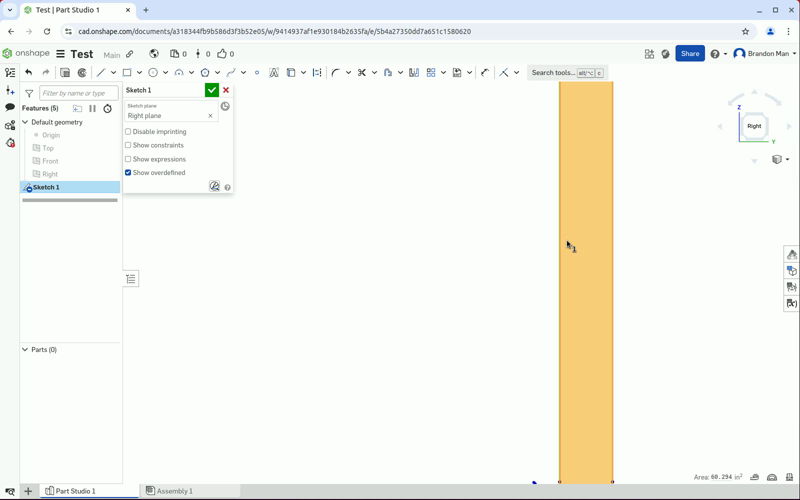
scroll(-6)
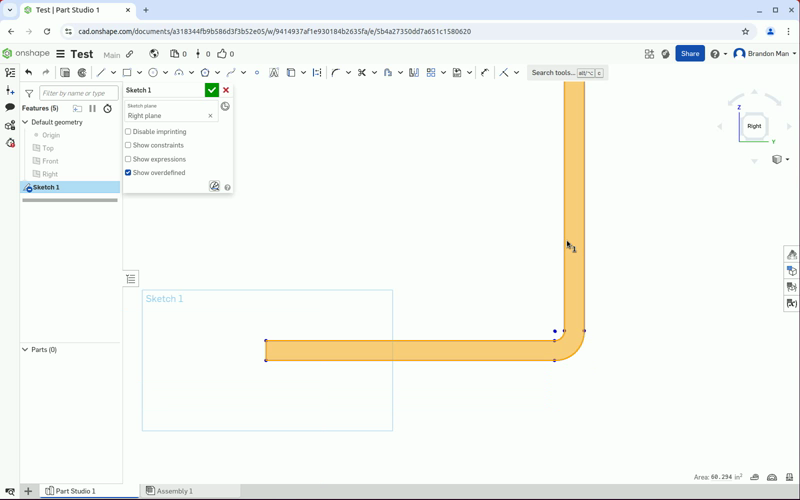
scroll(-6)
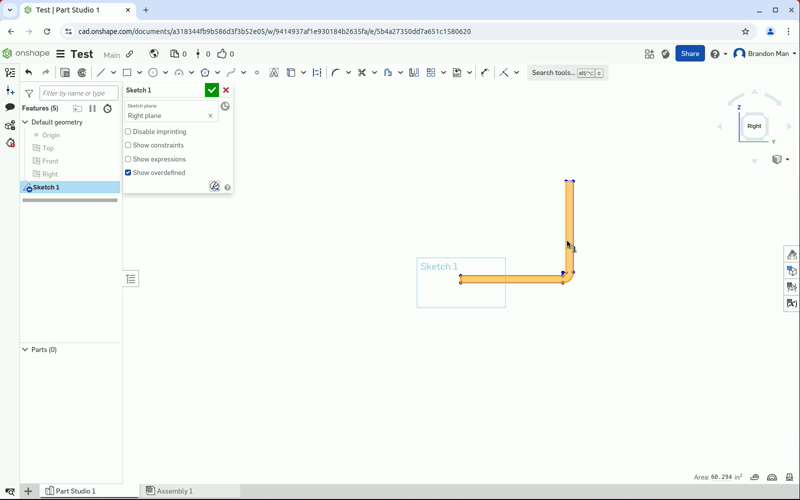
mouse_move(73, 352)
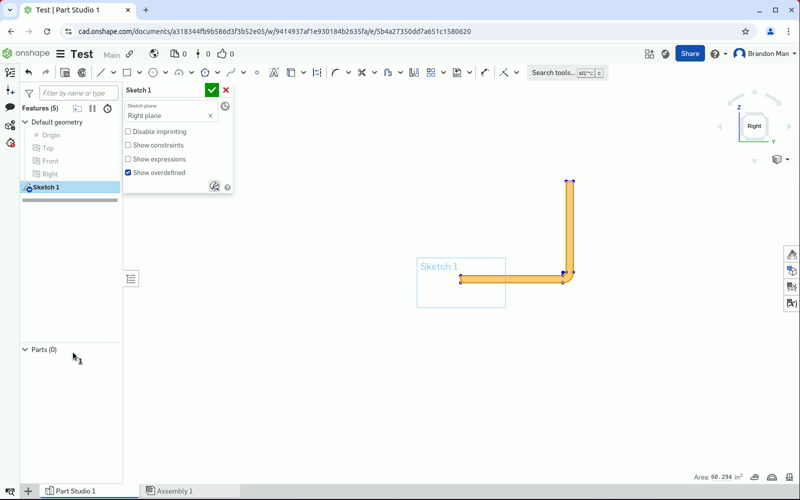
key(shift+y)
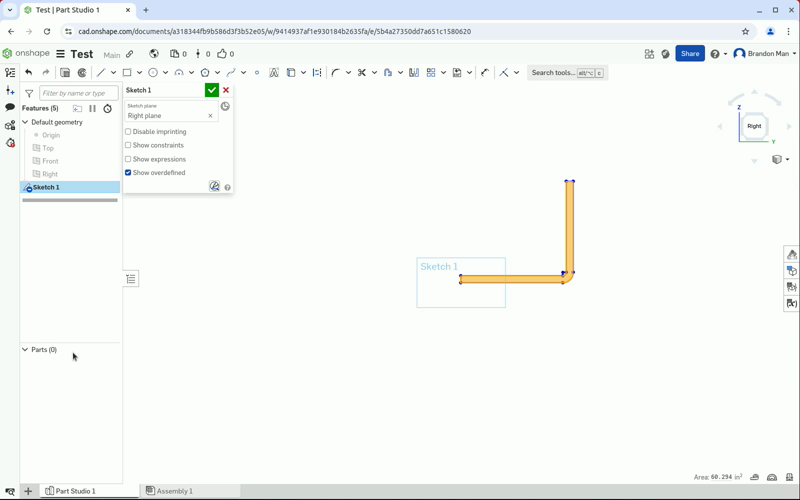
key(shift+e)
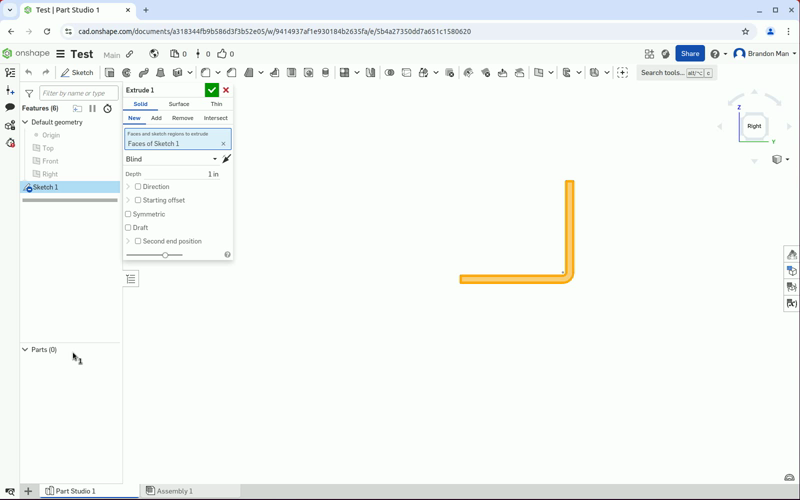
mouse_move(143, 106)
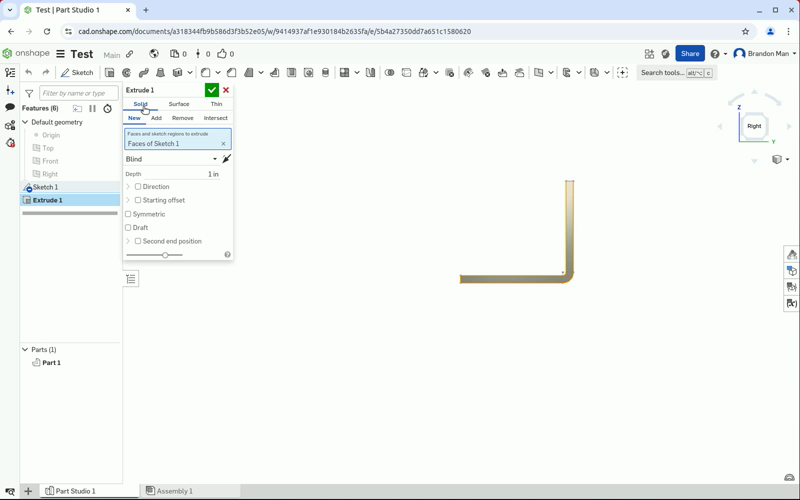
click(143, 106)
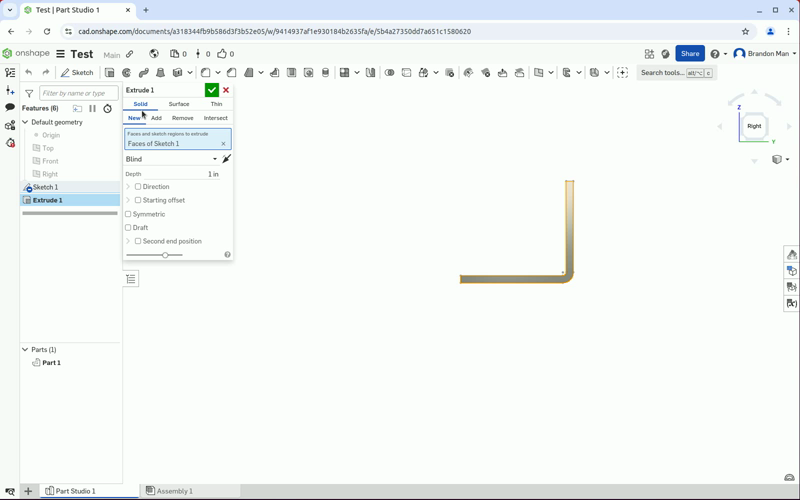
mouse_move(137, 120)
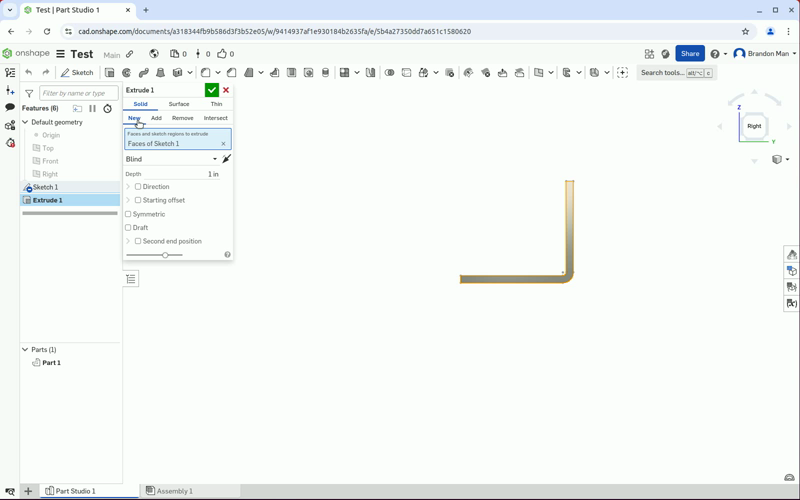
click(137, 120)
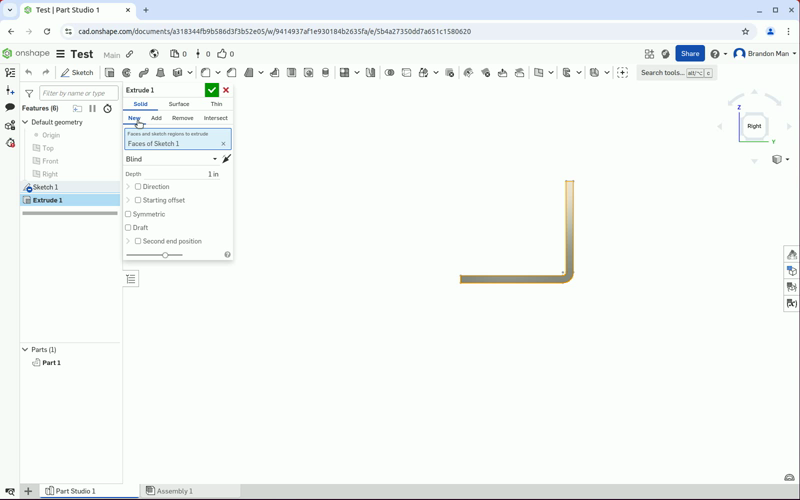
key(tab, 4)
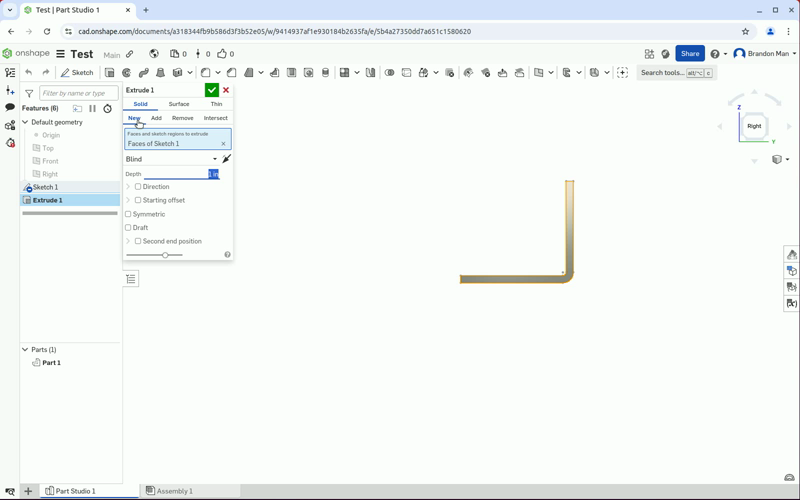
text(13.961)
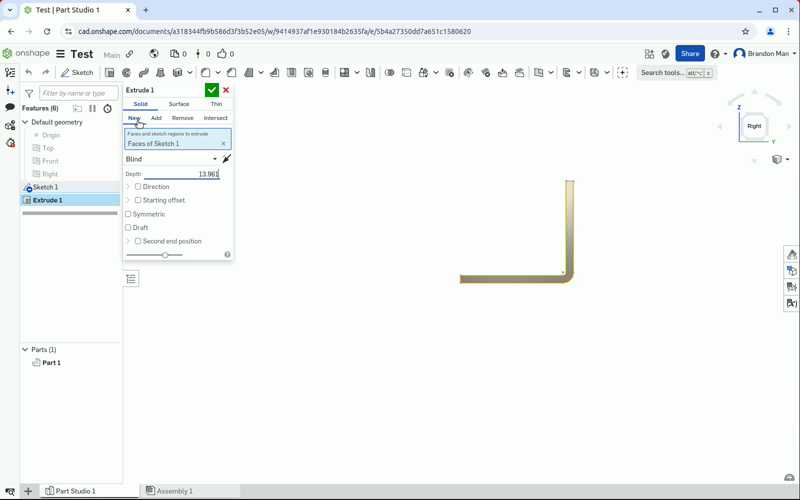
key(enter)
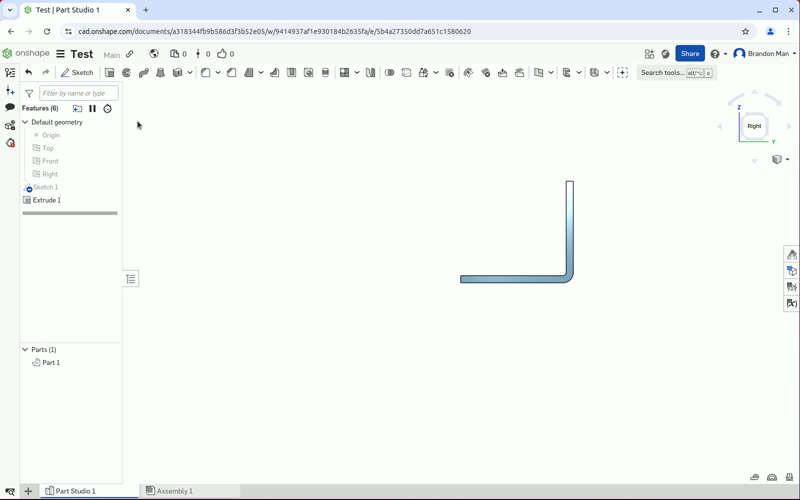
key(shift+h)
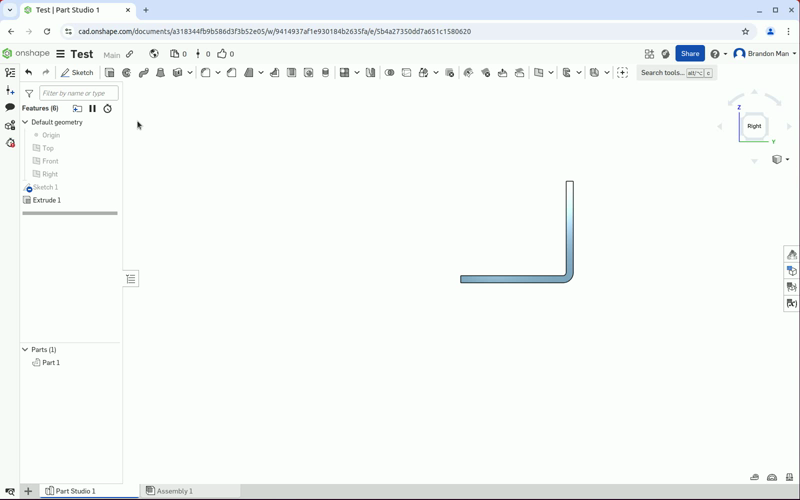
key(shift+h)
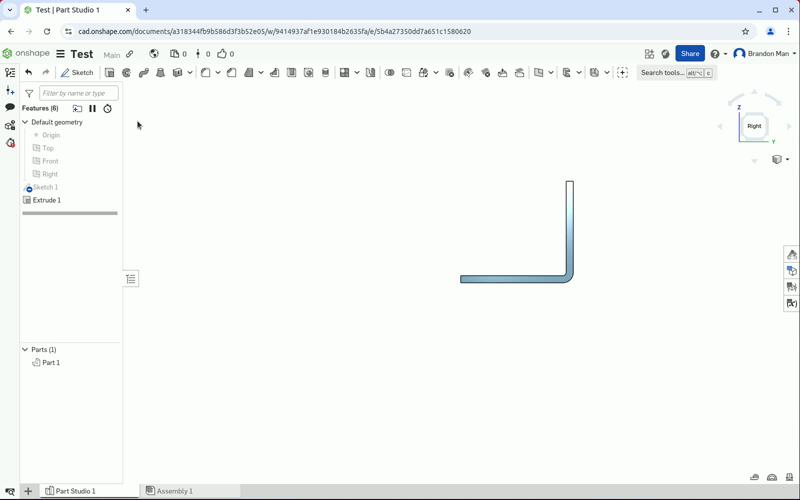
mouse_move(73, 189)
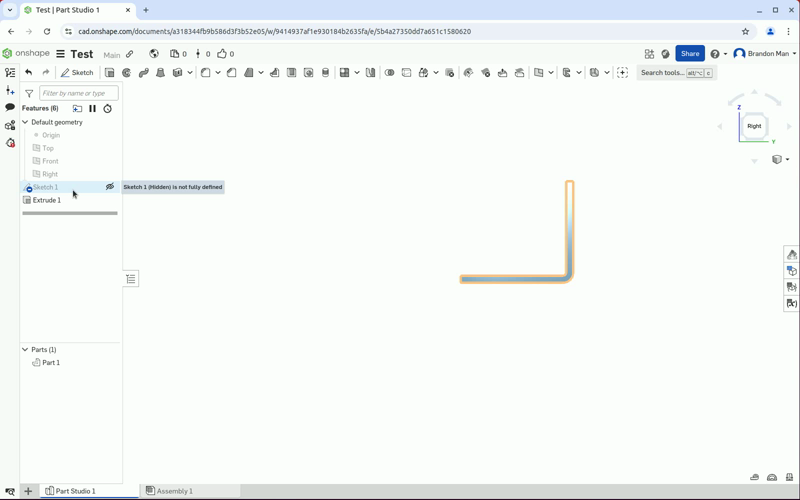
click(73, 189)
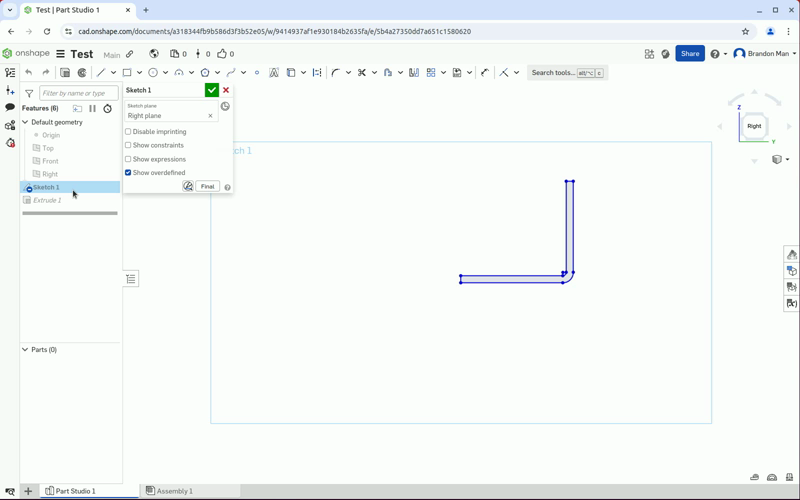
mouse_move(229, 92)
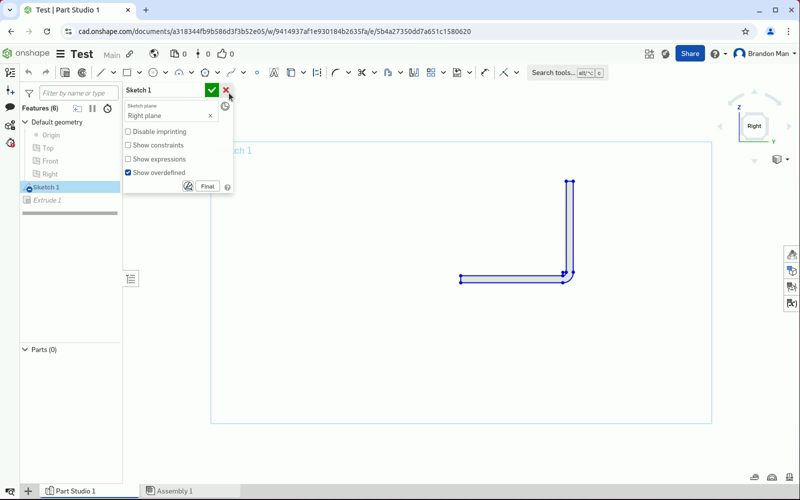
click(229, 92)
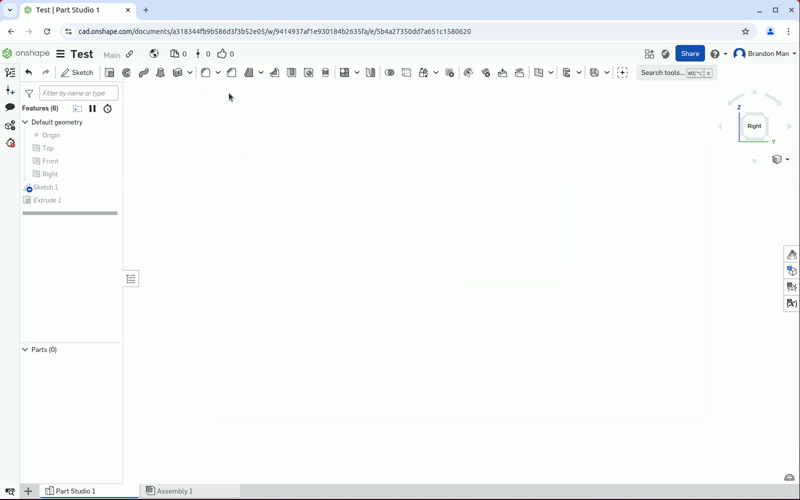
mouse_move(73, 352)
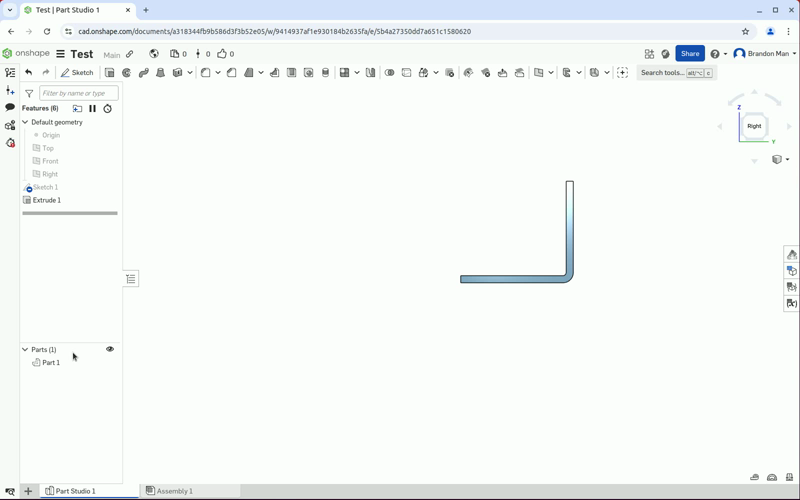
key(y)
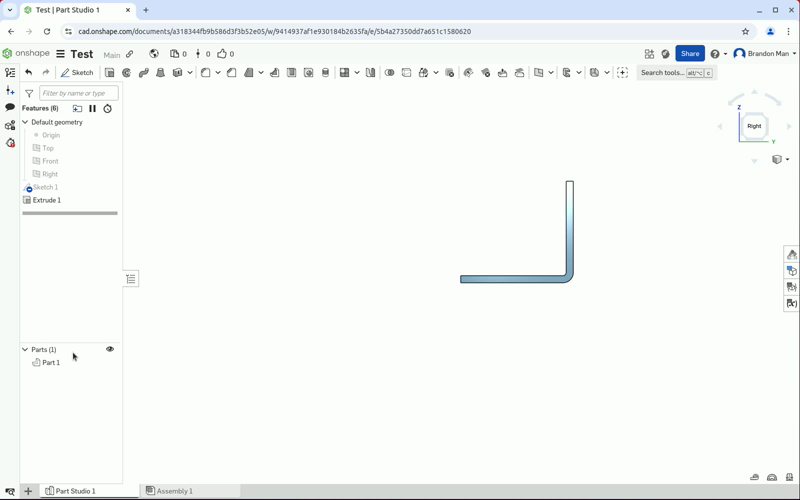
key(shift+p)
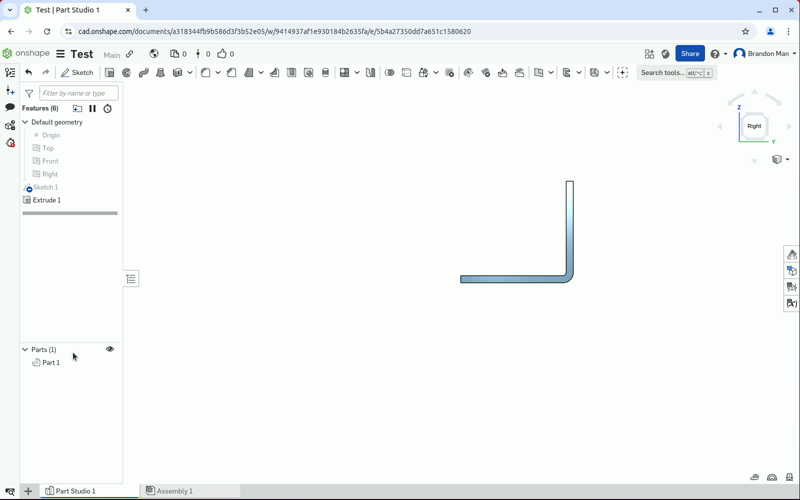
key(space)
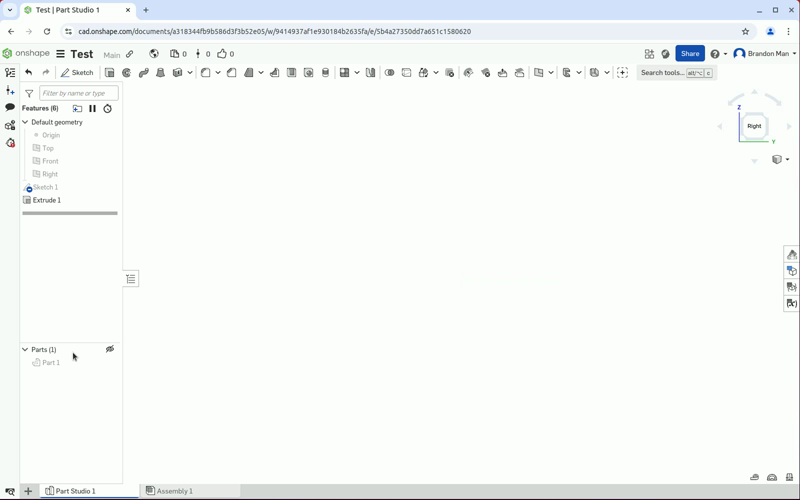
key_down(shift)
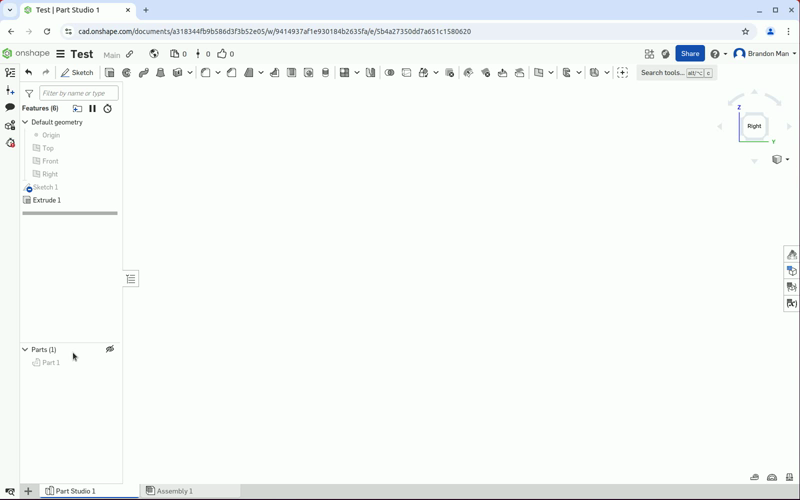
key(right)
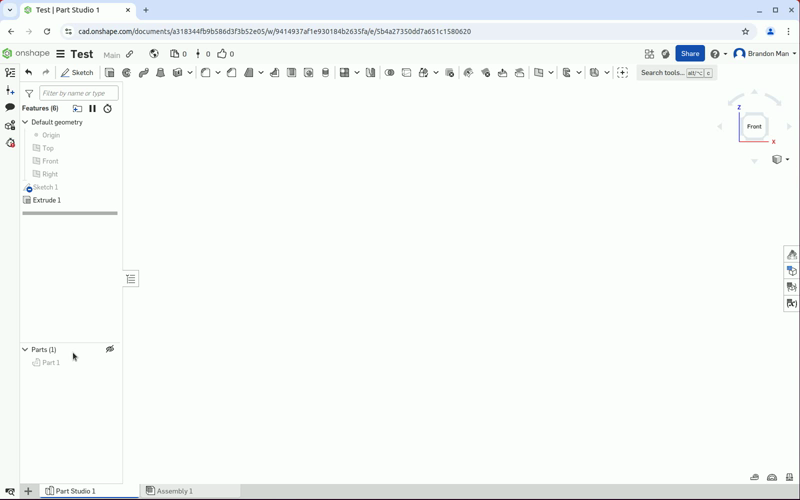
key_up(shift)
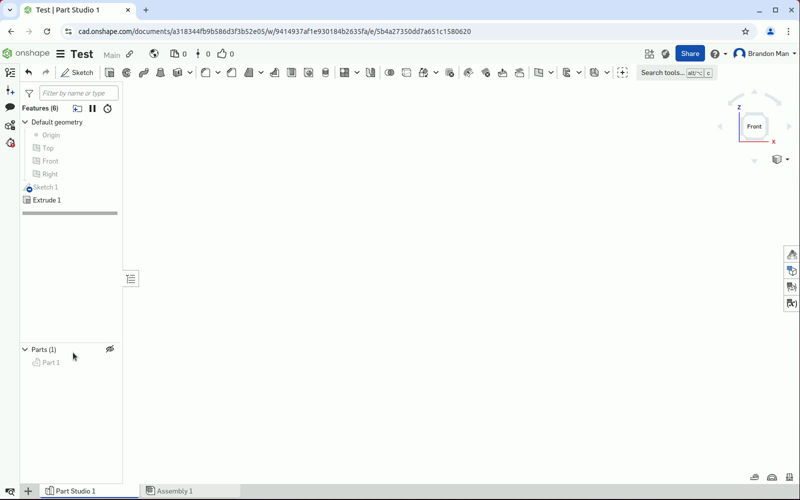
mouse_move(73, 352)
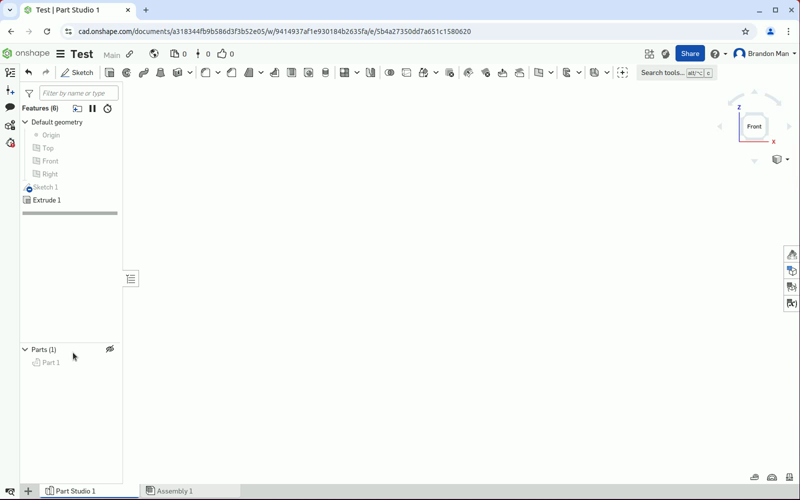
key(shift+y)
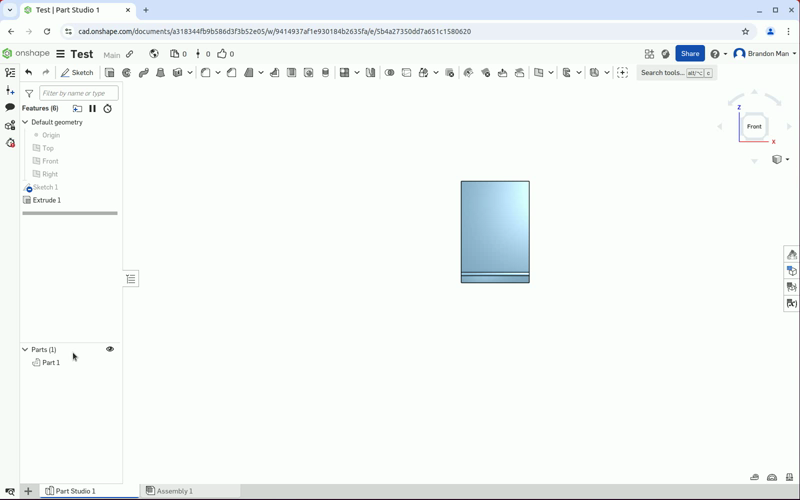
mouse_move(541, 75)
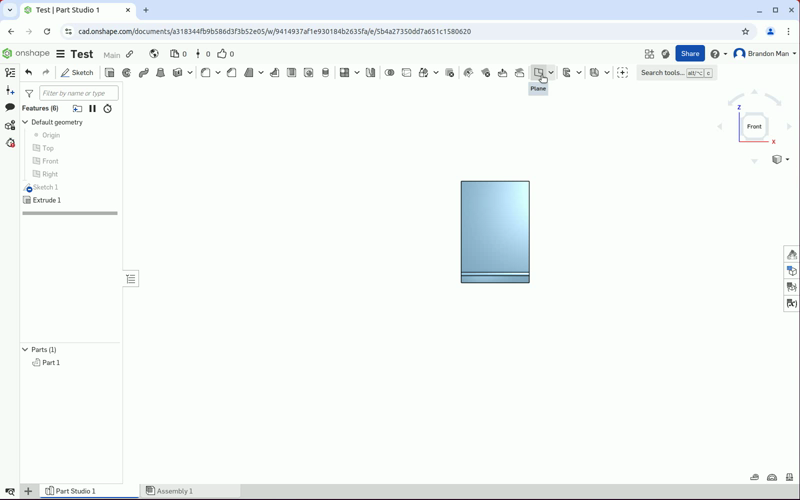
click(541, 75)
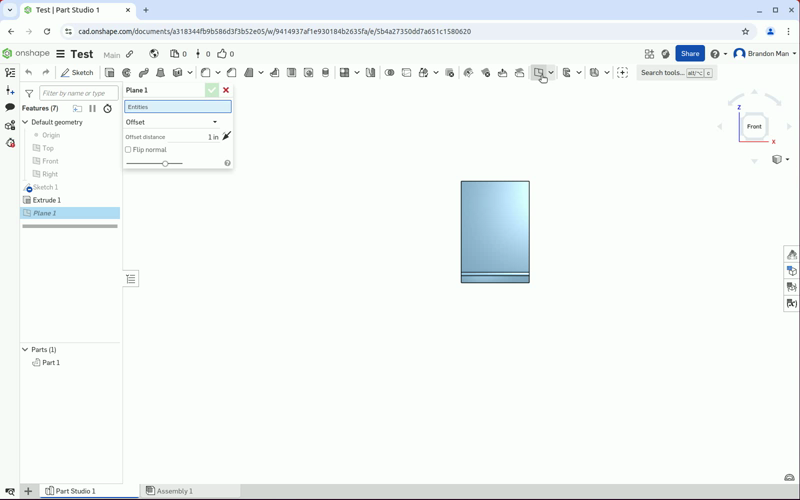
mouse_move(73, 163)
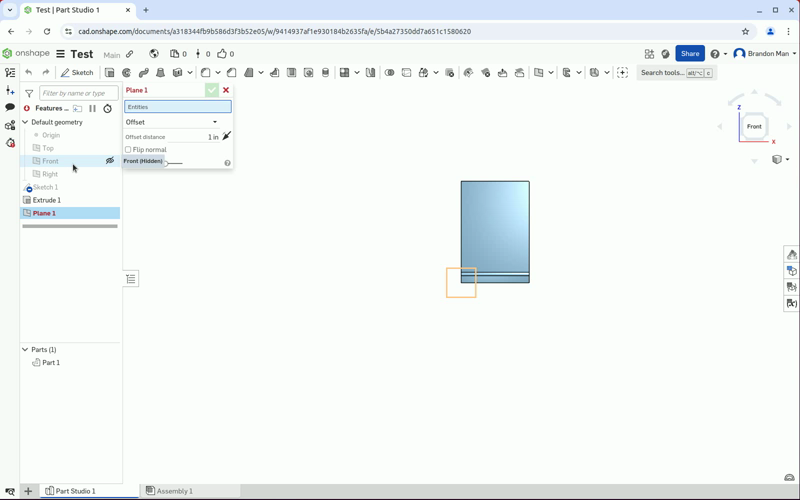
click(73, 163)
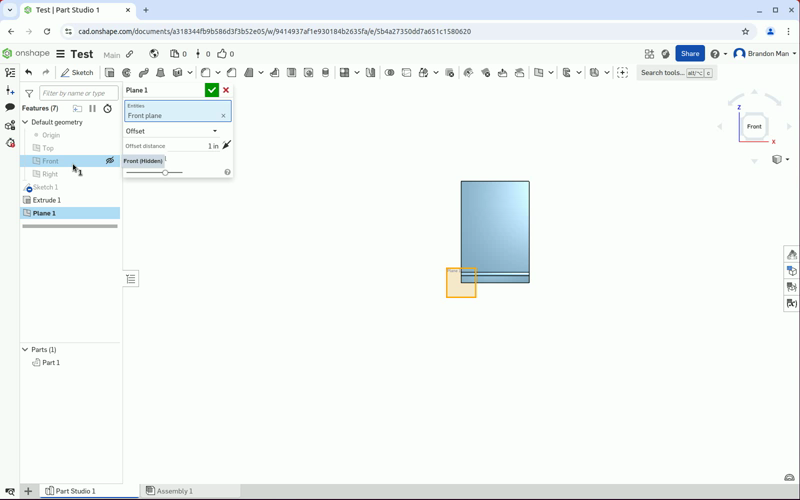
key(tab, 2)
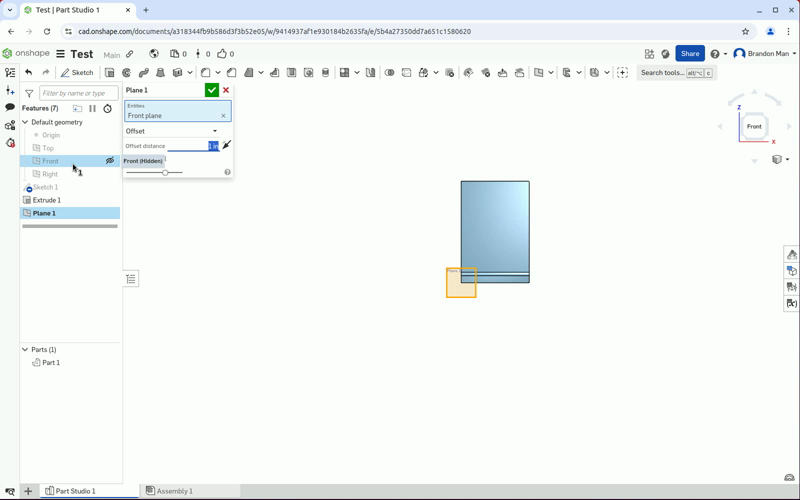
text(21.66)
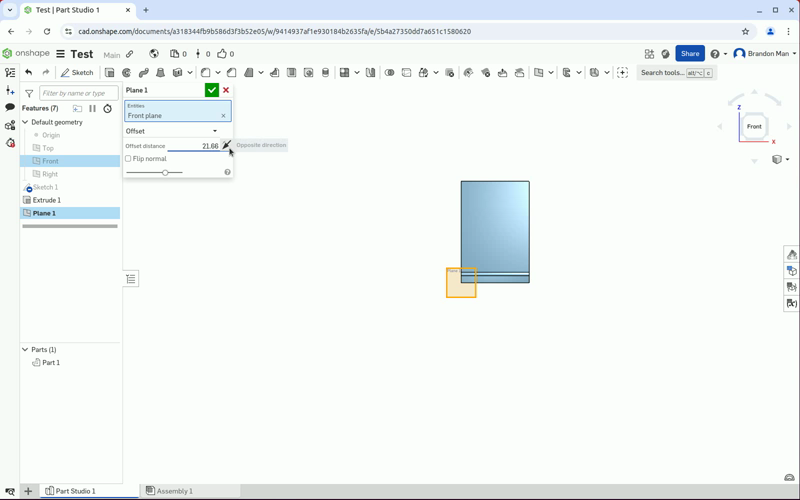
mouse_move(229, 147)
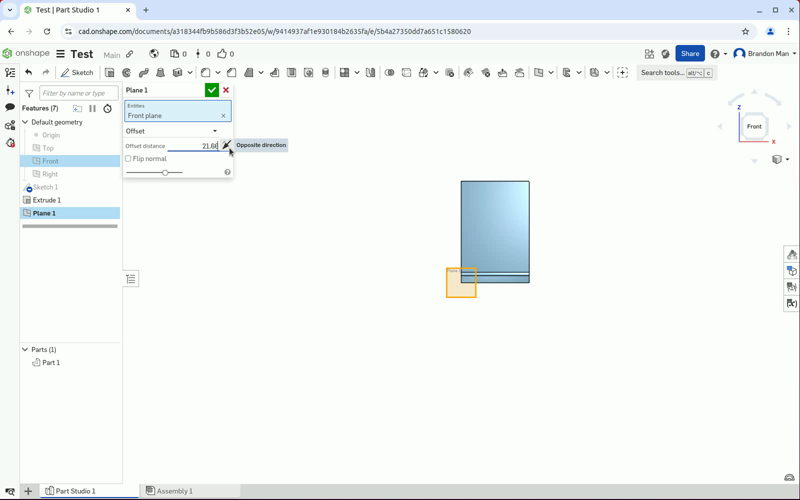
click(229, 147)
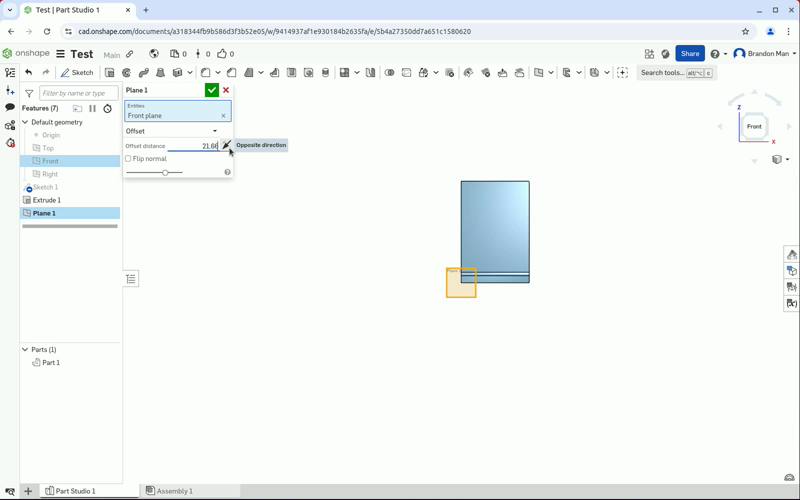
key(enter, 2)
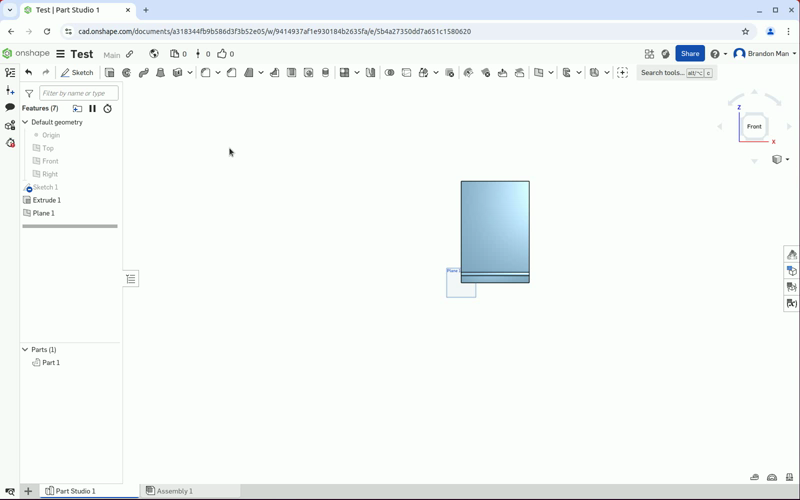
key(shift+s)
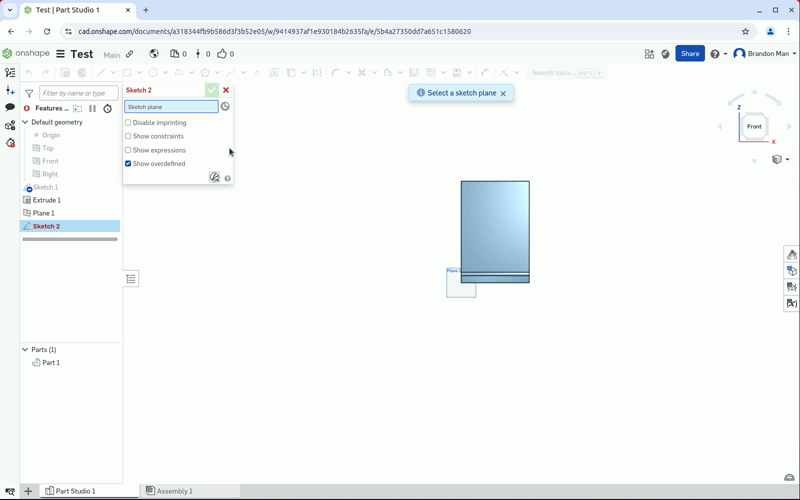
mouse_move(73, 215)
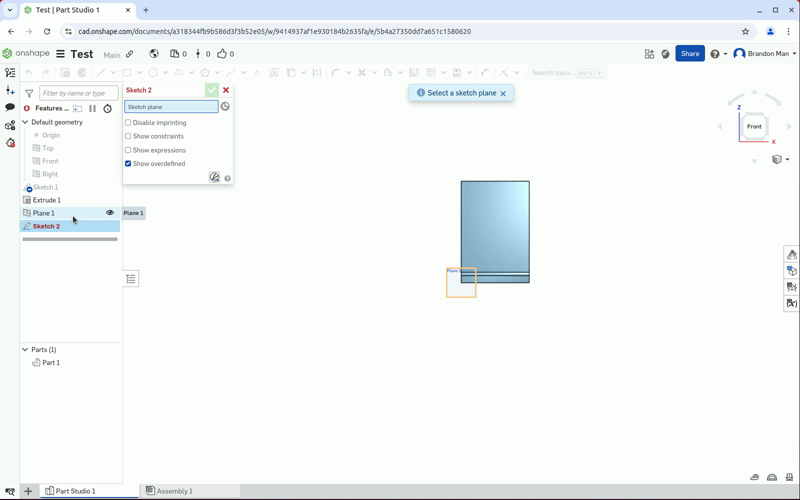
click(73, 215)
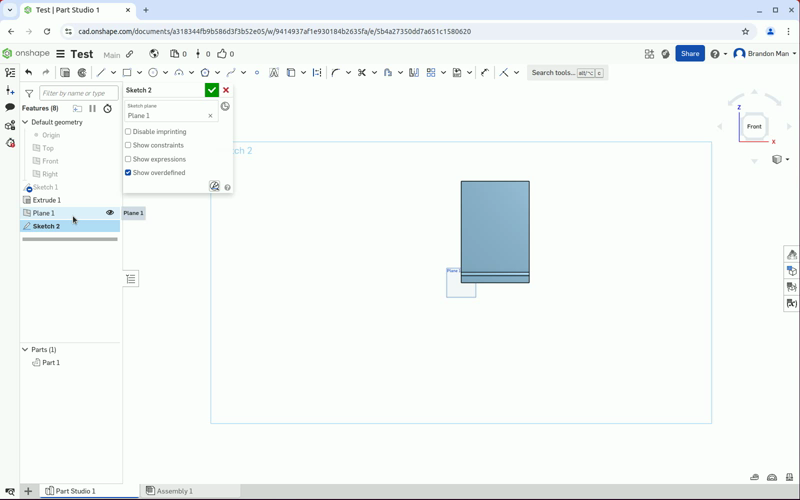
mouse_move(73, 352)
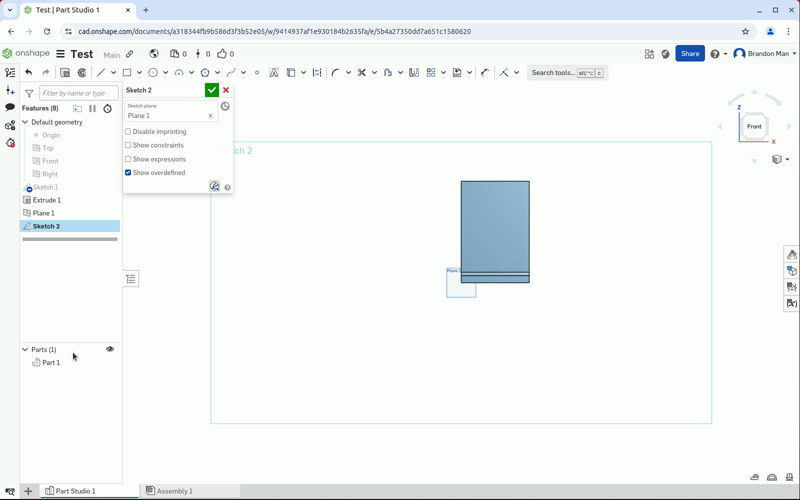
key(y)
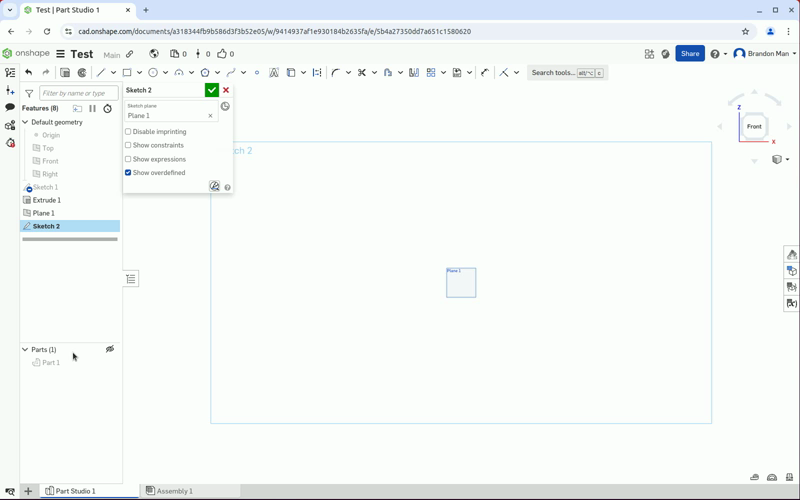
key(c)
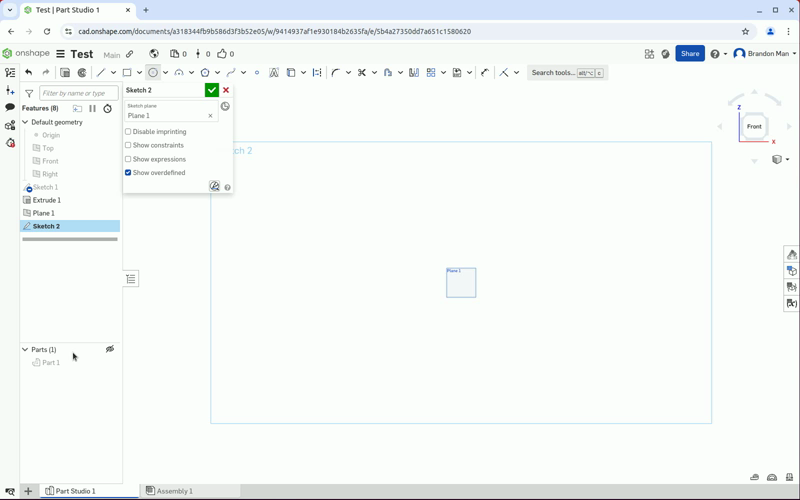
key_down(shift)
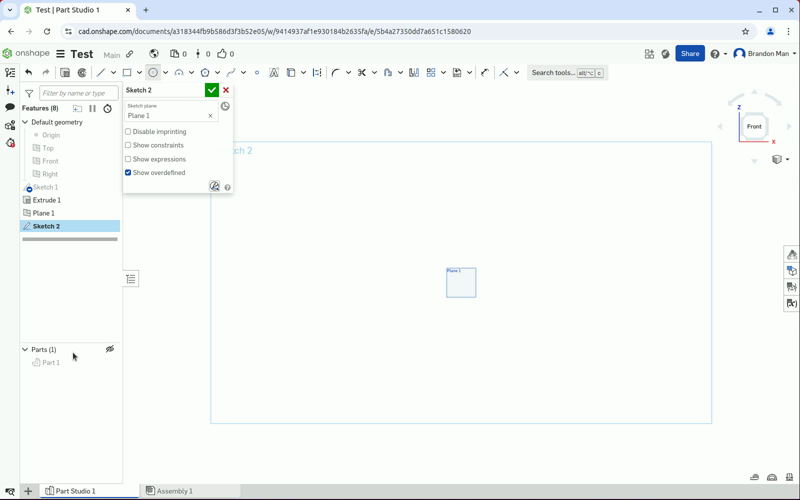
mouse_move(495, 215)
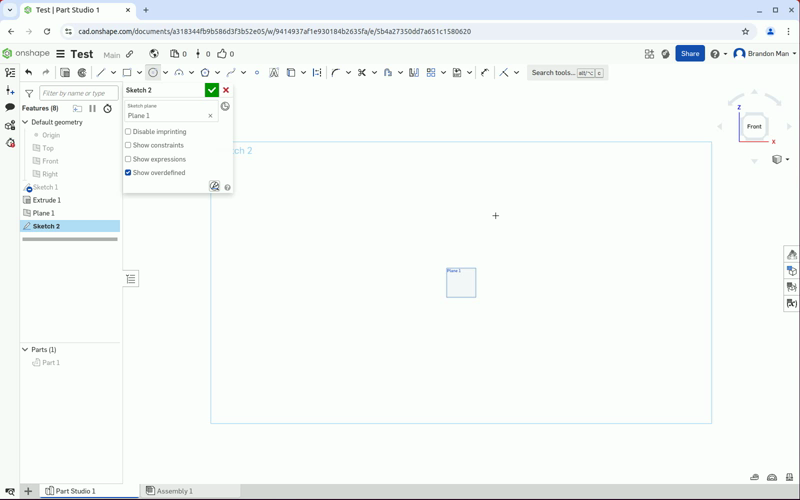
click(495, 215)
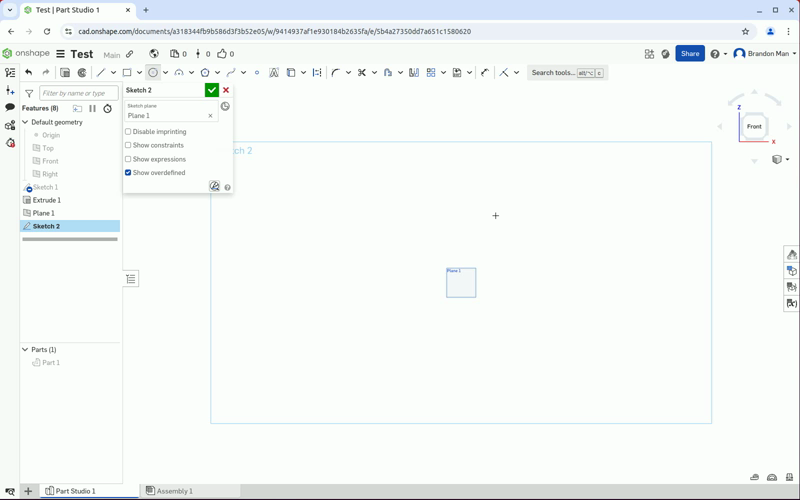
key_up(shift)
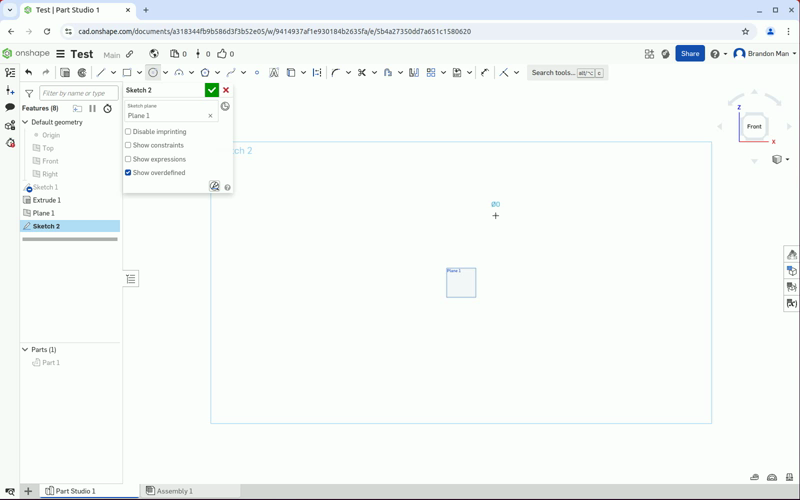
mouse_move(513, 215)
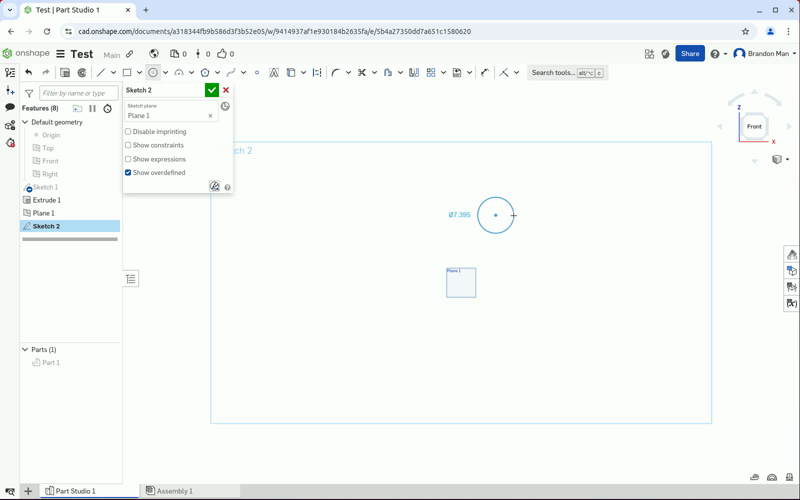
click(513, 215)
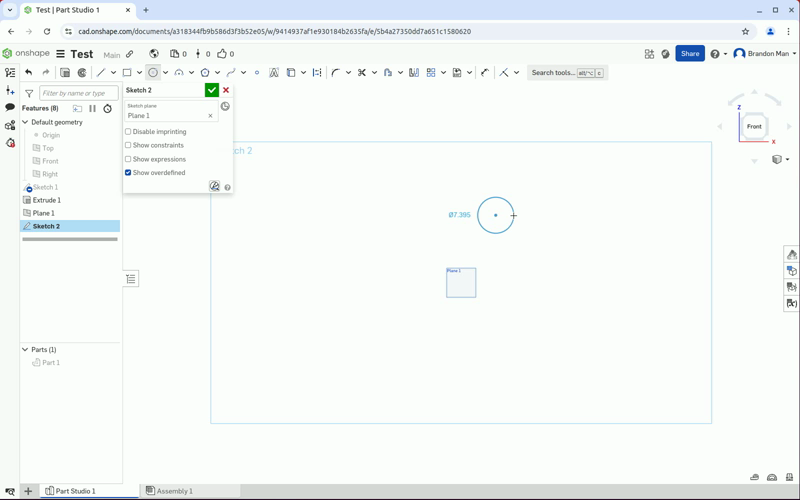
key(esc)
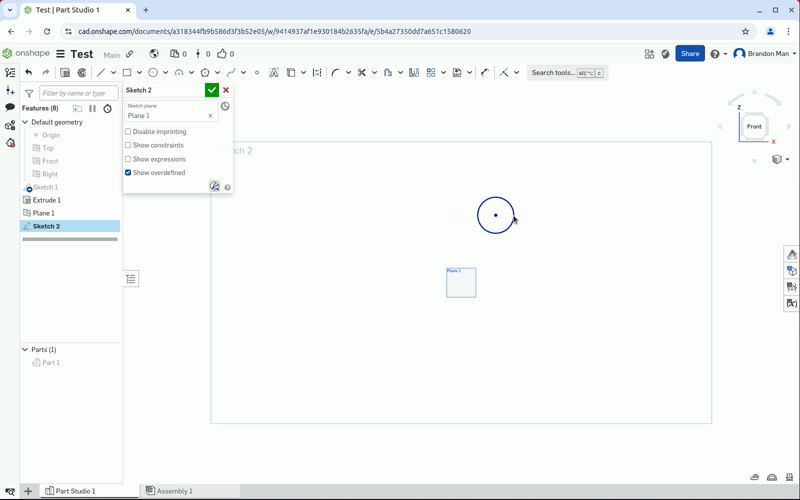
mouse_move(495, 229)
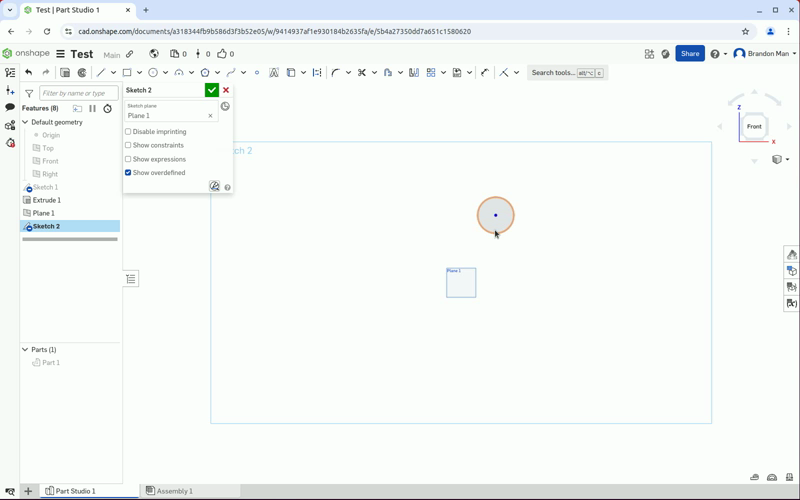
scroll(6)
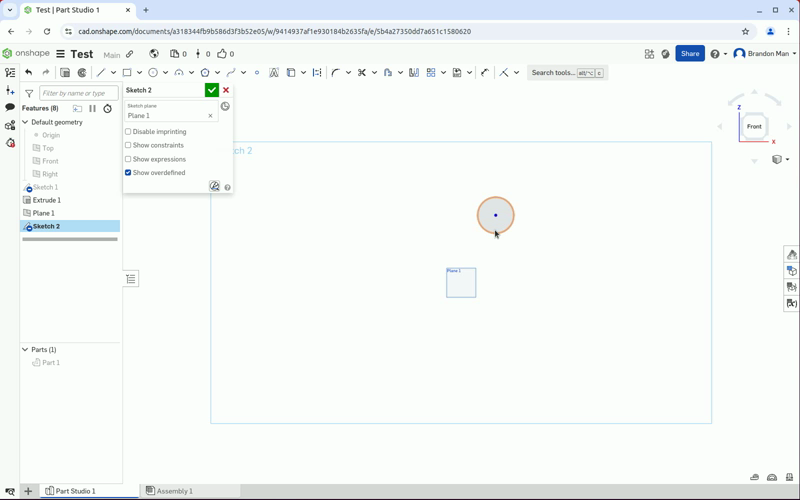
scroll(6)
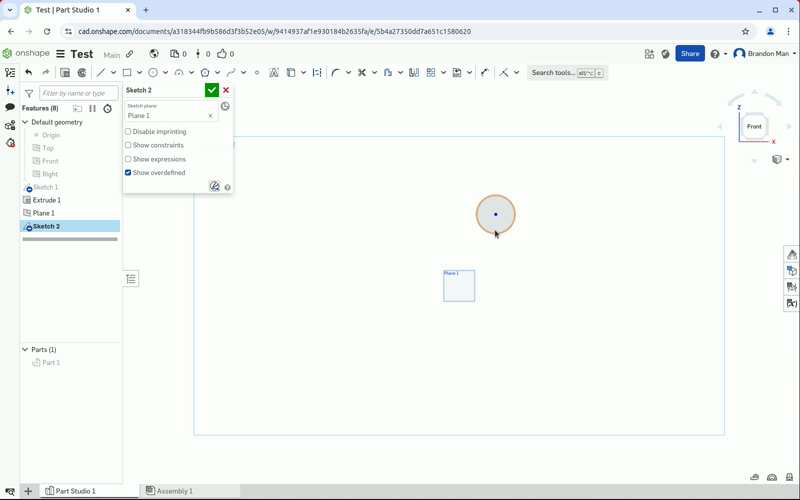
scroll(6)
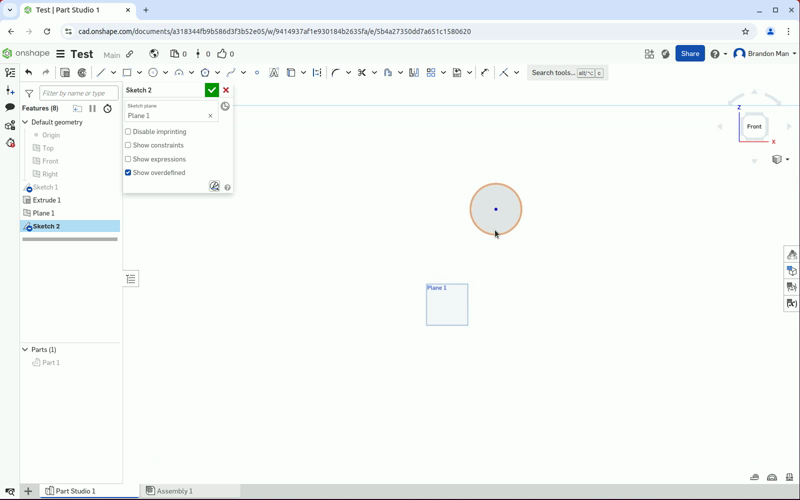
scroll(6)
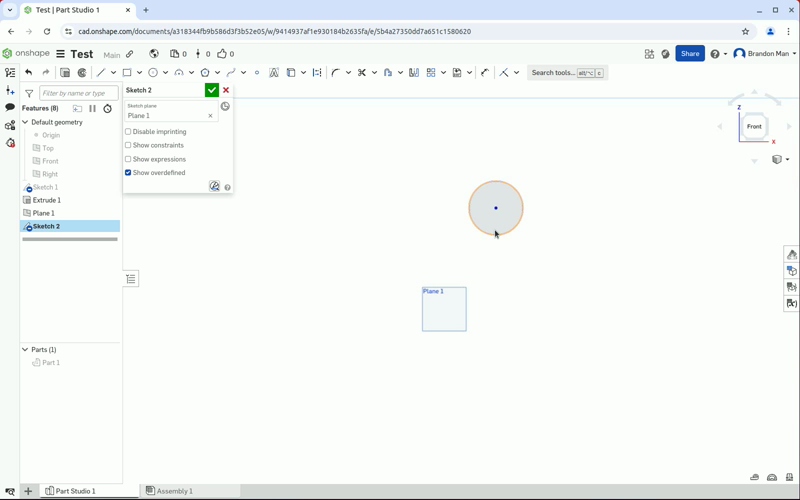
scroll(6)
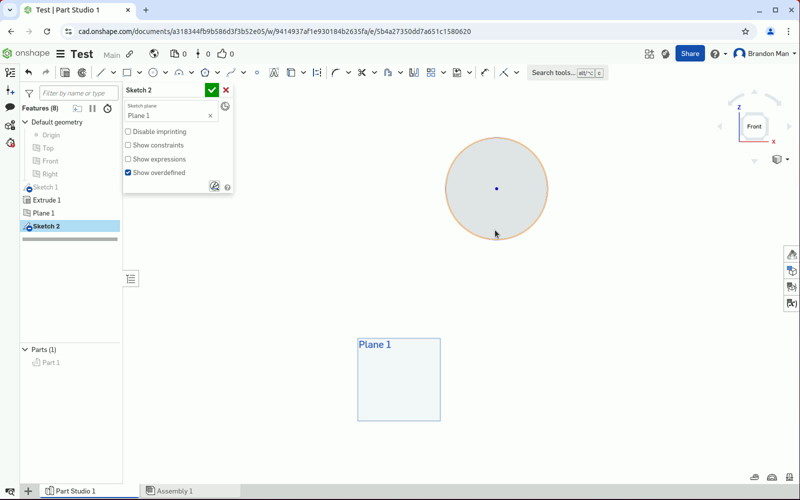
scroll(6)
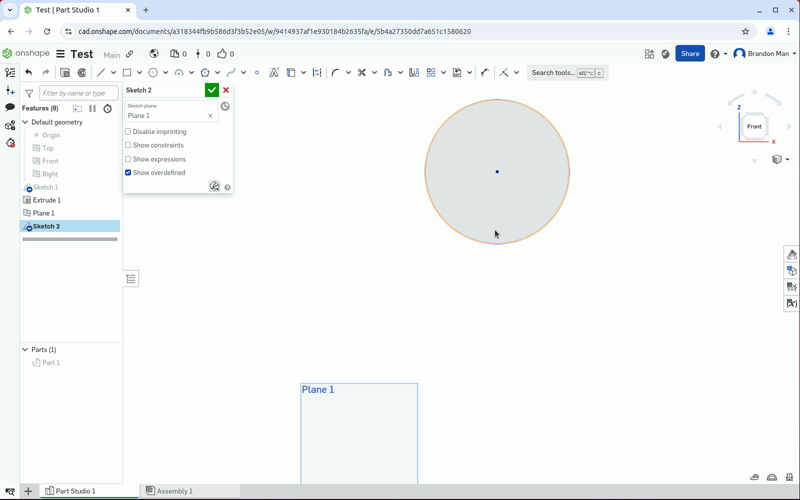
scroll(6)
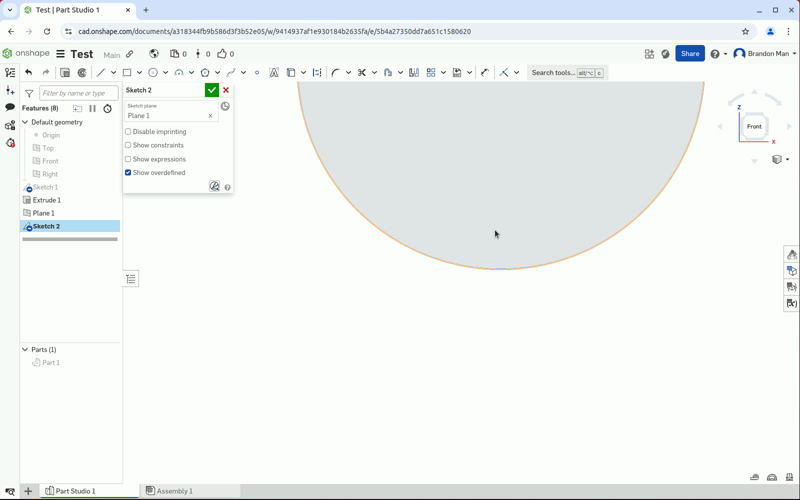
click(495, 229)
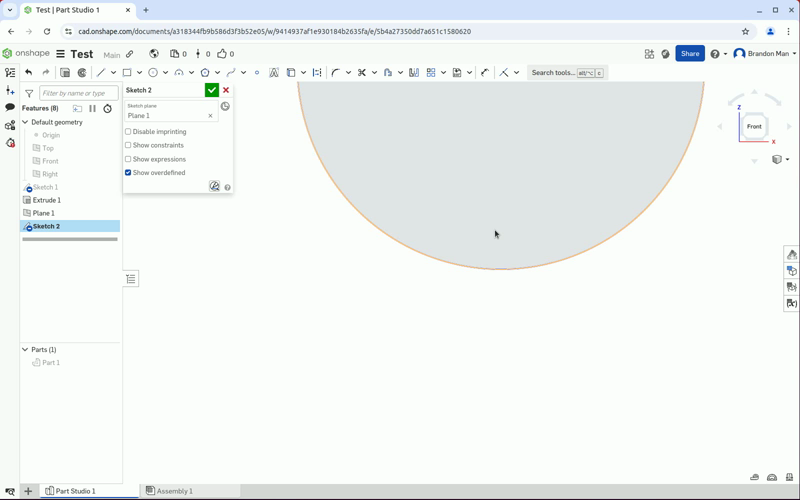
scroll(-6)
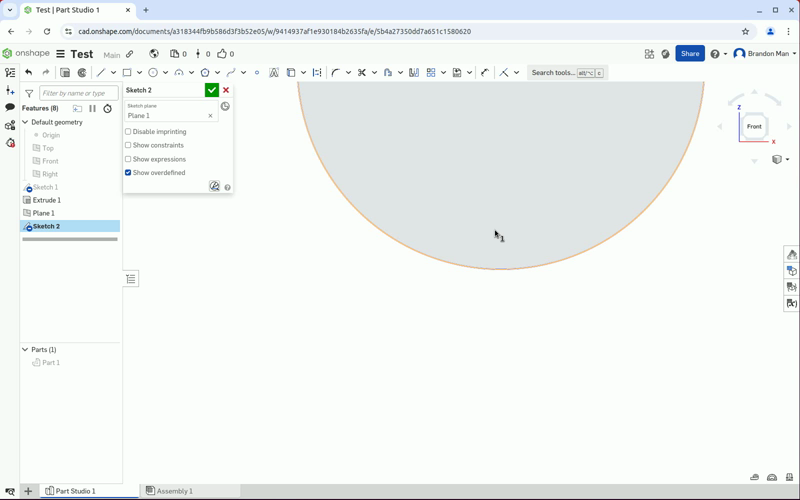
scroll(-6)
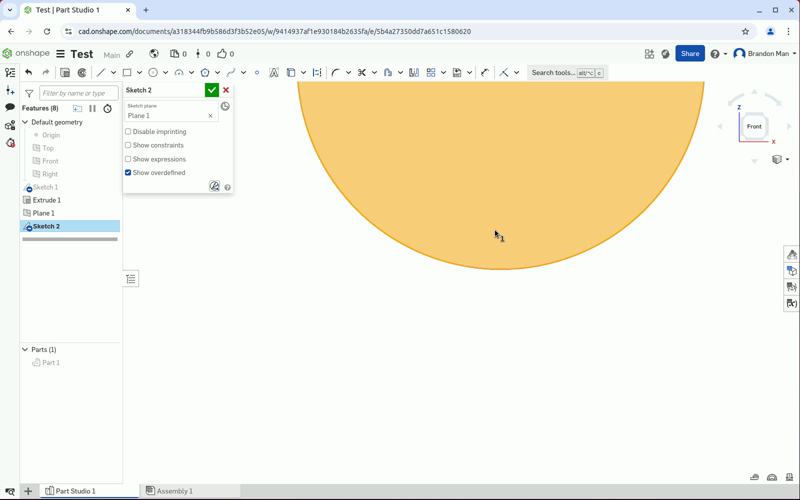
scroll(-6)
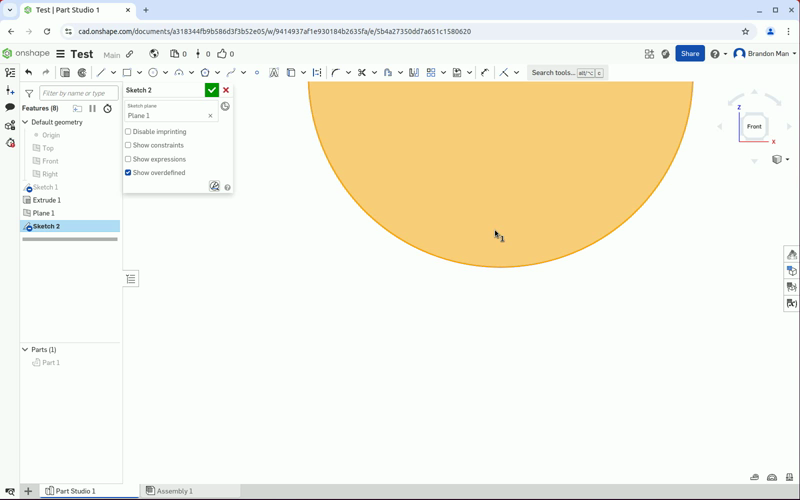
scroll(-6)
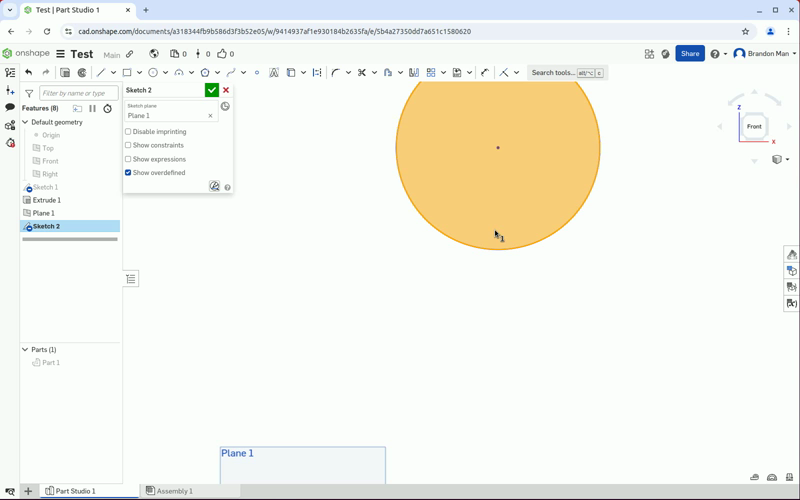
scroll(-6)
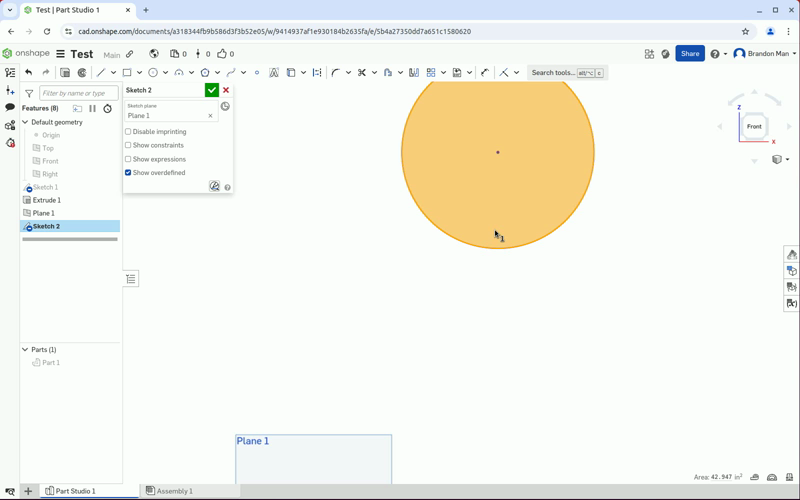
scroll(-6)
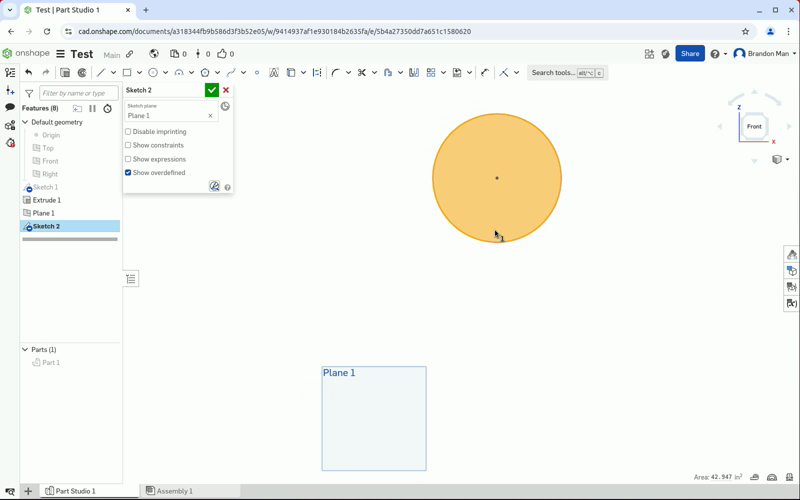
scroll(-6)
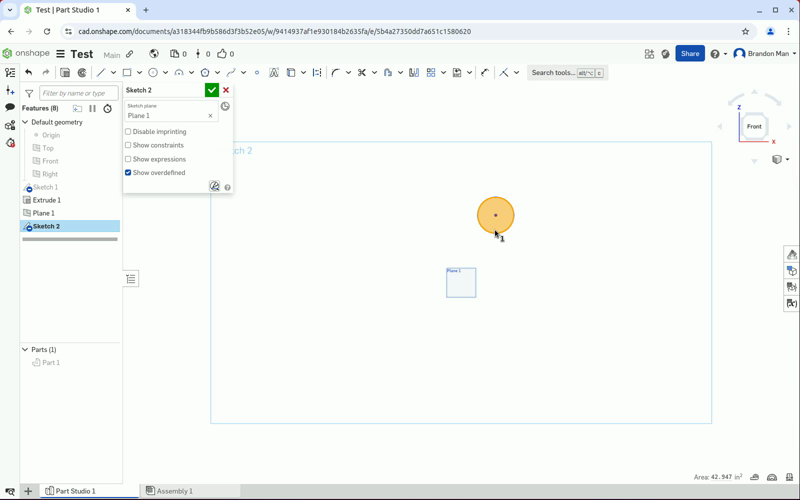
mouse_move(73, 352)
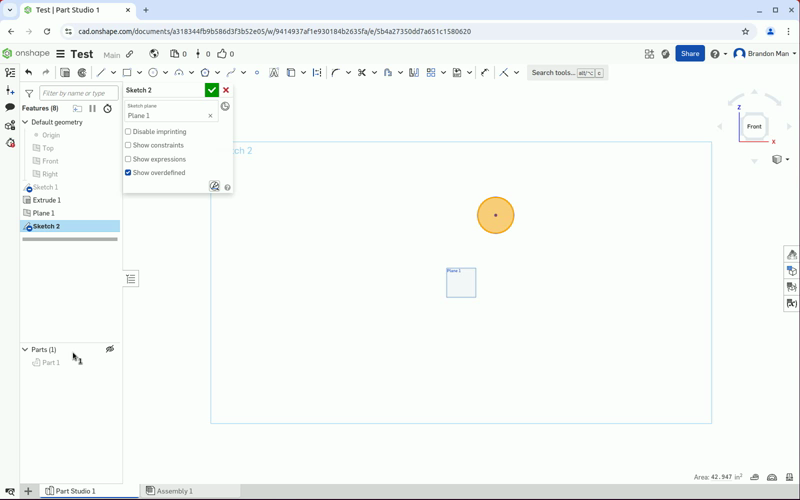
key(shift+y)
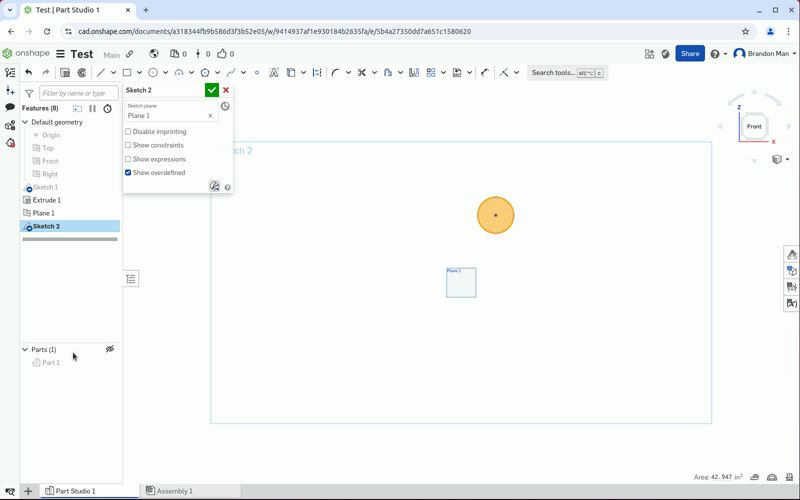
key(shift+e)
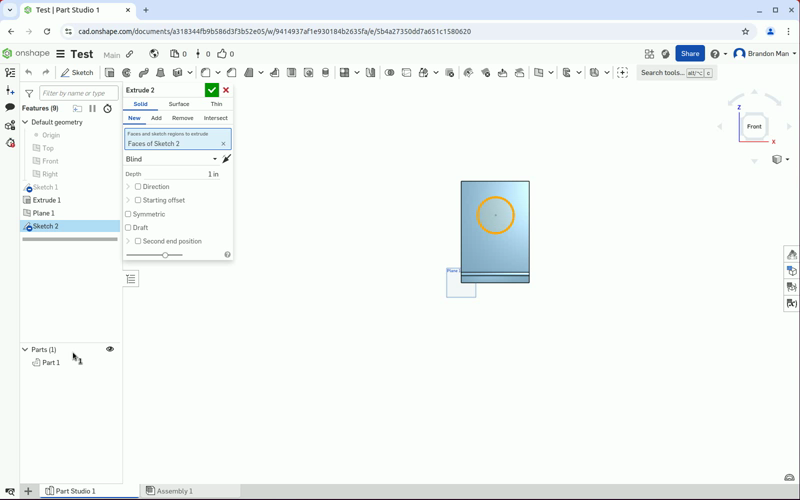
mouse_move(143, 106)
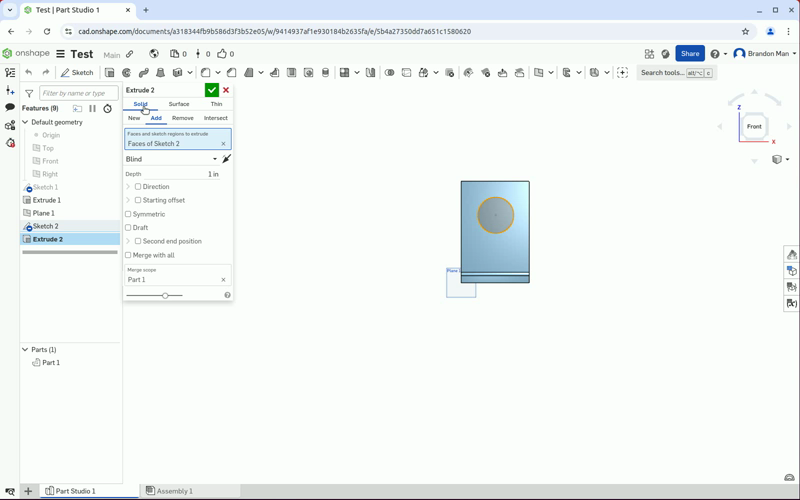
click(143, 106)
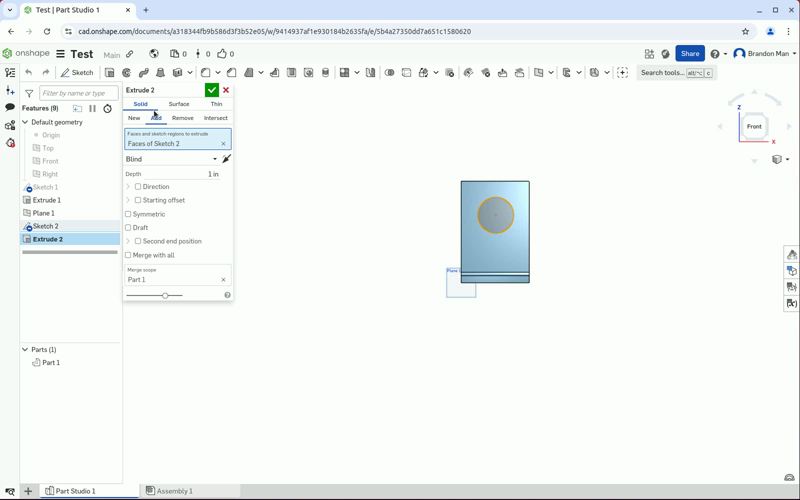
mouse_move(186, 120)
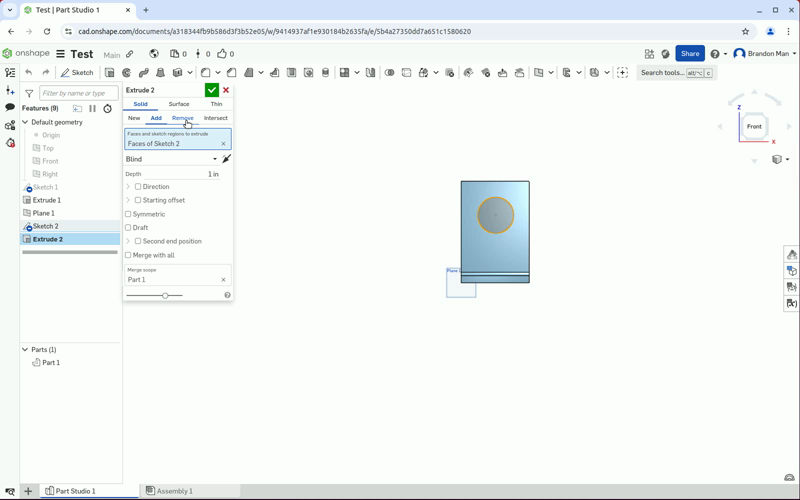
click(186, 120)
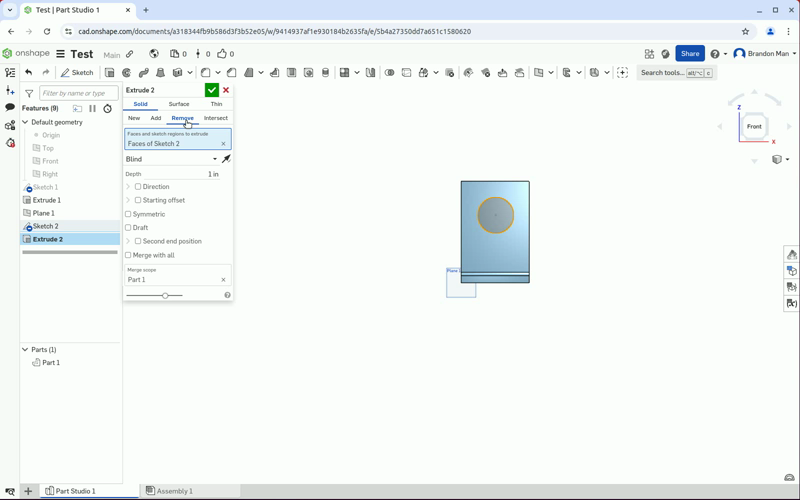
key(tab, 4)
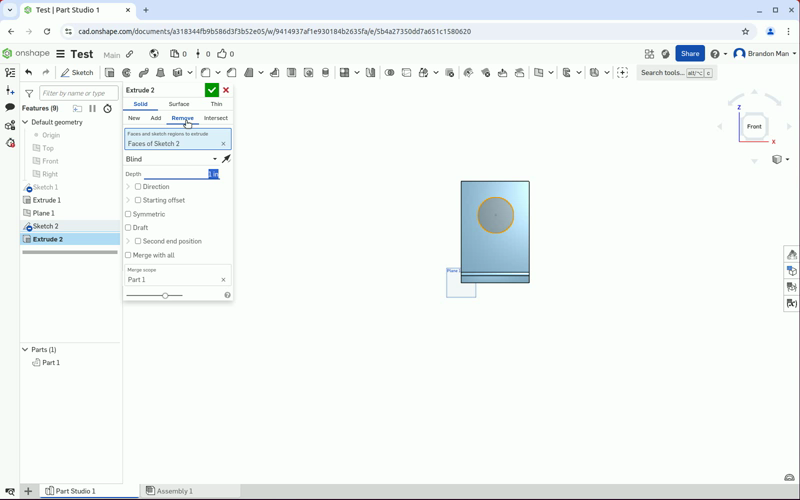
text(17.572)
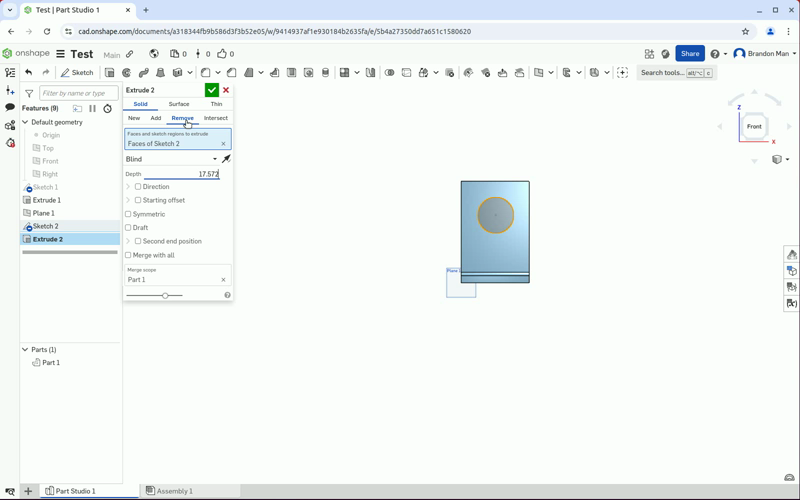
key(tab, 6)
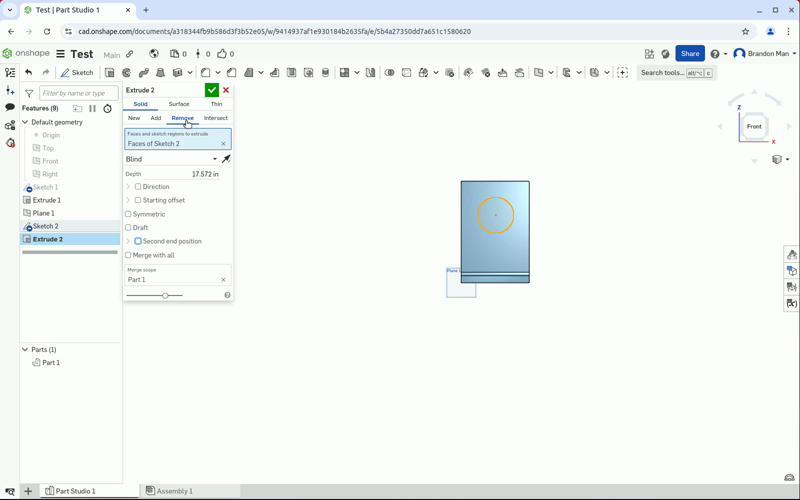
key(space)
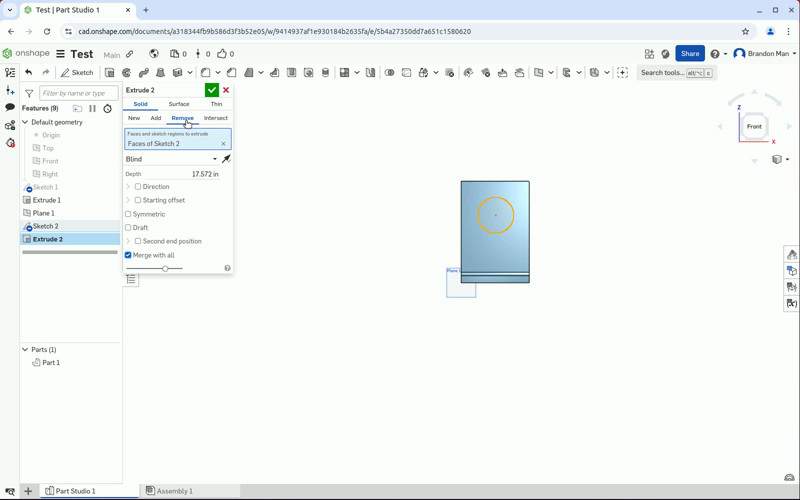
key(enter)
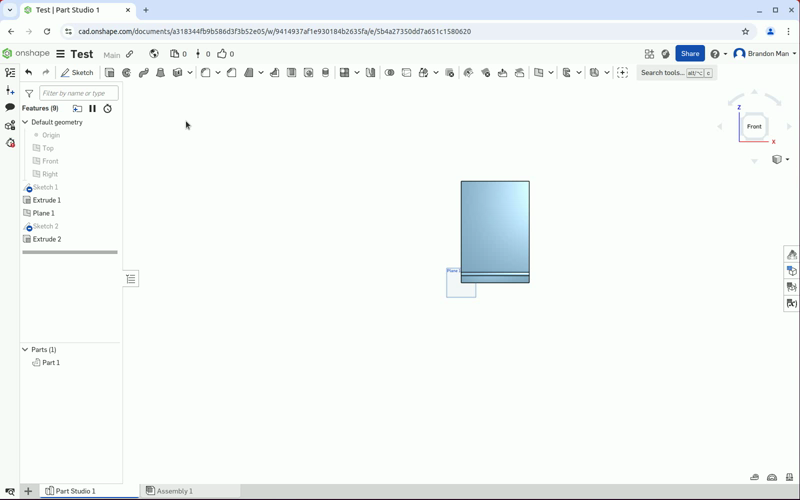
key(shift+h)
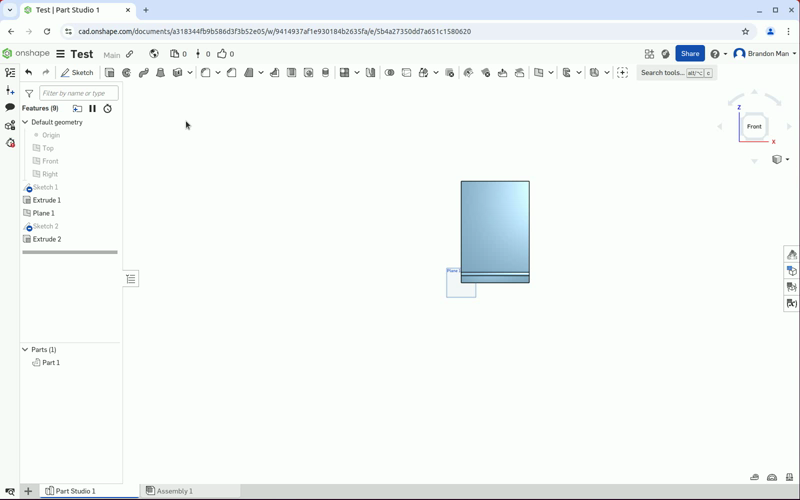
key(shift+h)
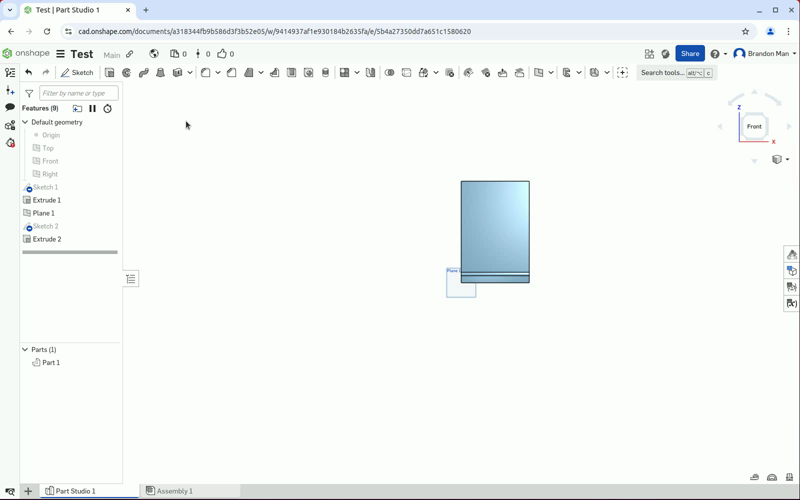
mouse_move(73, 189)
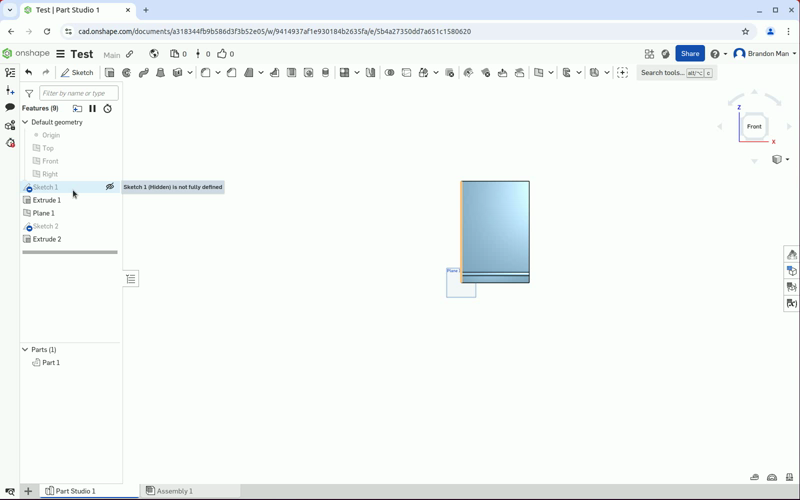
click(73, 189)
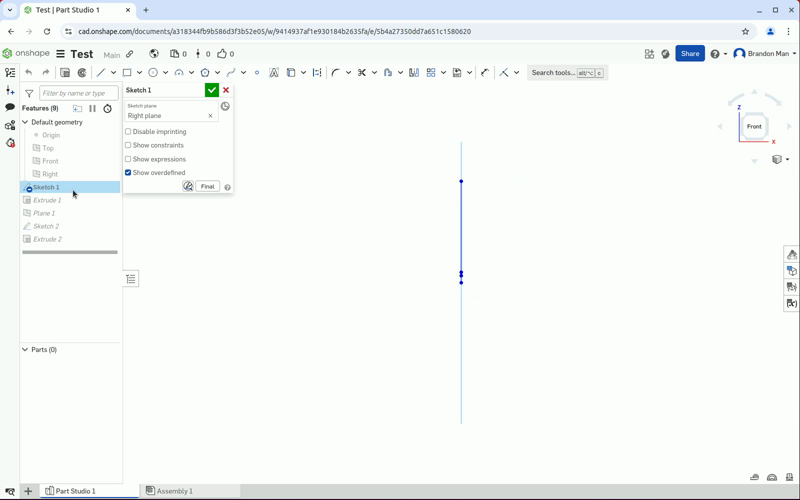
mouse_move(229, 92)
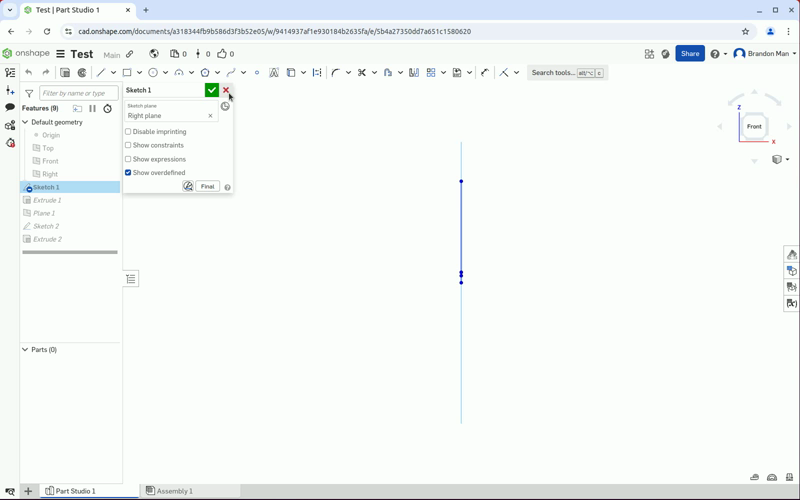
click(229, 92)
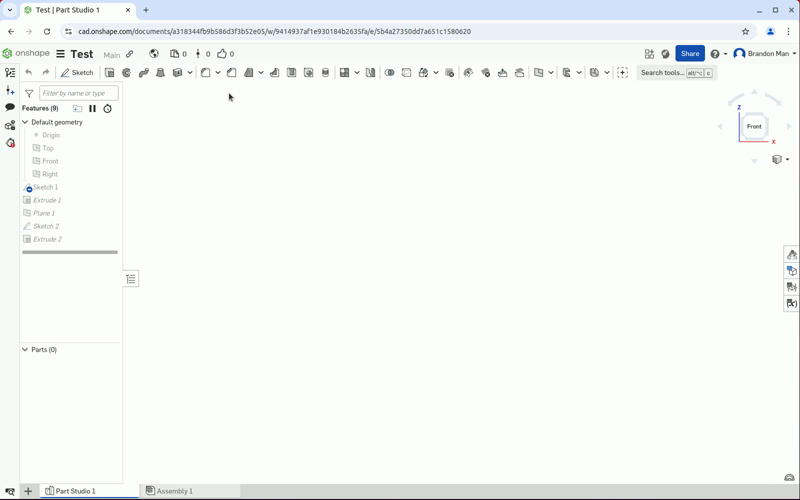
key(shift+s)
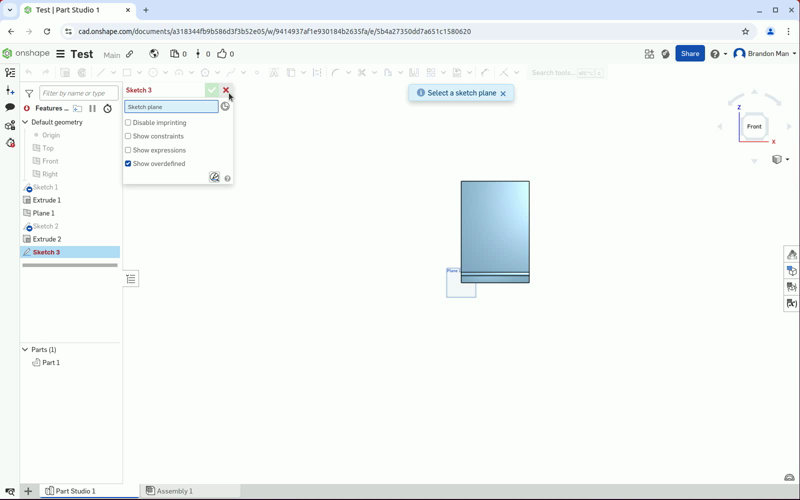
mouse_move(73, 215)
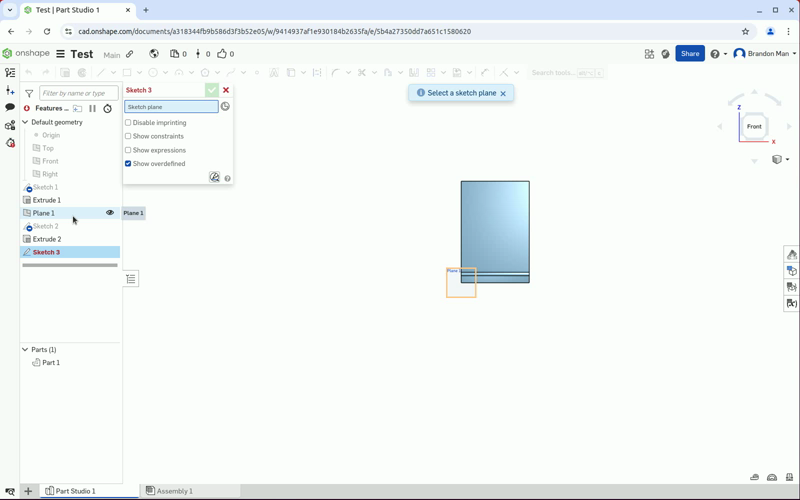
click(73, 215)
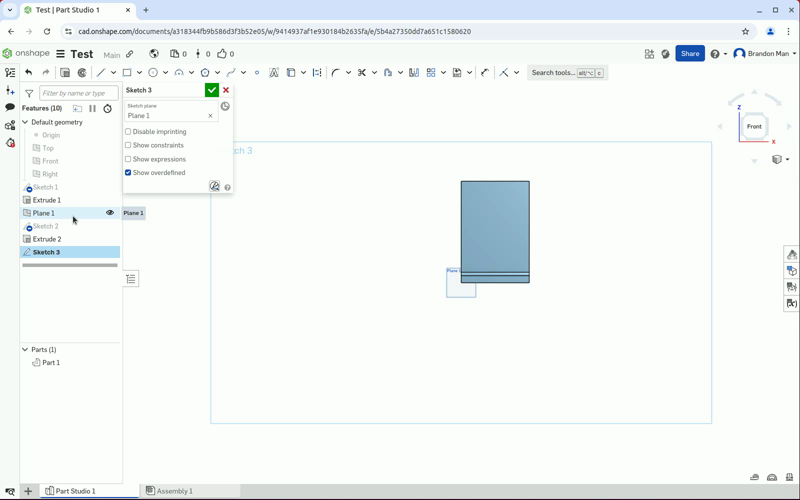
mouse_move(73, 352)
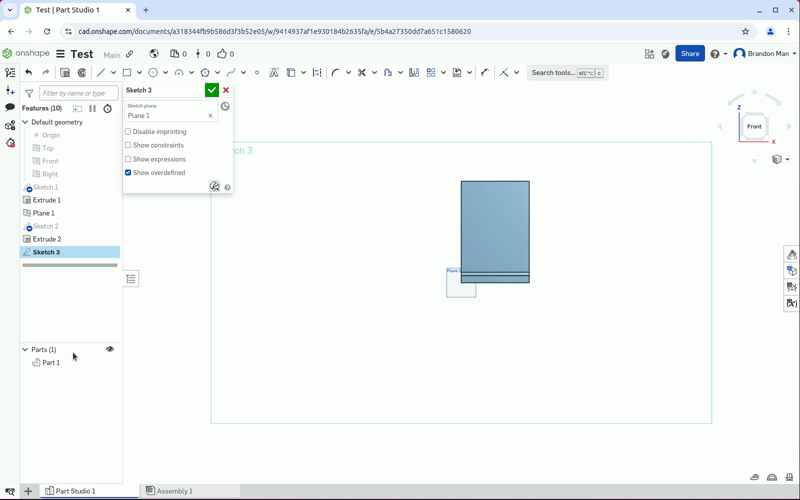
key(y)
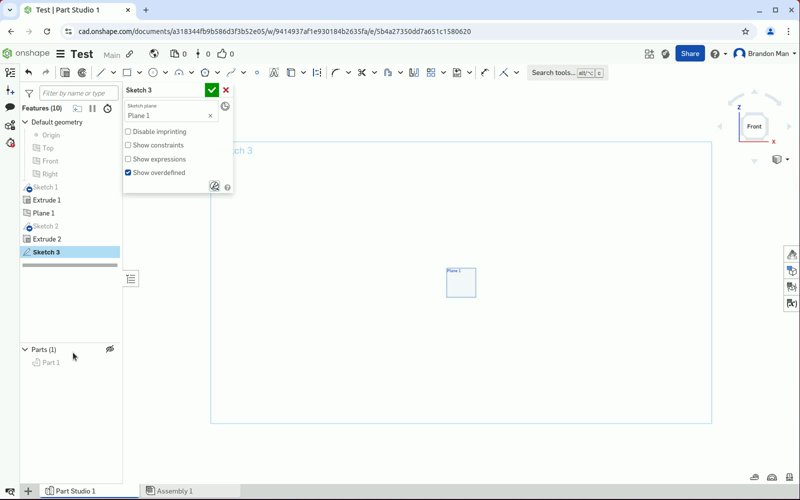
key(l)
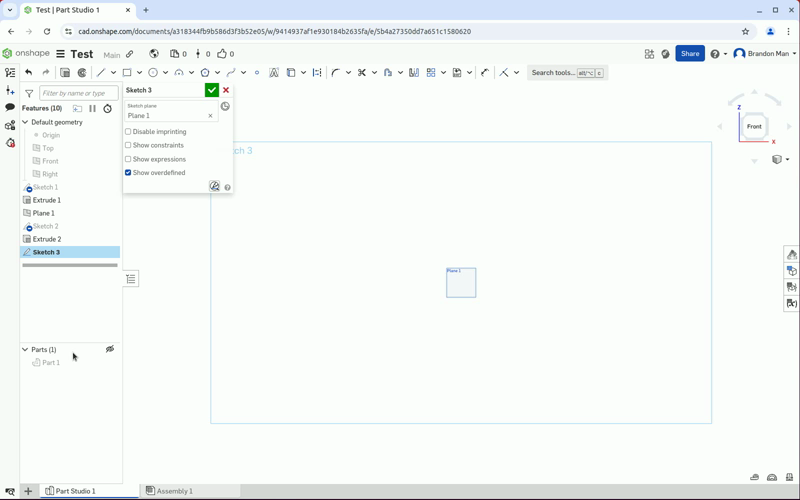
key_down(shift)
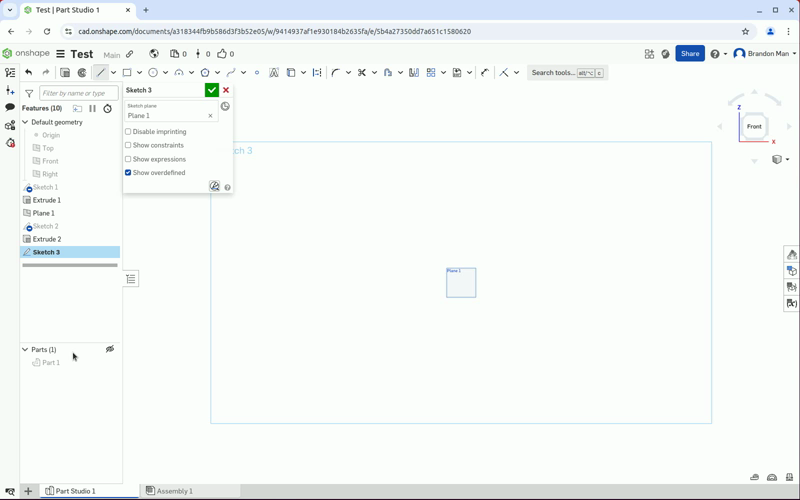
mouse_move(515, 265)
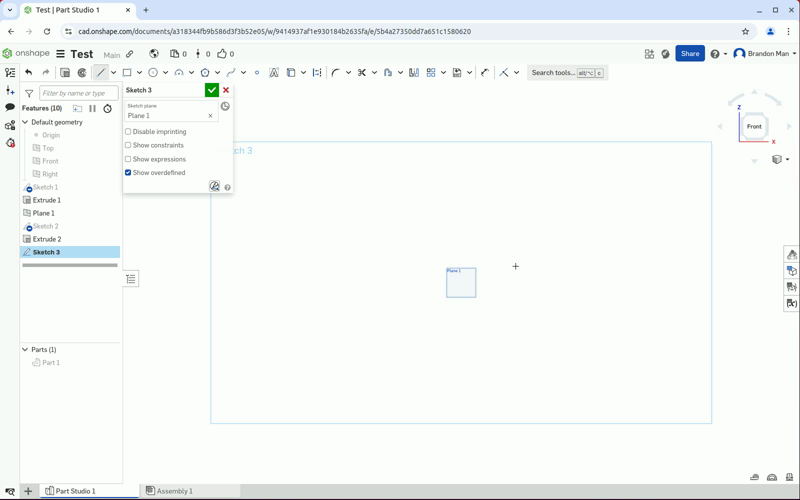
click(515, 265)
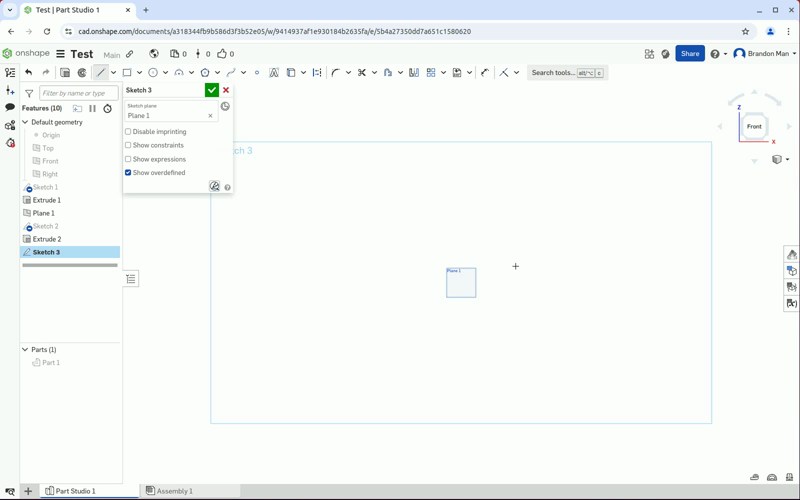
key_up(shift)
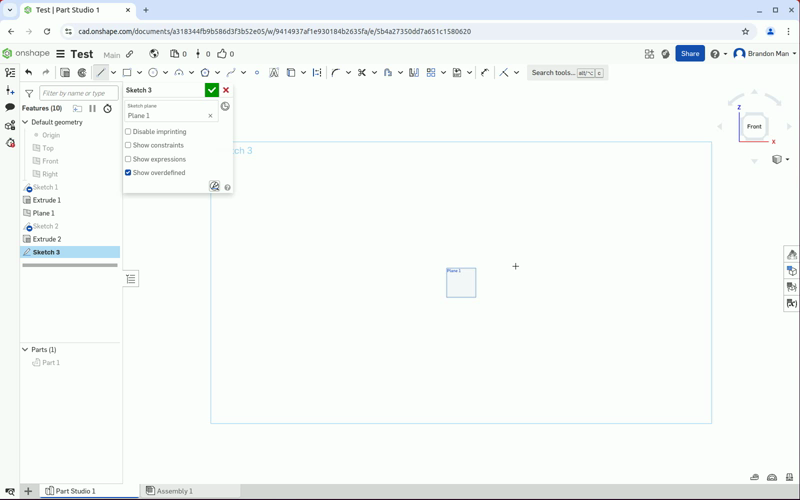
key_down(shift)
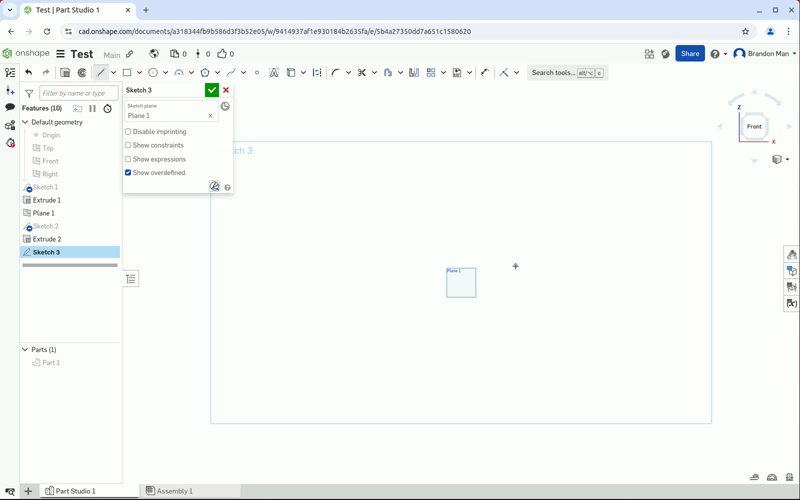
mouse_move(545, 265)
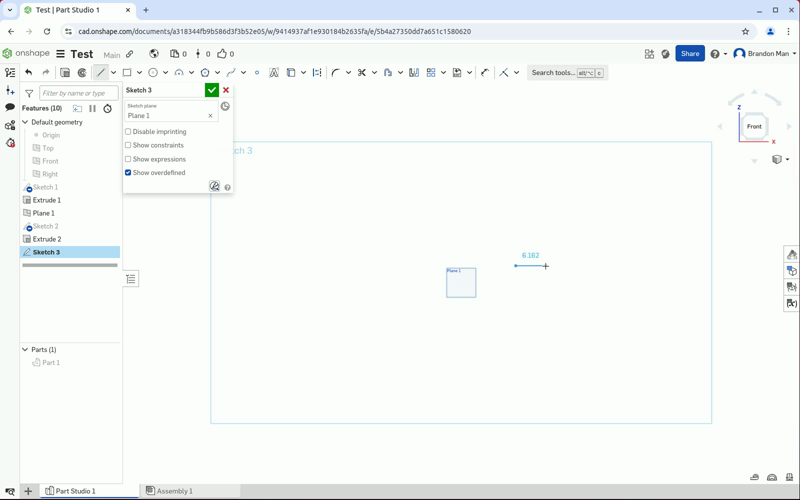
mouse_move(530, 265)
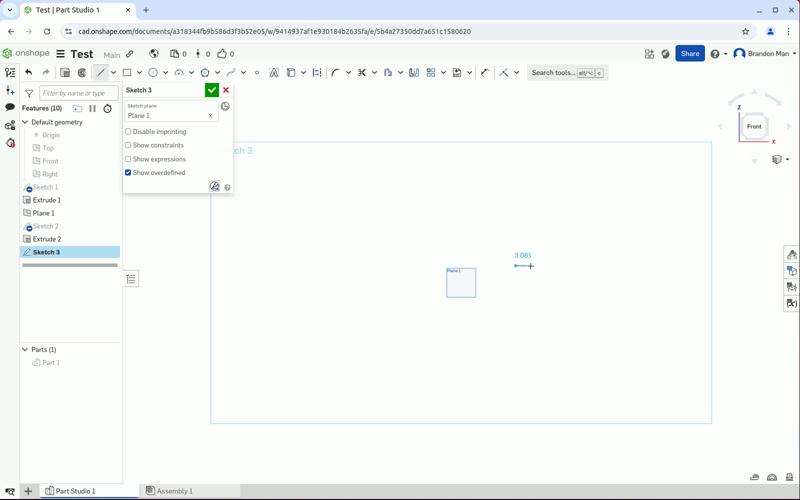
click(530, 265)
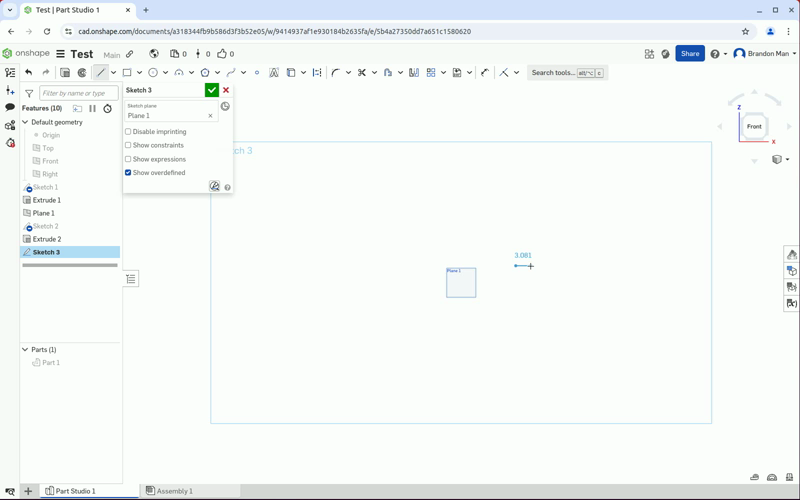
key_up(shift)
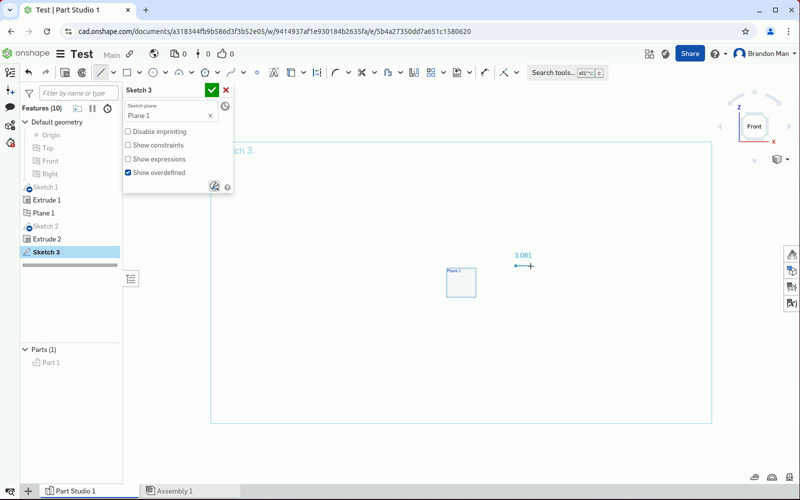
key_down(shift)
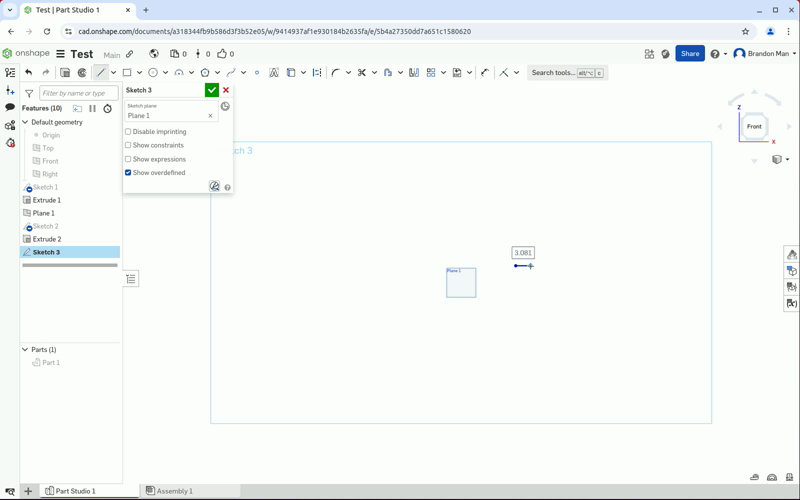
mouse_move(560, 265)
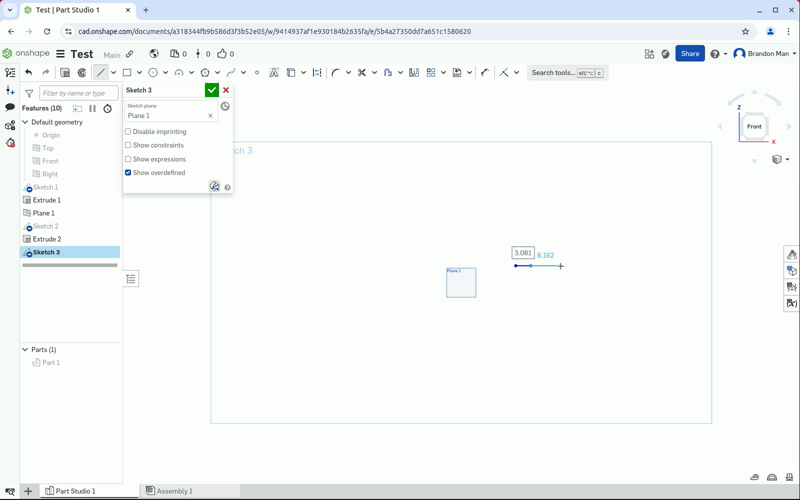
mouse_move(530, 246)
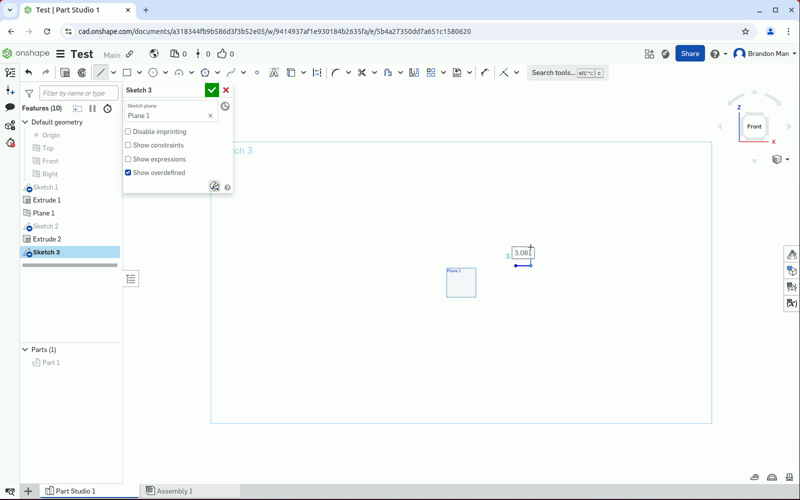
click(530, 246)
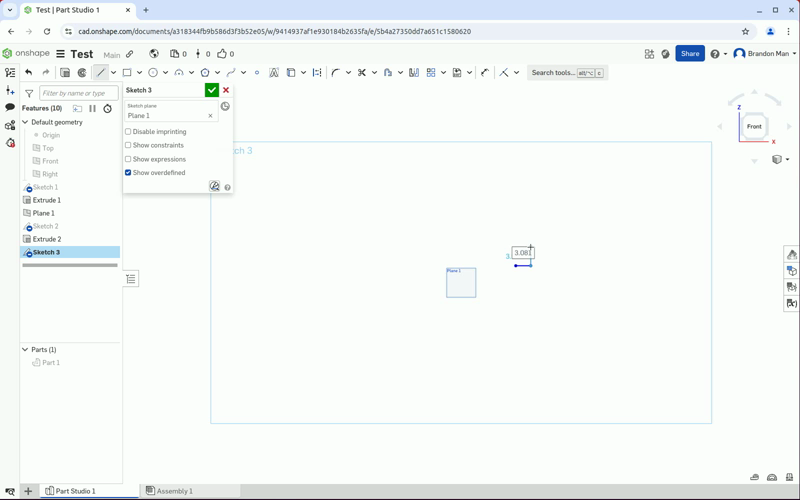
key_up(shift)
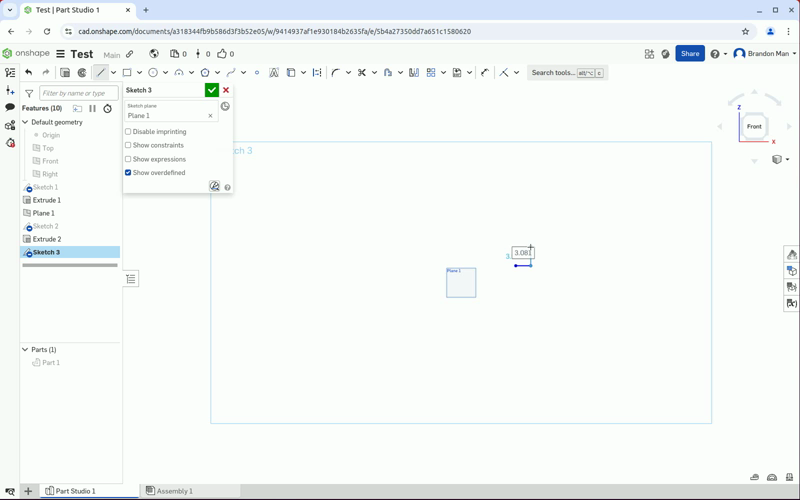
key_down(shift)
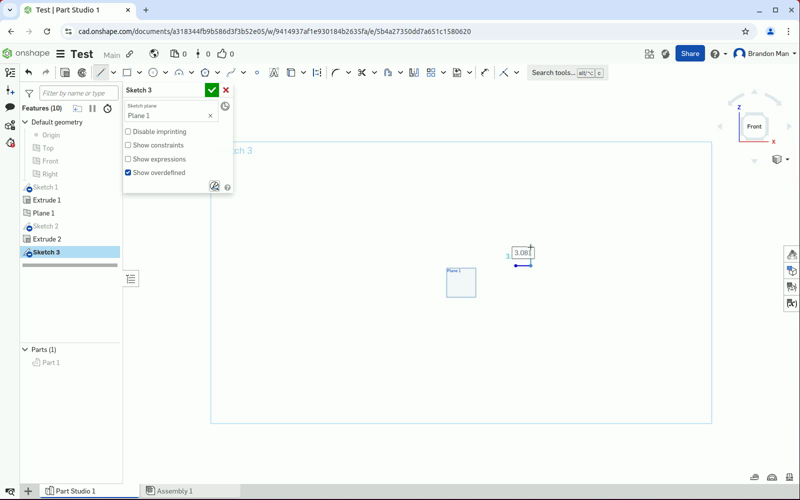
mouse_move(560, 246)
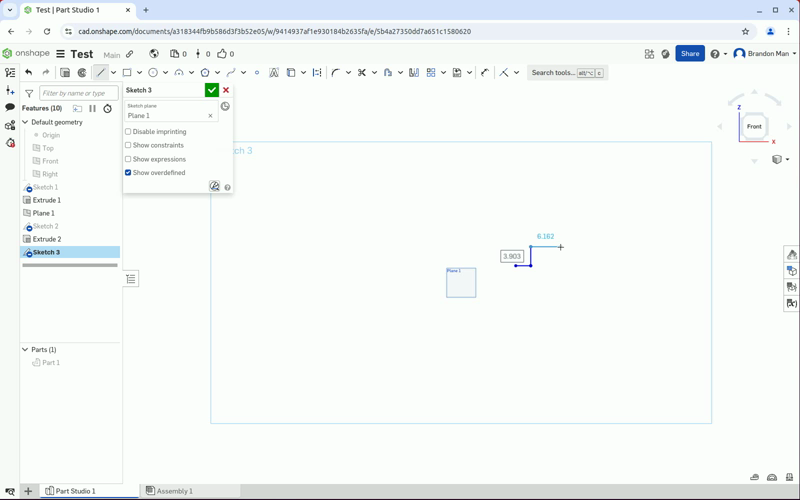
mouse_move(515, 246)
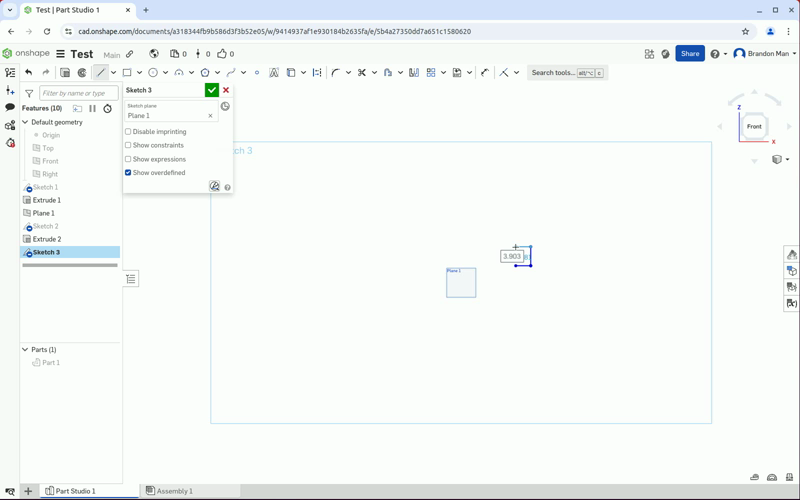
click(515, 246)
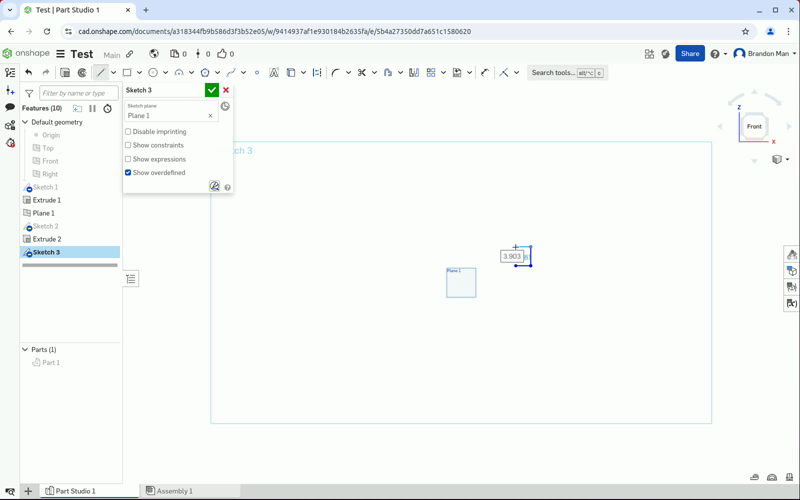
key_up(shift)
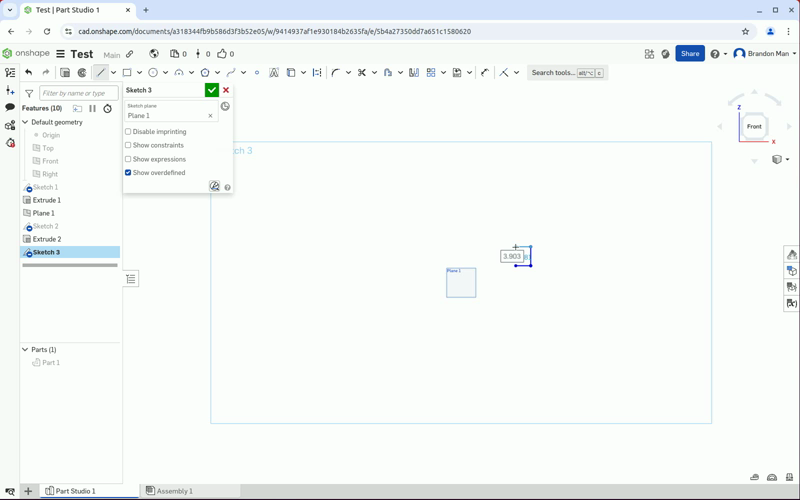
mouse_move(545, 246)
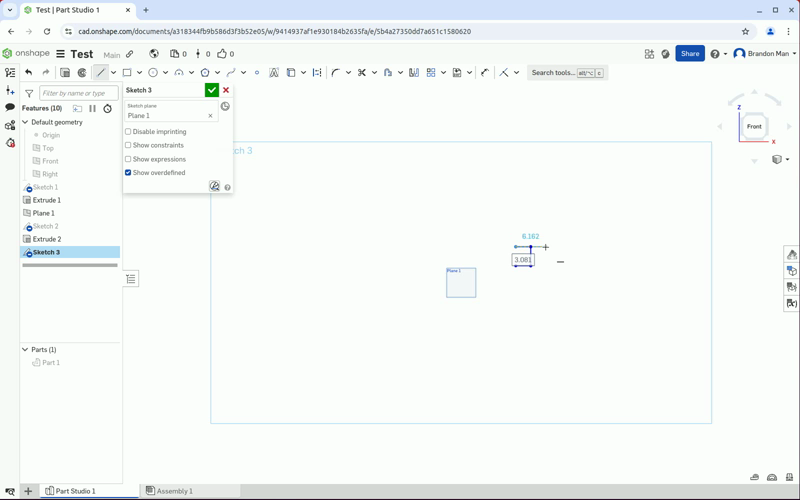
key_down(shift)
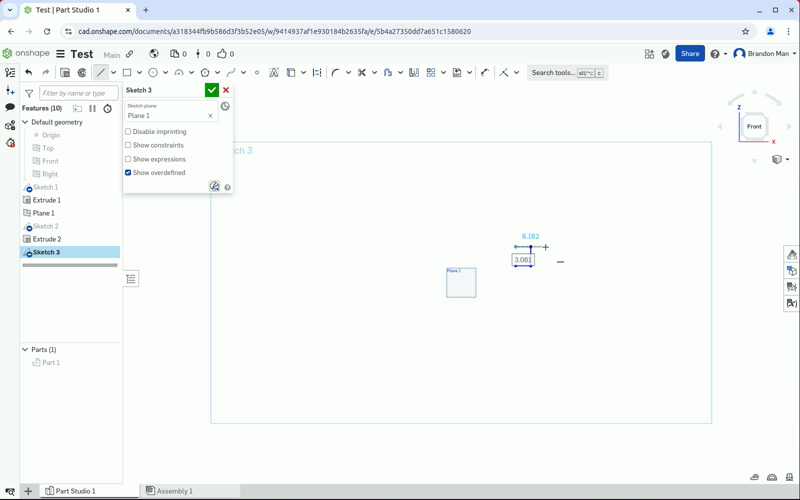
mouse_move(515, 265)
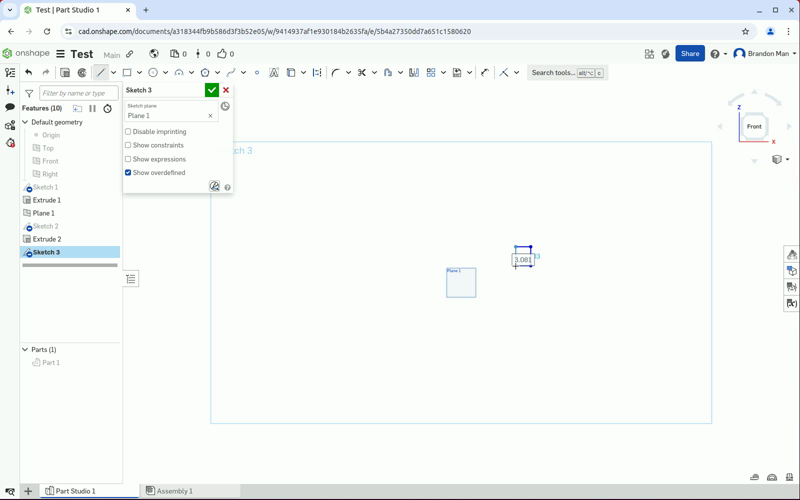
key_up(shift)
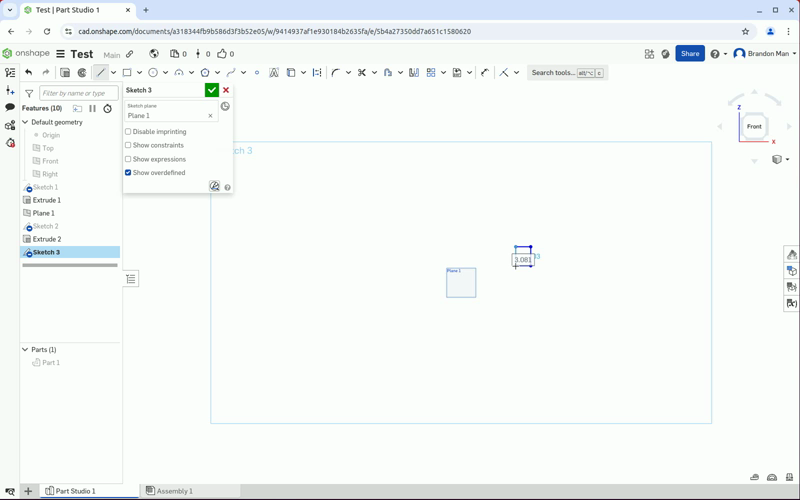
click(515, 265)
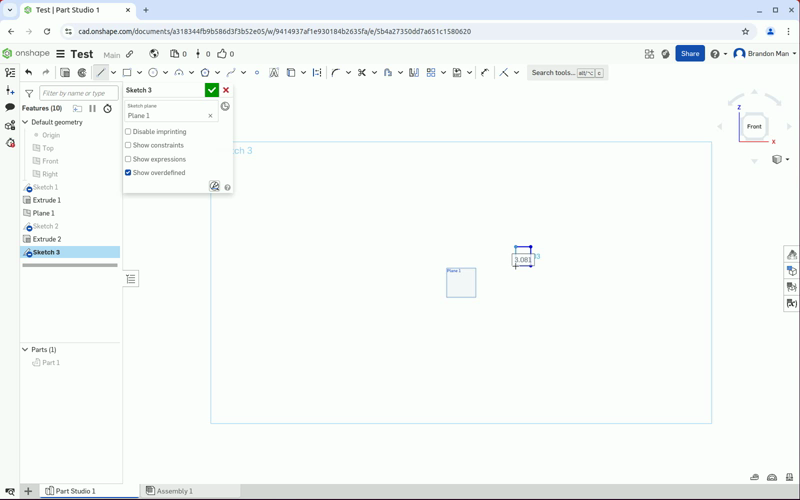
key(esc)
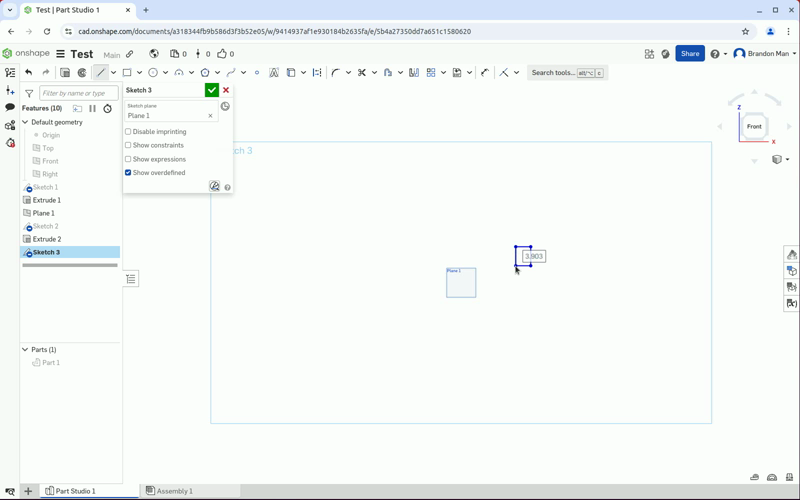
mouse_move(527, 264)
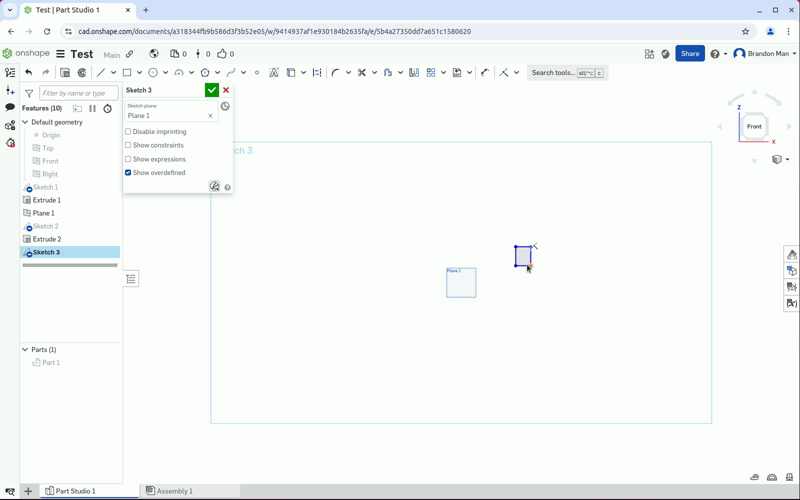
scroll(6)
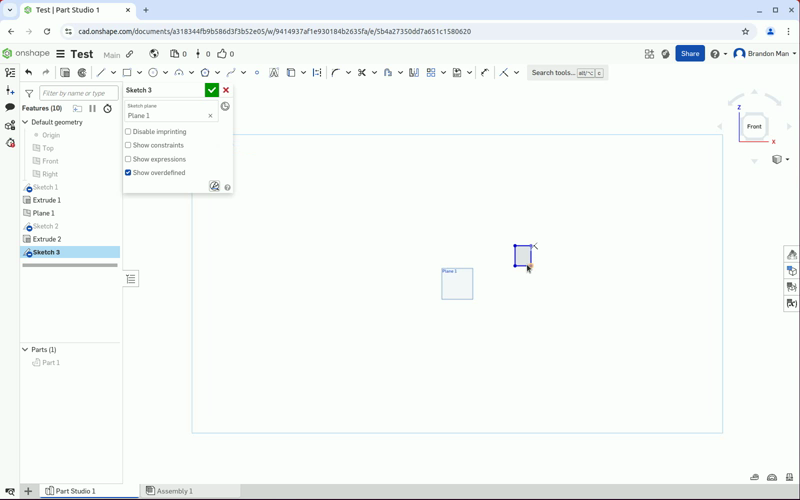
scroll(6)
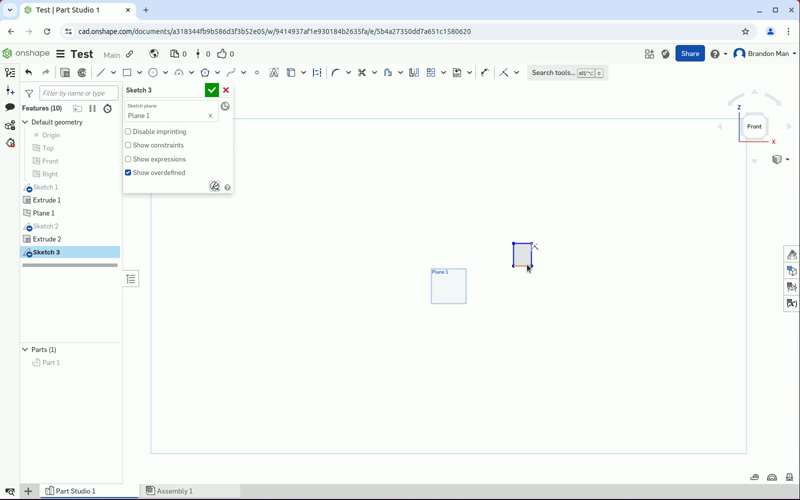
scroll(6)
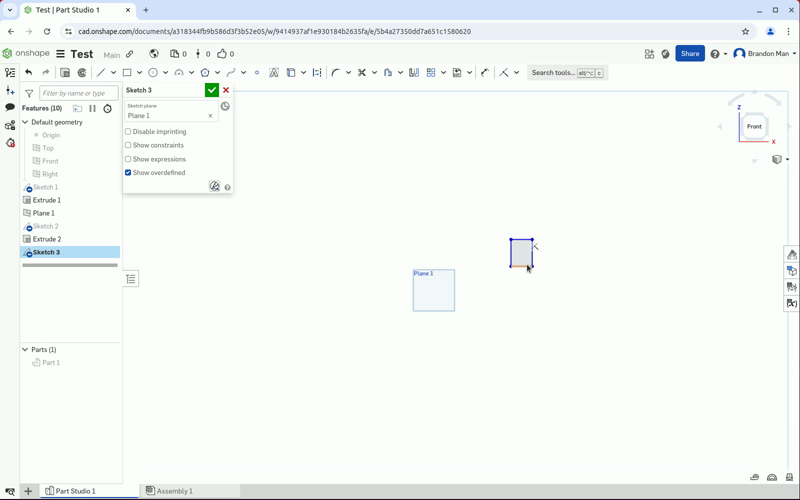
scroll(6)
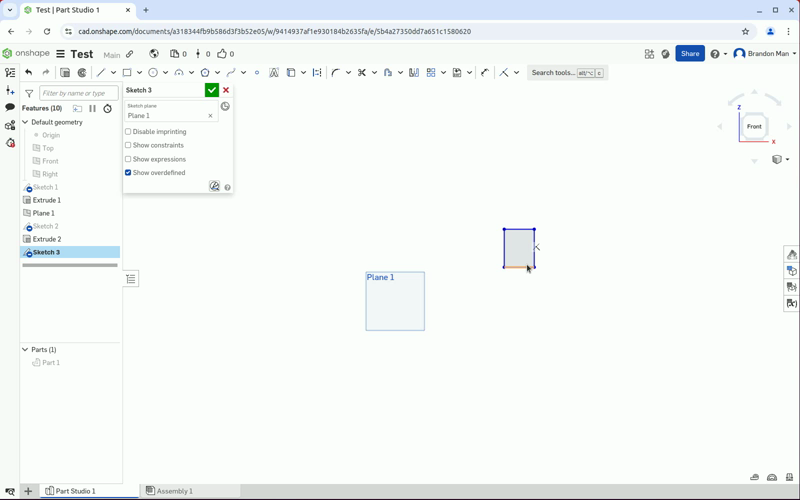
scroll(6)
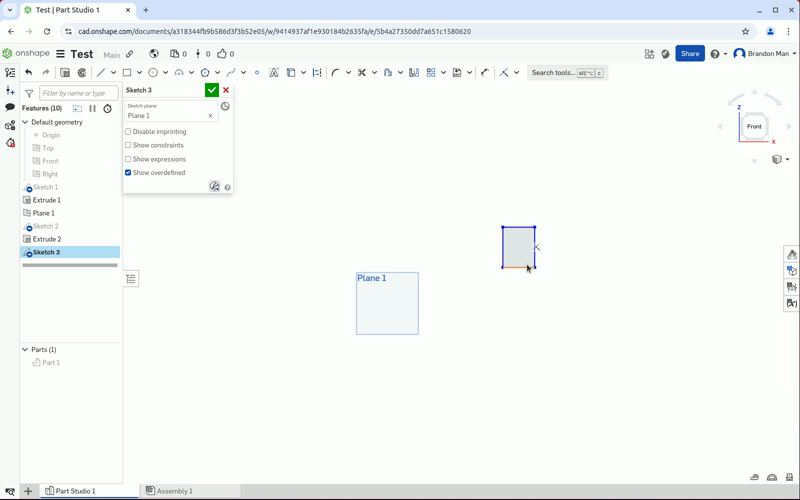
scroll(6)
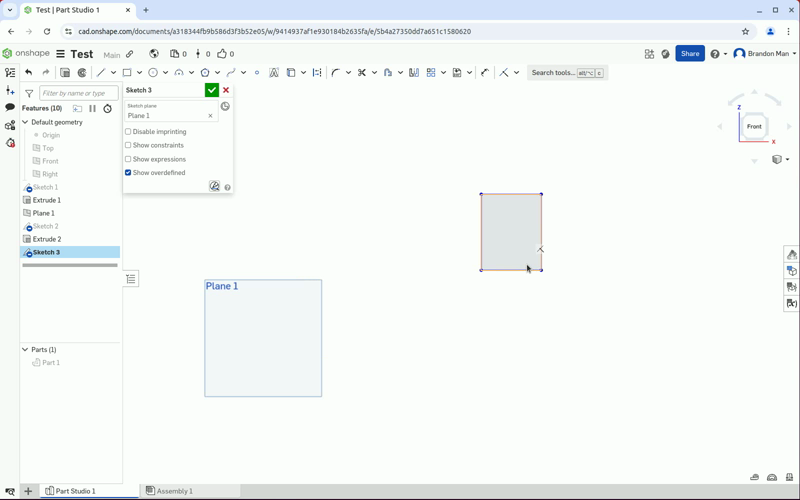
scroll(6)
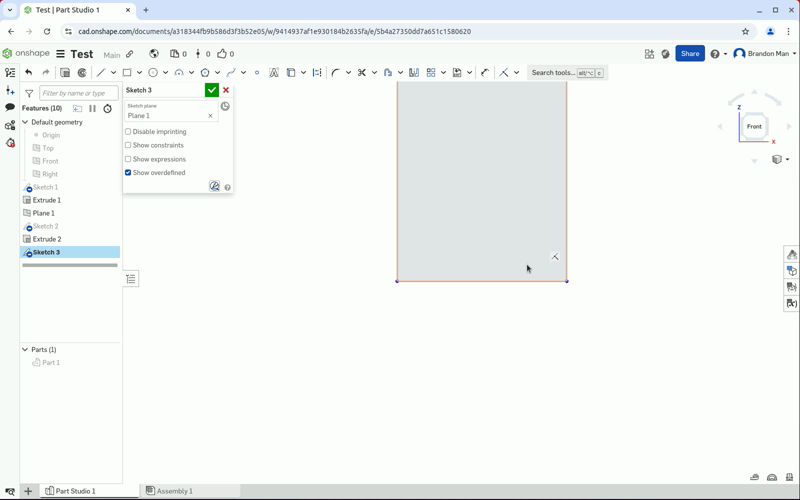
click(527, 264)
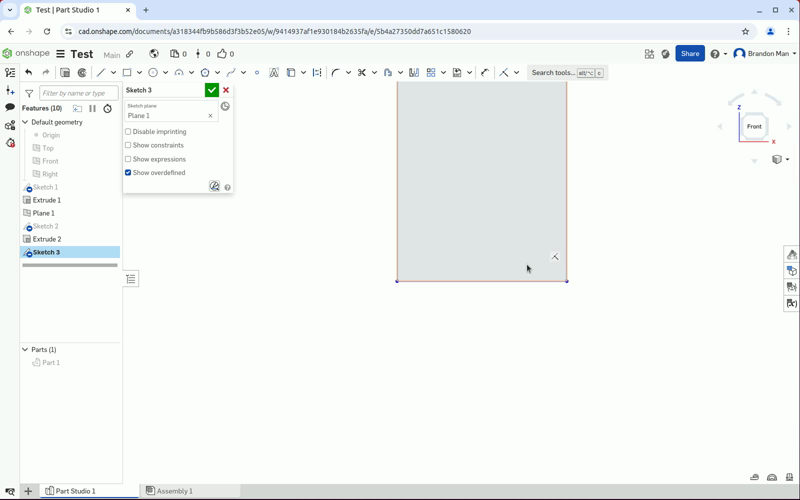
scroll(-6)
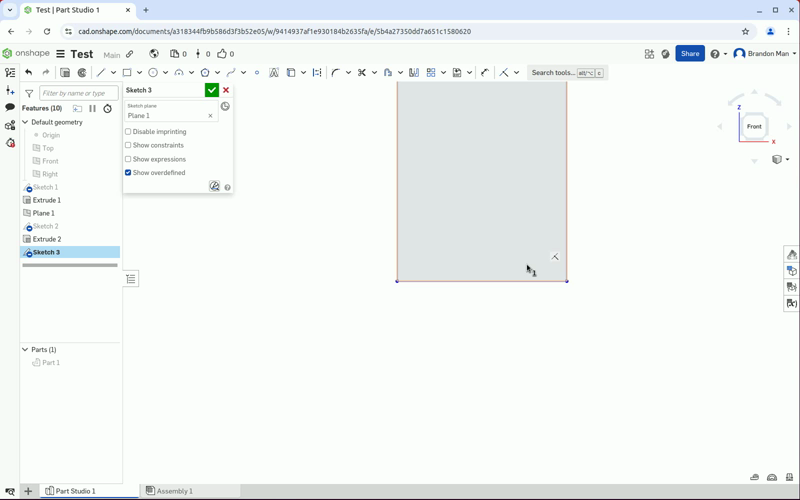
scroll(-6)
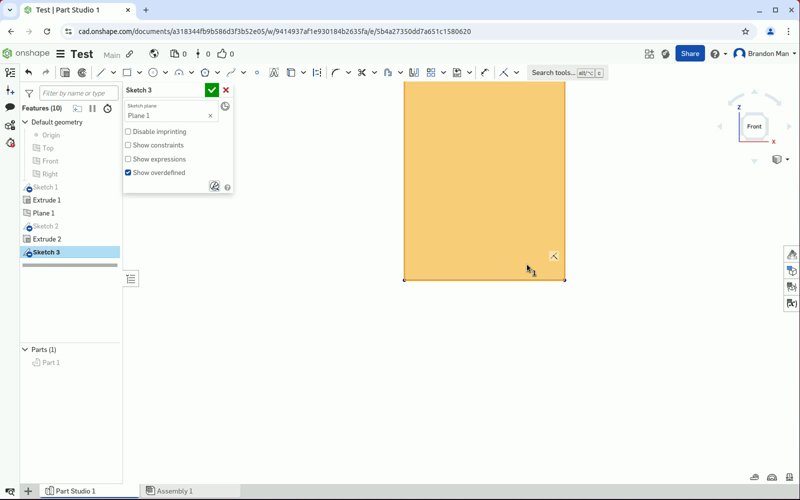
scroll(-6)
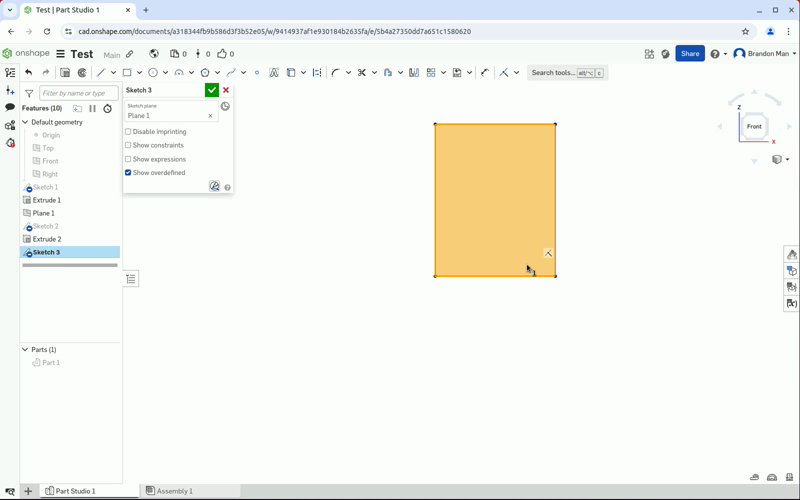
scroll(-6)
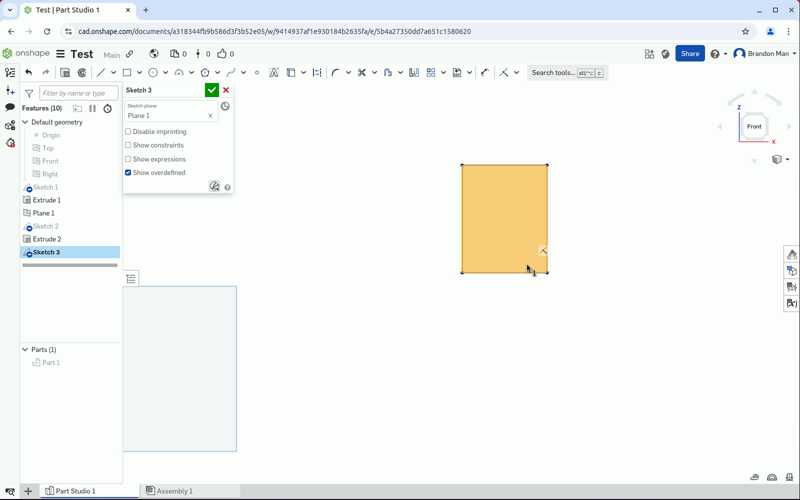
scroll(-6)
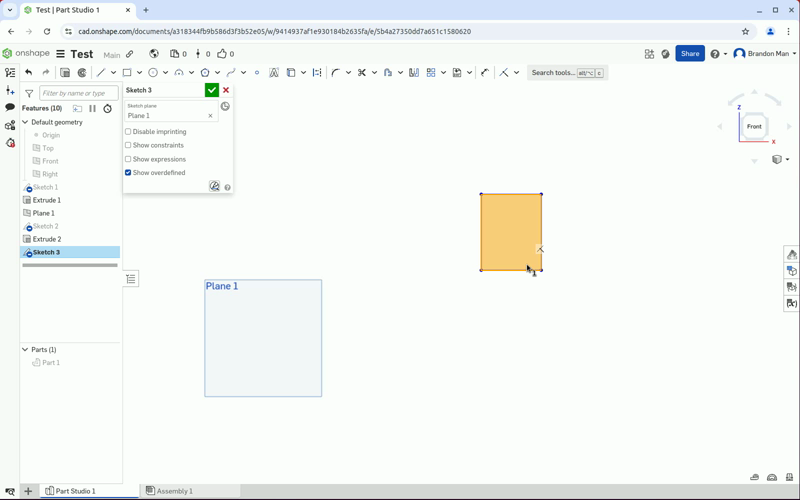
scroll(-6)
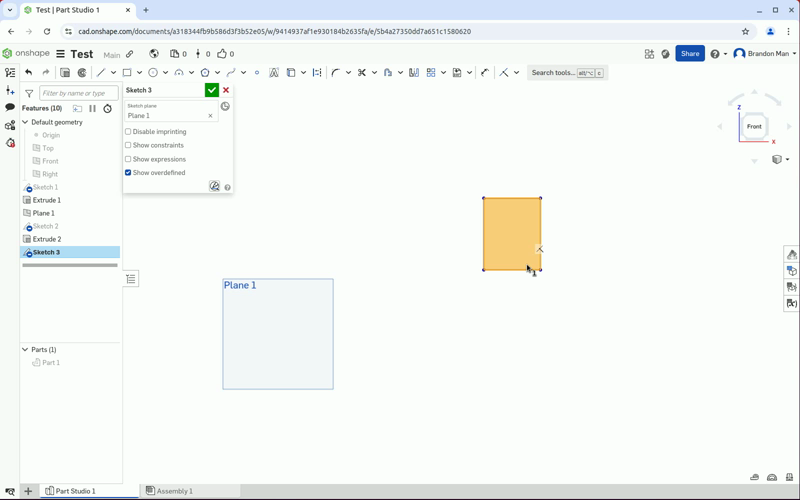
scroll(-6)
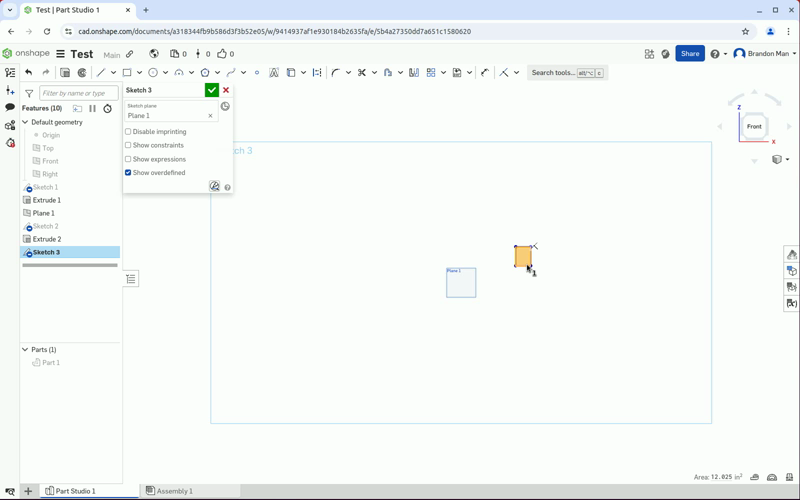
mouse_move(73, 352)
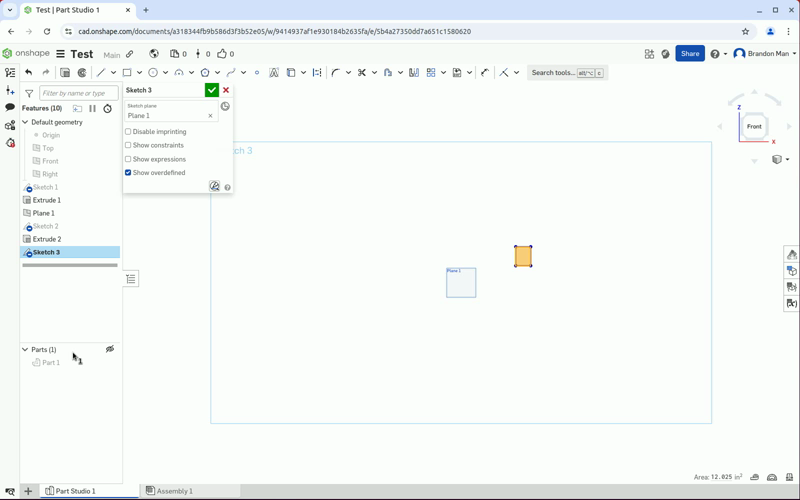
key(shift+y)
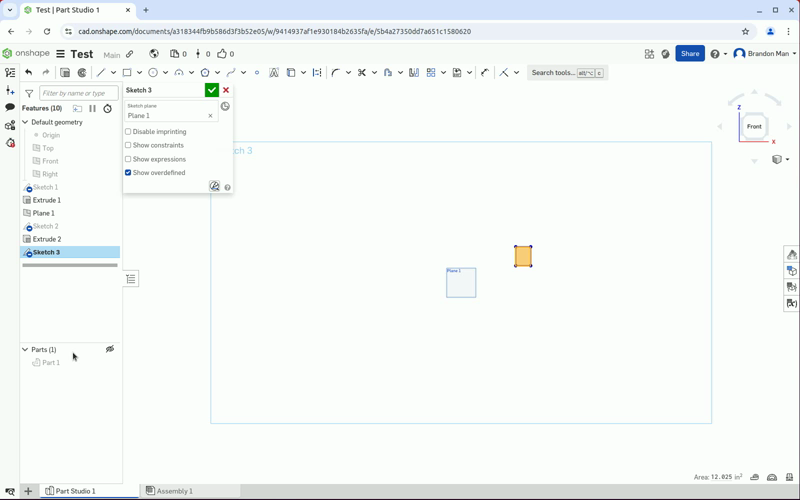
key(shift+e)
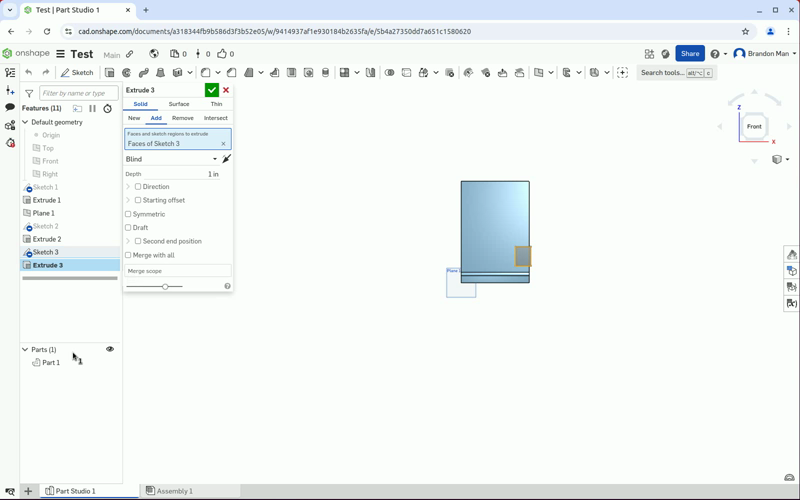
mouse_move(143, 106)
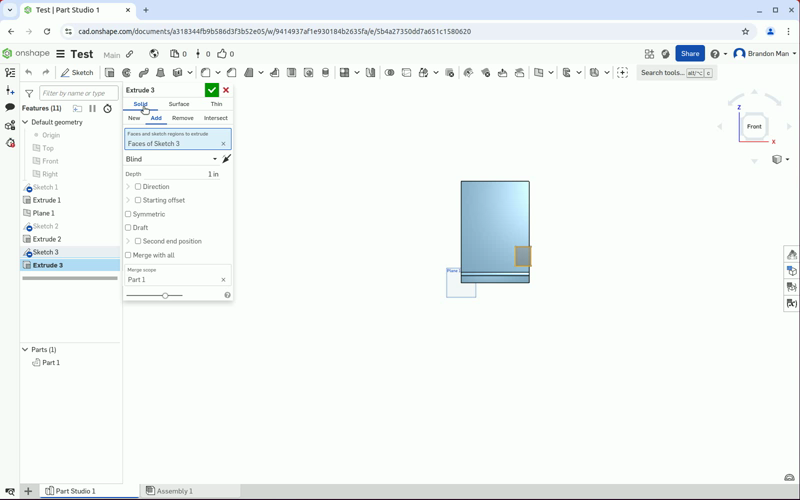
click(143, 106)
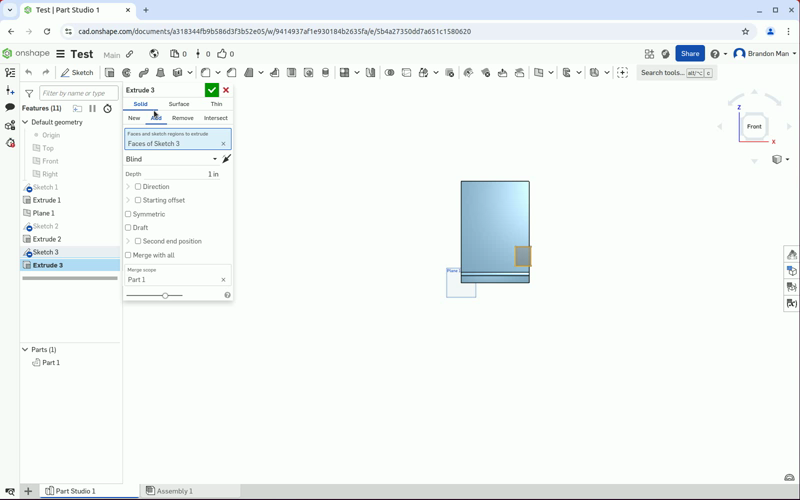
mouse_move(186, 120)
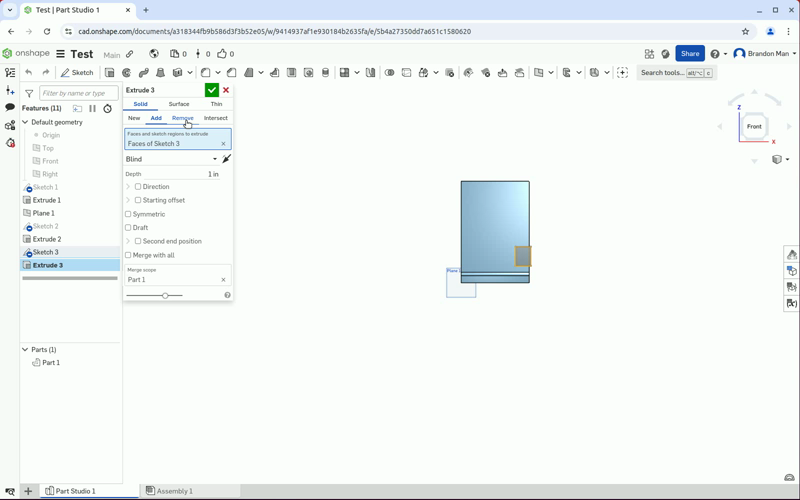
click(186, 120)
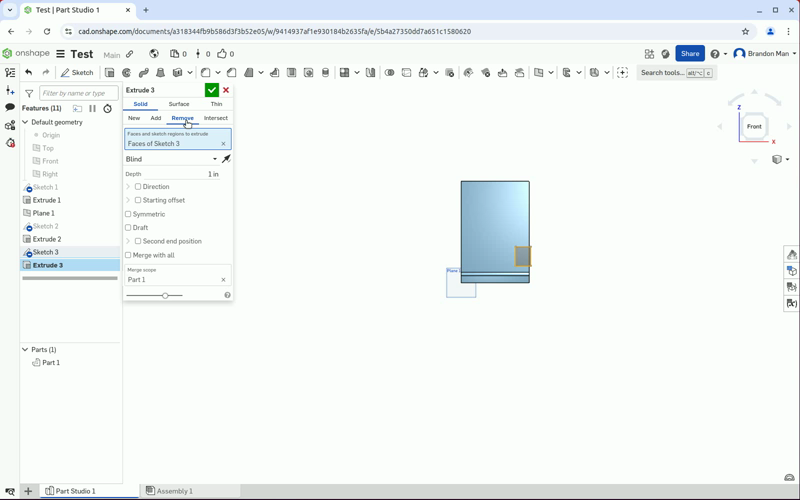
key(tab, 4)
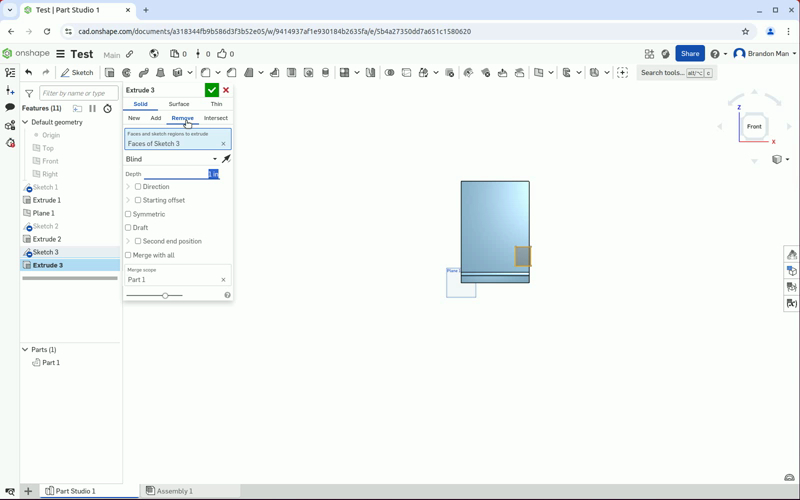
text(17.572)
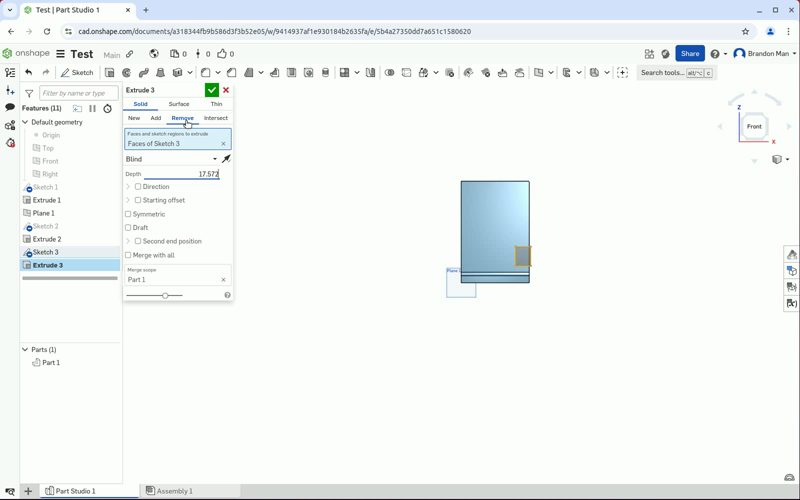
key(tab, 6)
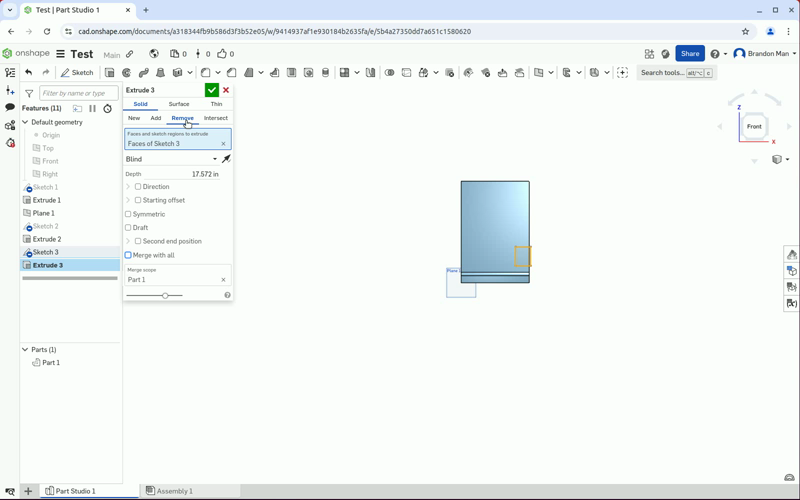
key(space)
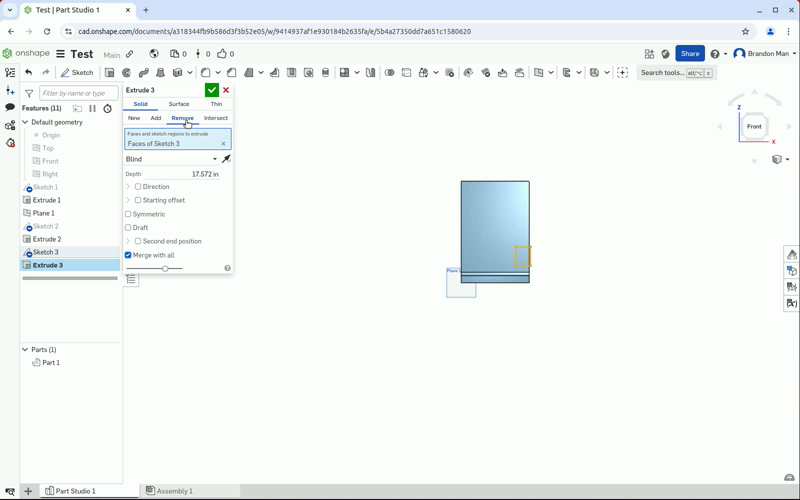
key(enter)
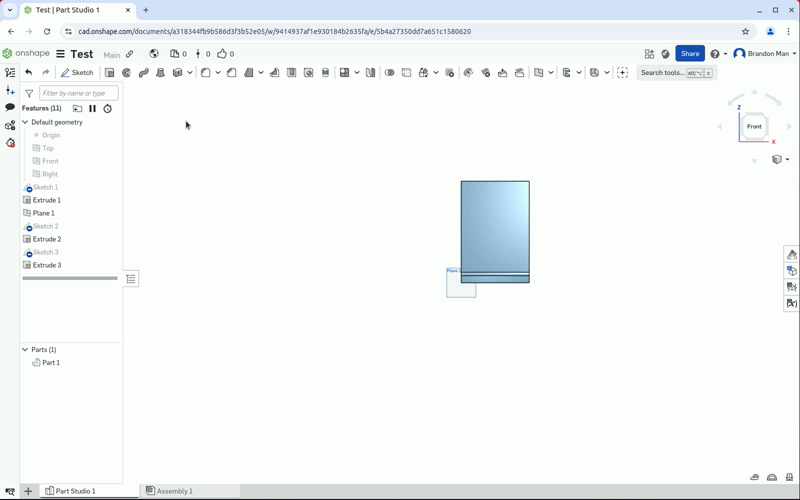
key(shift+h)
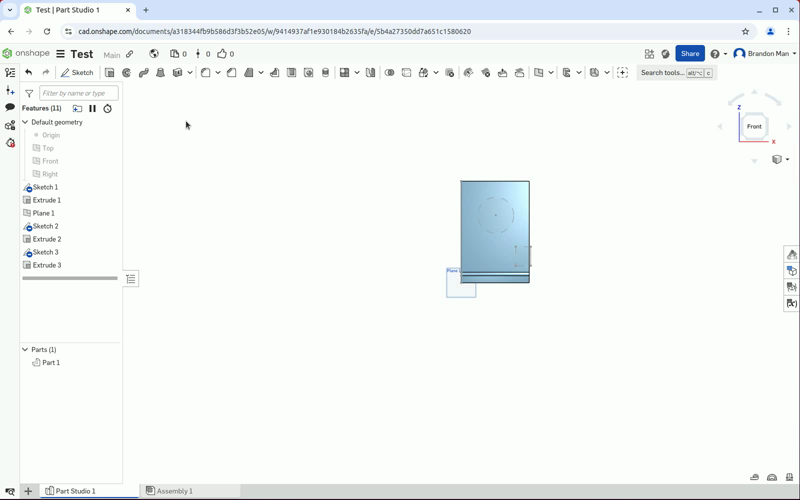
key(shift+h)
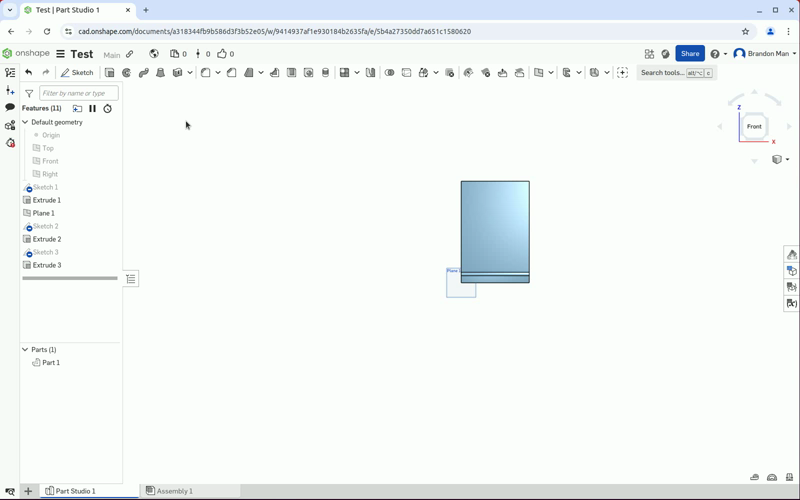
mouse_move(73, 189)
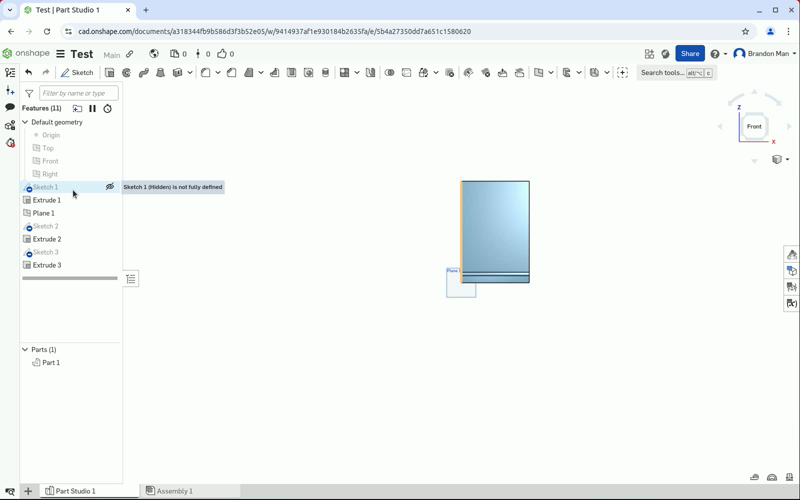
click(73, 189)
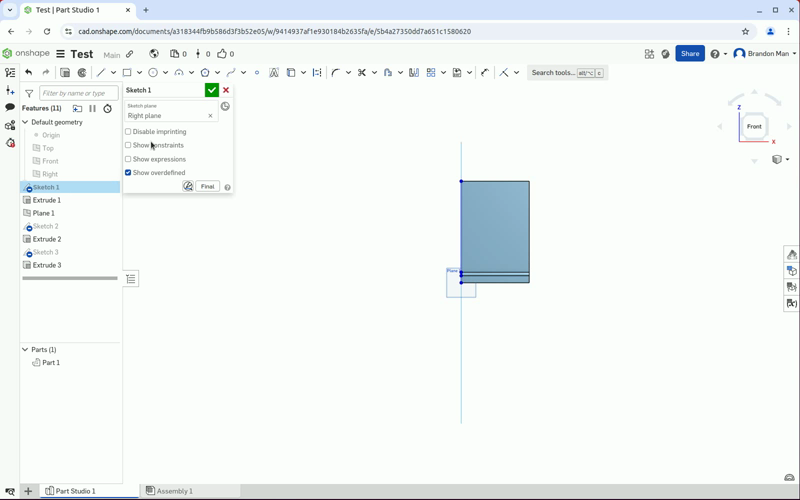
mouse_move(229, 92)
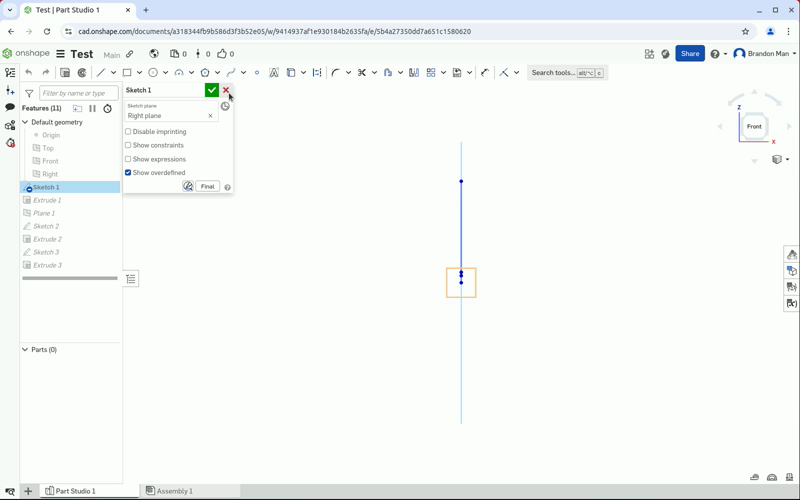
click(229, 92)
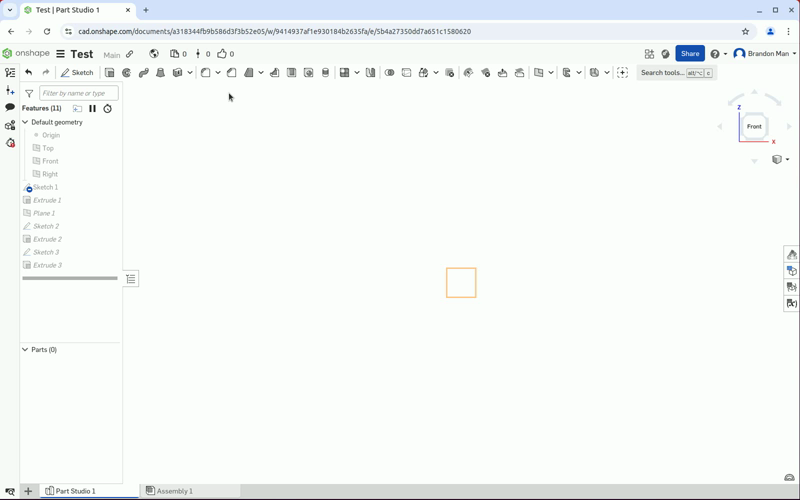
mouse_move(73, 352)
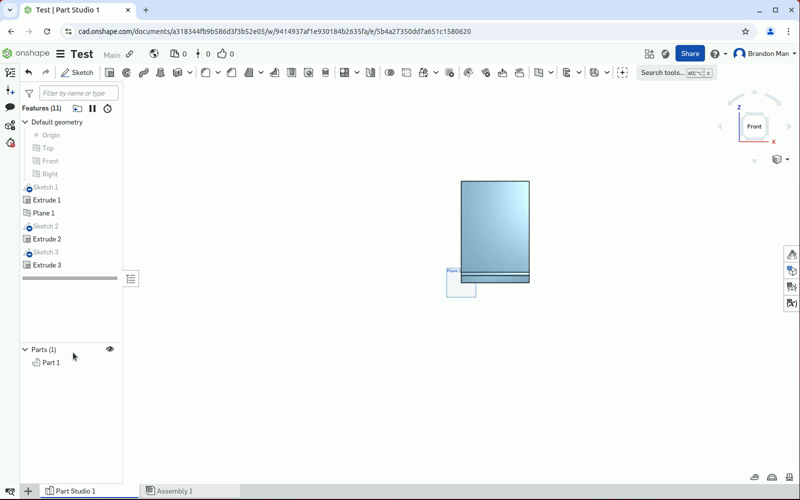
key(y)
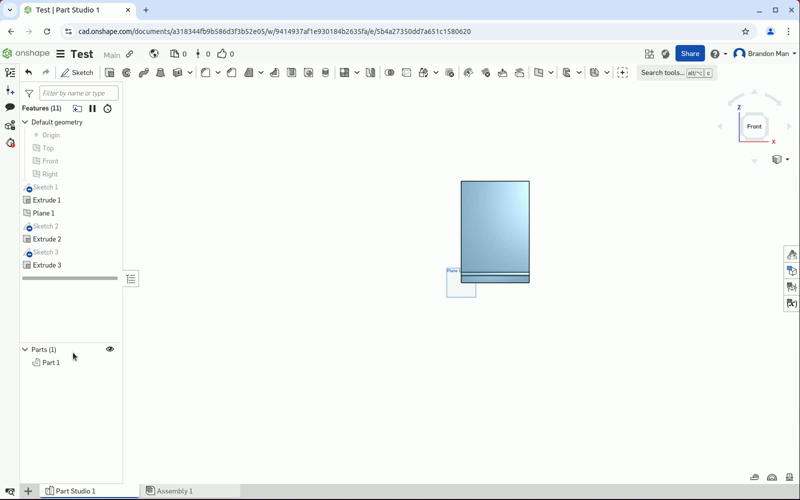
key(shift+p)
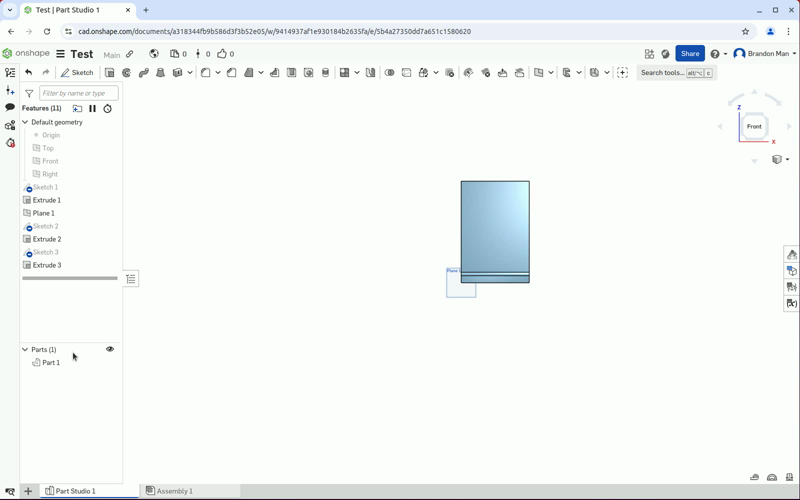
key(space)
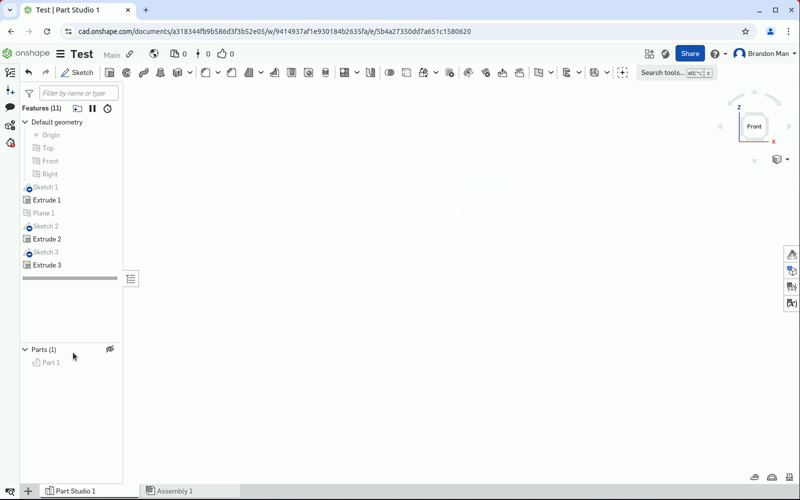
key_down(shift)
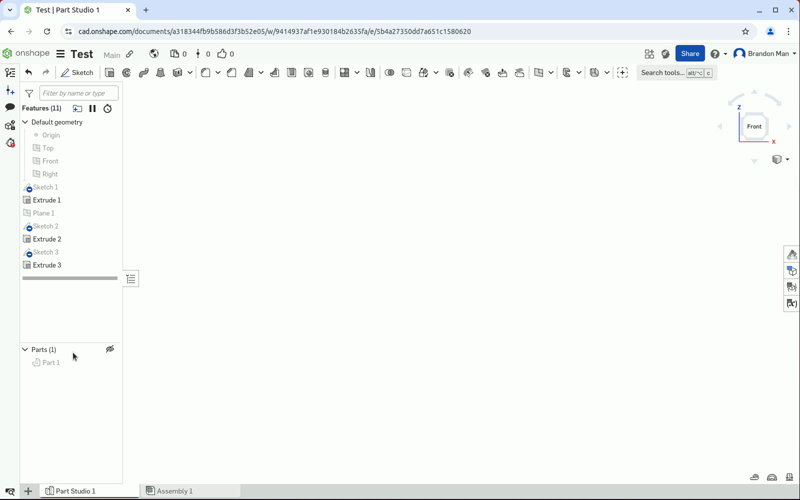
key(down)
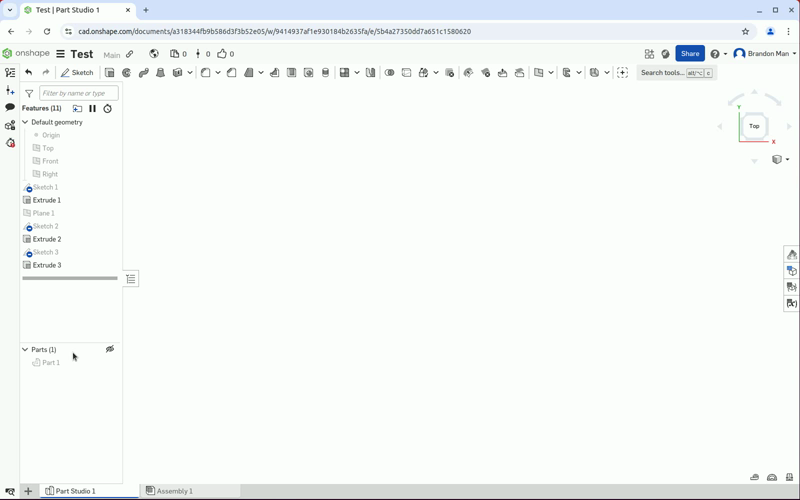
key_up(shift)
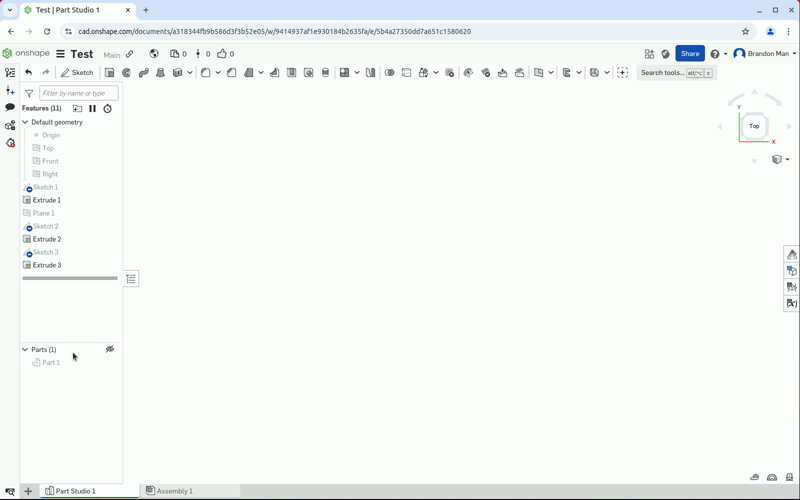
mouse_move(73, 352)
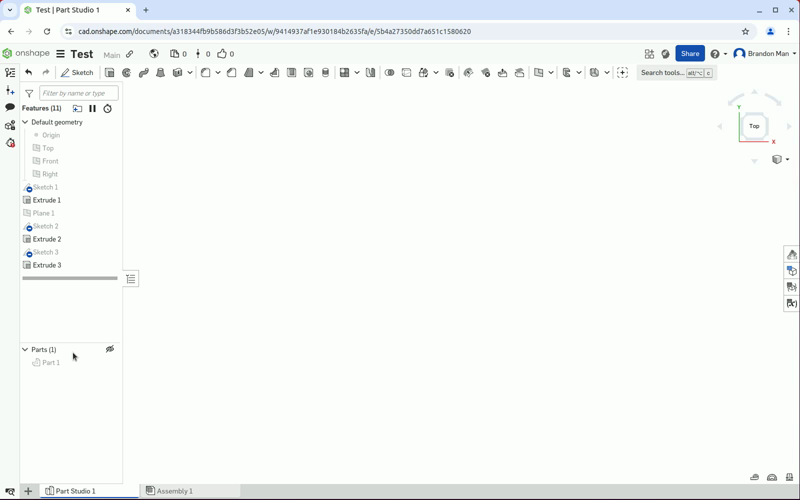
key(shift+y)
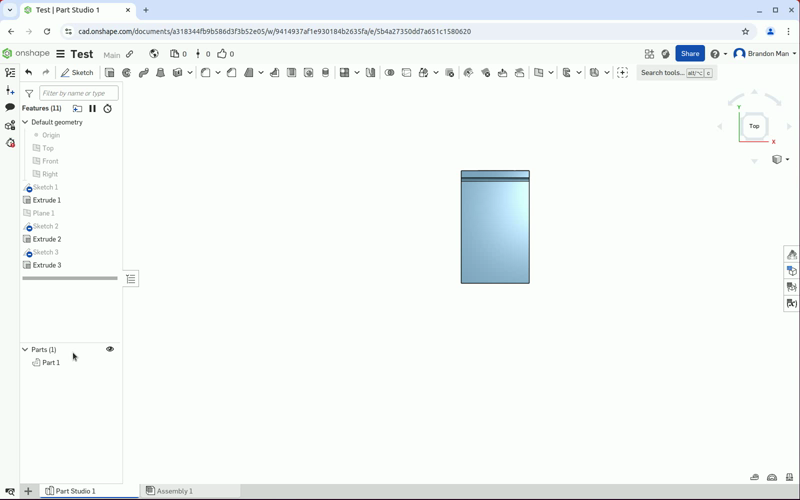
mouse_move(541, 75)
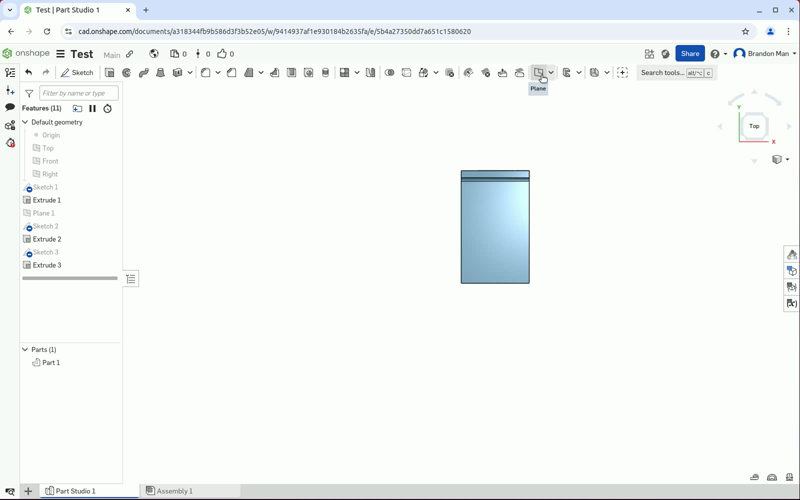
click(541, 75)
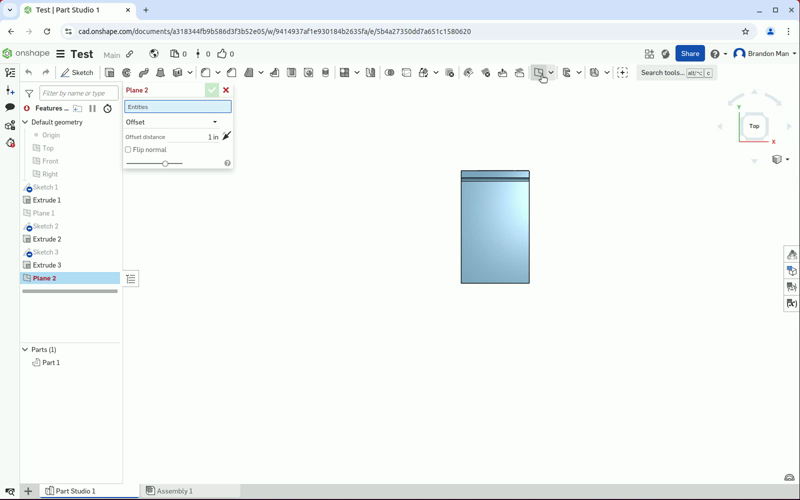
mouse_move(73, 150)
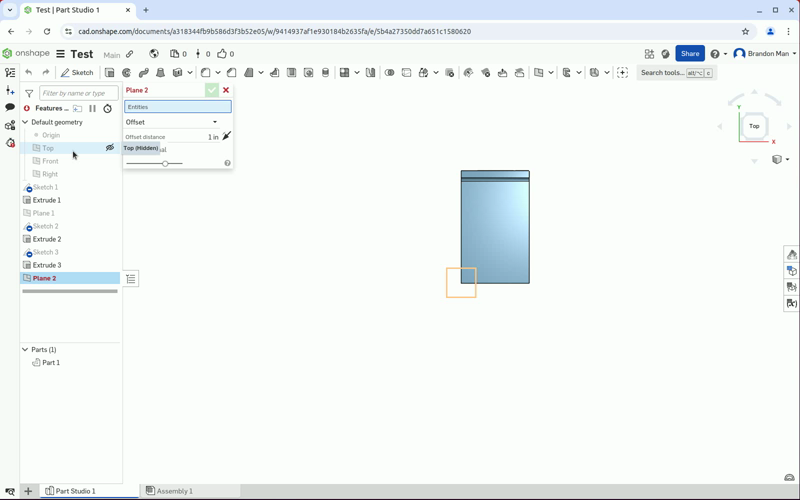
click(73, 150)
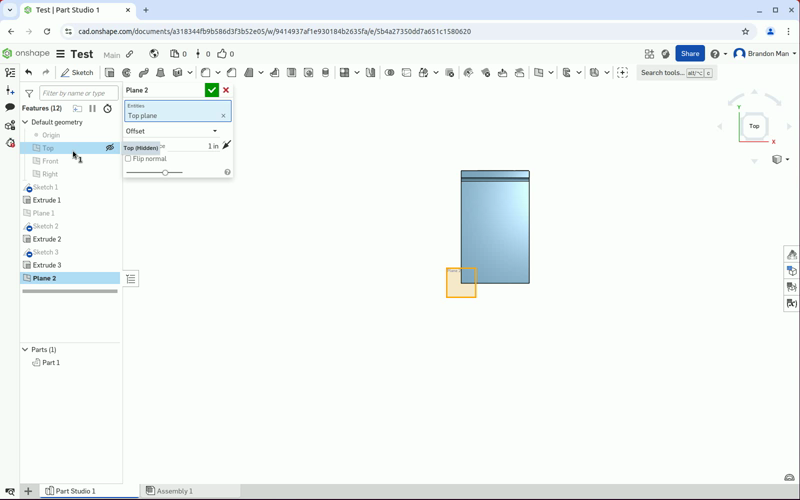
key(tab, 2)
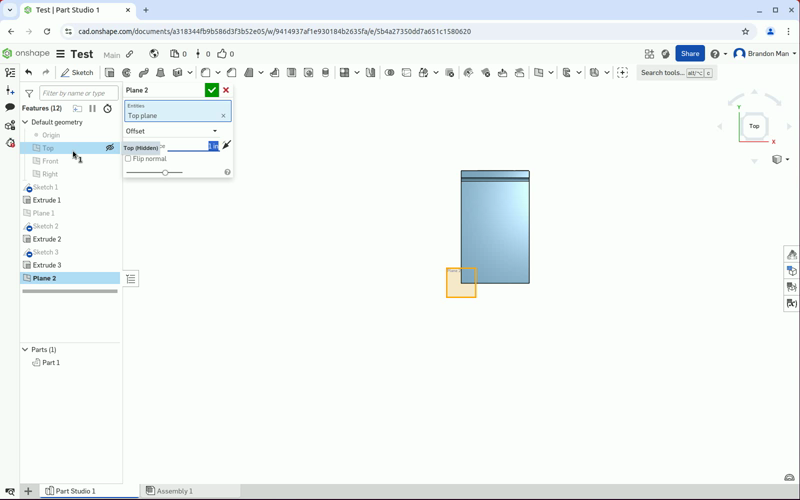
text(1.448)
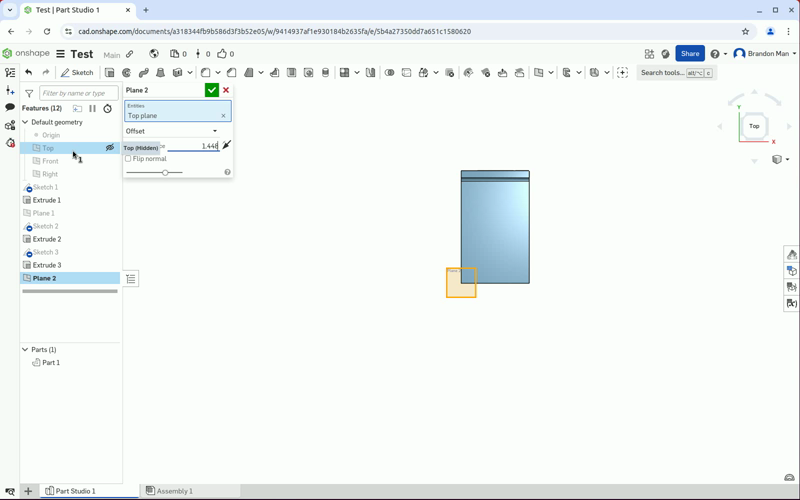
key(enter, 2)
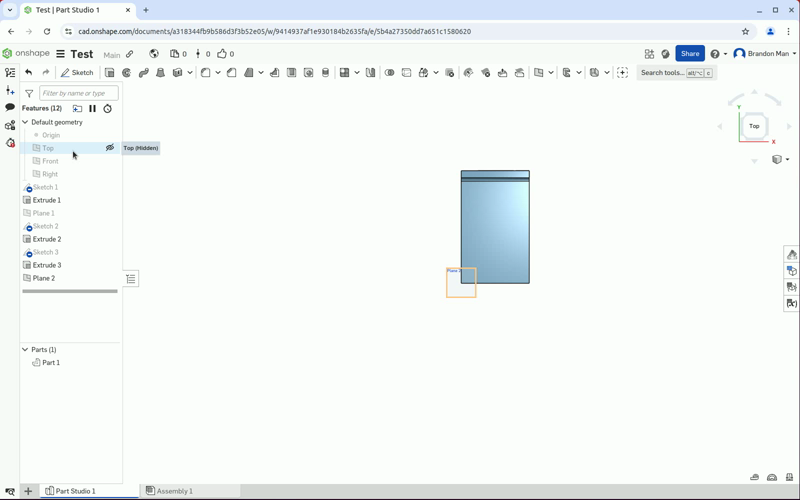
key(shift+s)
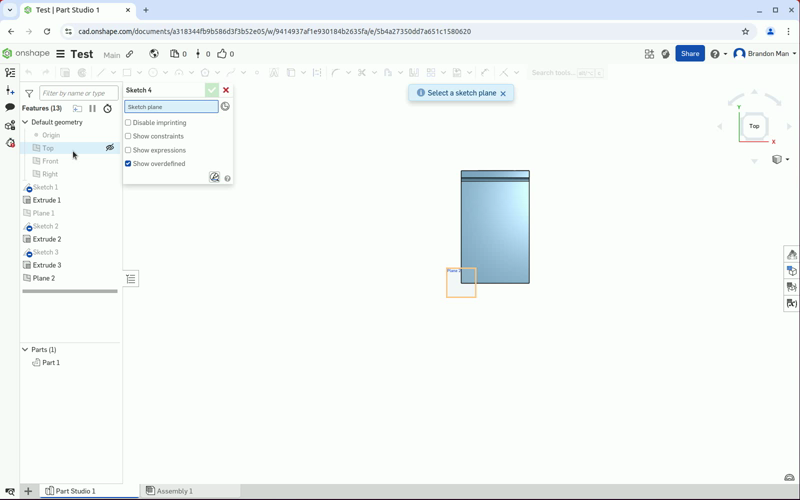
mouse_move(73, 280)
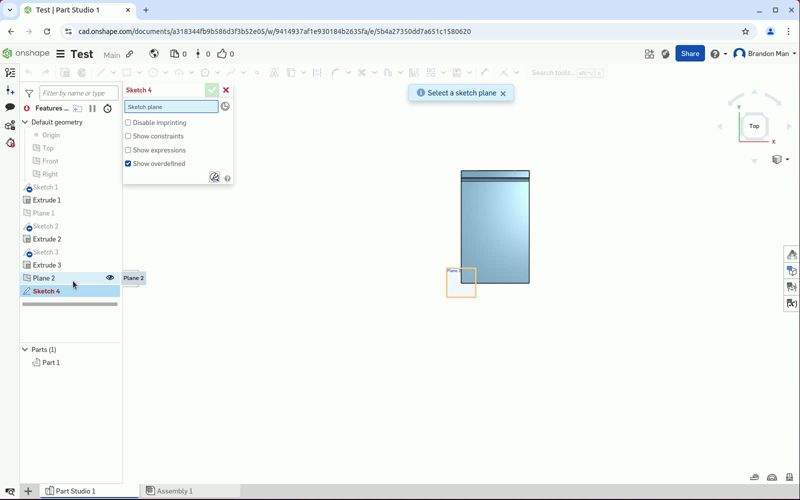
click(73, 280)
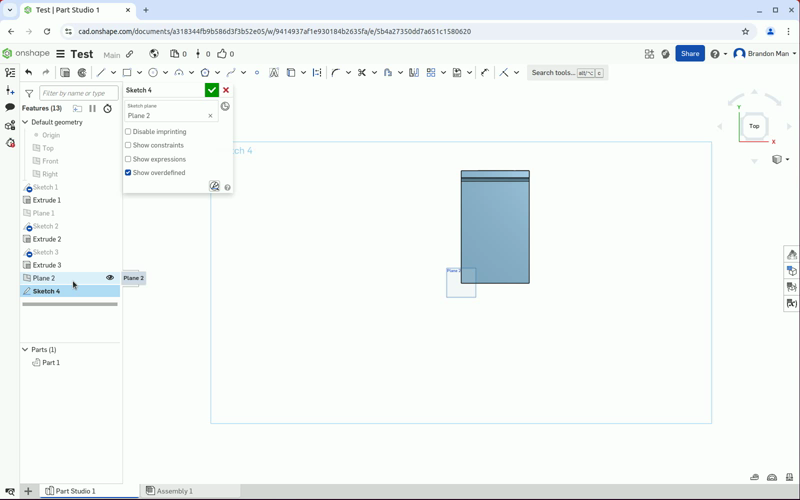
mouse_move(73, 352)
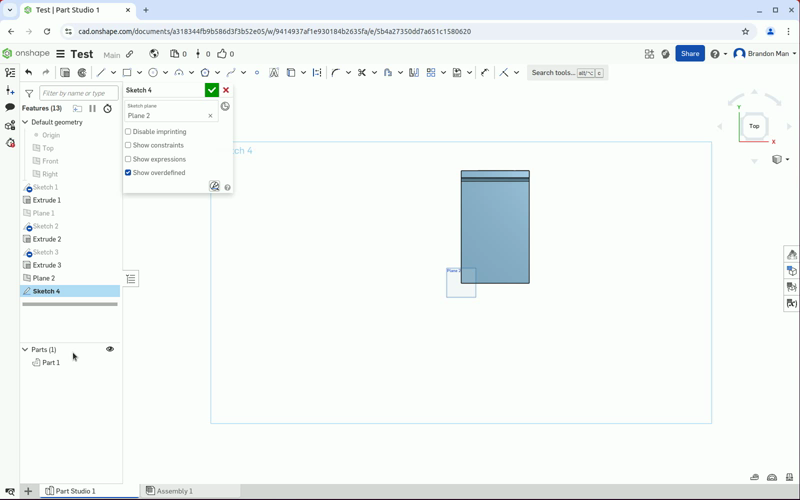
key(y)
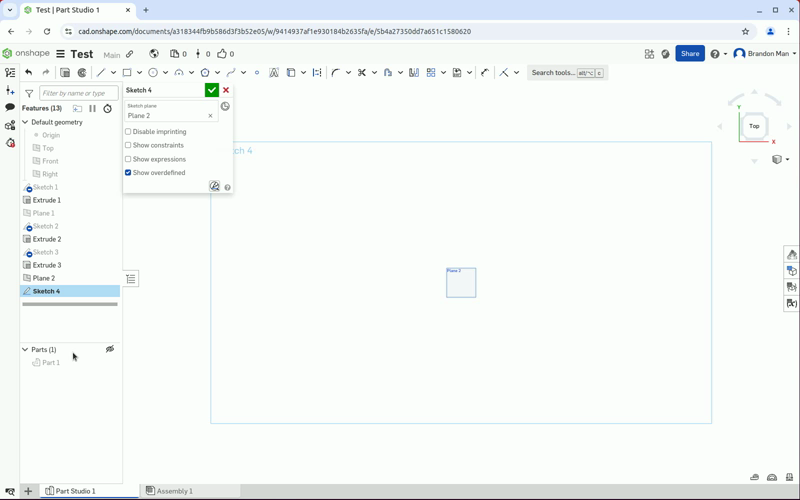
key(c)
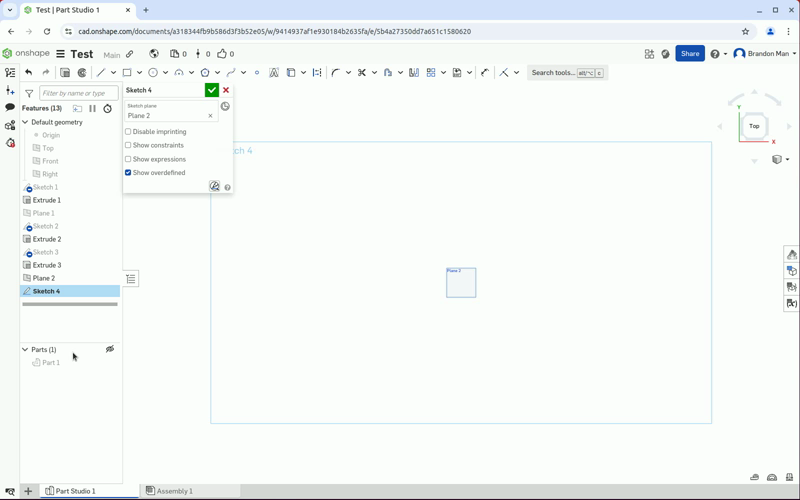
key_down(shift)
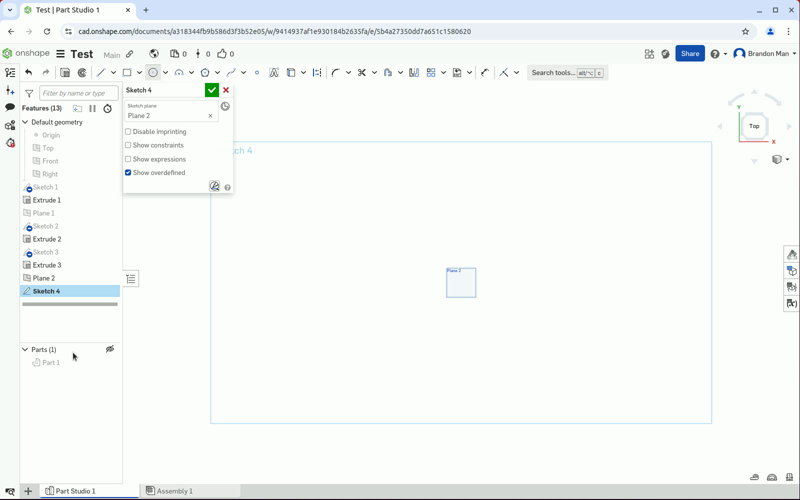
mouse_move(495, 249)
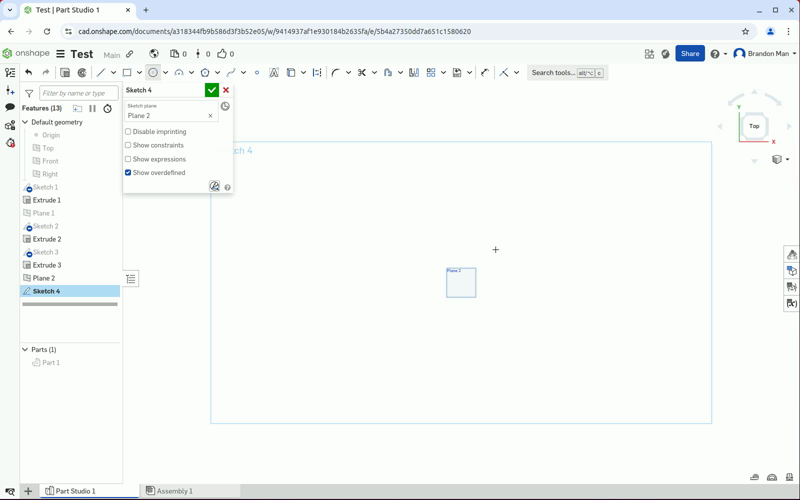
click(495, 249)
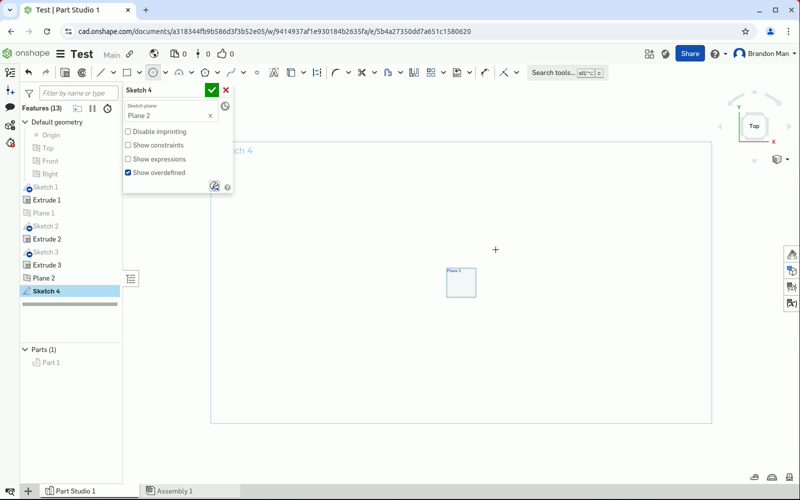
key_up(shift)
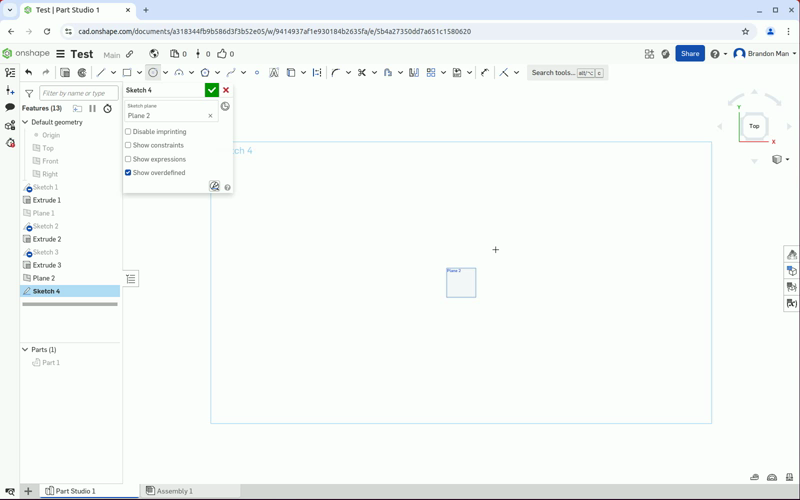
mouse_move(513, 249)
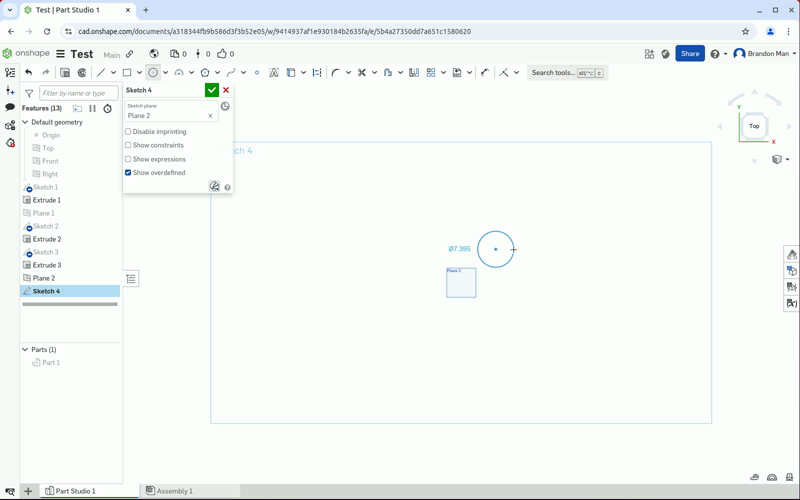
click(513, 249)
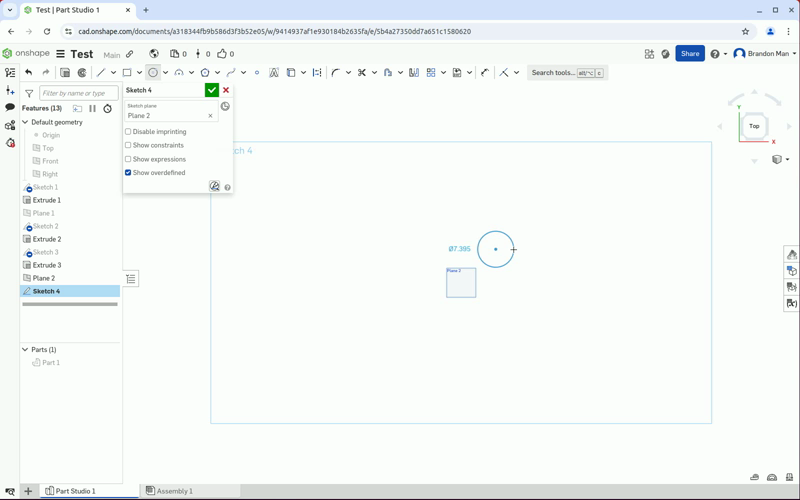
key(esc)
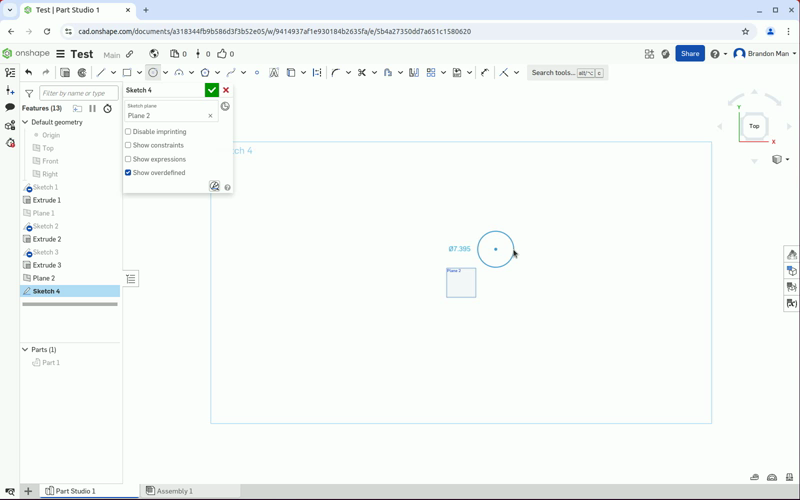
mouse_move(486, 251)
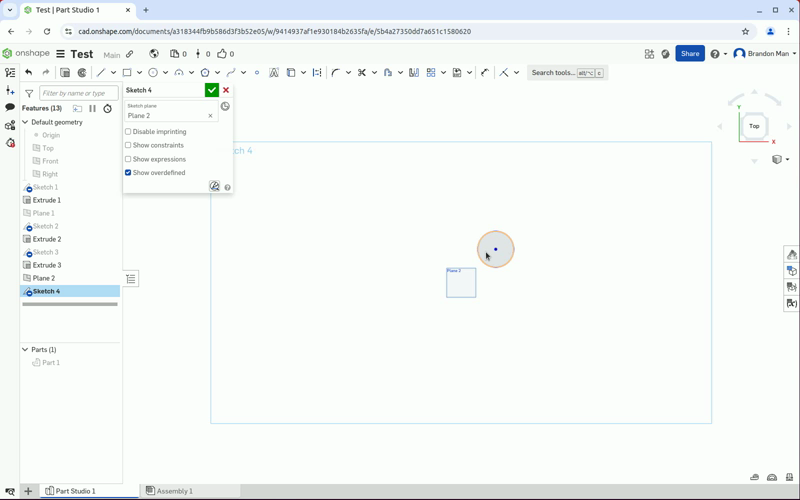
scroll(6)
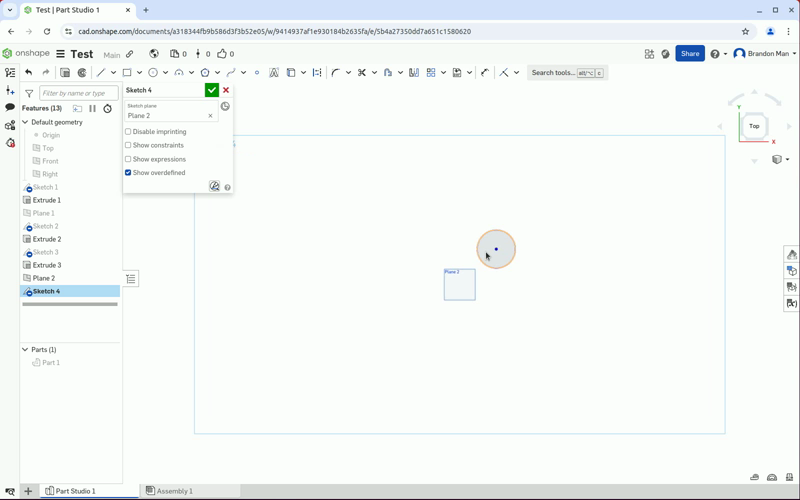
scroll(6)
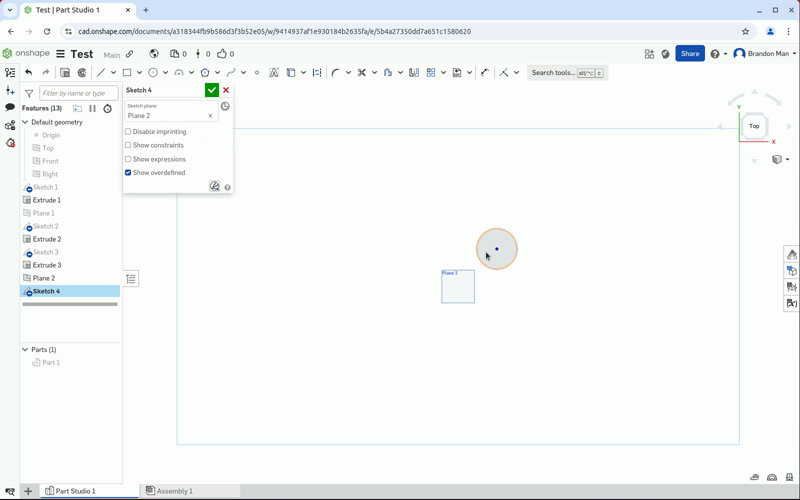
scroll(6)
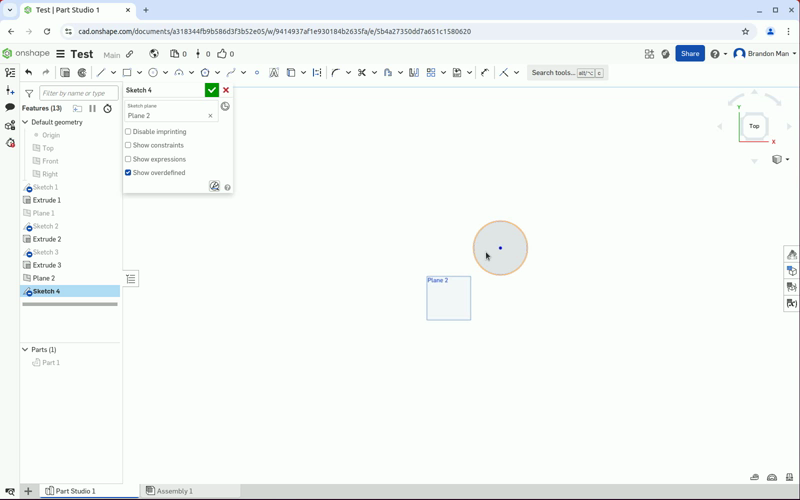
scroll(6)
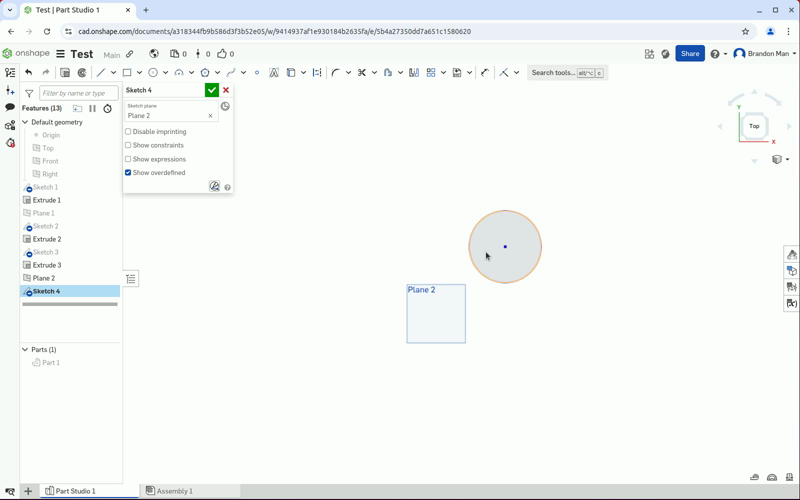
scroll(6)
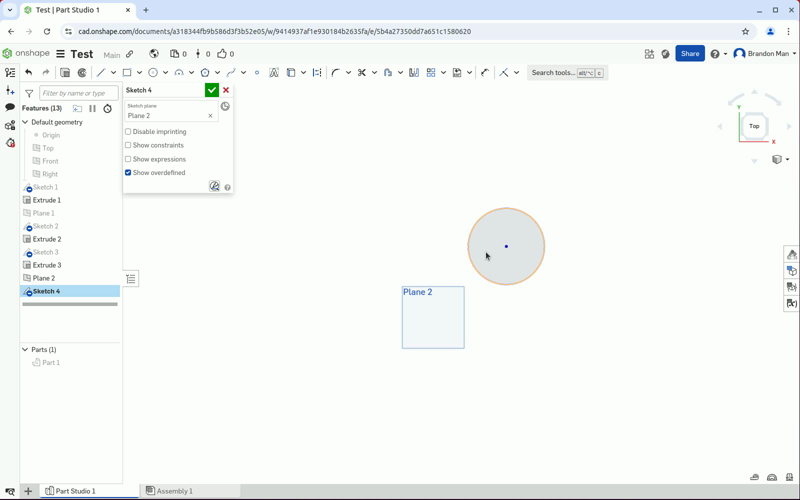
scroll(6)
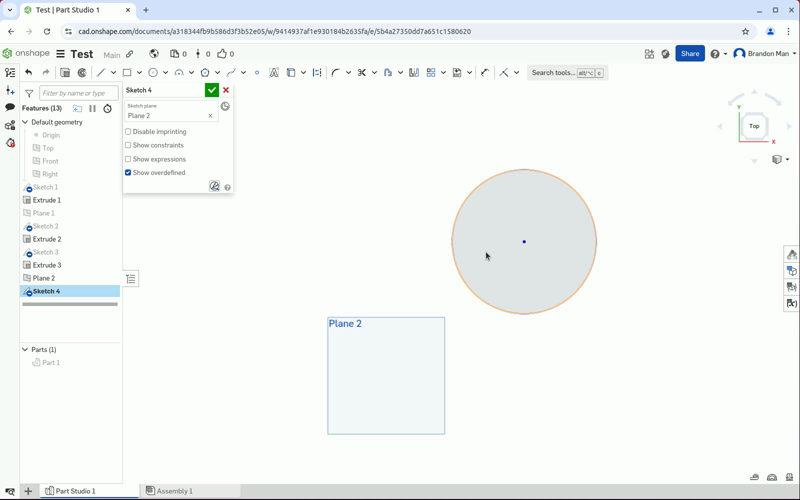
scroll(6)
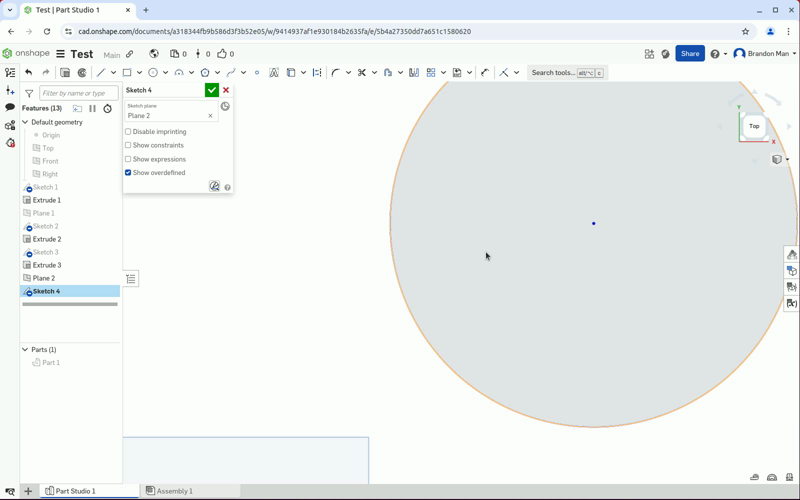
click(486, 251)
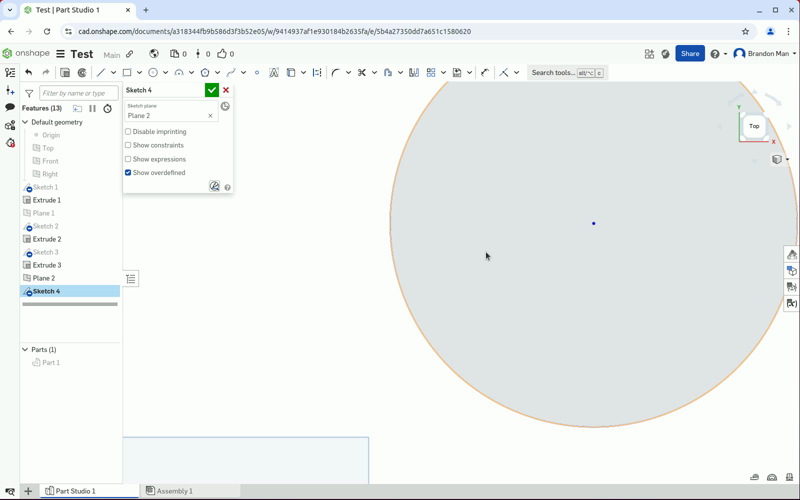
scroll(-6)
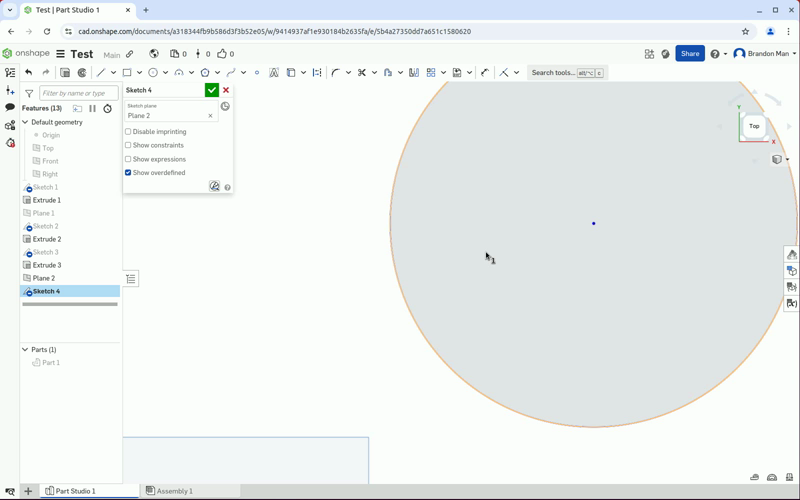
scroll(-6)
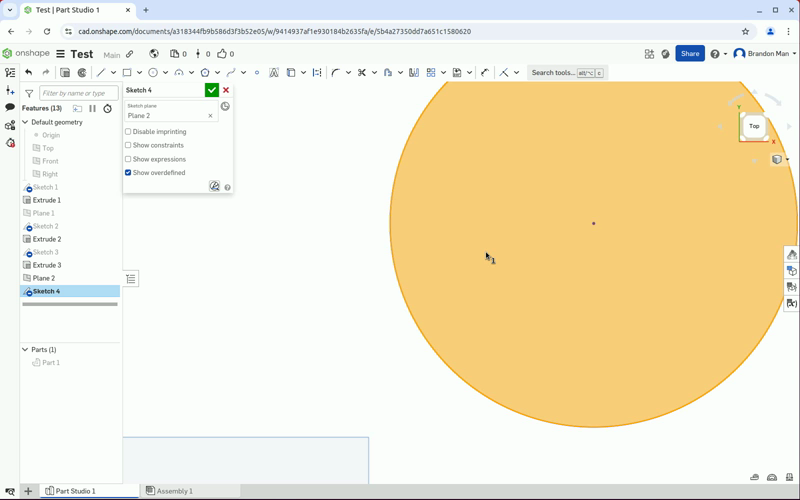
scroll(-6)
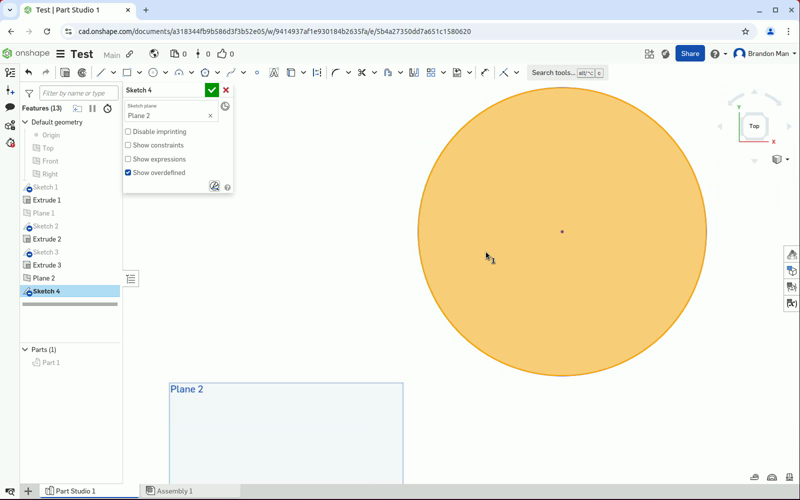
scroll(-6)
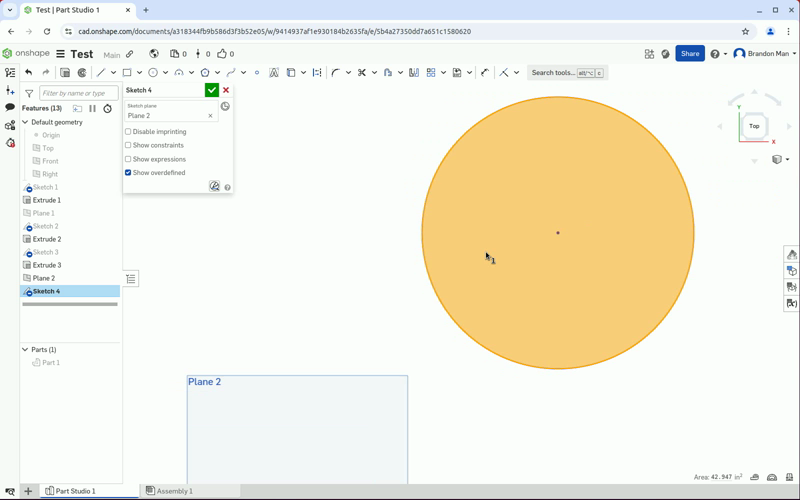
scroll(-6)
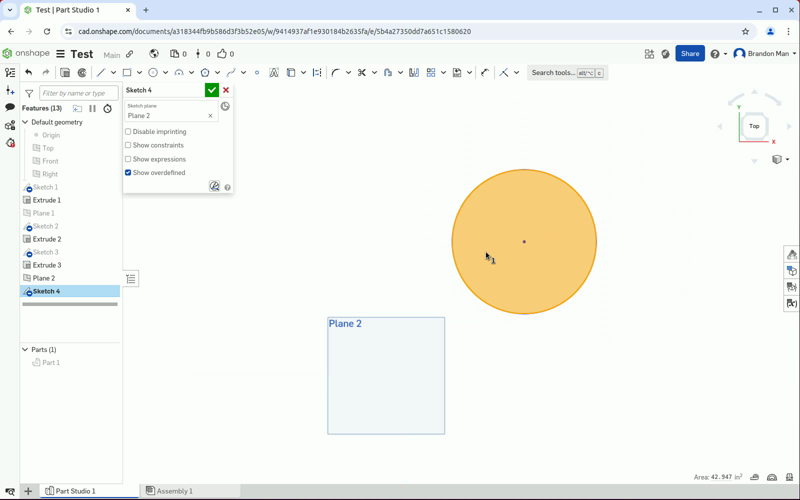
scroll(-6)
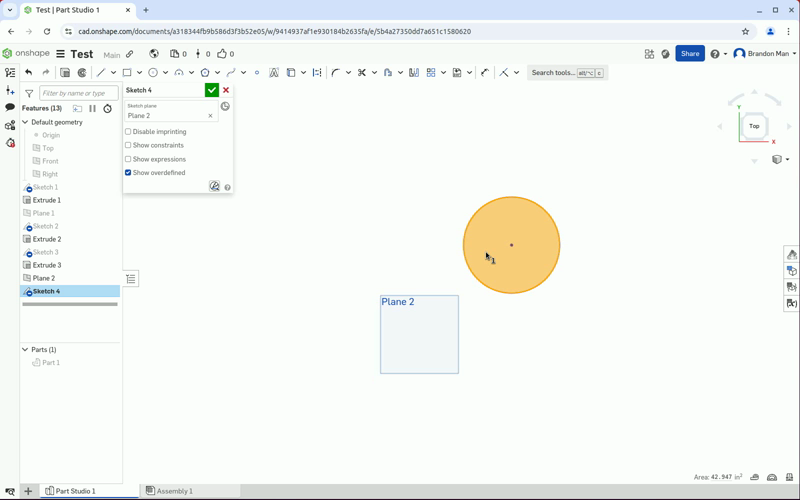
scroll(-6)
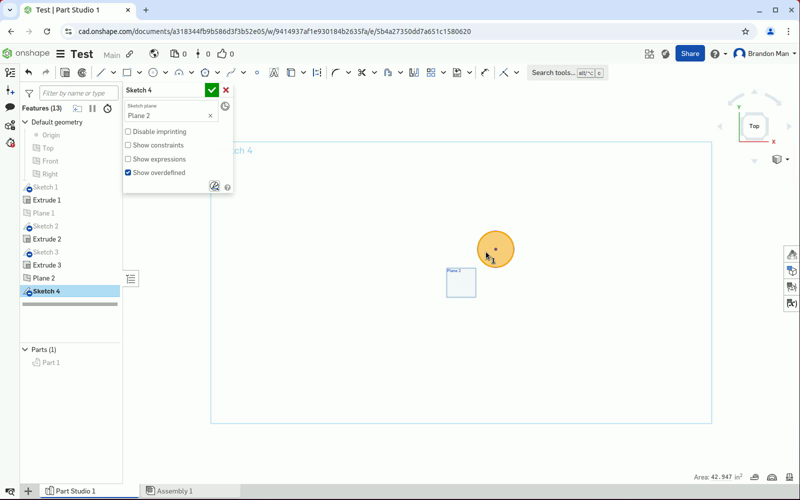
mouse_move(73, 352)
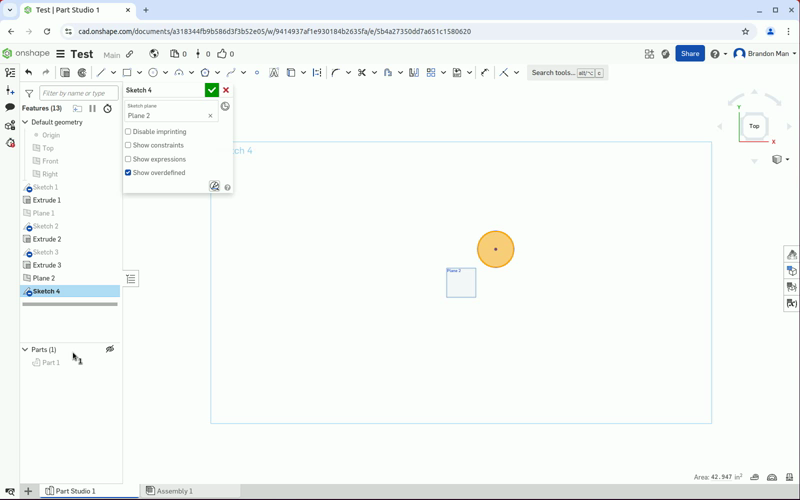
key(shift+y)
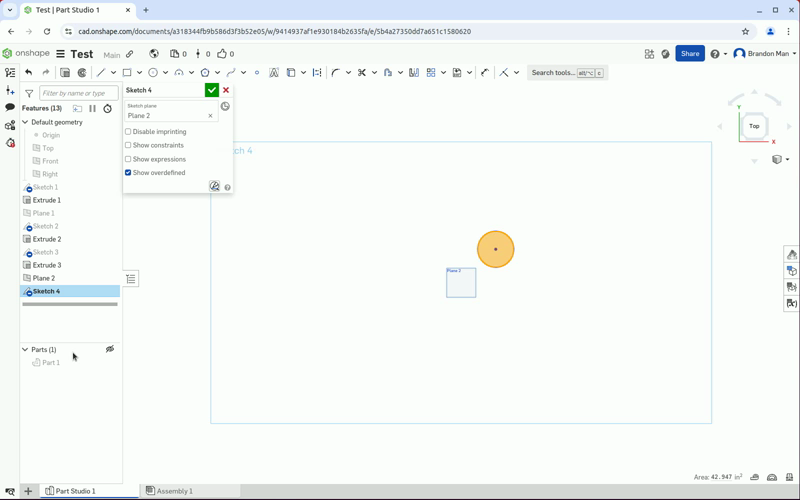
key(shift+e)
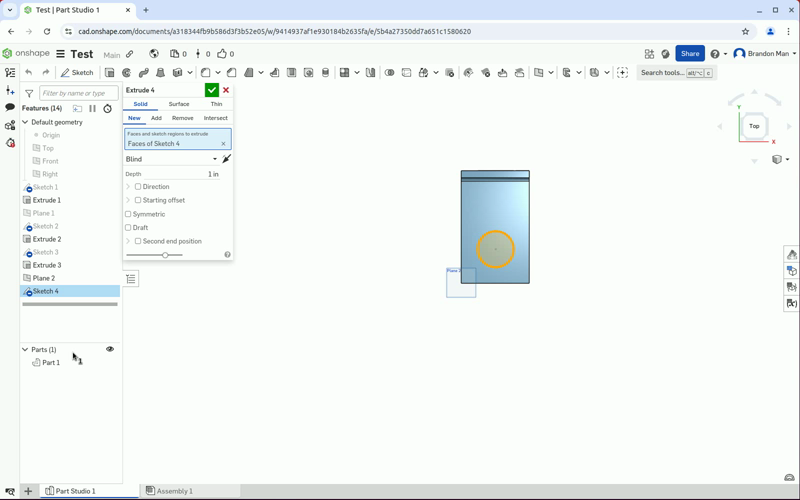
mouse_move(143, 106)
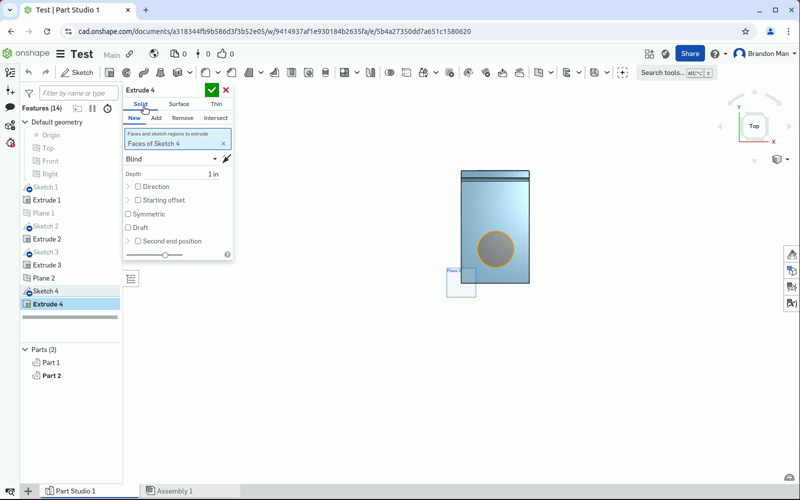
click(143, 106)
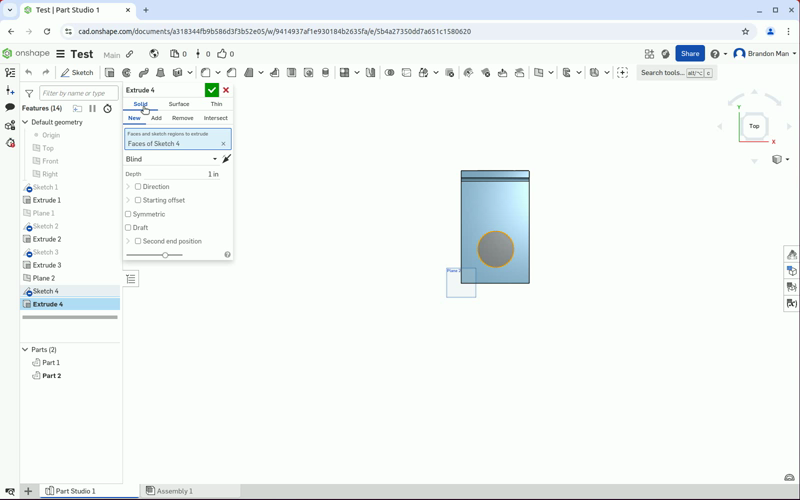
mouse_move(186, 120)
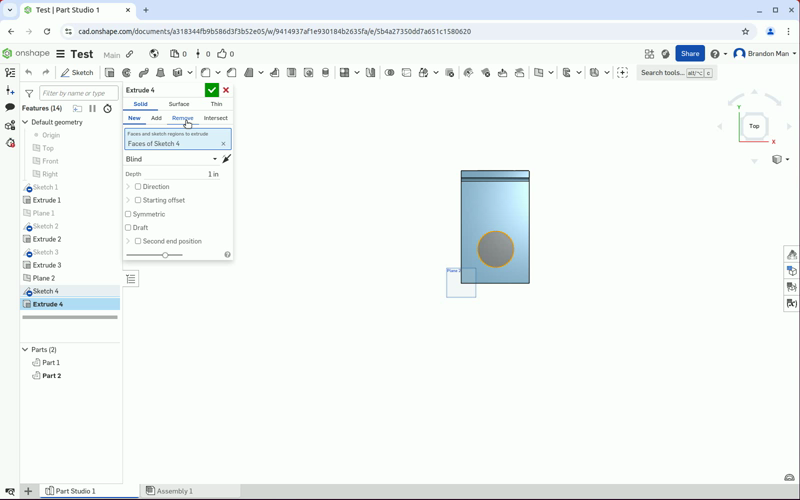
click(186, 120)
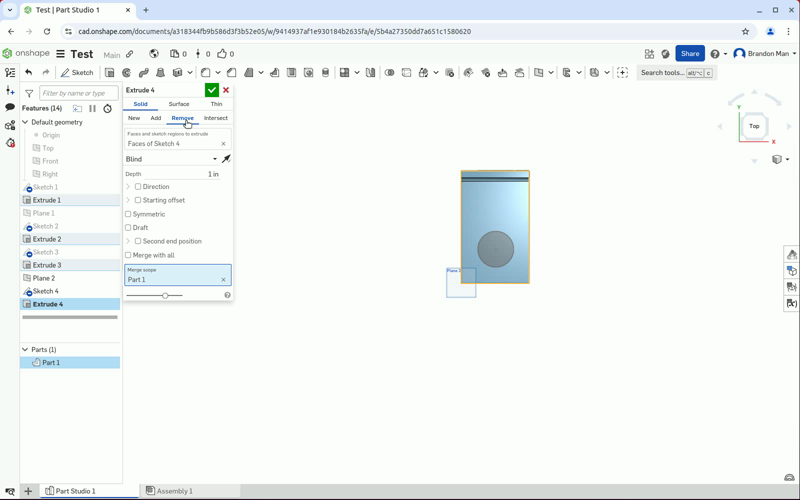
key(tab, 4)
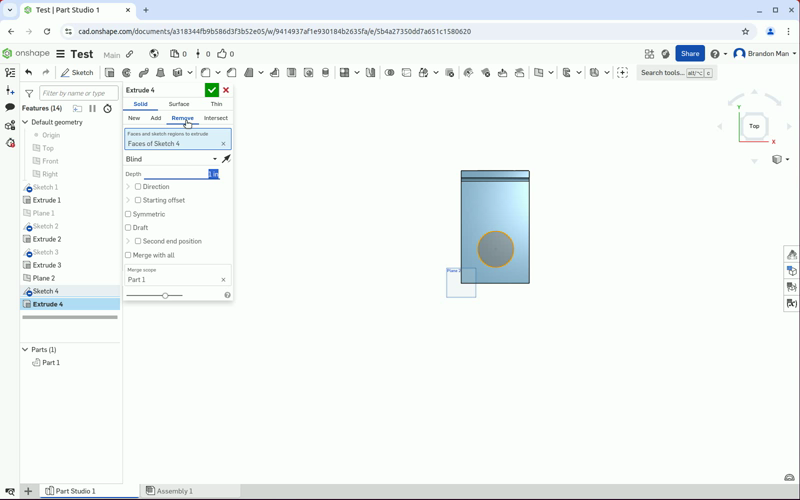
text(17.572)
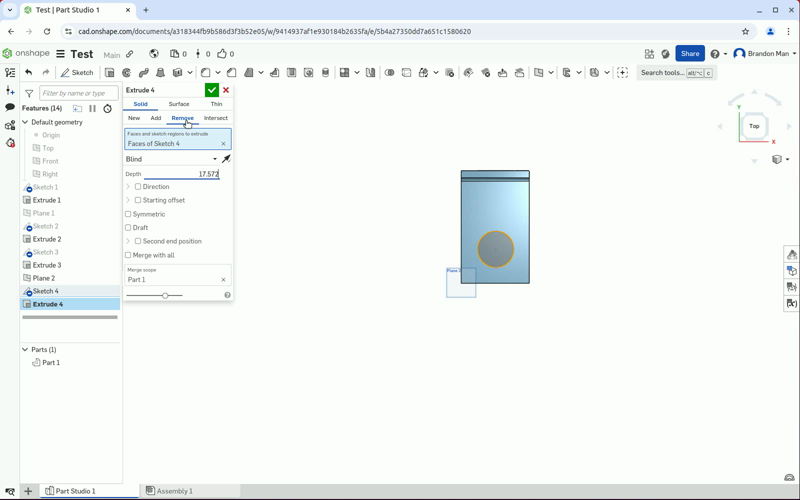
key(tab, 6)
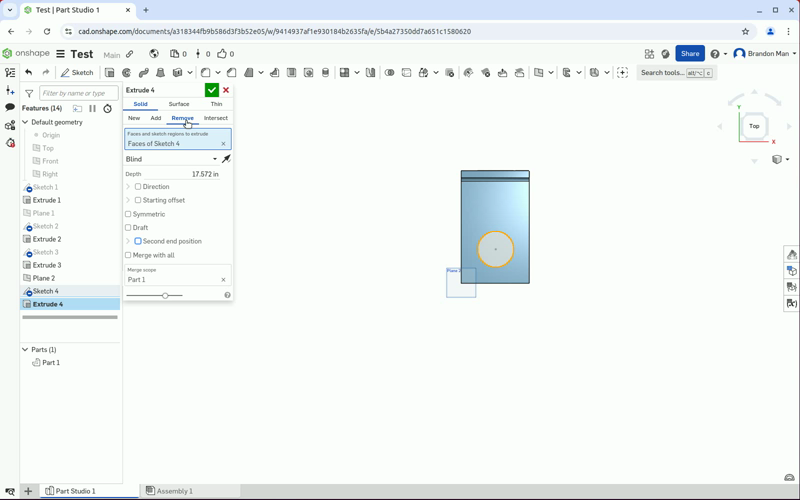
key(space)
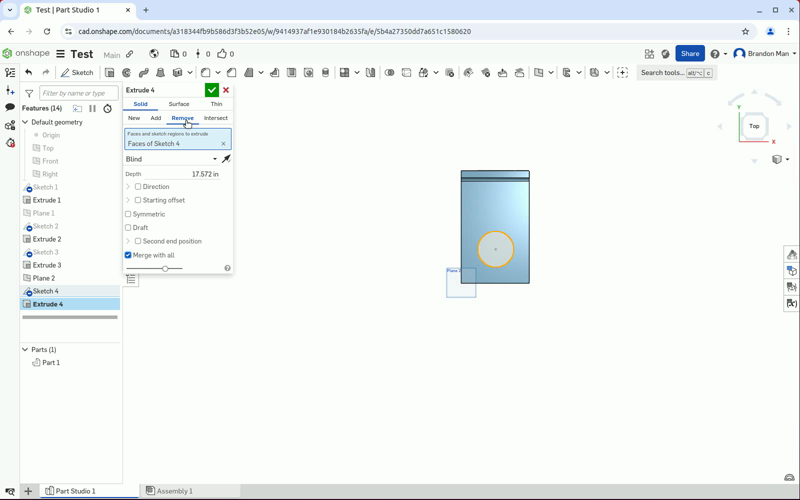
key(enter)
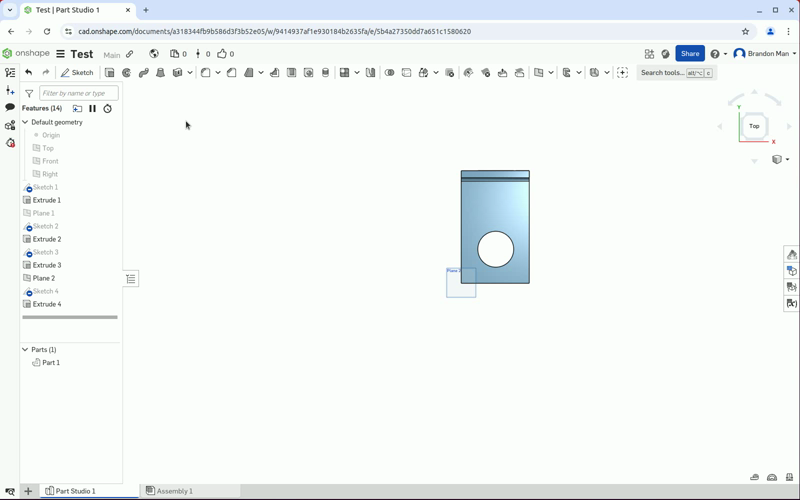
key(shift+h)
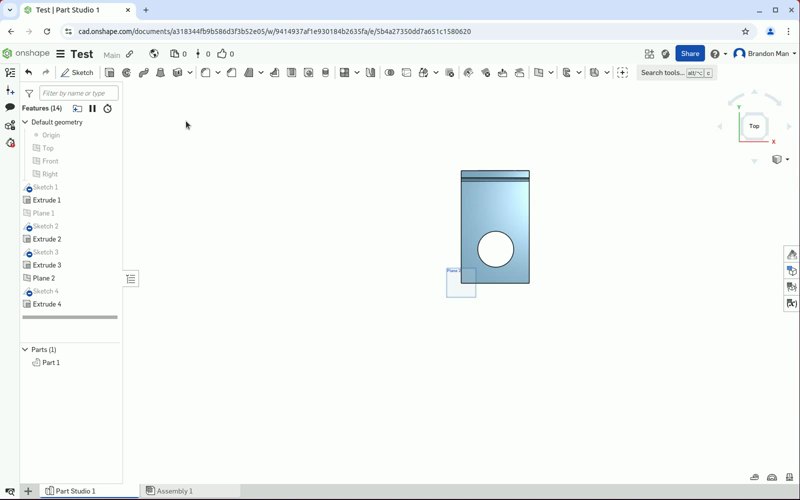
key(shift+h)
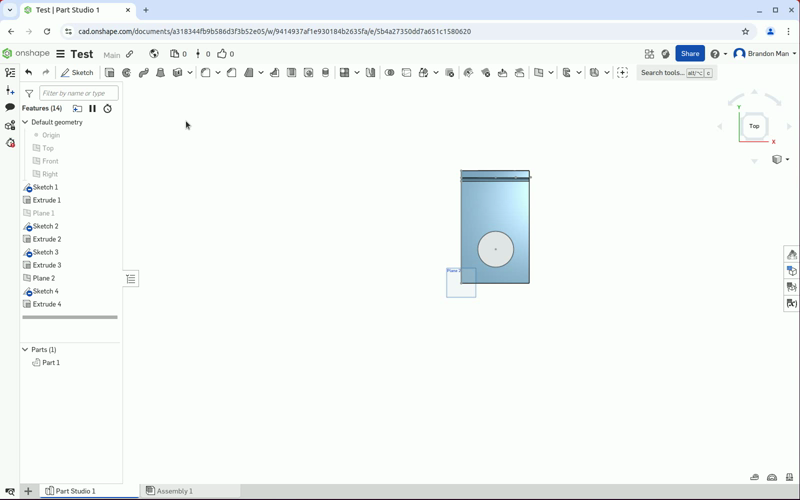
key(shift+7)
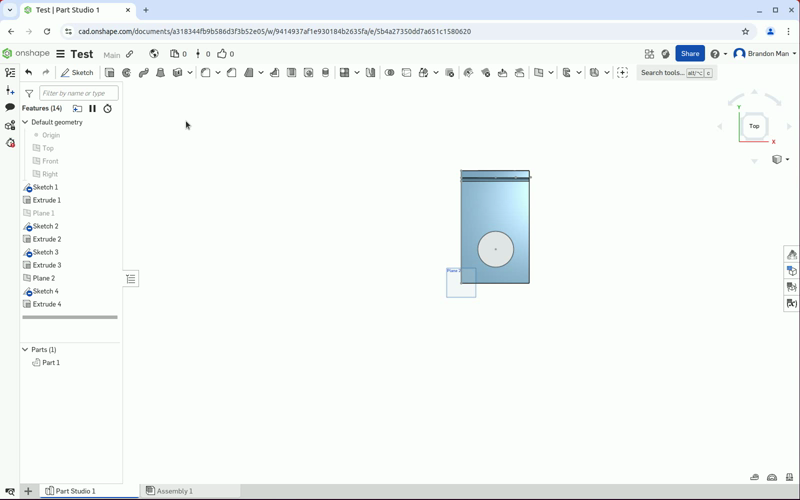
key(up, 3)
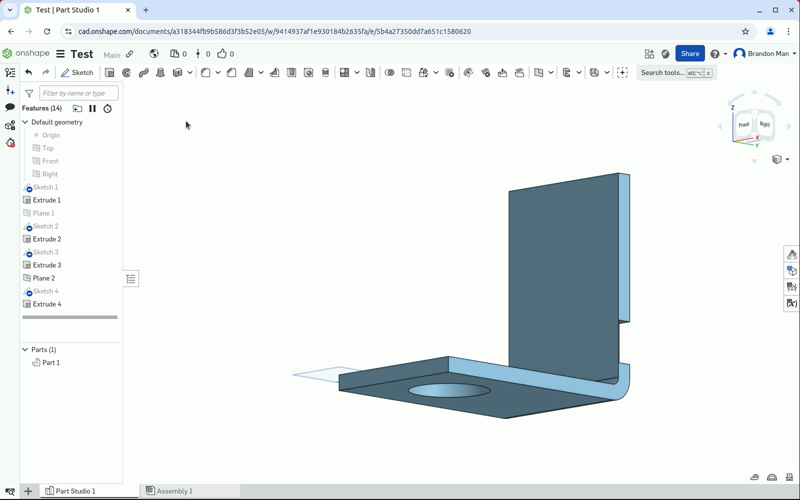
key(left, 3)
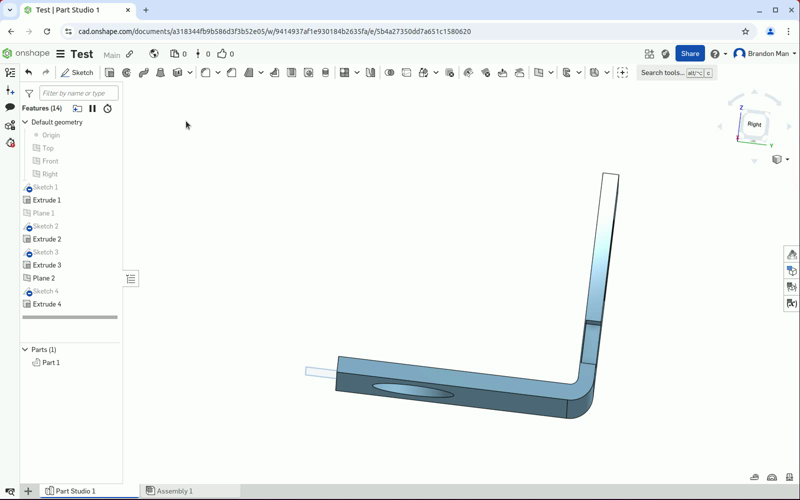
key(right, 3)
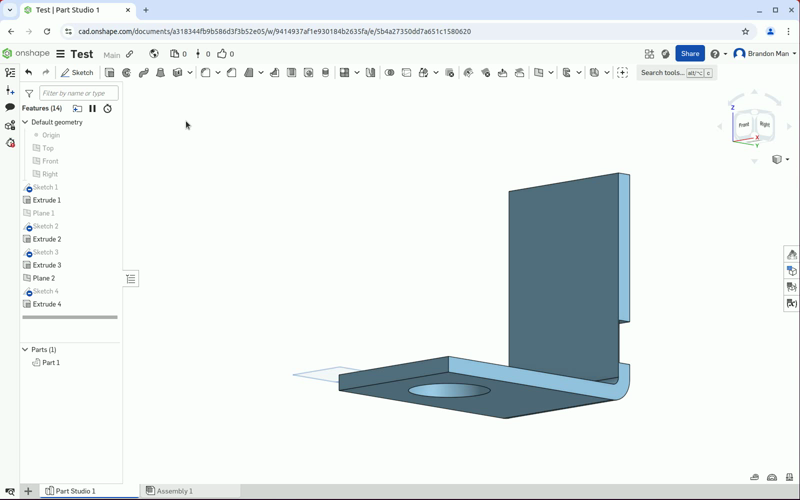
key(down, 3)
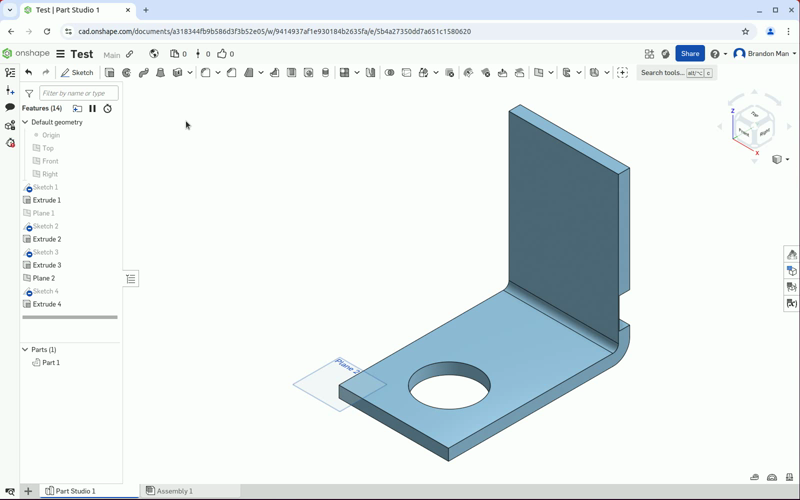
mouse_move(73, 189)
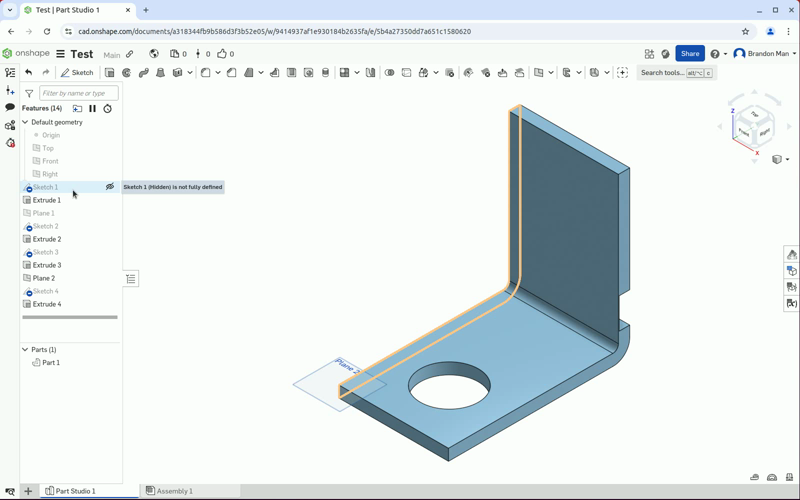
click(73, 189)